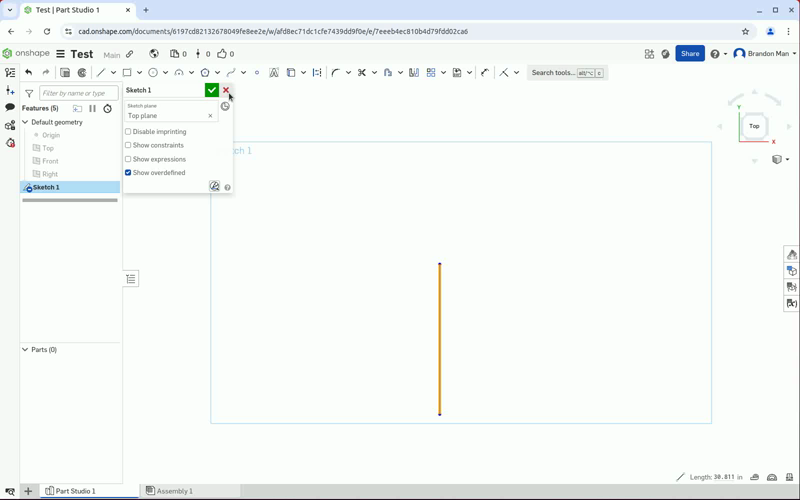
key(shift+h)
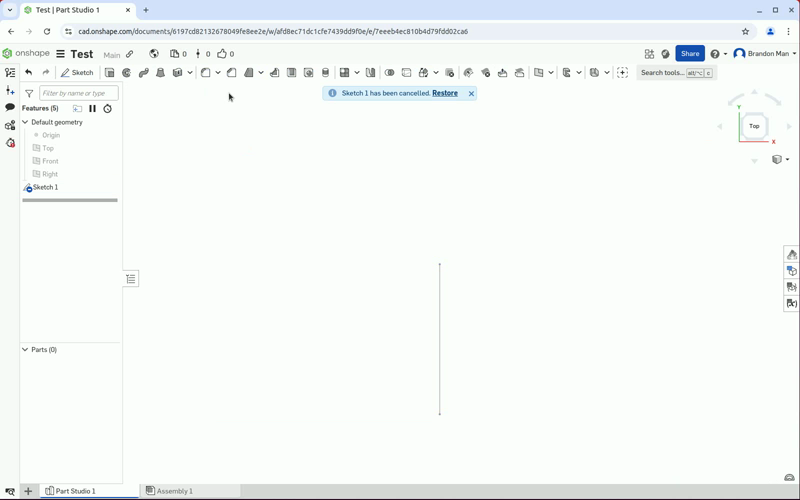
key(shift+s)
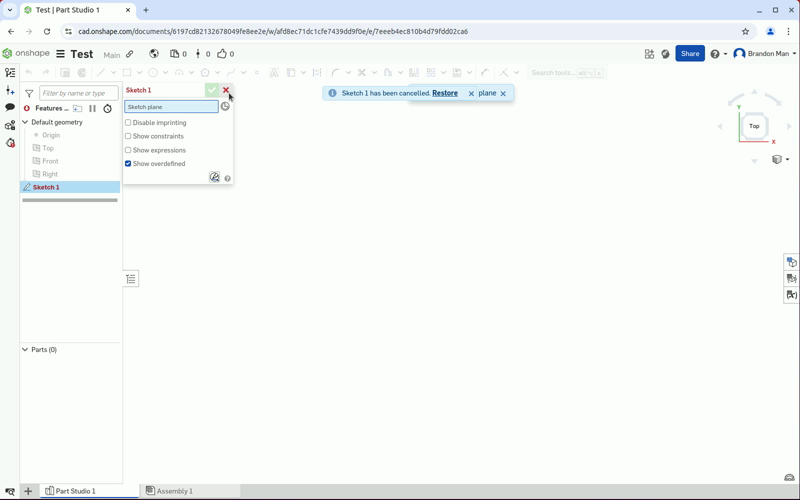
mouse_move(73, 150)
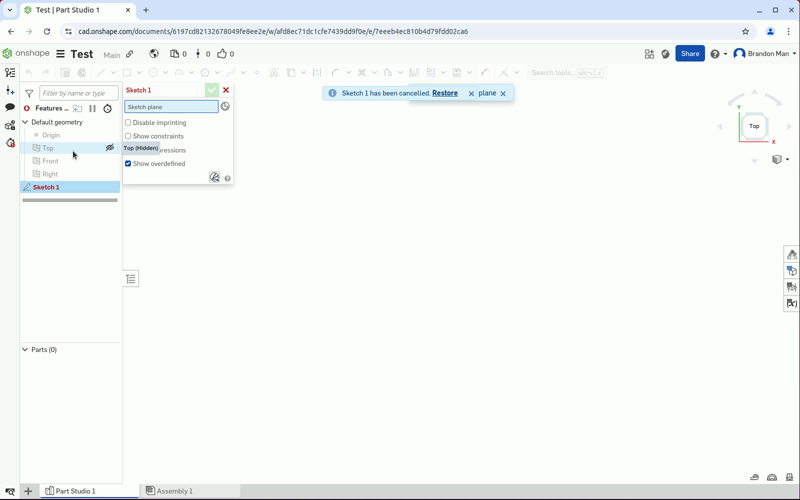
click(73, 150)
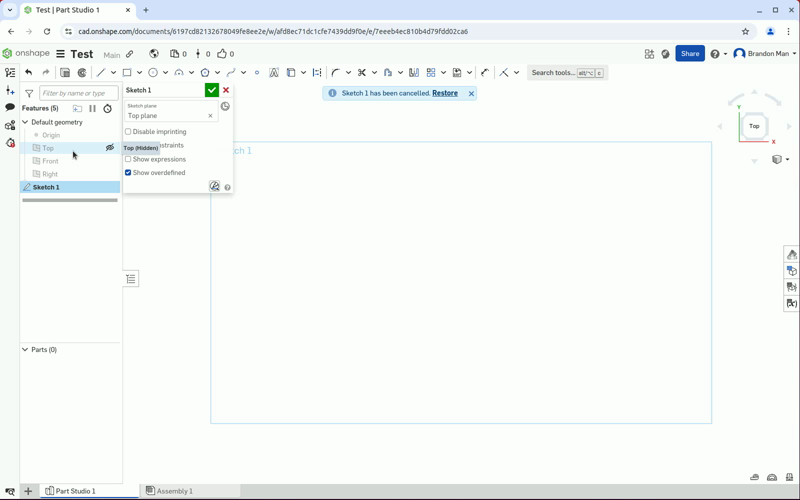
mouse_move(73, 352)
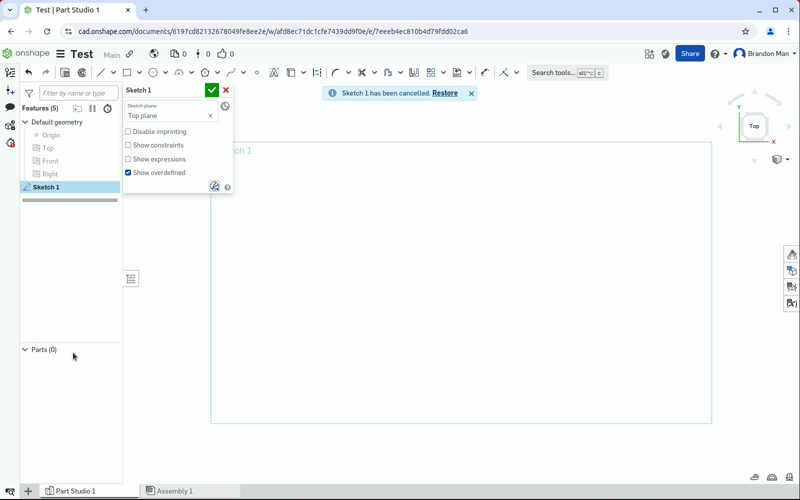
key(y)
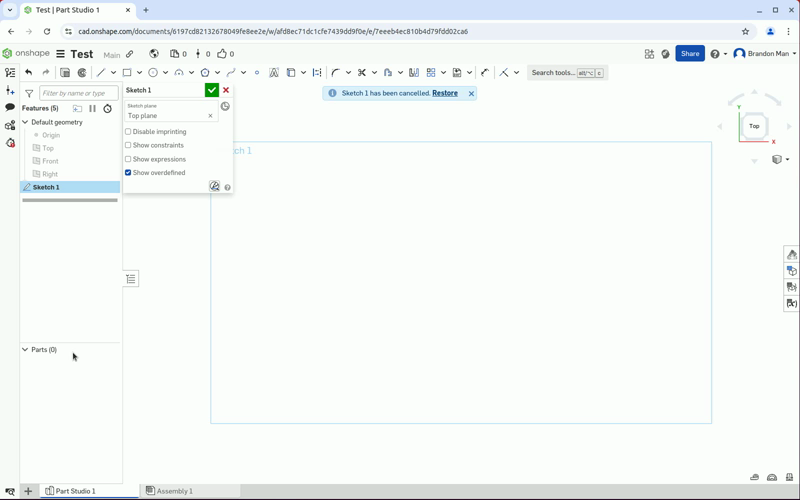
key(l)
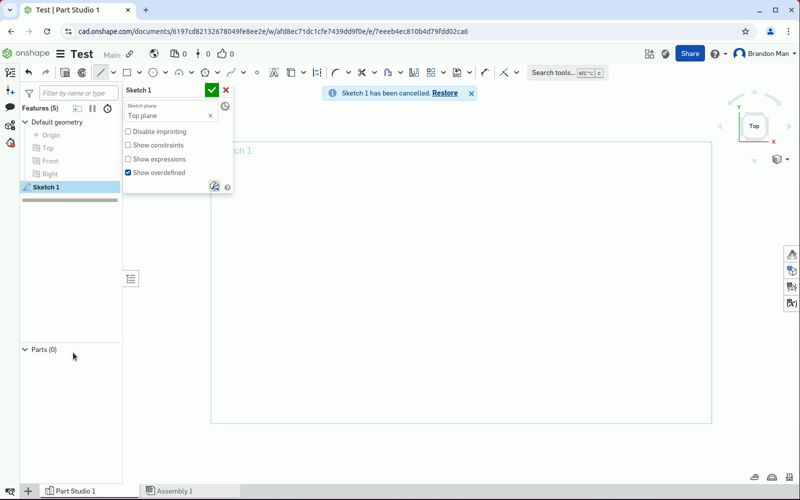
key_down(shift)
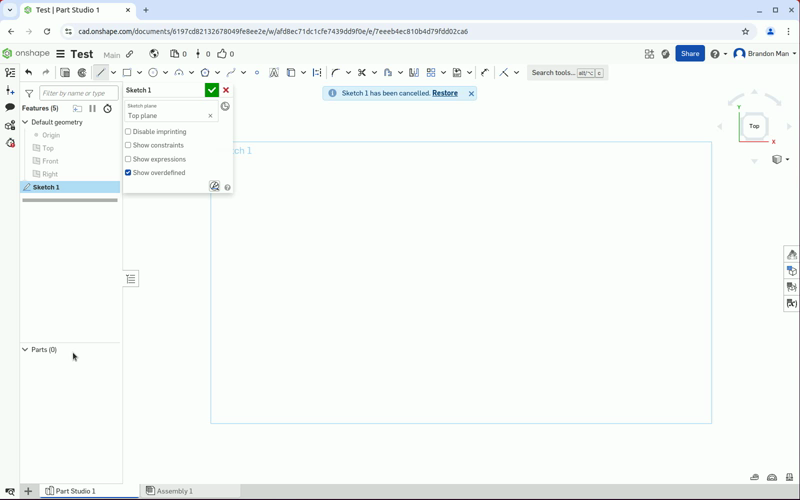
mouse_move(374, 329)
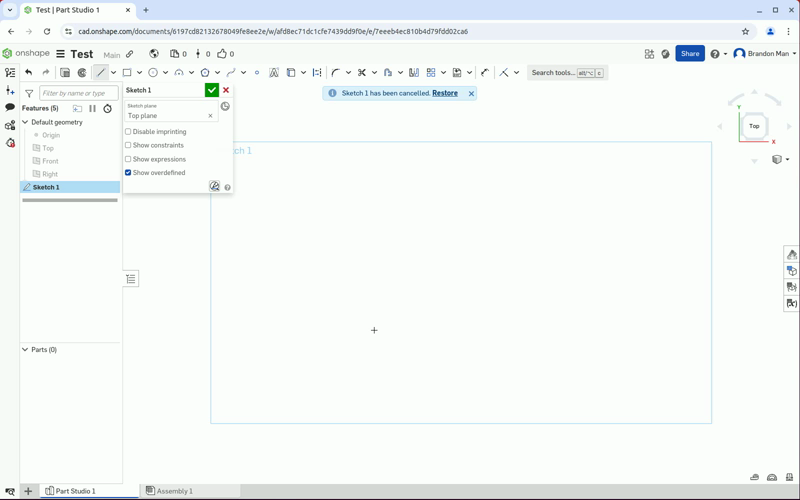
click(374, 329)
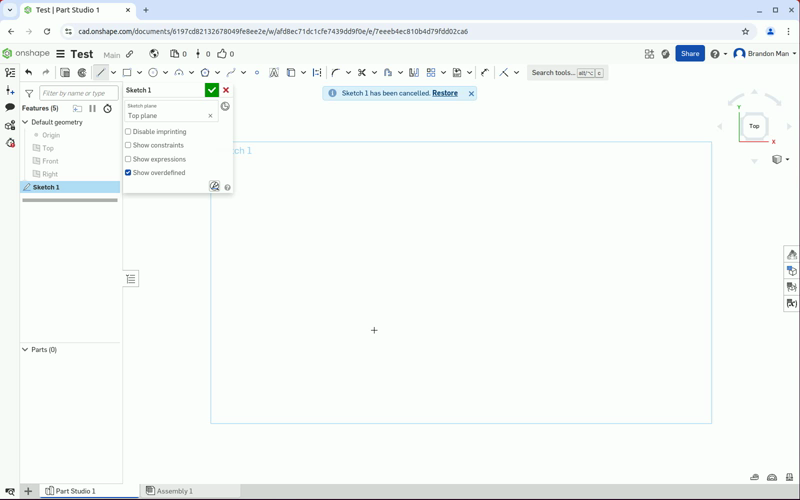
key_up(shift)
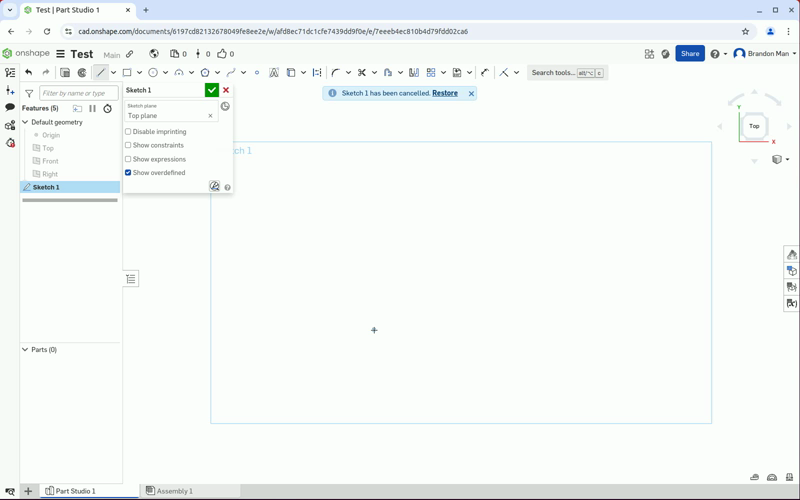
key_down(shift)
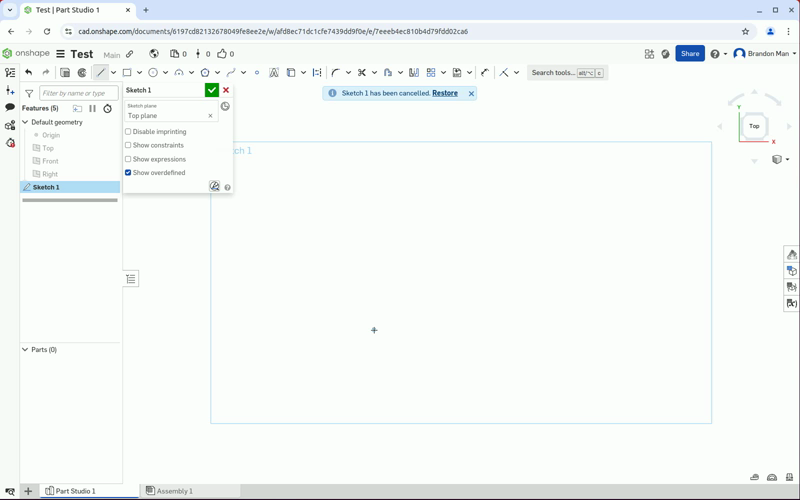
mouse_move(572, 329)
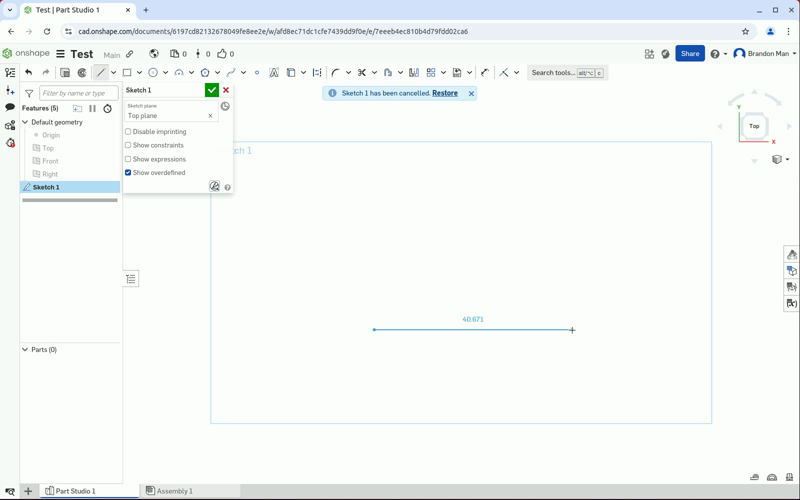
click(572, 329)
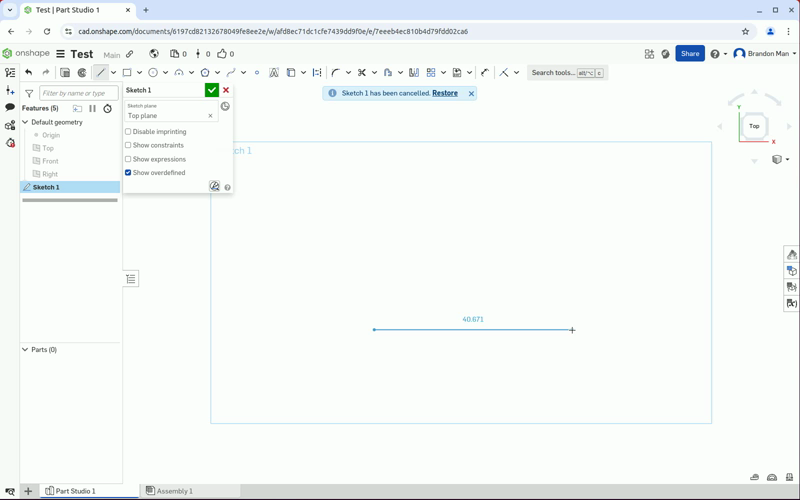
key_up(shift)
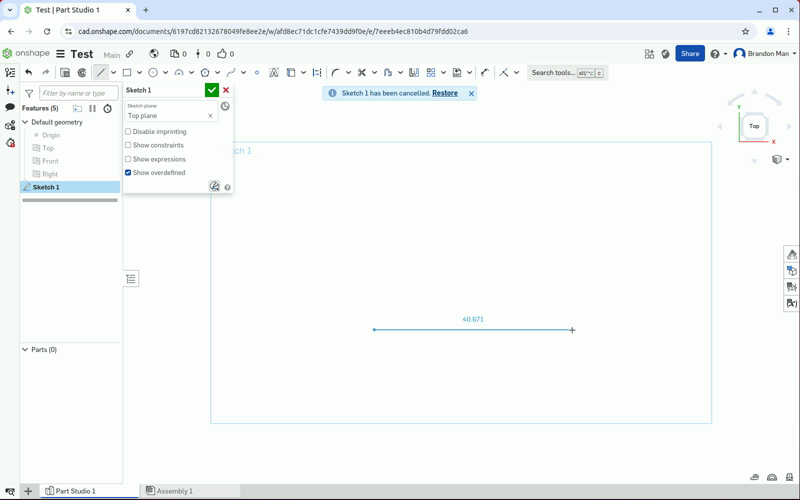
key_down(shift)
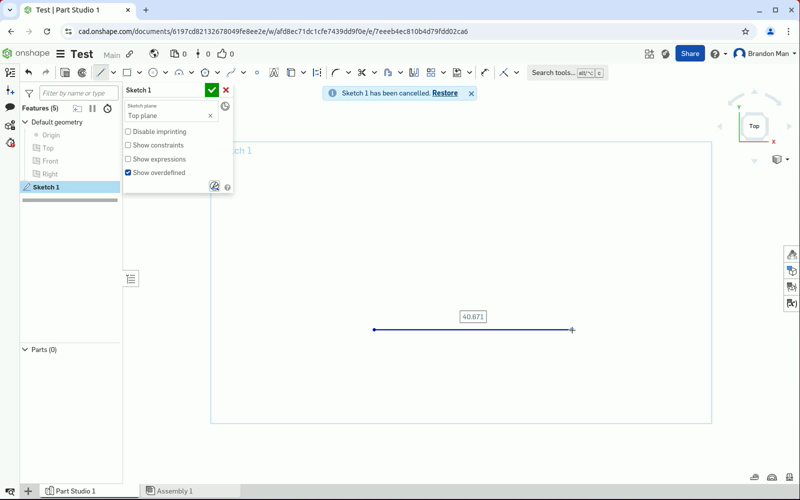
mouse_move(572, 198)
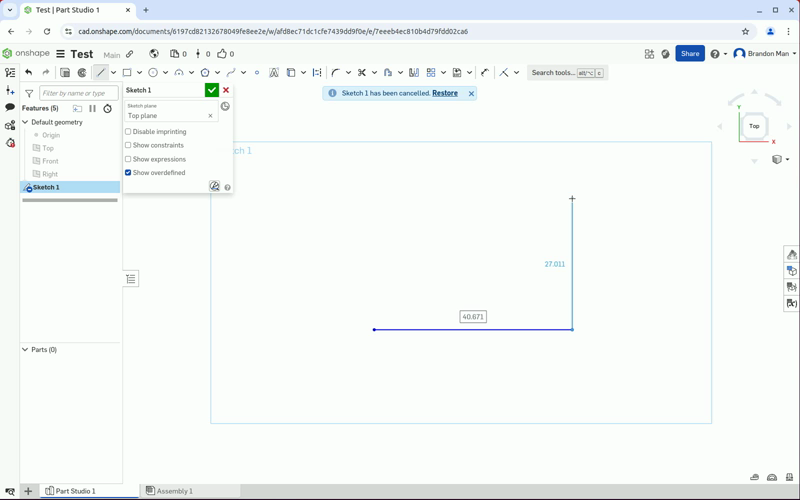
click(572, 198)
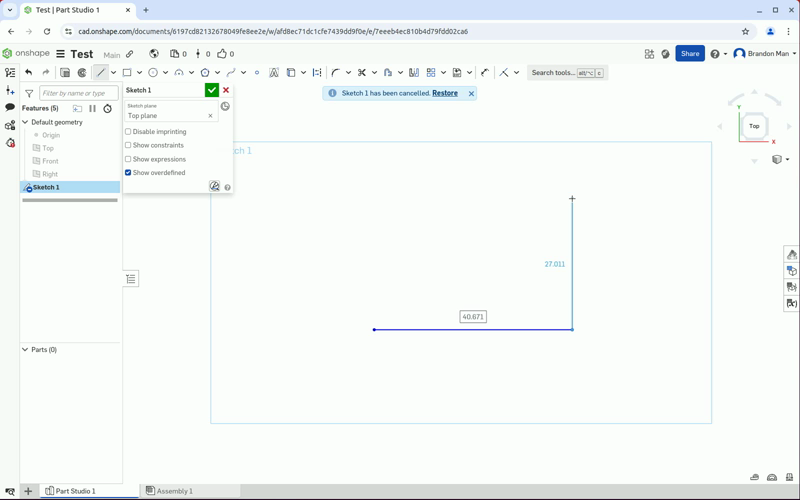
key_up(shift)
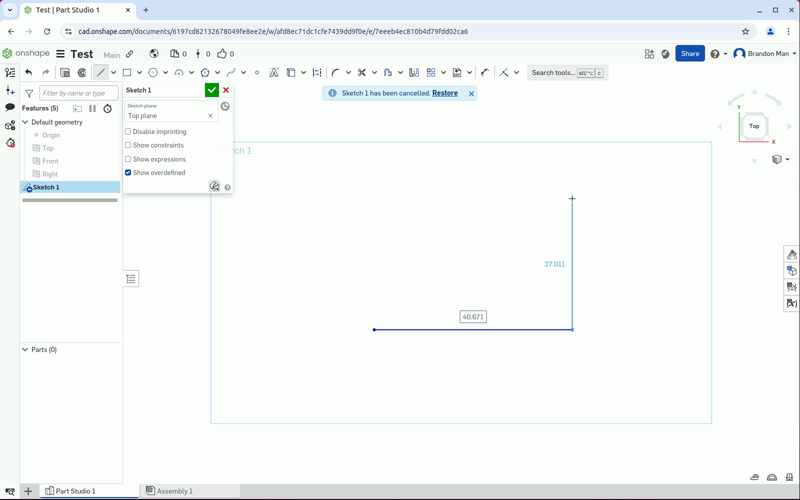
key_down(shift)
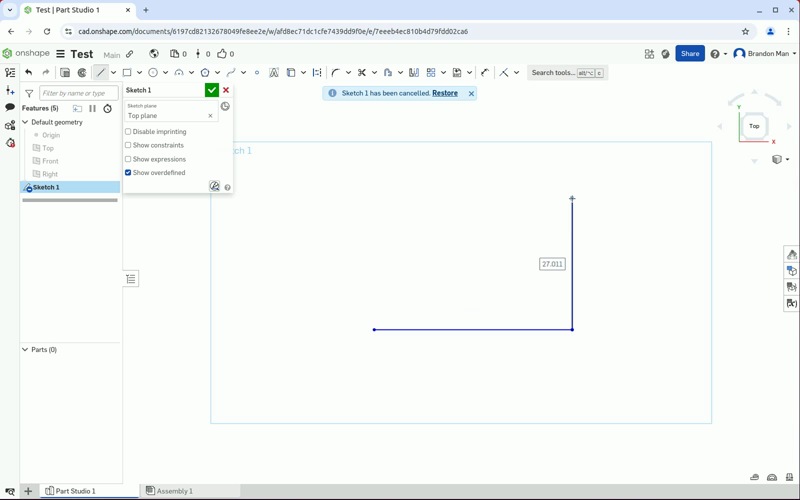
mouse_move(374, 198)
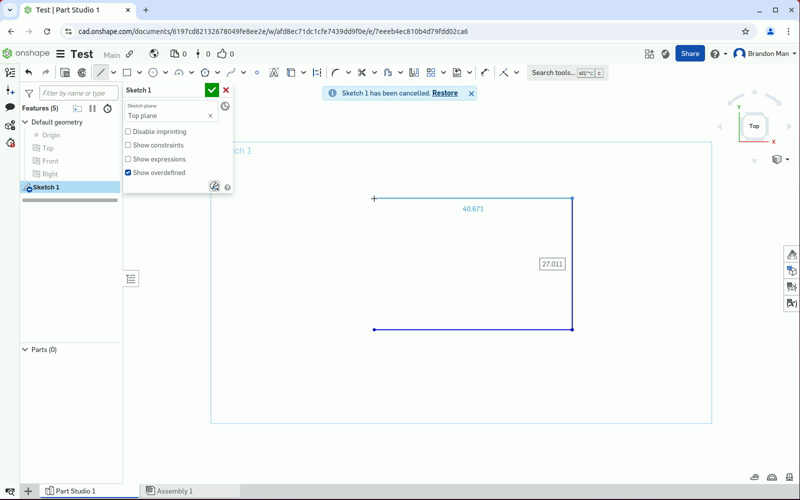
click(374, 198)
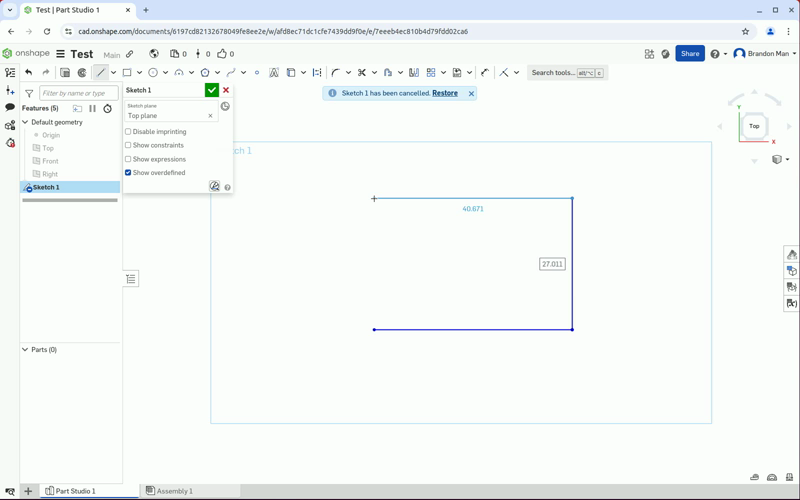
key_up(shift)
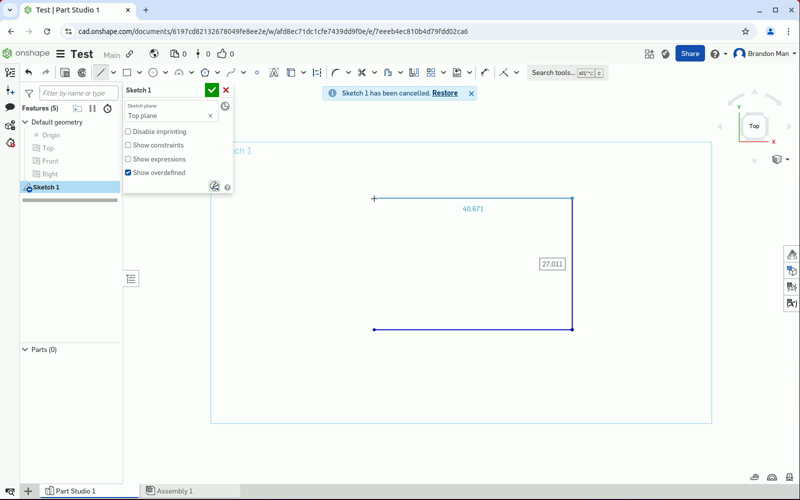
key_down(shift)
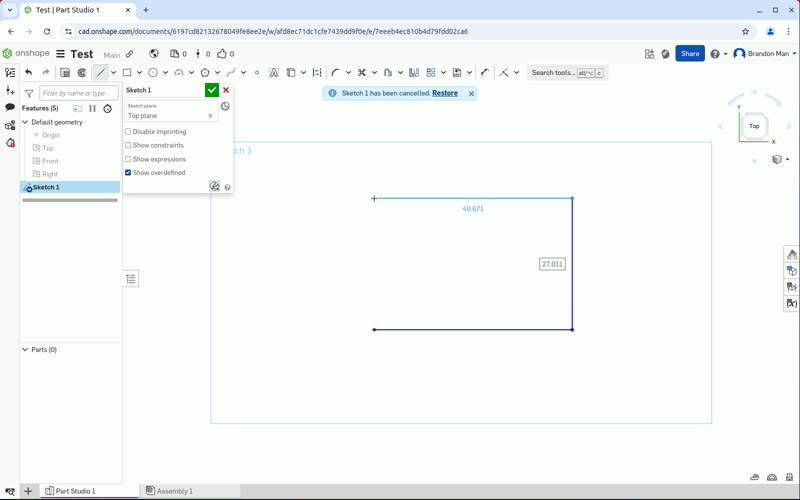
mouse_move(374, 329)
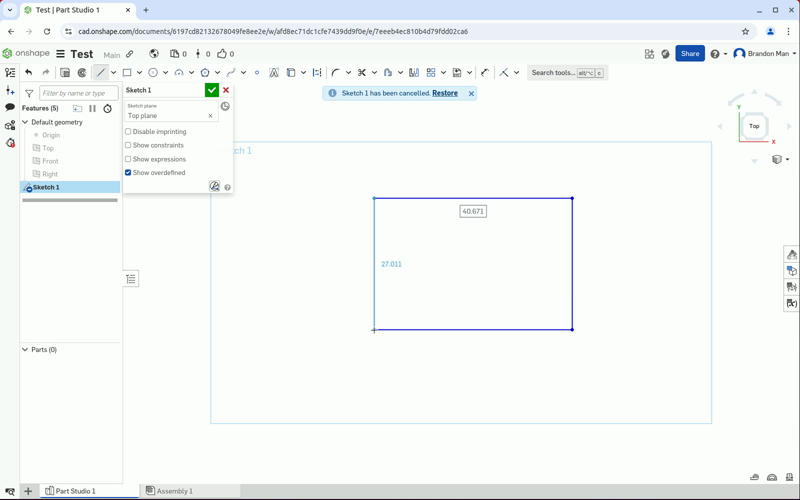
key_up(shift)
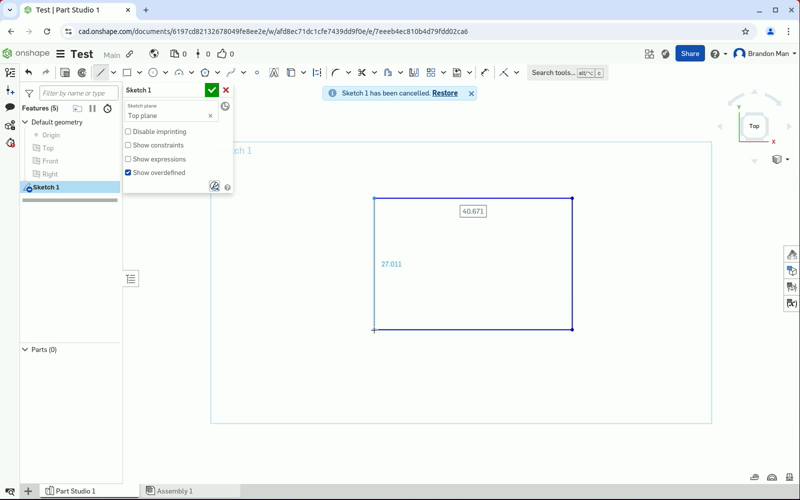
click(374, 329)
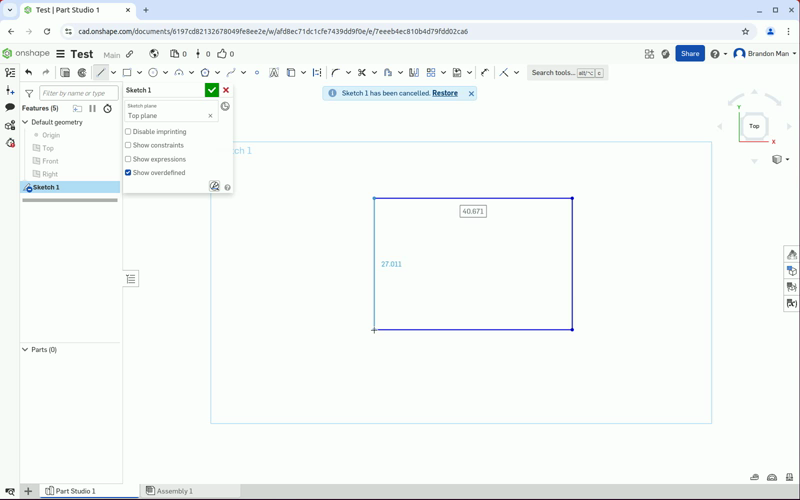
key(esc)
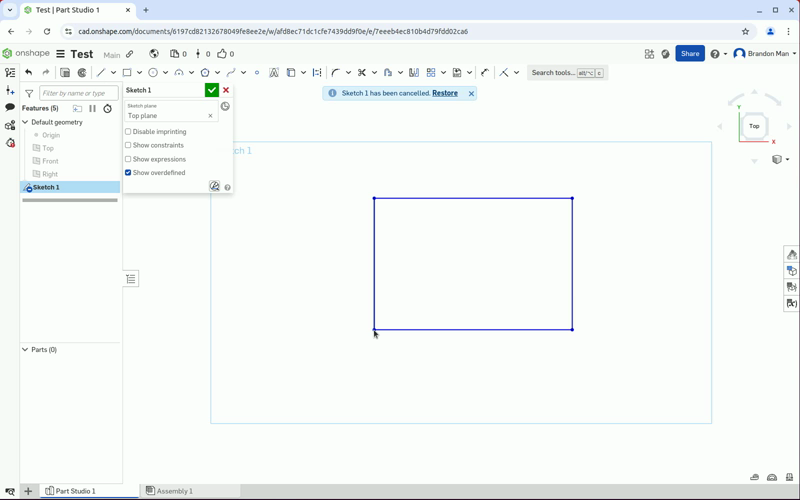
mouse_move(542, 235)
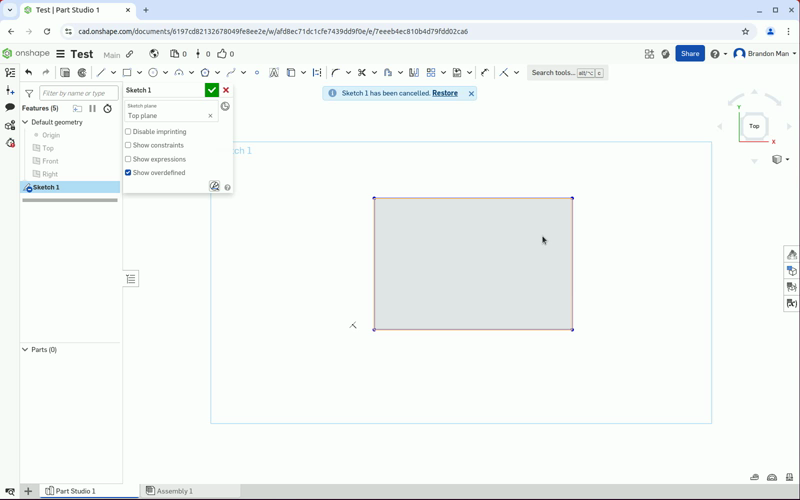
click(542, 235)
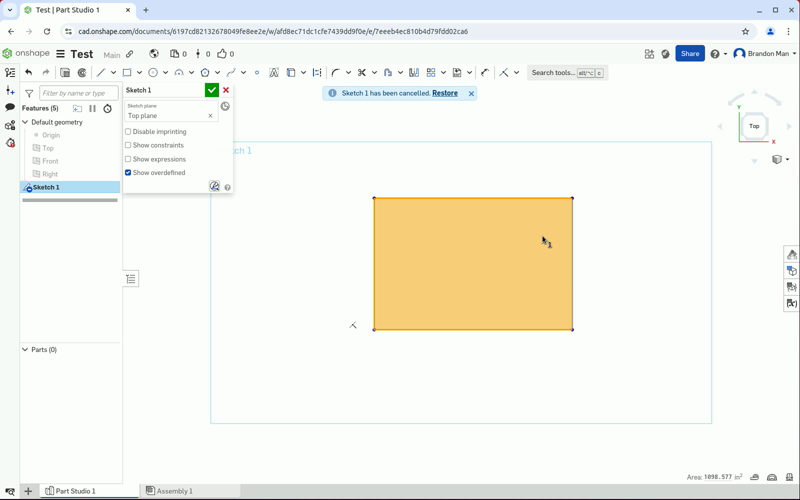
mouse_move(73, 352)
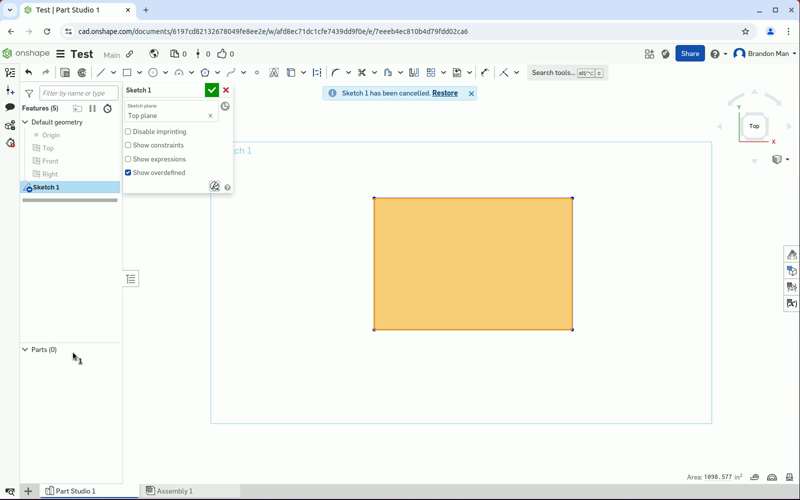
key(shift+y)
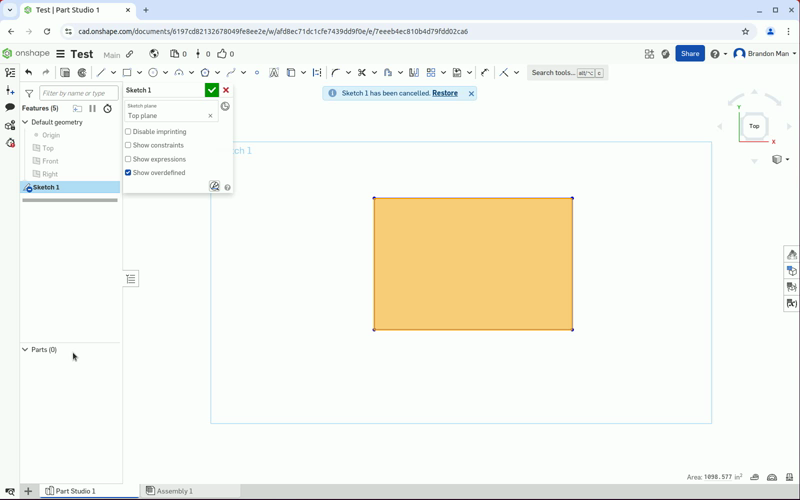
key(shift+e)
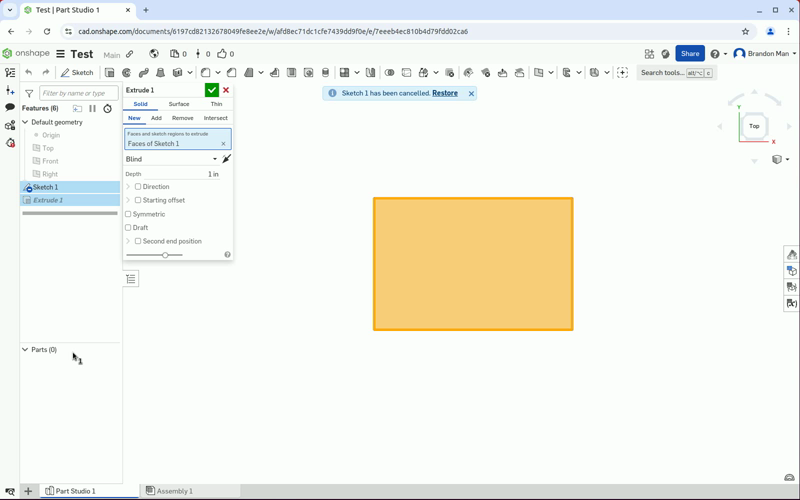
mouse_move(143, 106)
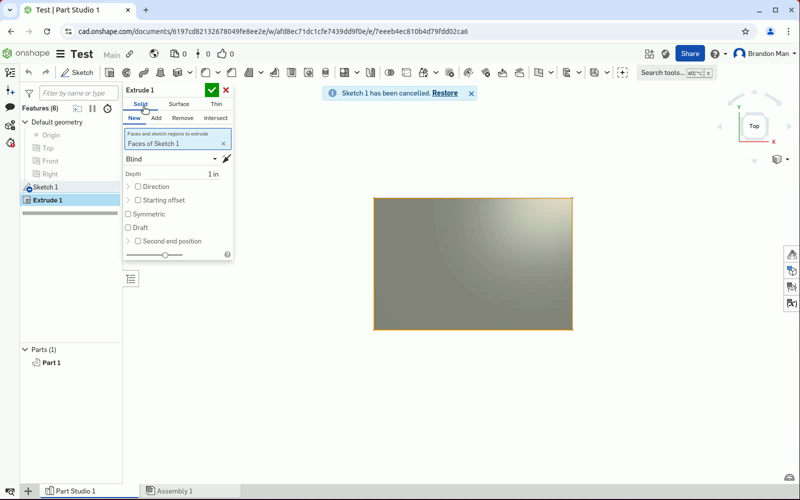
click(143, 106)
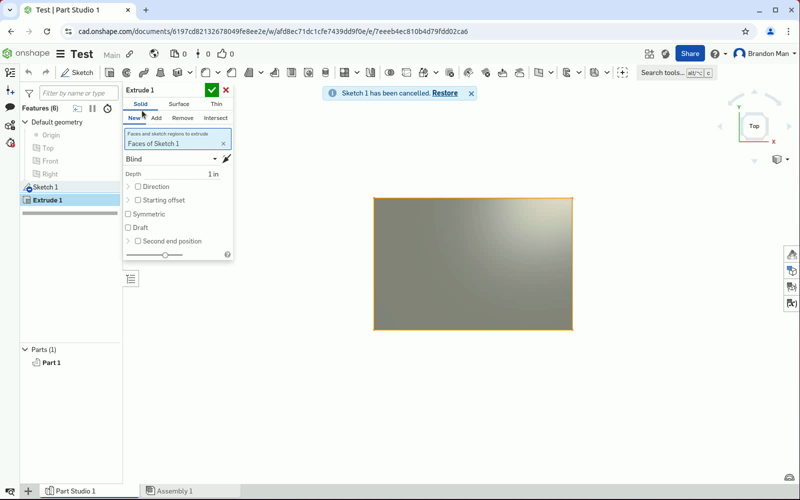
mouse_move(137, 120)
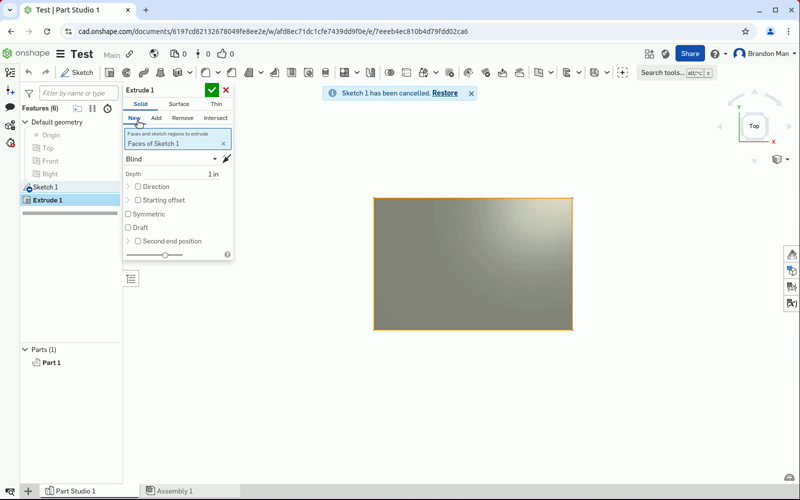
click(137, 120)
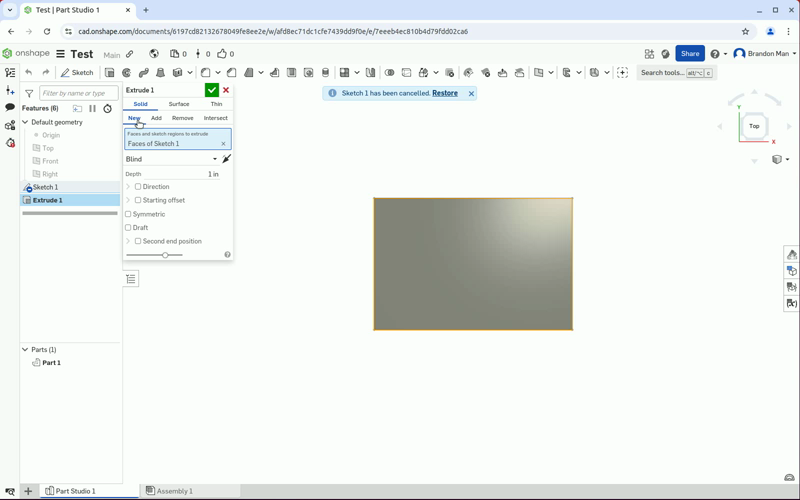
key(tab, 4)
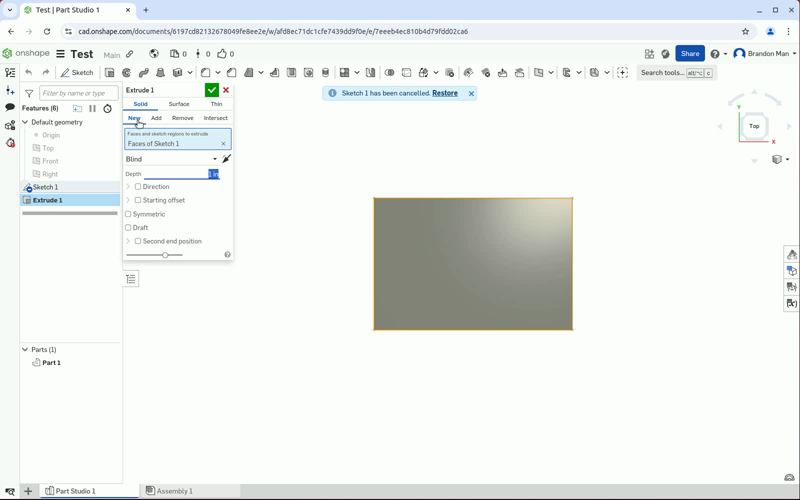
text(2.648)
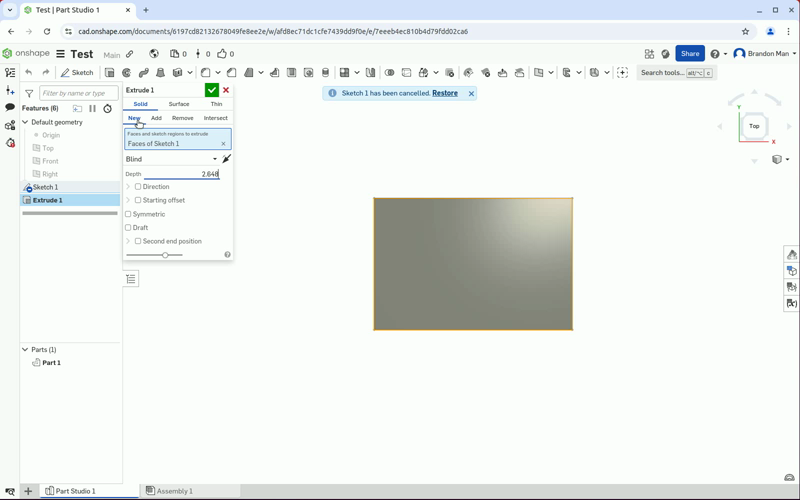
key(enter)
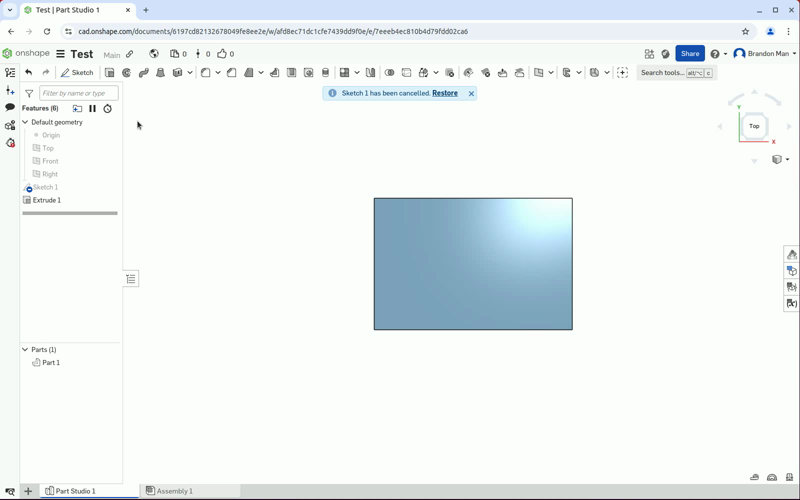
key(shift+h)
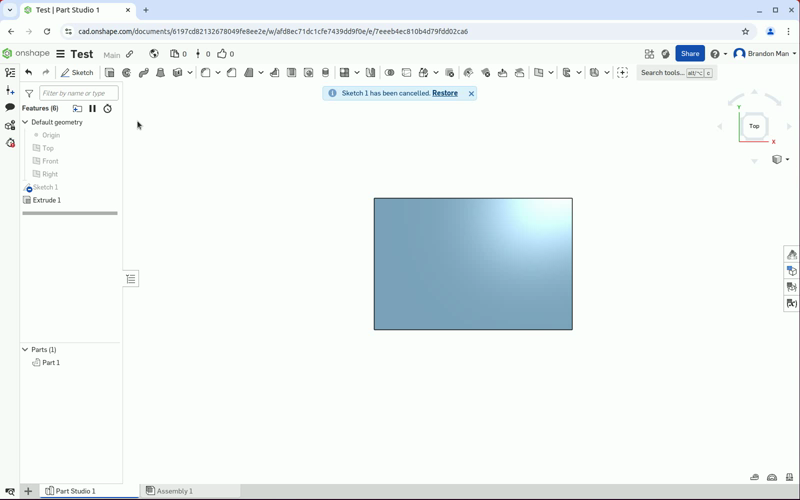
key(shift+h)
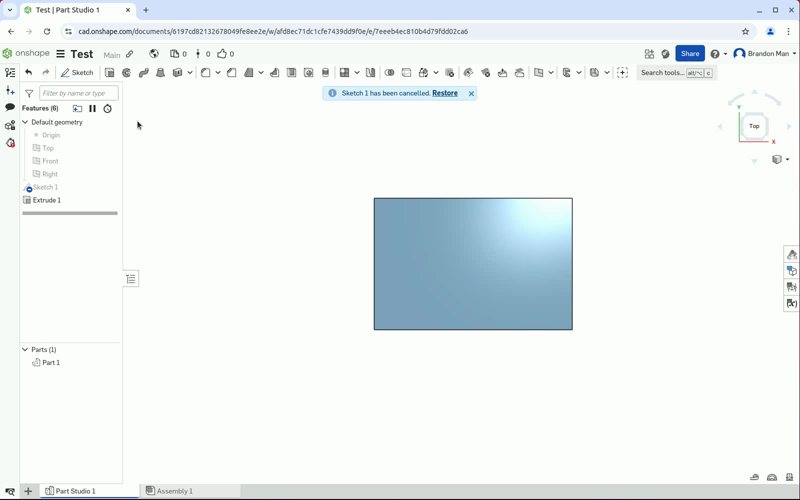
mouse_move(73, 189)
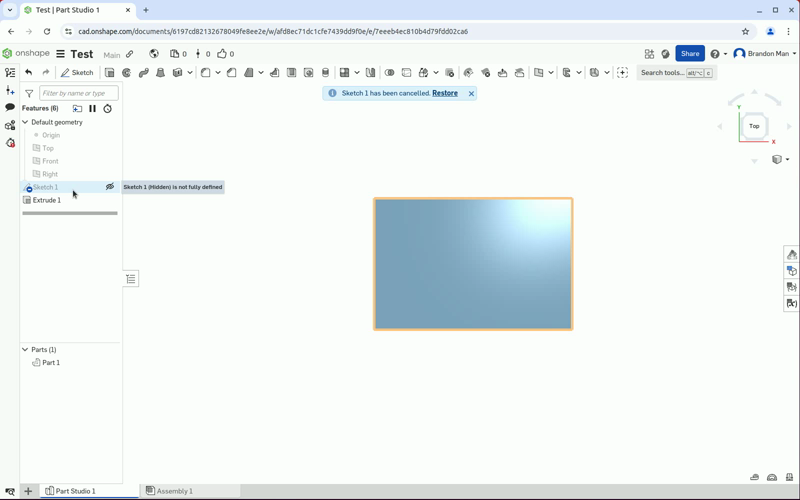
click(73, 189)
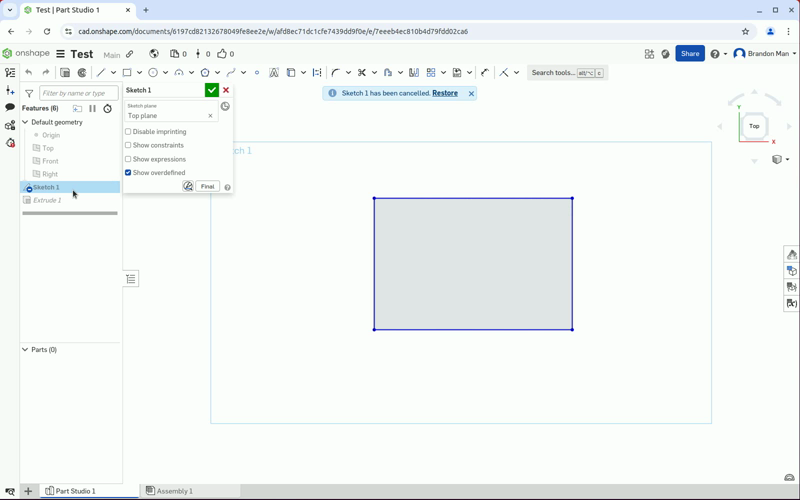
mouse_move(229, 92)
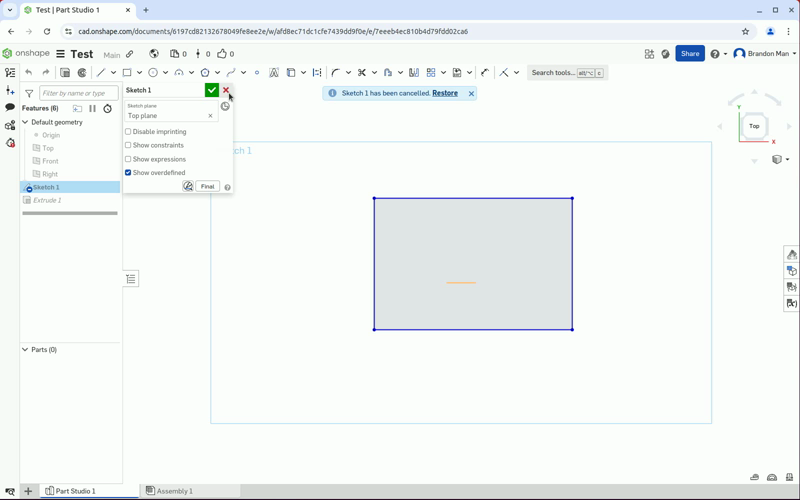
click(229, 92)
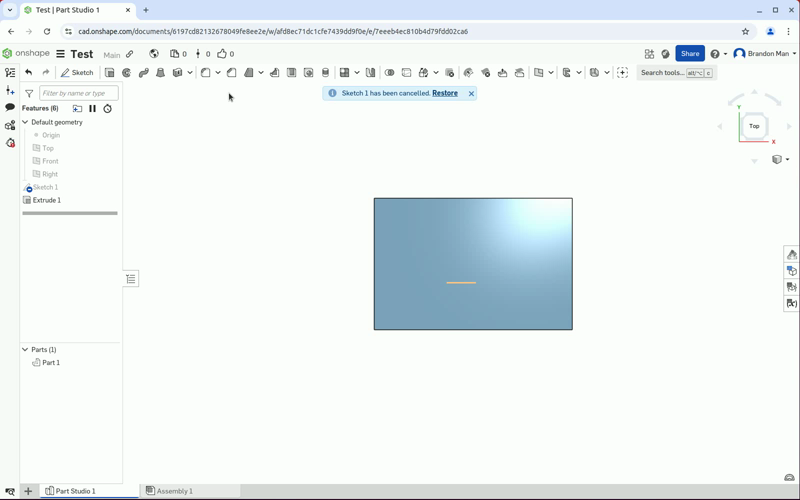
mouse_move(541, 75)
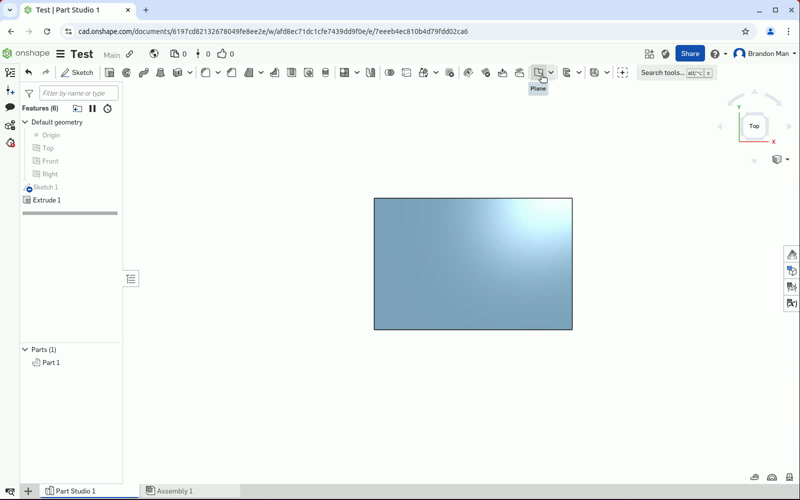
click(541, 75)
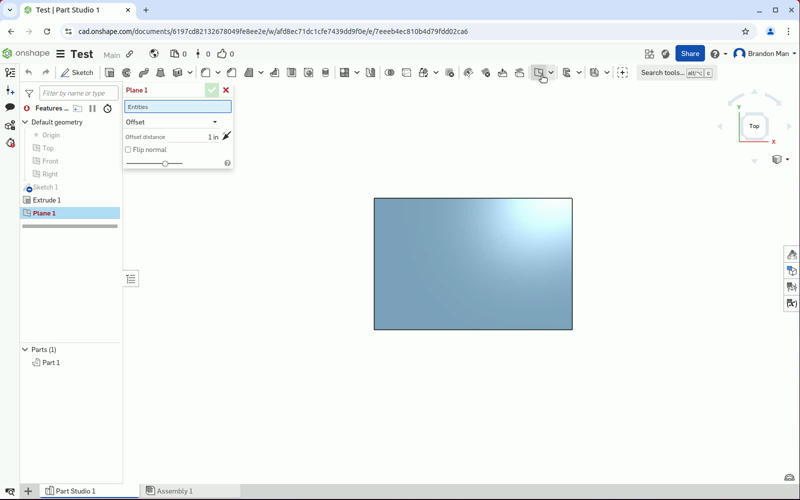
mouse_move(73, 150)
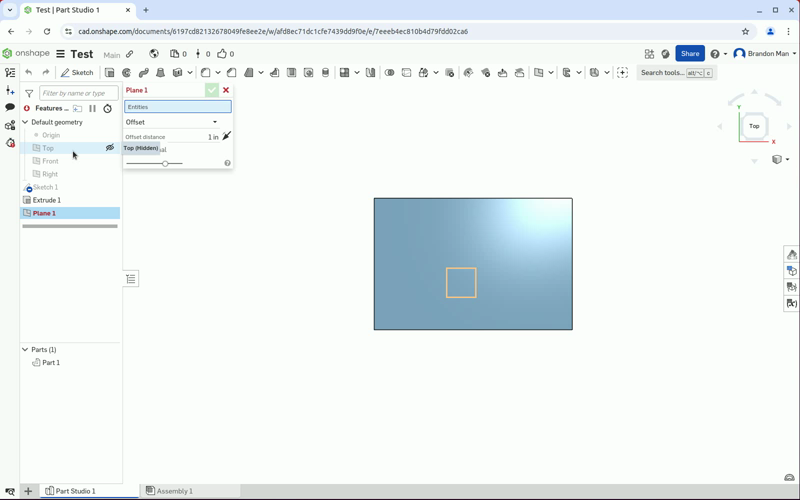
click(73, 150)
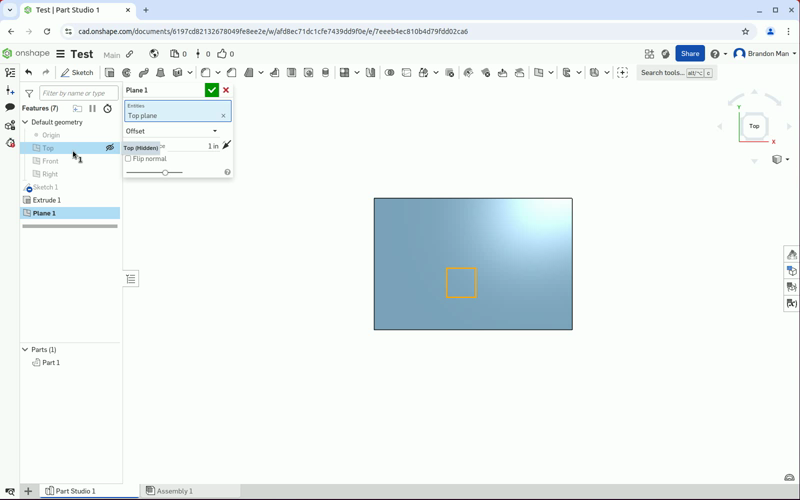
key(tab, 2)
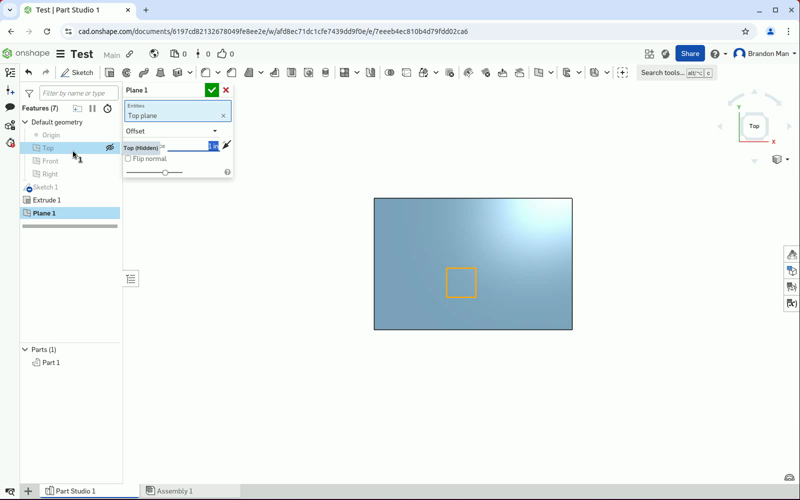
text(2.65)
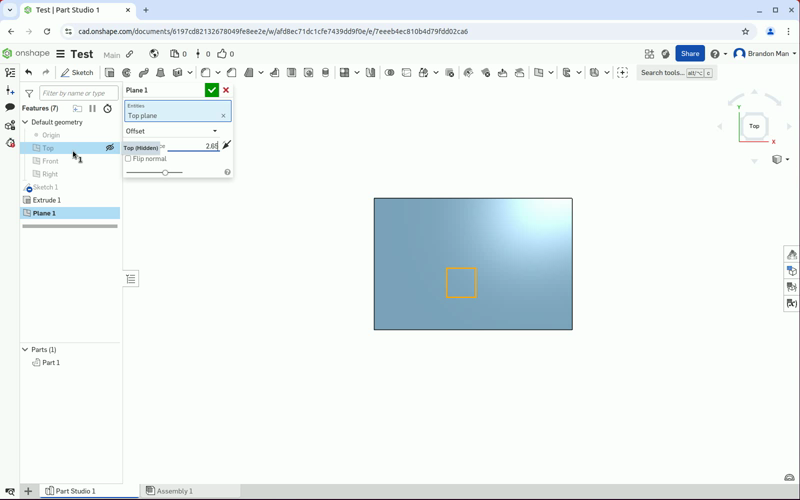
key(enter, 2)
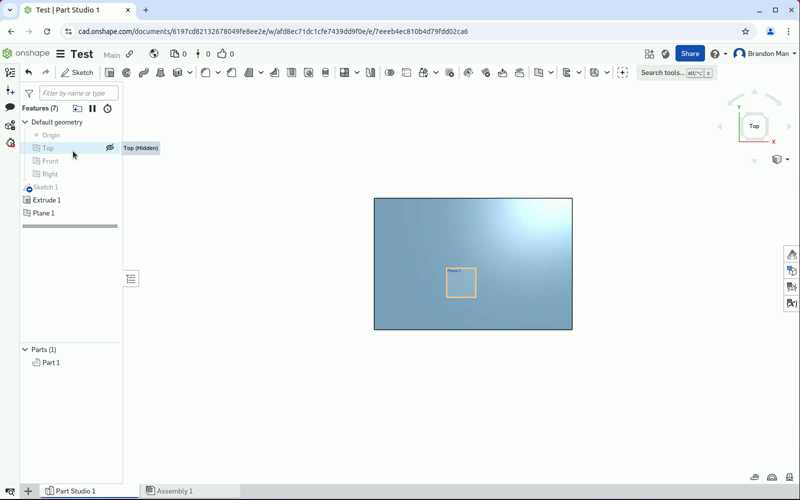
key(shift+s)
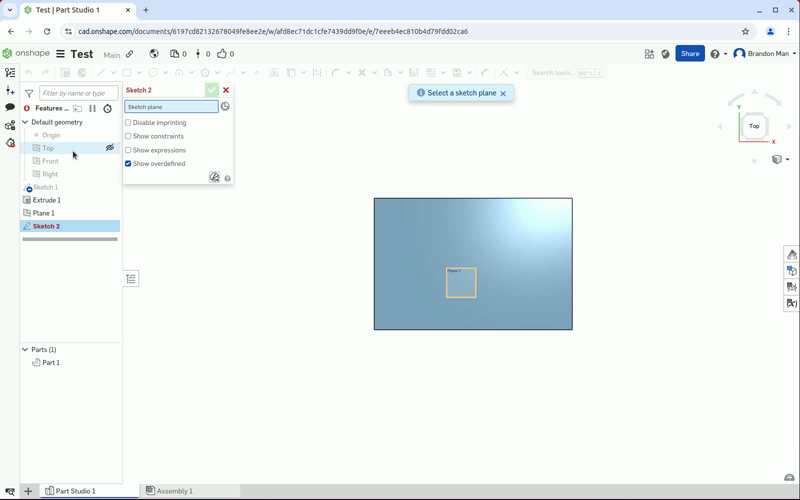
mouse_move(73, 215)
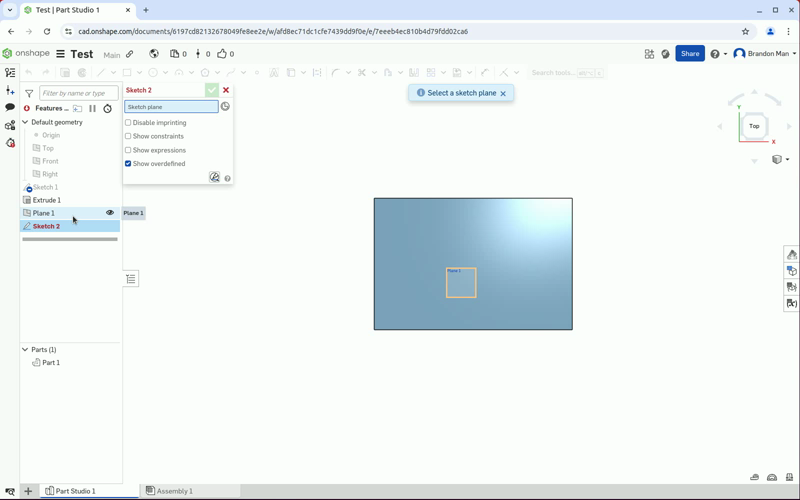
click(73, 215)
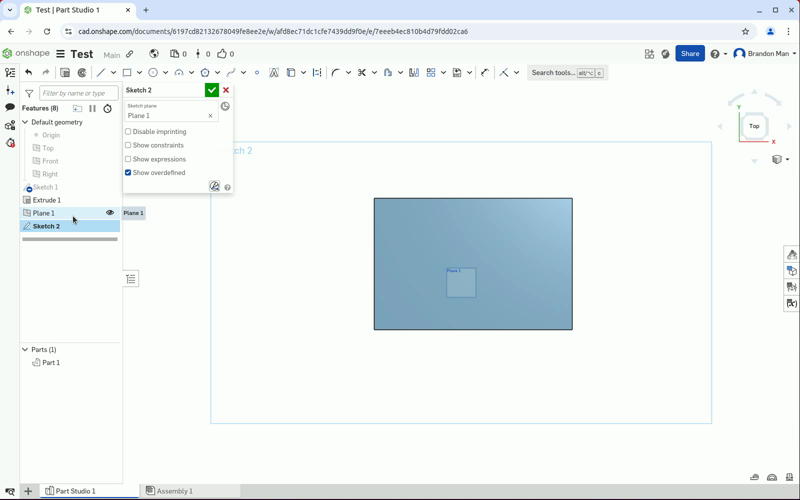
mouse_move(73, 352)
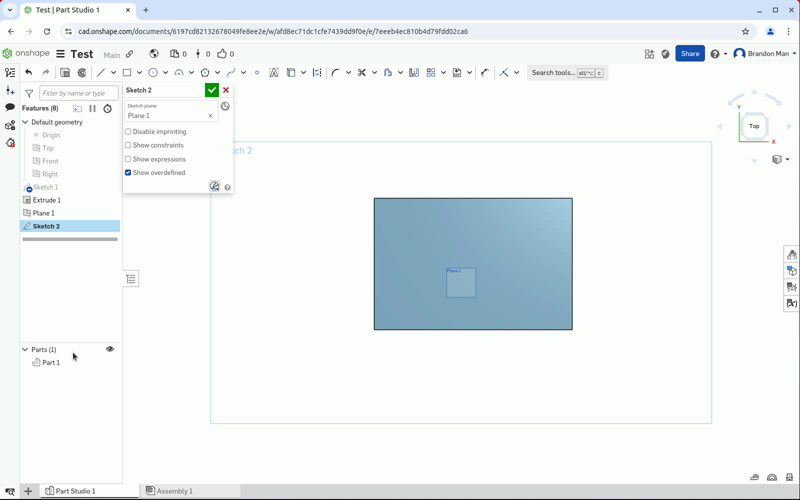
key(y)
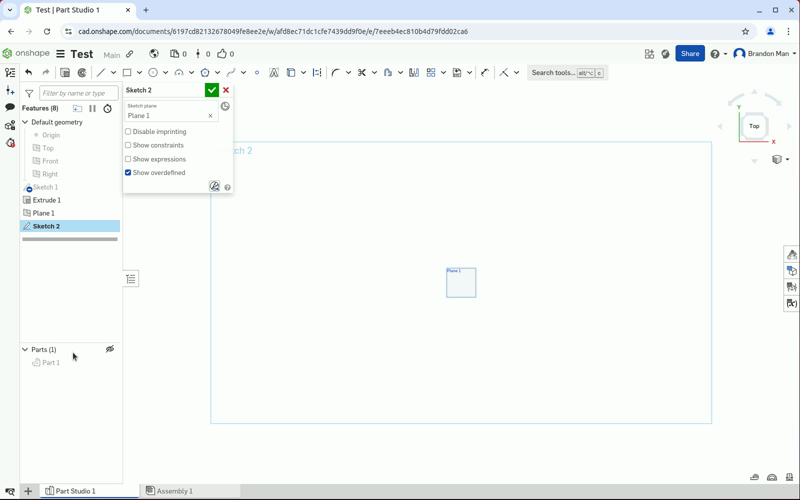
key(l)
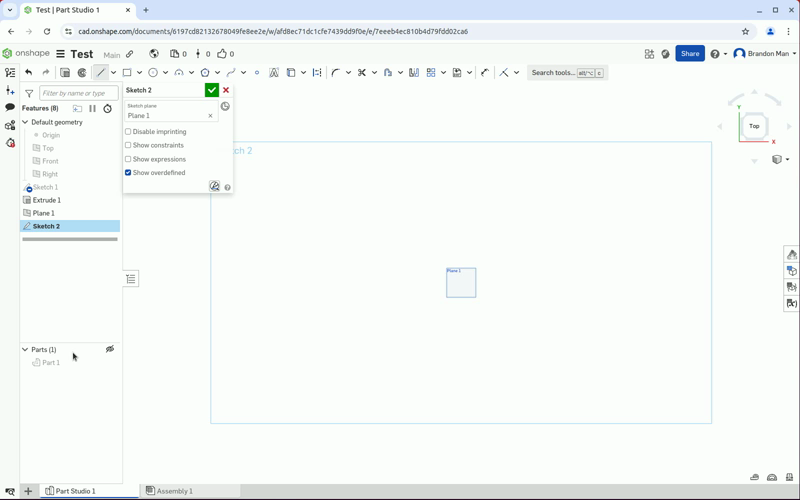
key_down(shift)
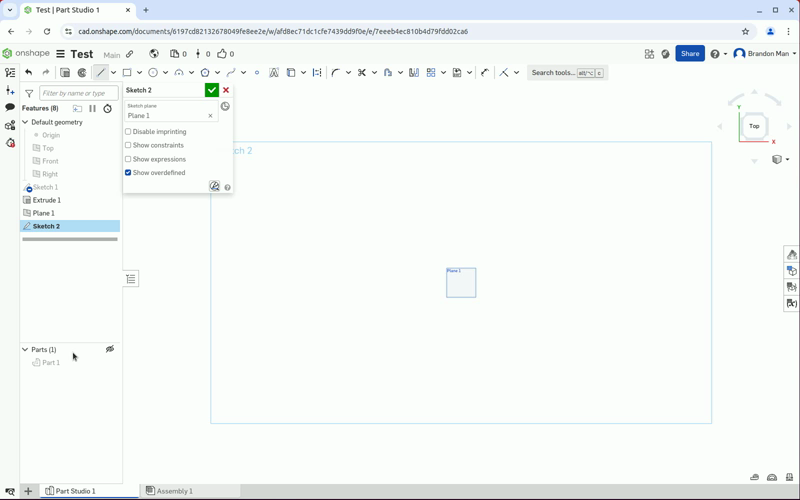
mouse_move(392, 299)
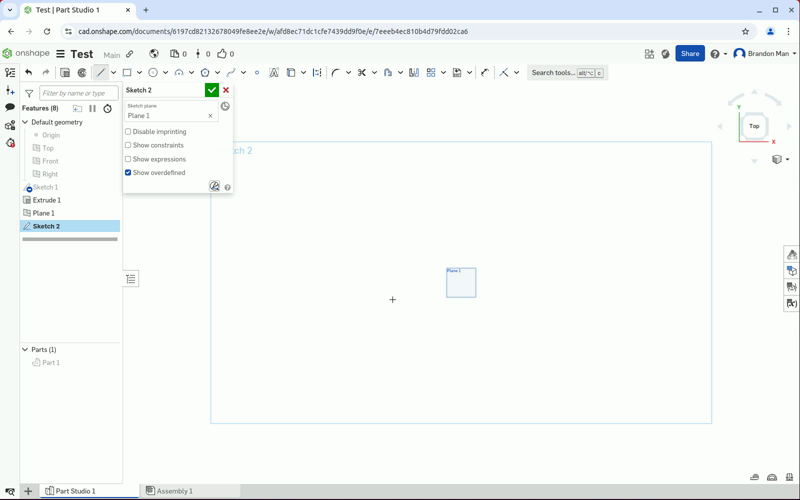
click(392, 299)
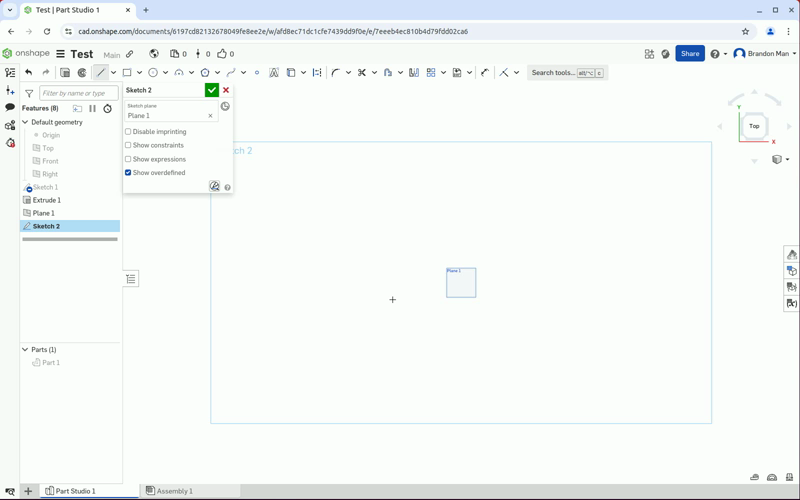
key_up(shift)
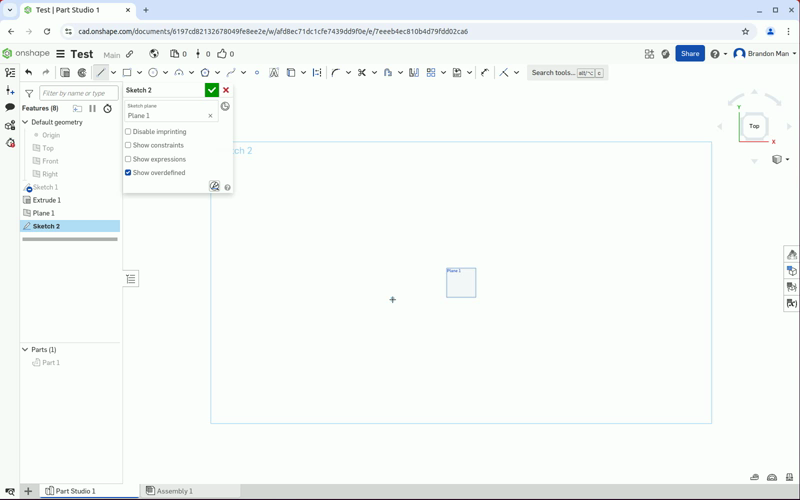
key_down(shift)
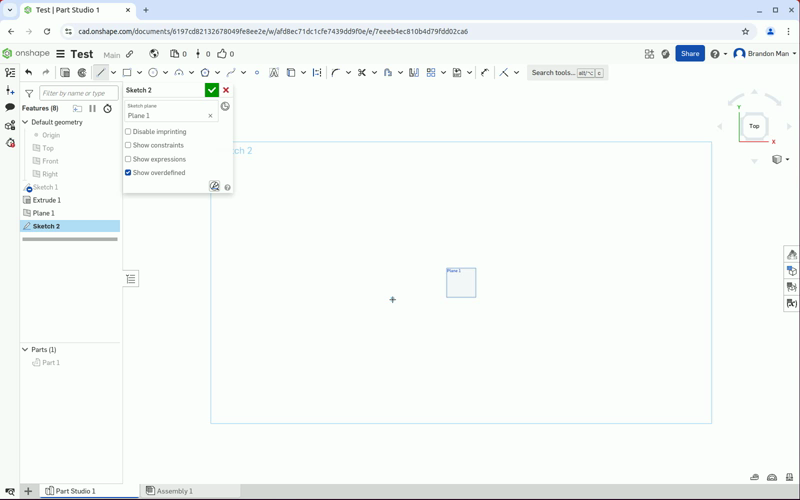
mouse_move(422, 299)
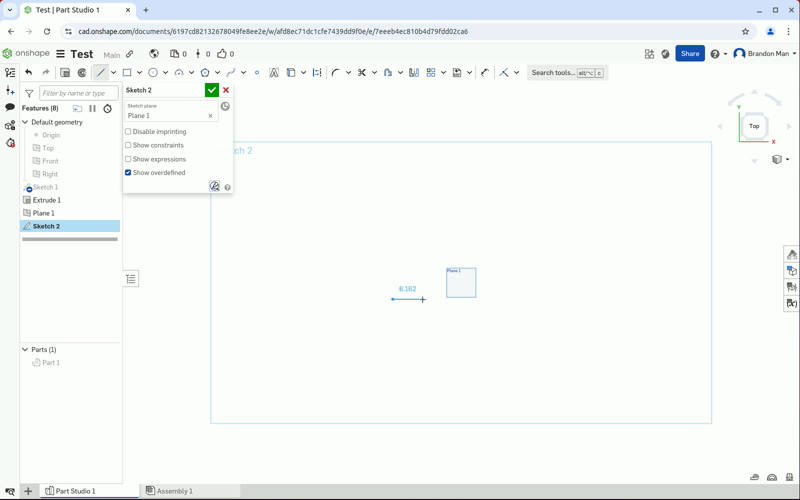
mouse_move(431, 299)
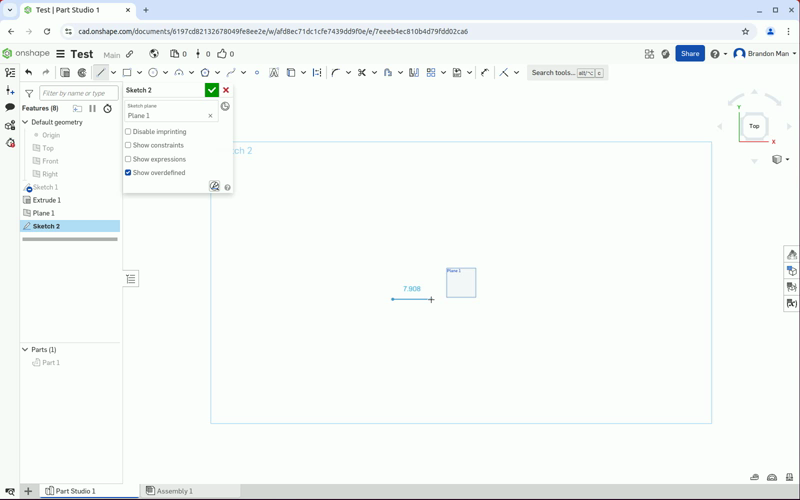
click(431, 299)
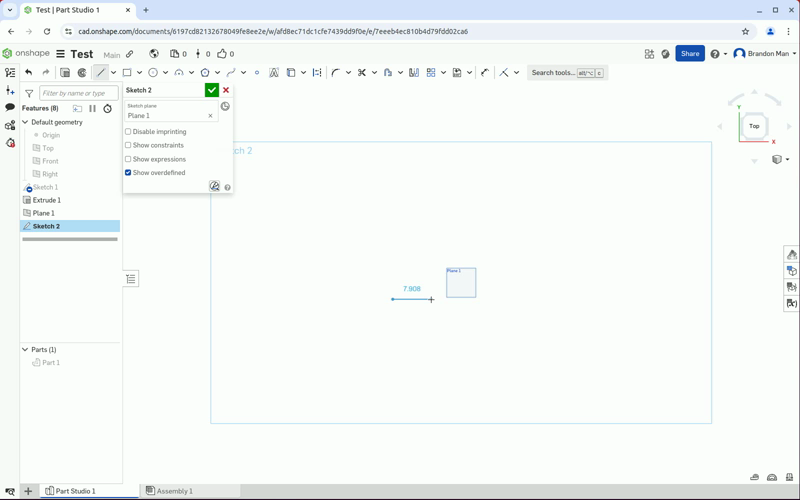
key_up(shift)
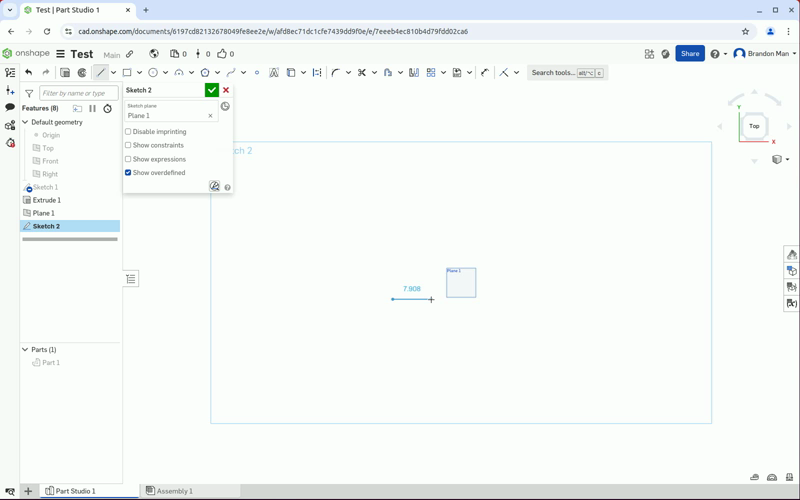
key_down(shift)
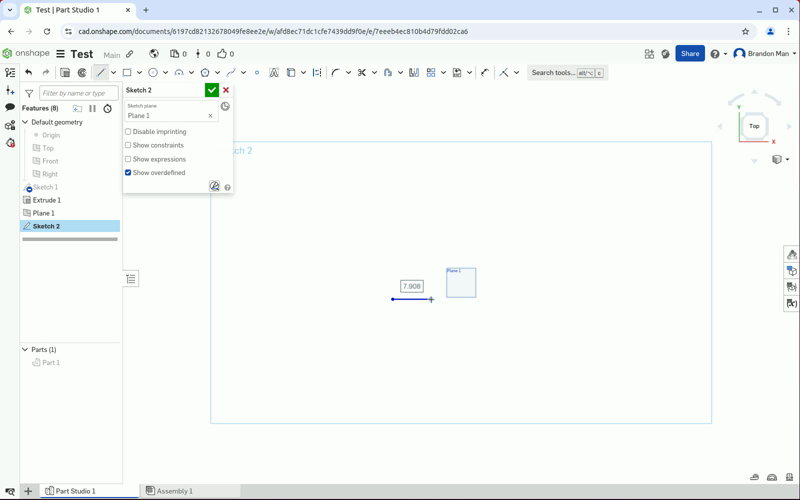
mouse_move(461, 299)
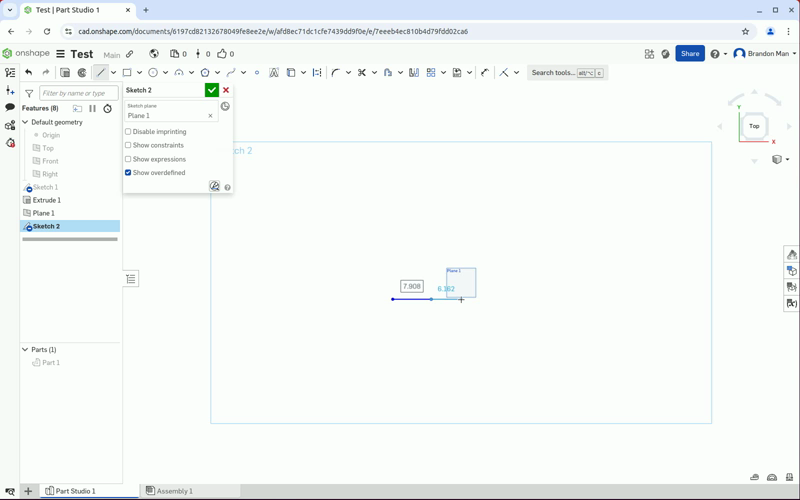
mouse_move(431, 268)
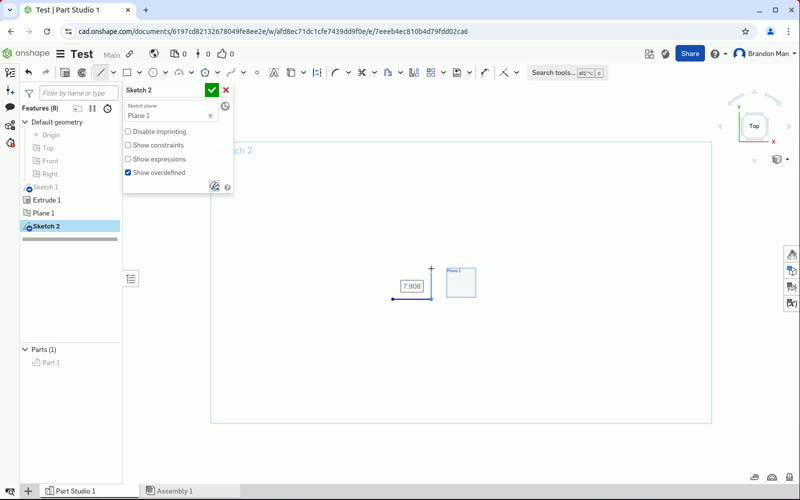
click(431, 268)
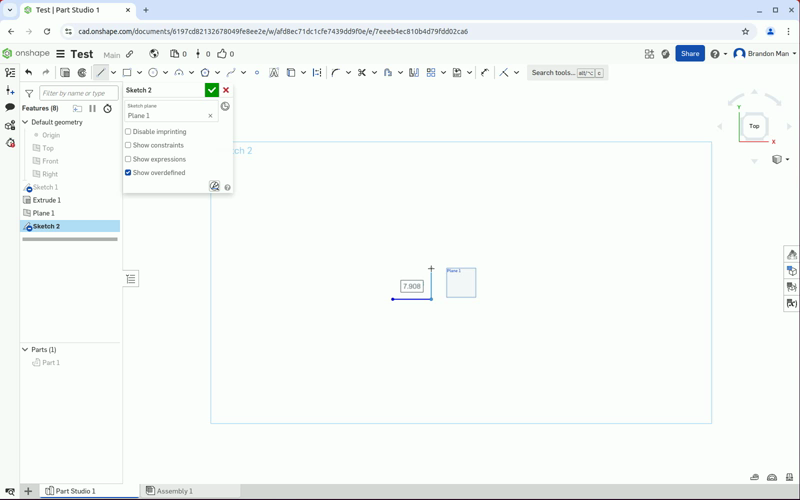
key_up(shift)
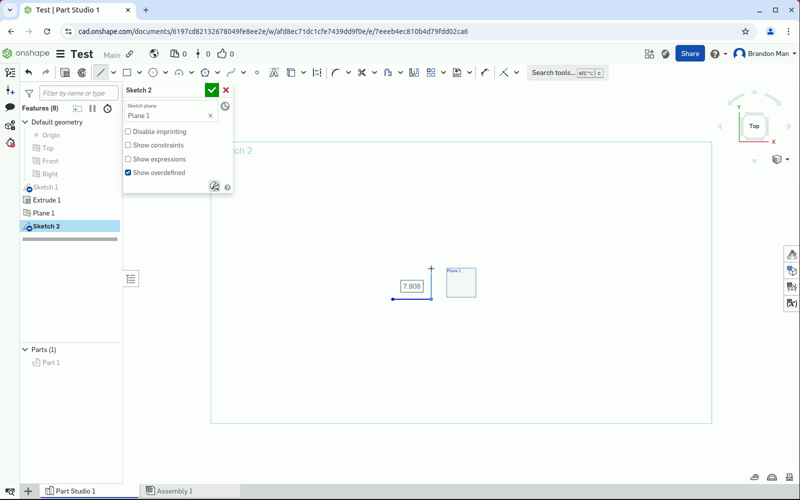
key_down(shift)
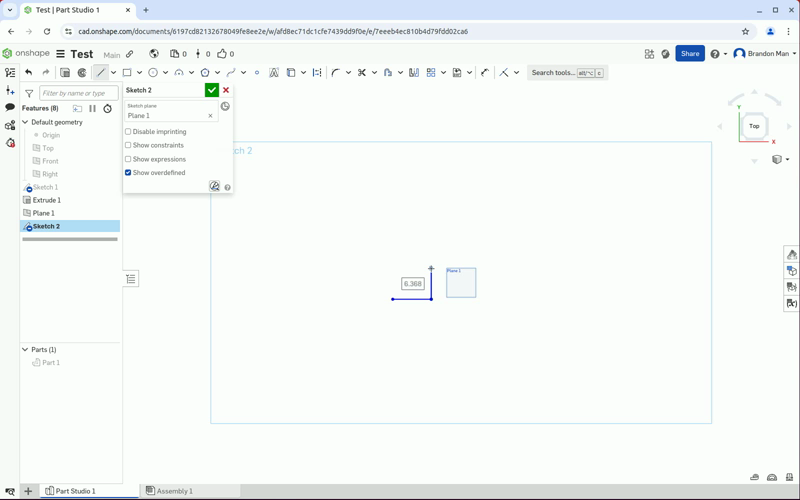
mouse_move(461, 268)
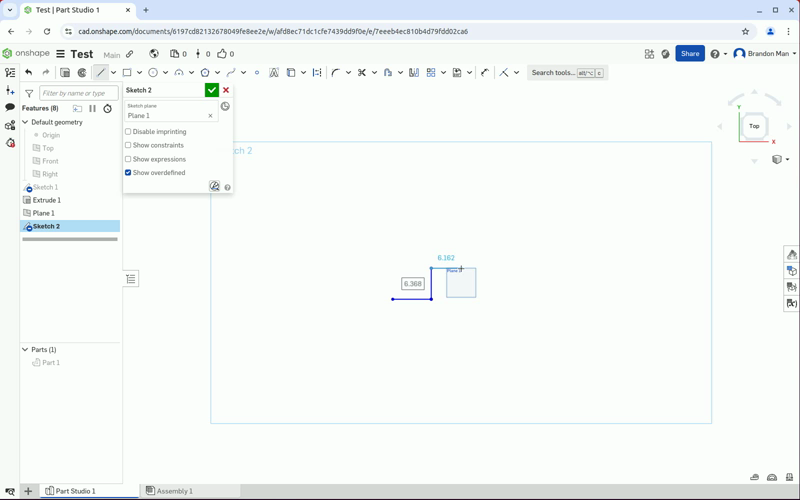
mouse_move(392, 268)
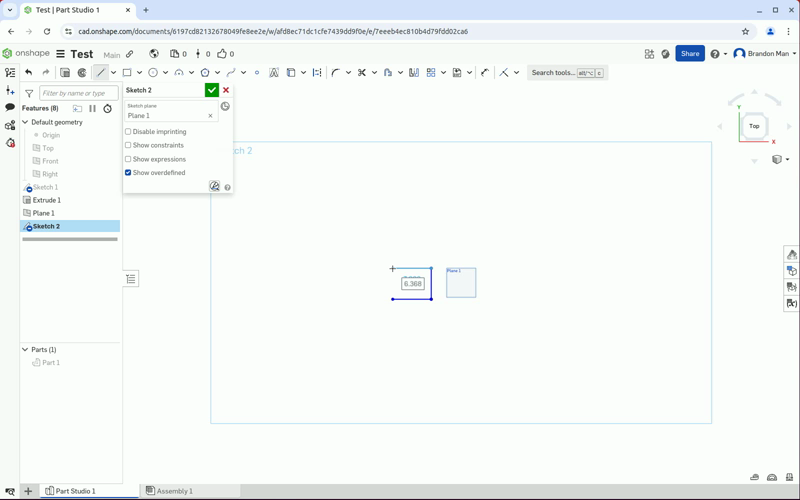
click(392, 268)
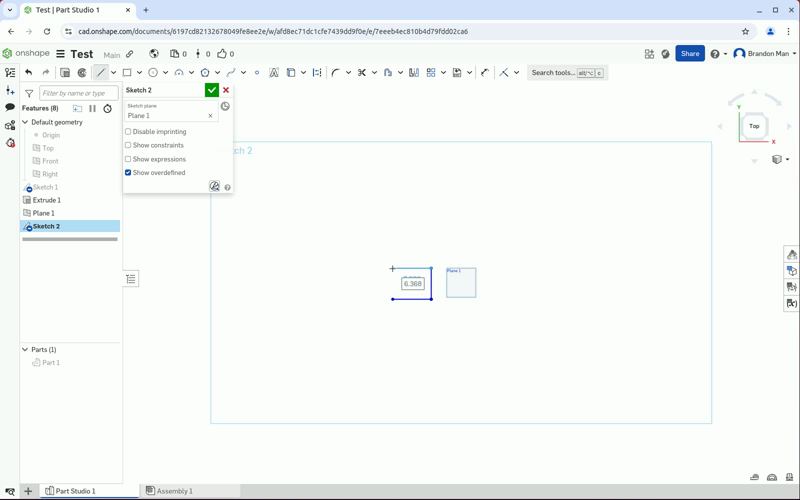
key_up(shift)
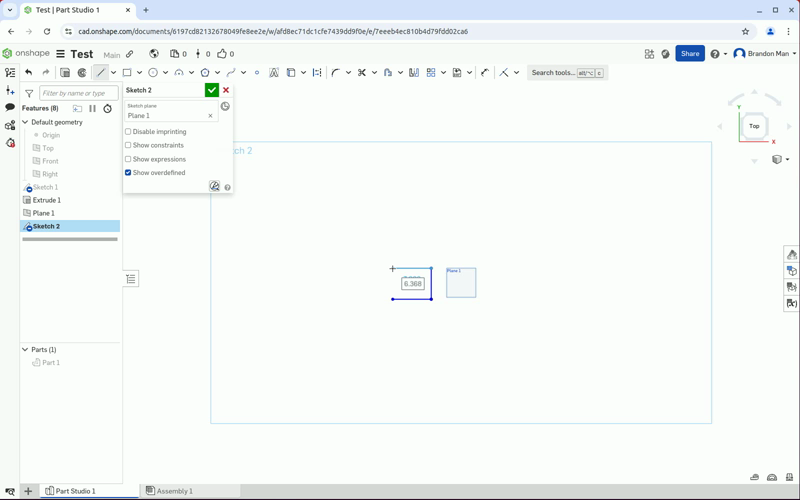
mouse_move(422, 268)
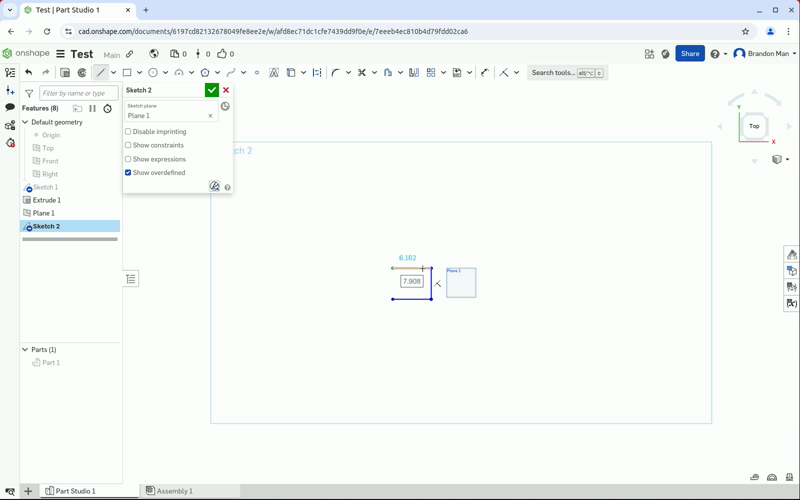
key_down(shift)
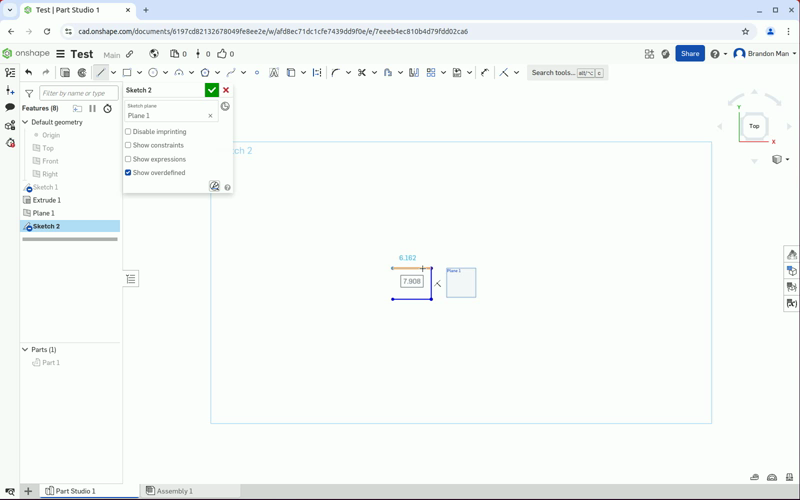
mouse_move(392, 299)
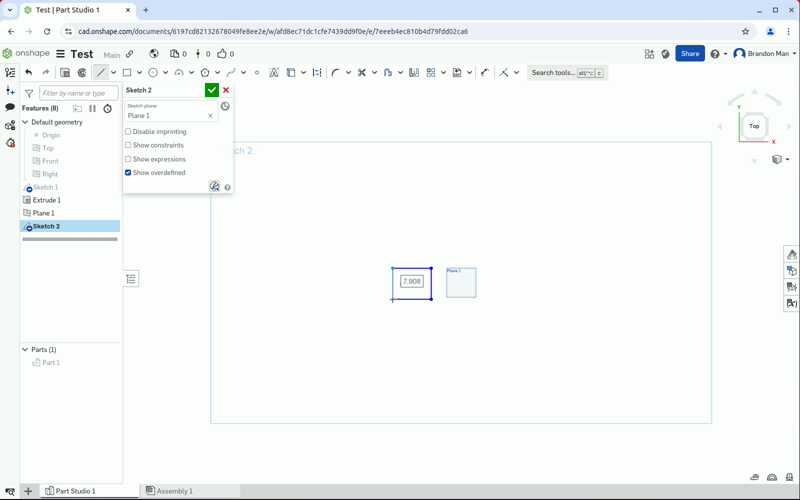
key_up(shift)
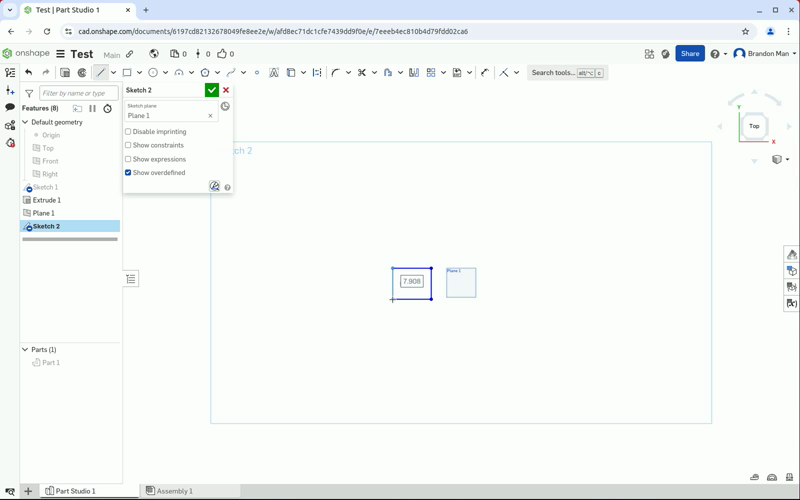
click(392, 299)
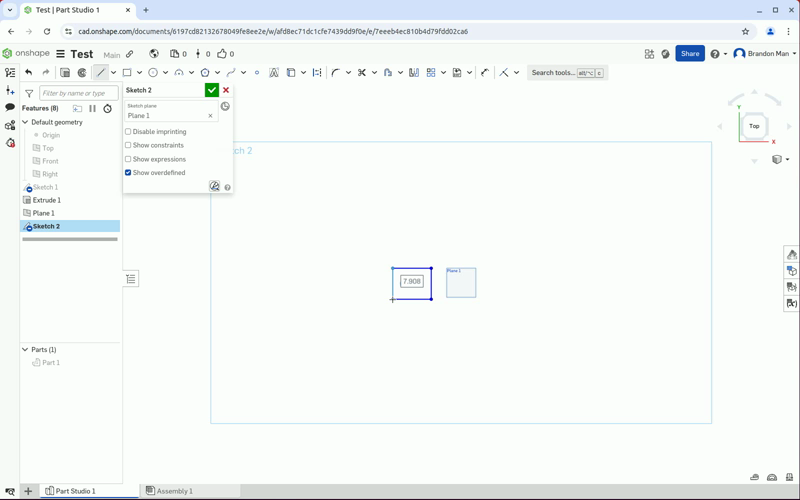
key(esc)
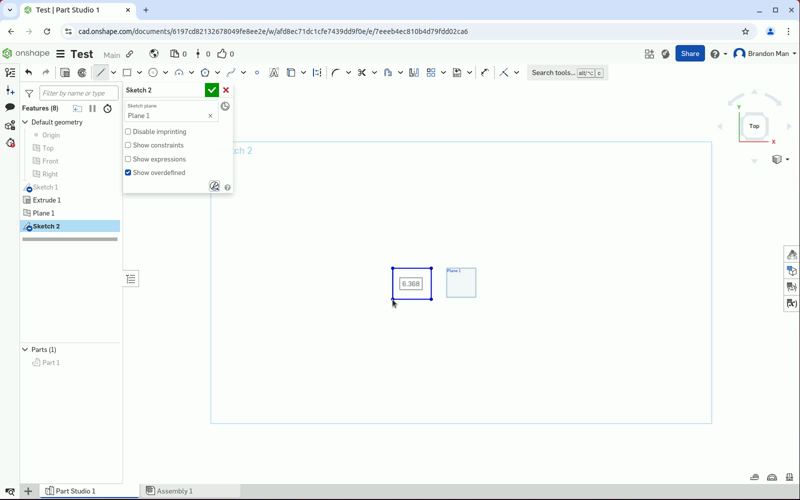
mouse_move(413, 280)
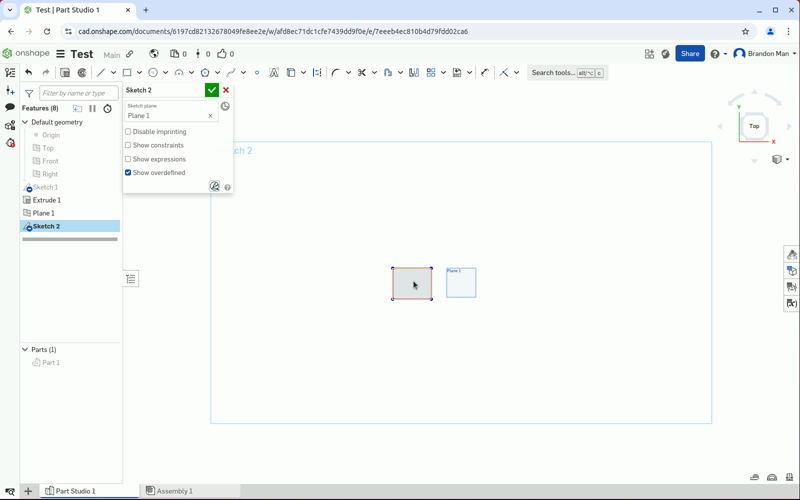
scroll(6)
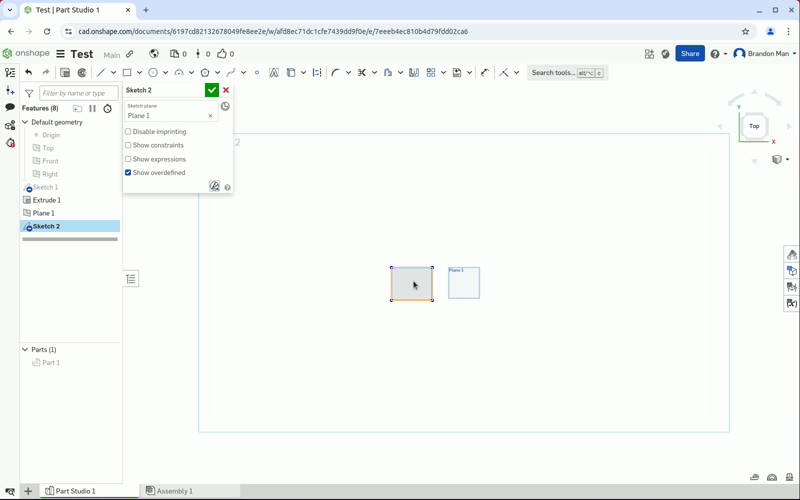
scroll(6)
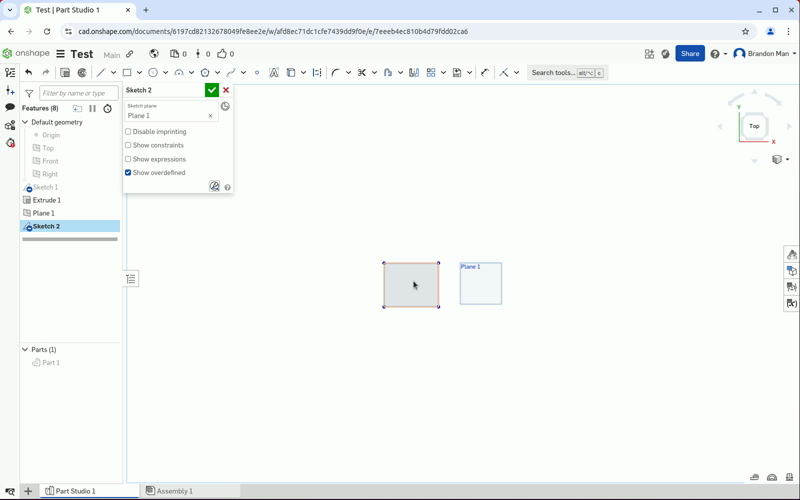
scroll(6)
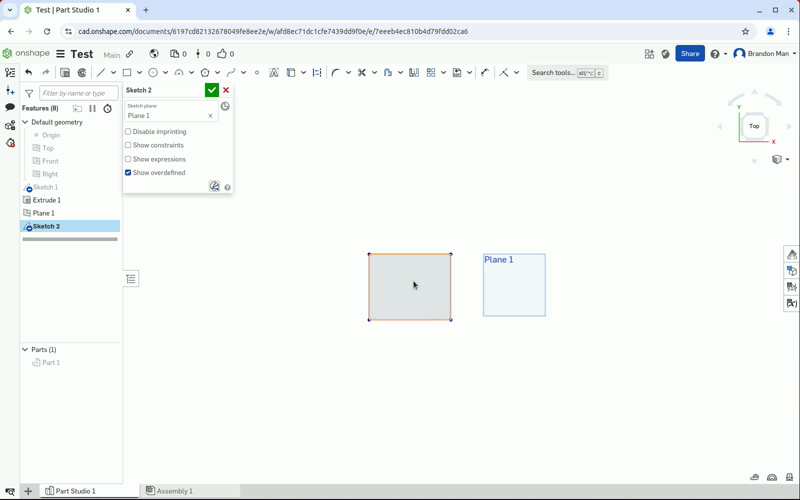
scroll(6)
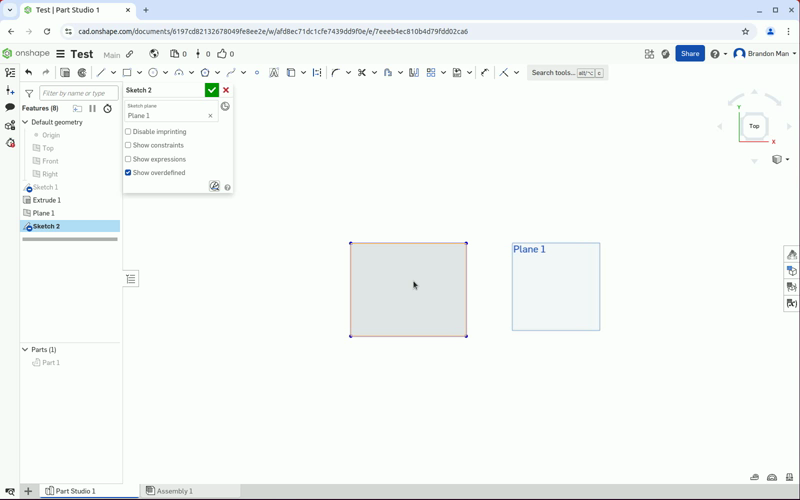
scroll(6)
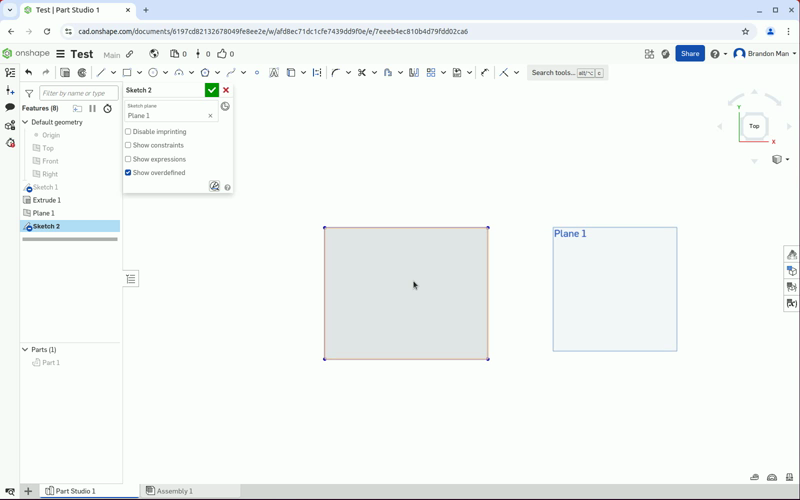
scroll(6)
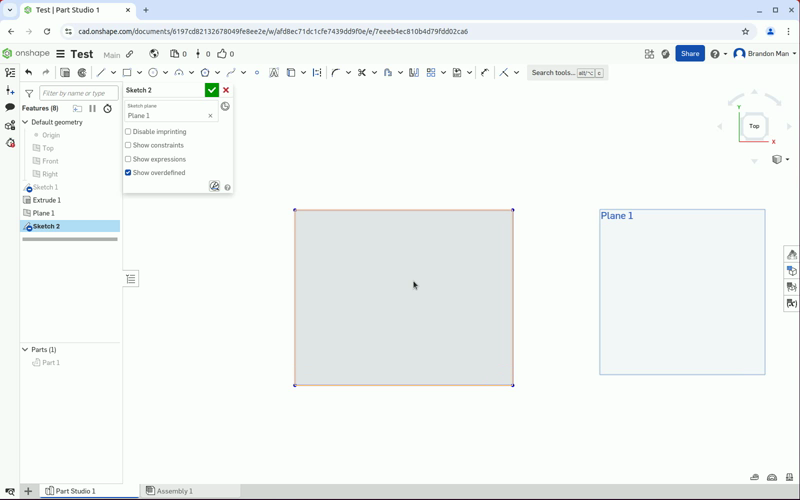
scroll(6)
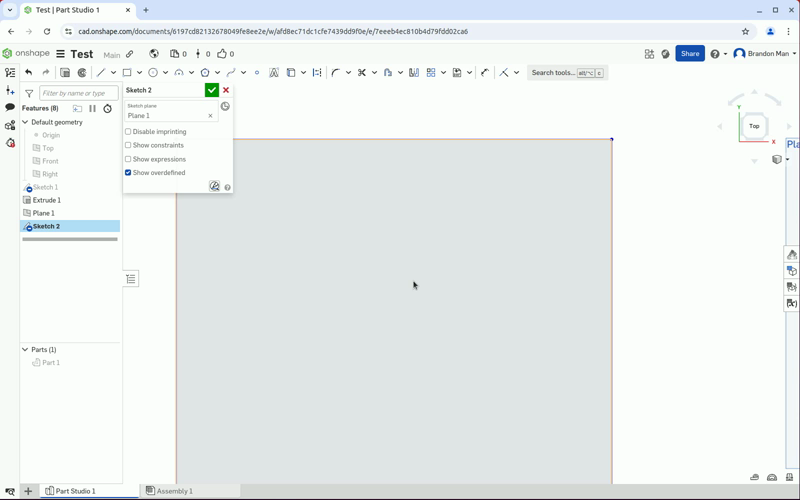
click(413, 280)
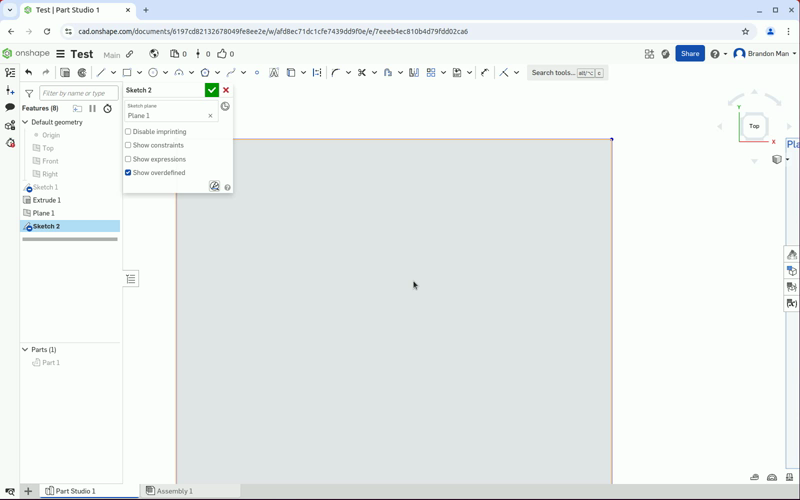
scroll(-6)
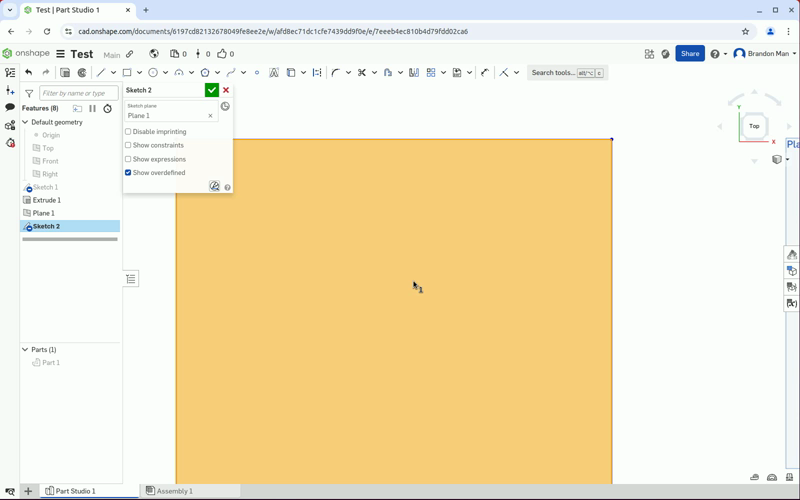
scroll(-6)
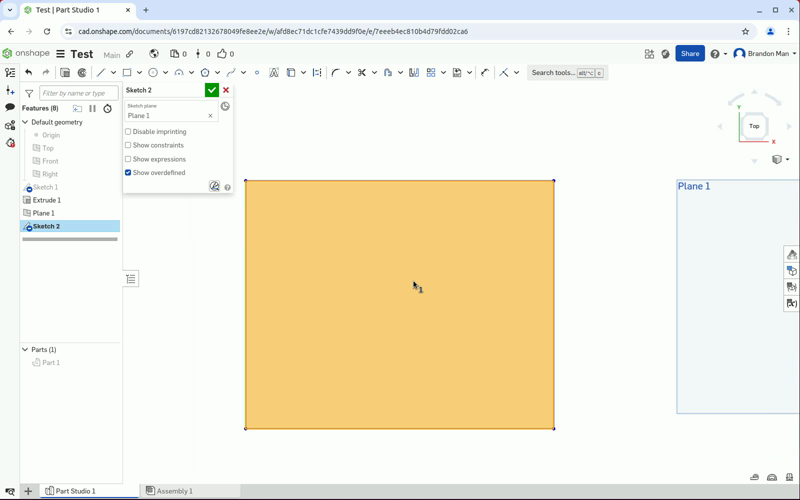
scroll(-6)
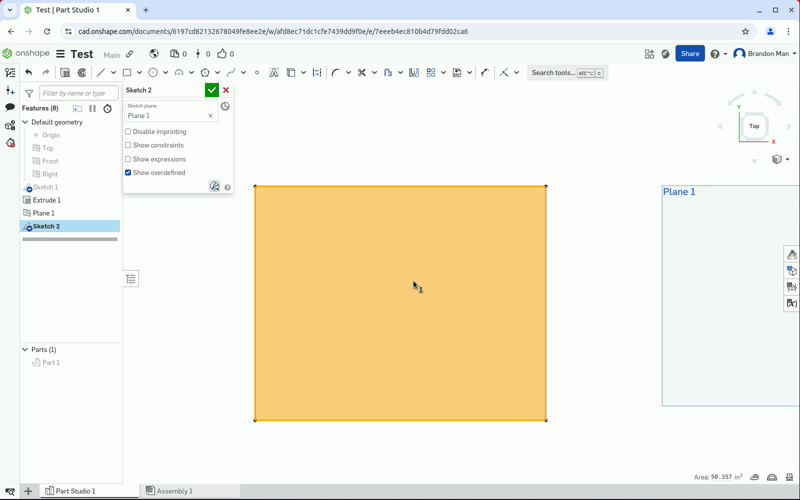
scroll(-6)
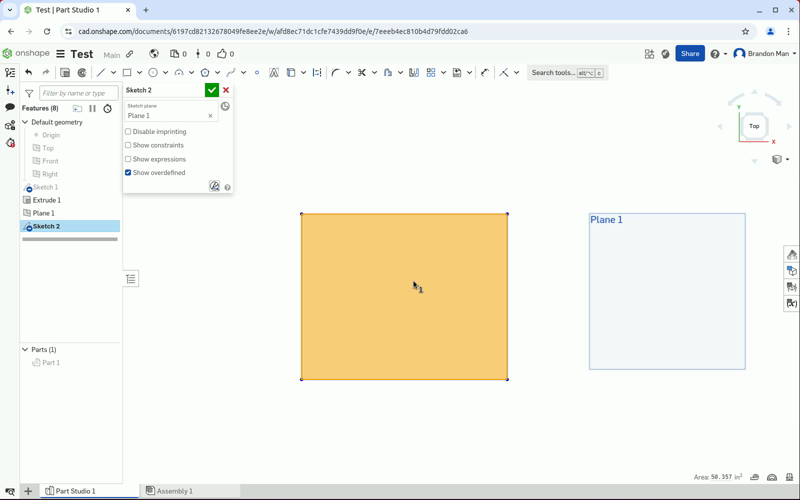
scroll(-6)
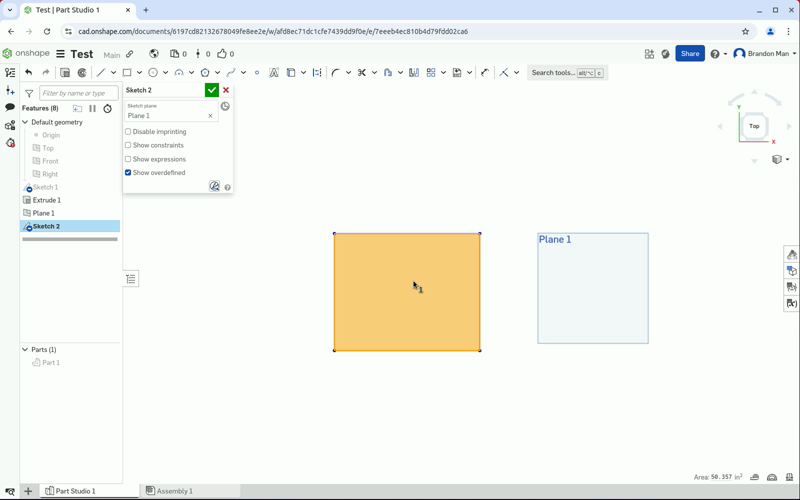
scroll(-6)
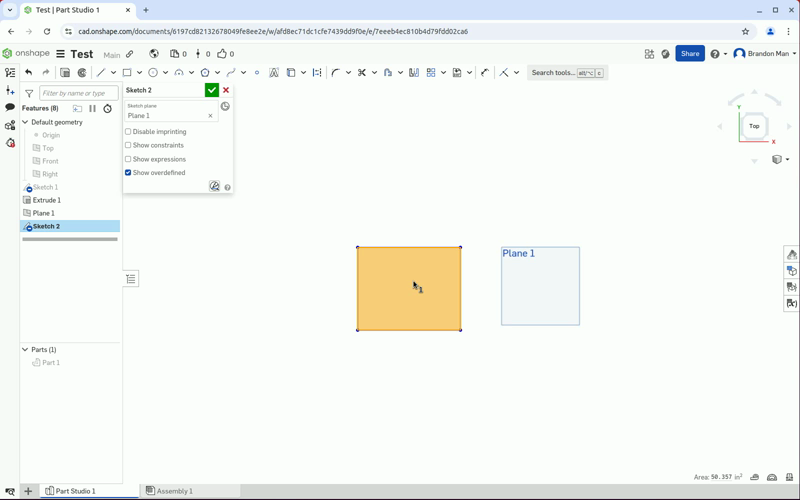
scroll(-6)
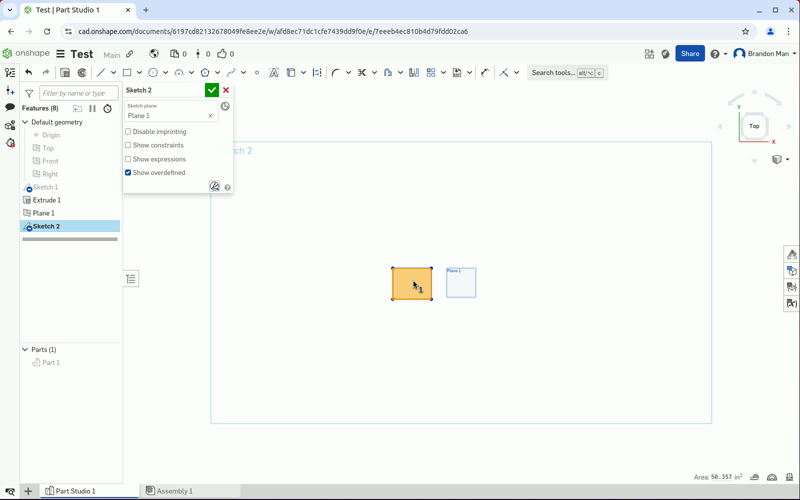
mouse_move(73, 352)
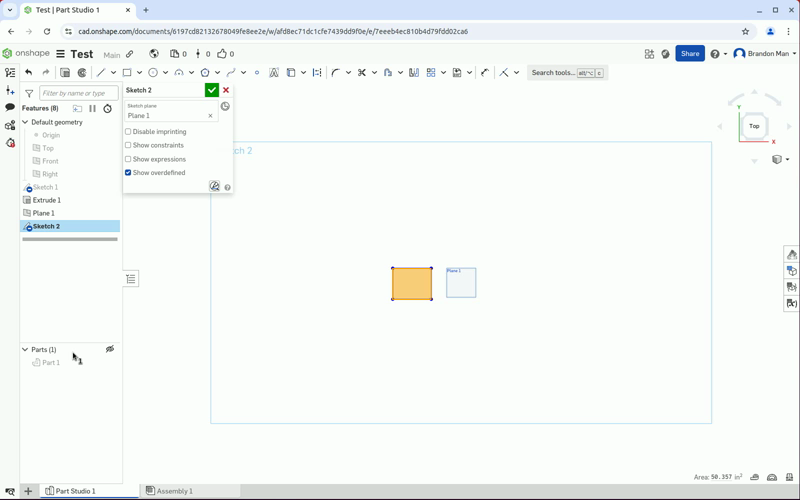
key(shift+y)
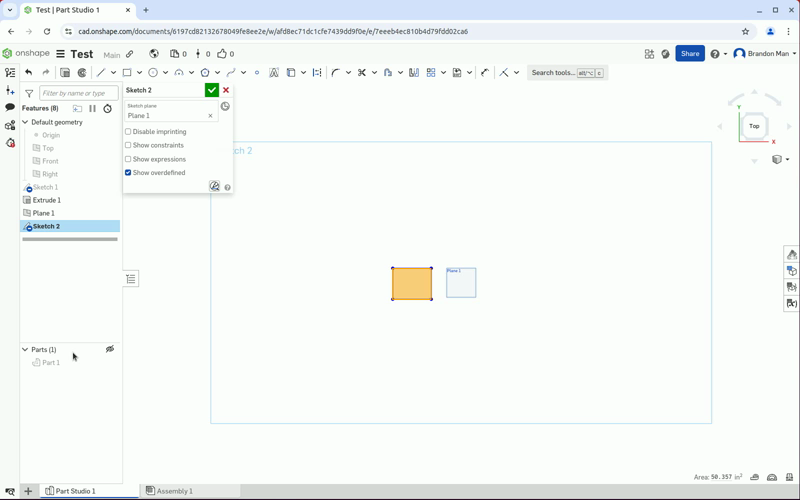
key(shift+e)
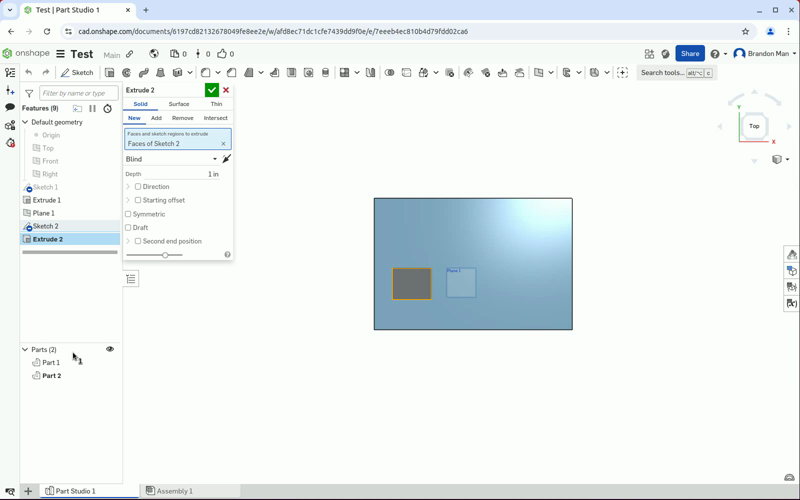
mouse_move(143, 106)
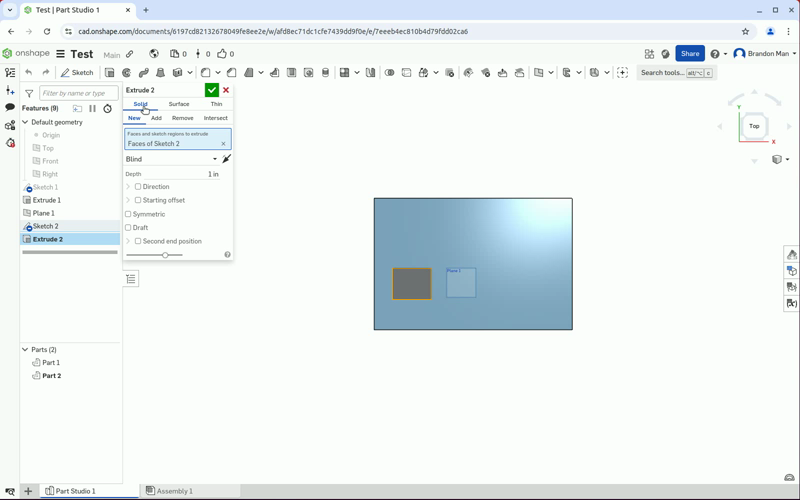
click(143, 106)
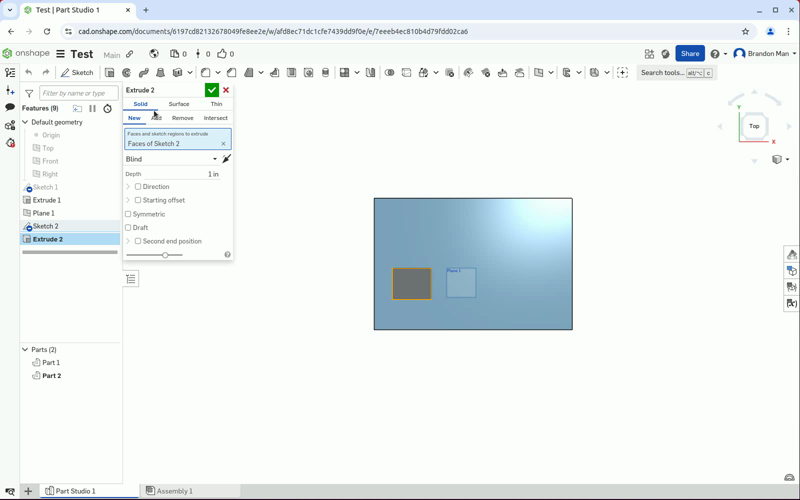
mouse_move(186, 120)
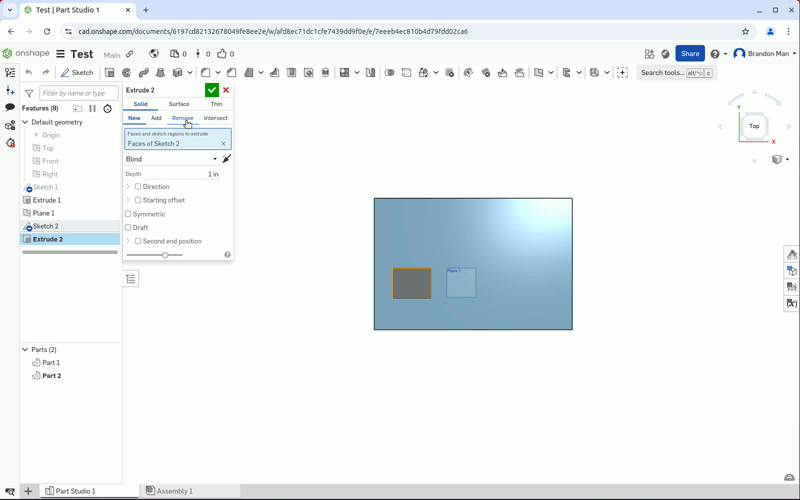
click(186, 120)
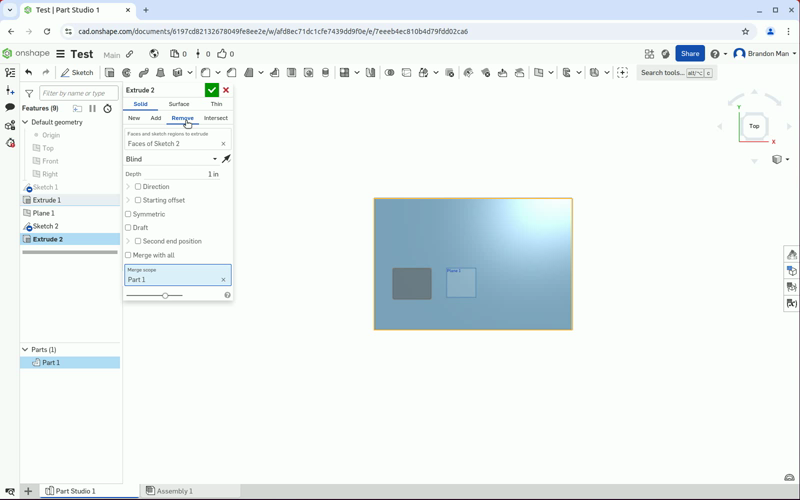
key(tab, 4)
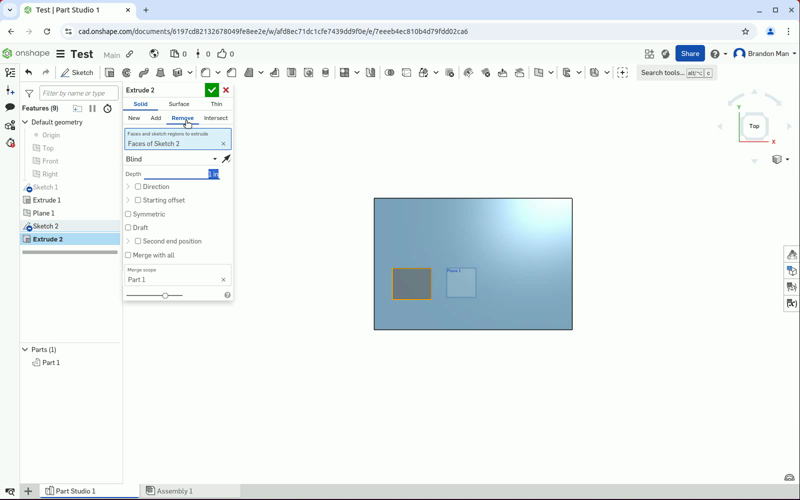
text(1.444)
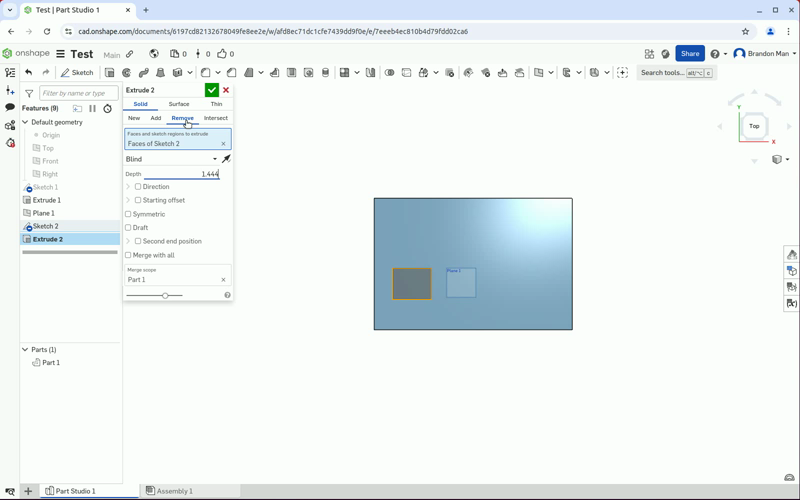
key(tab, 6)
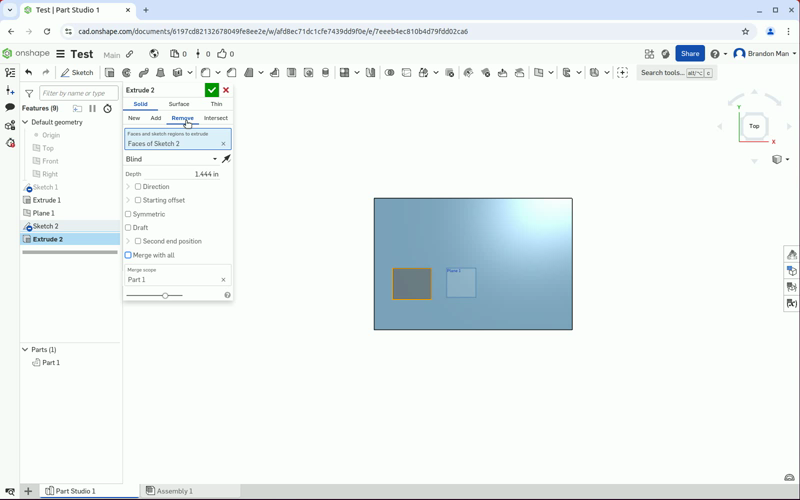
key(space)
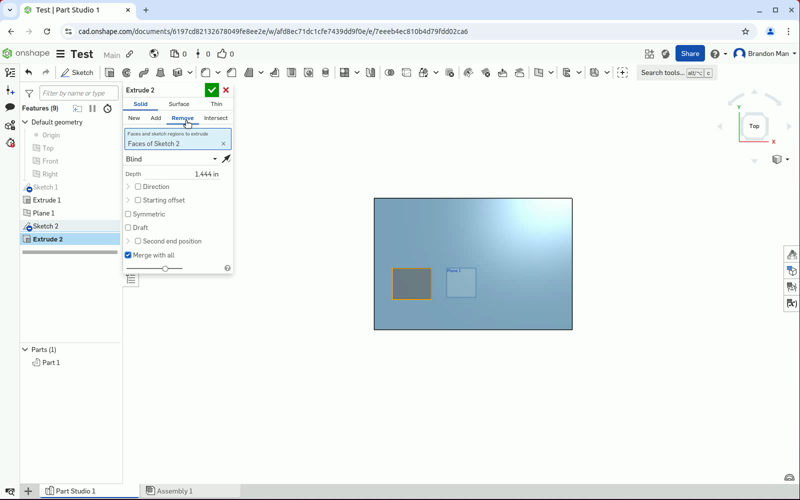
key(enter)
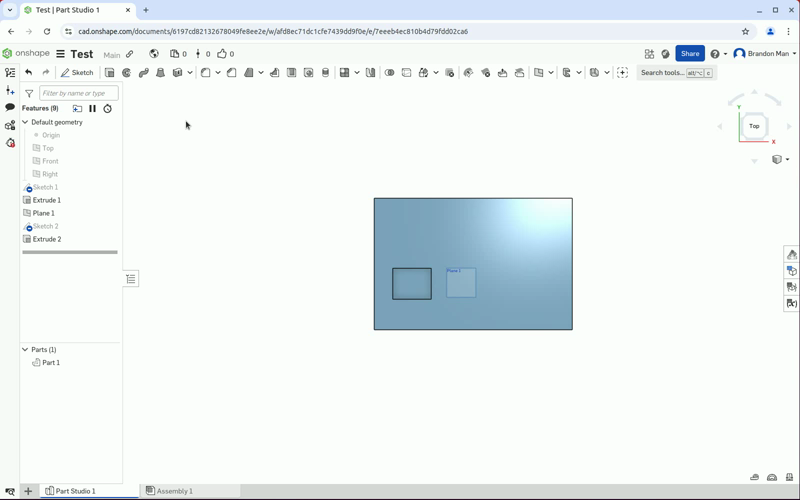
key(shift+h)
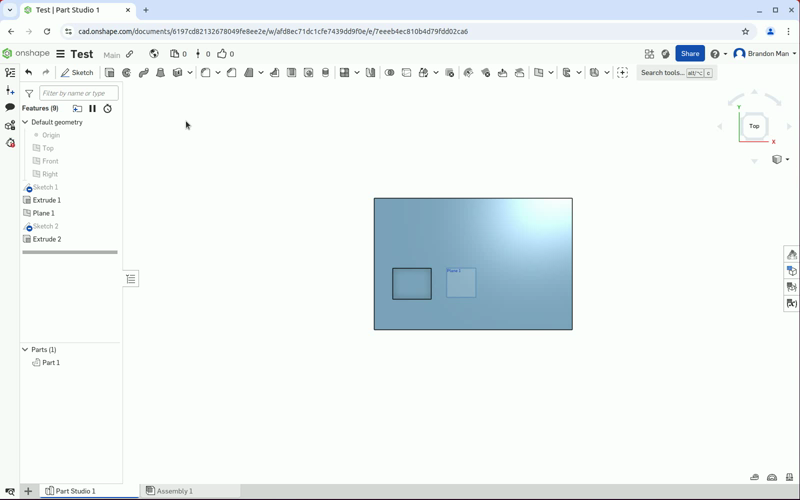
key(shift+h)
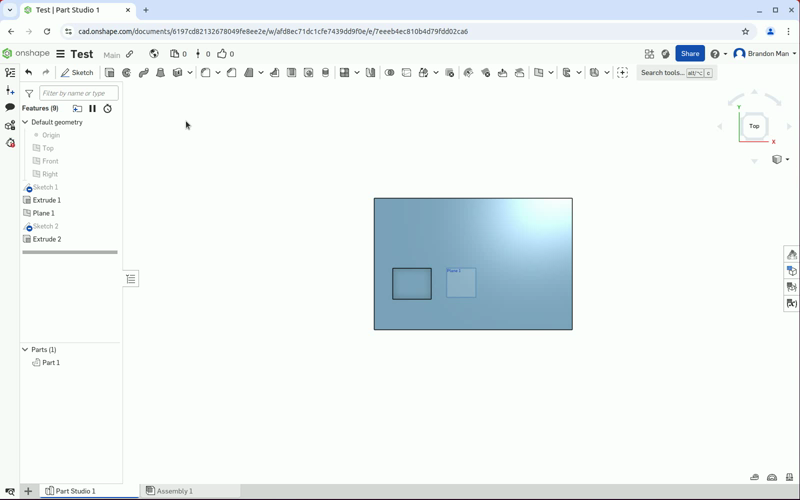
mouse_move(73, 189)
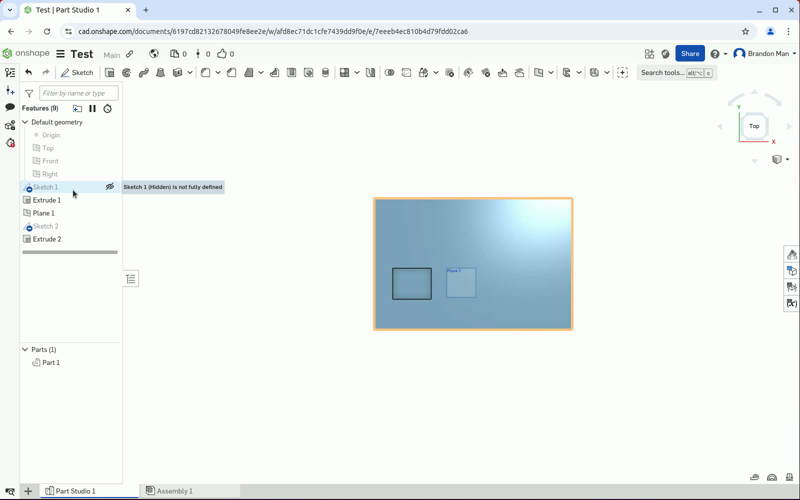
click(73, 189)
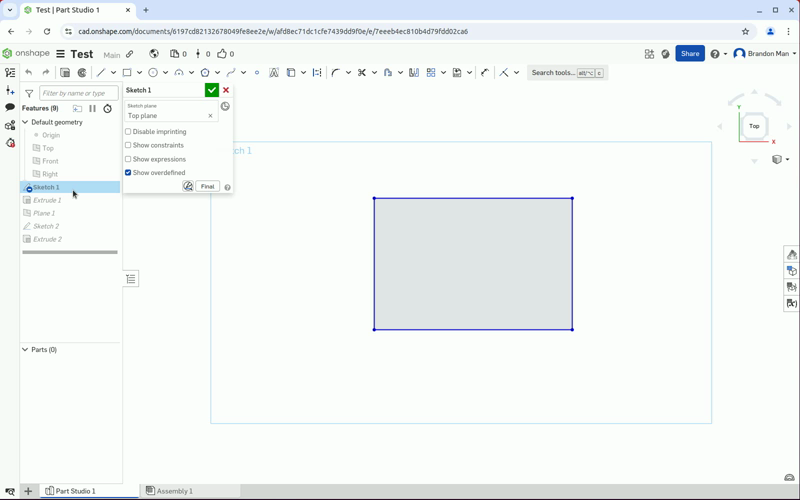
mouse_move(229, 92)
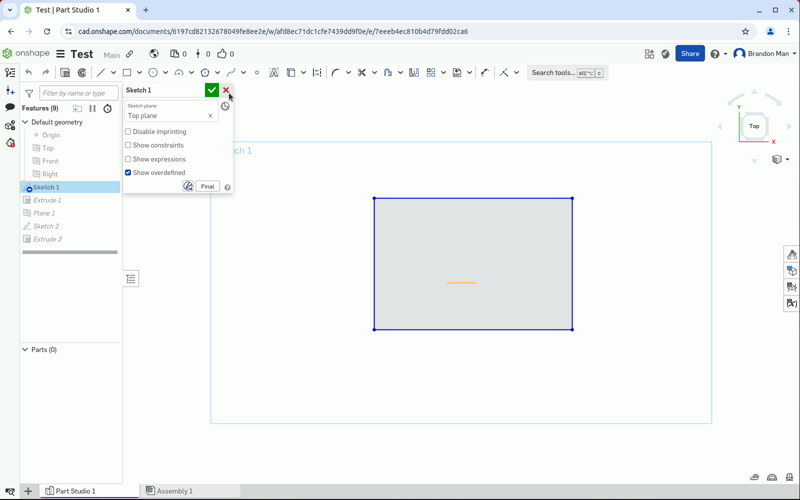
click(229, 92)
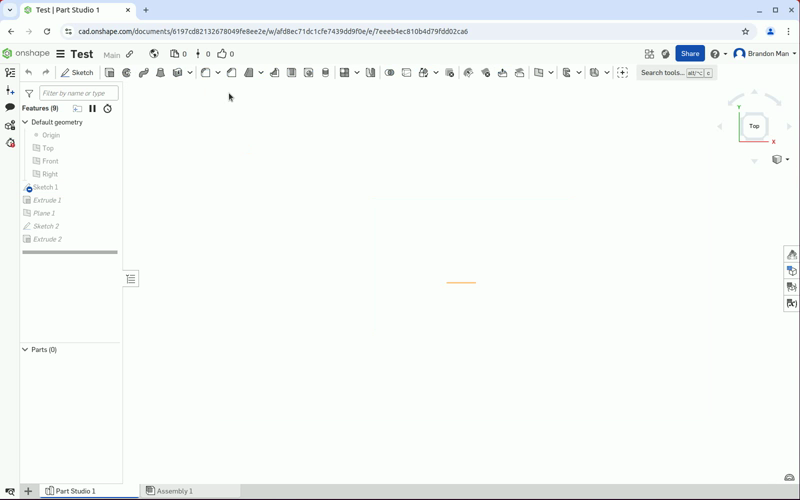
key(shift+s)
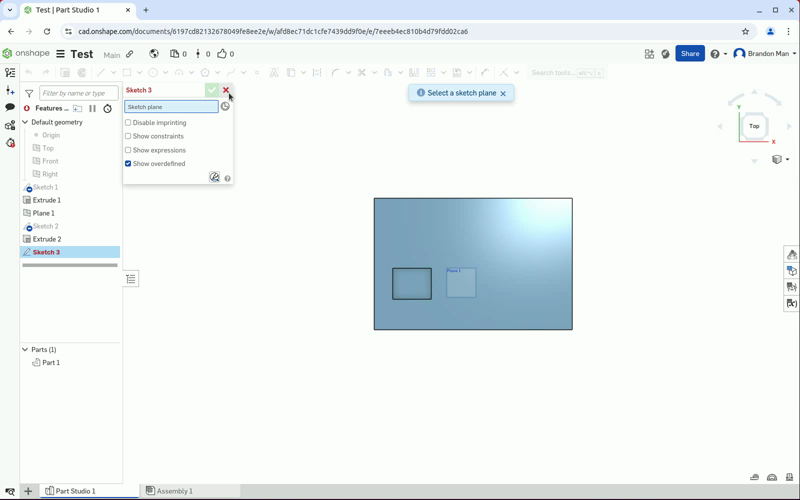
mouse_move(73, 215)
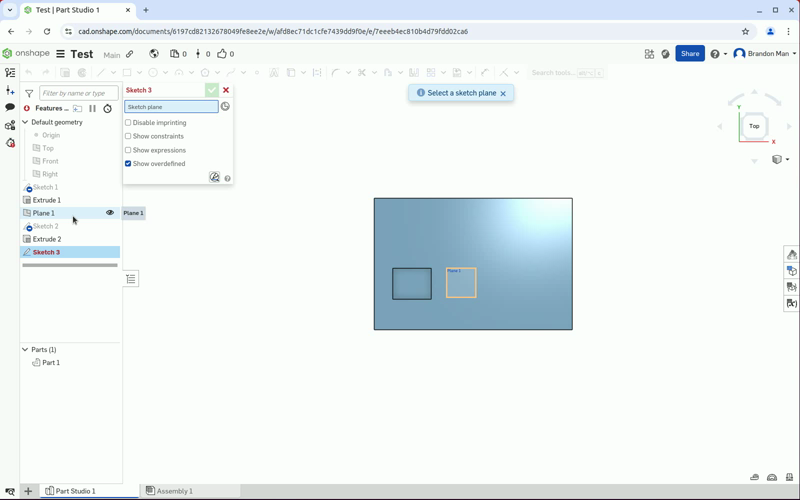
click(73, 215)
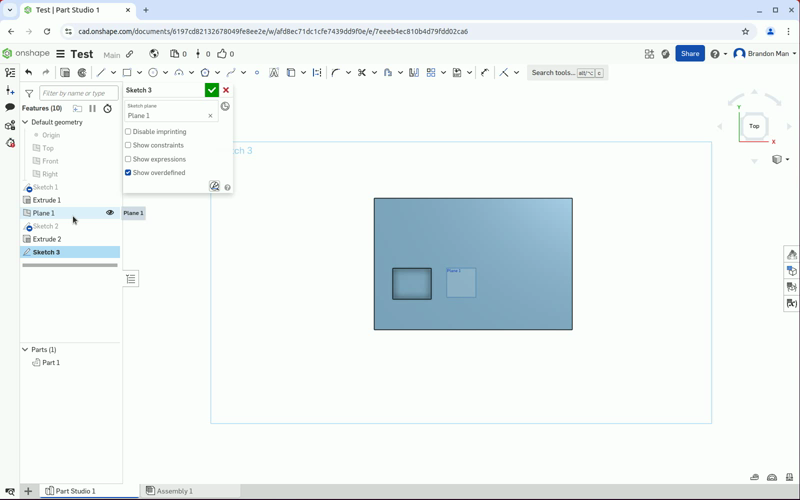
mouse_move(73, 352)
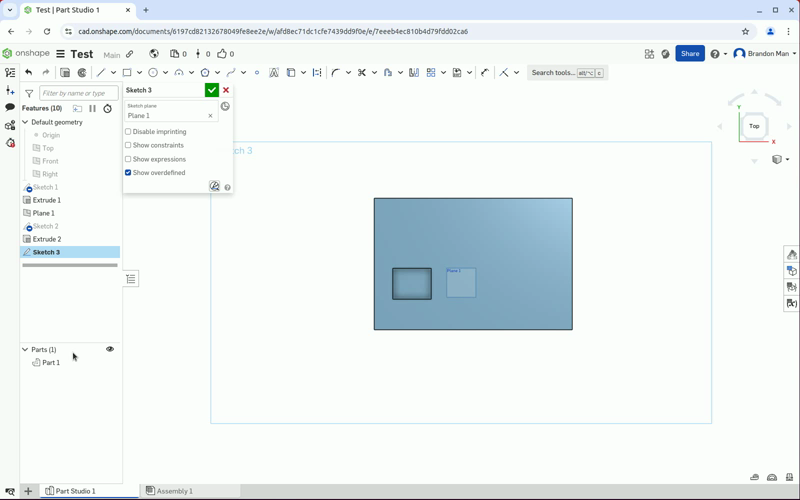
key(y)
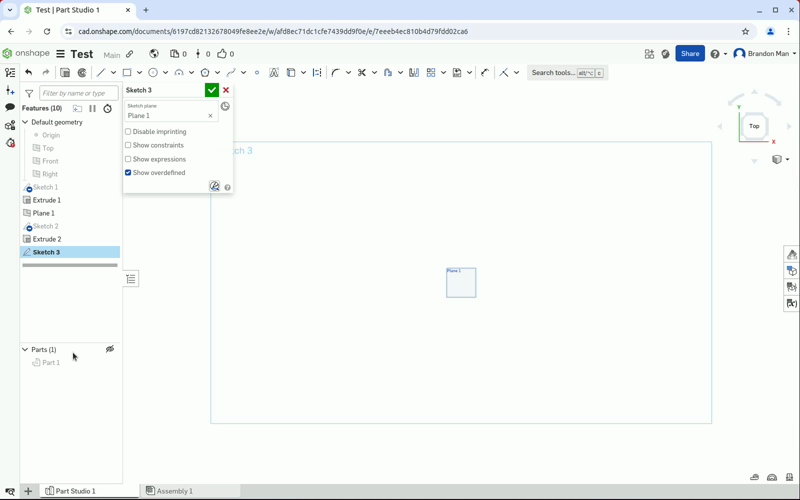
key(l)
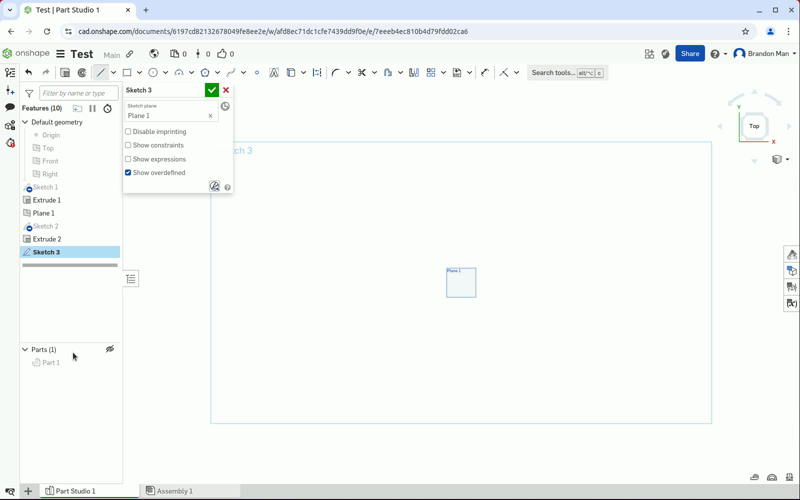
key_down(shift)
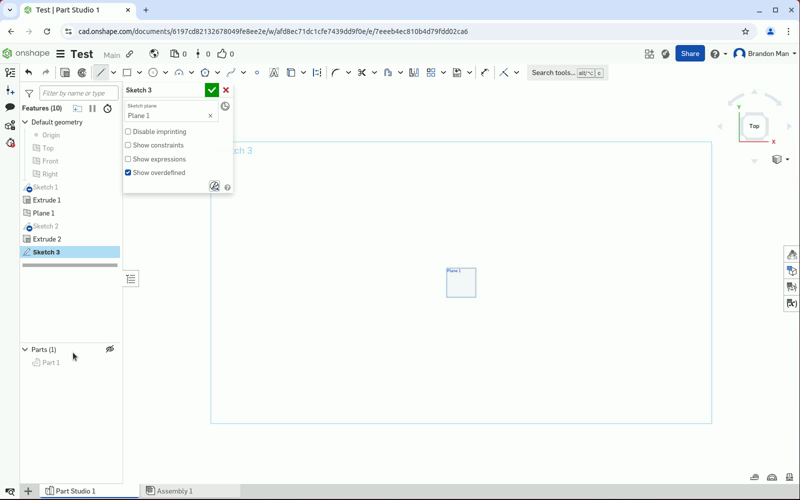
mouse_move(499, 241)
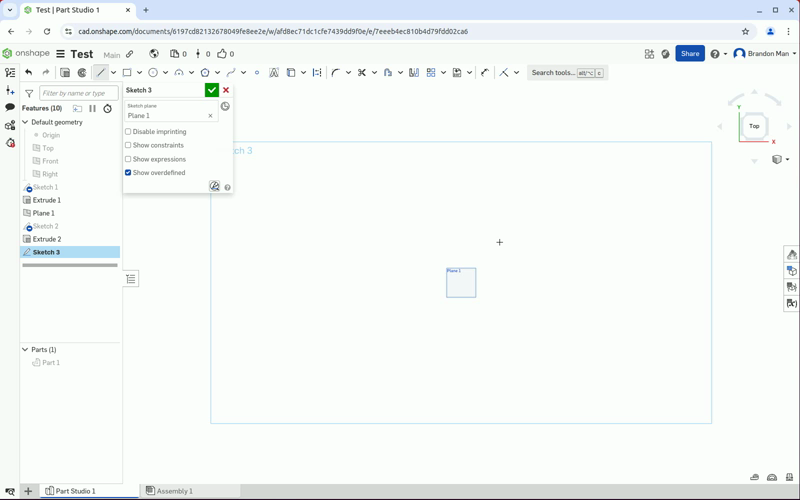
click(499, 241)
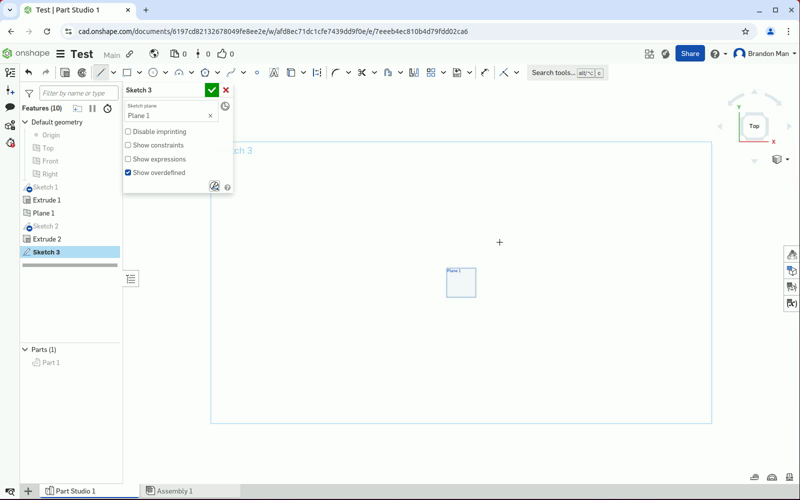
key_up(shift)
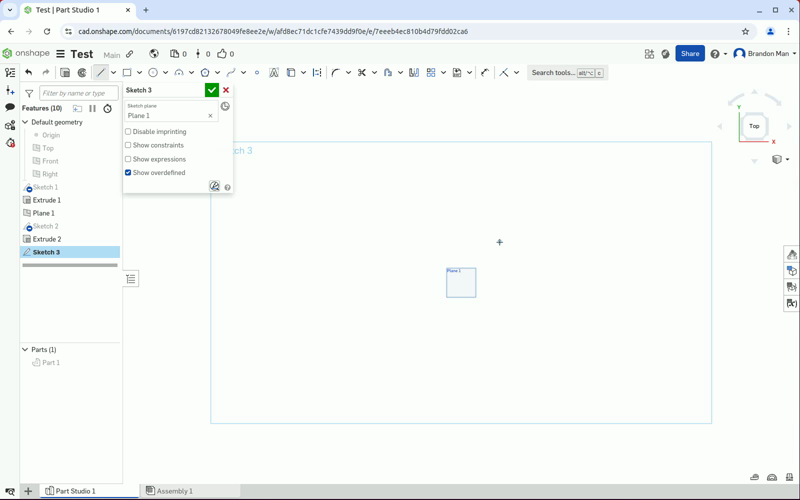
key_down(shift)
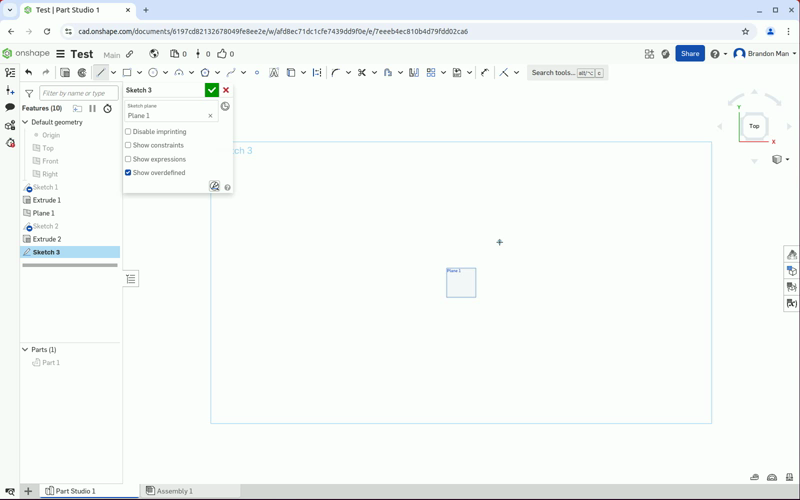
mouse_move(529, 241)
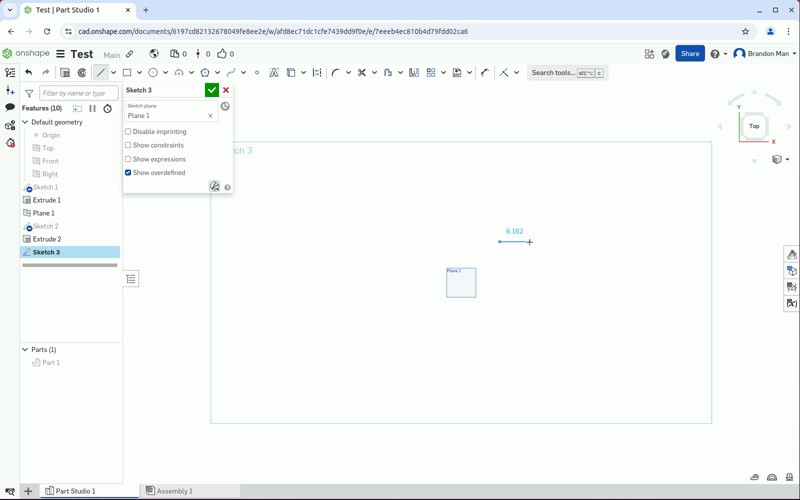
mouse_move(544, 241)
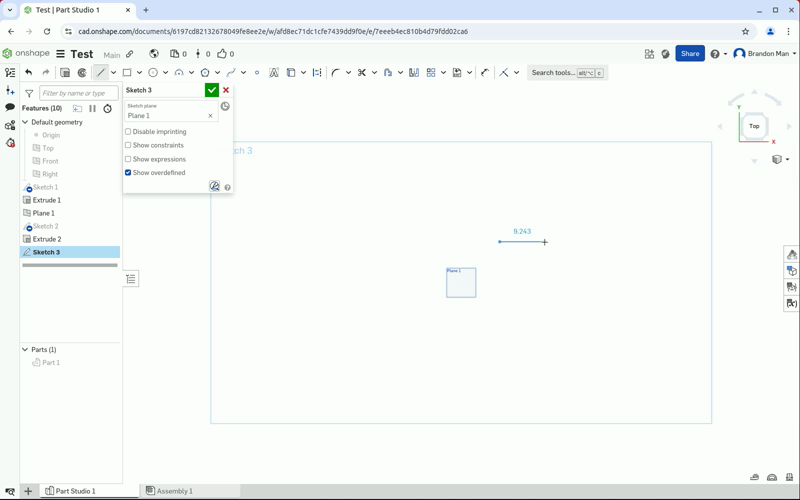
click(544, 241)
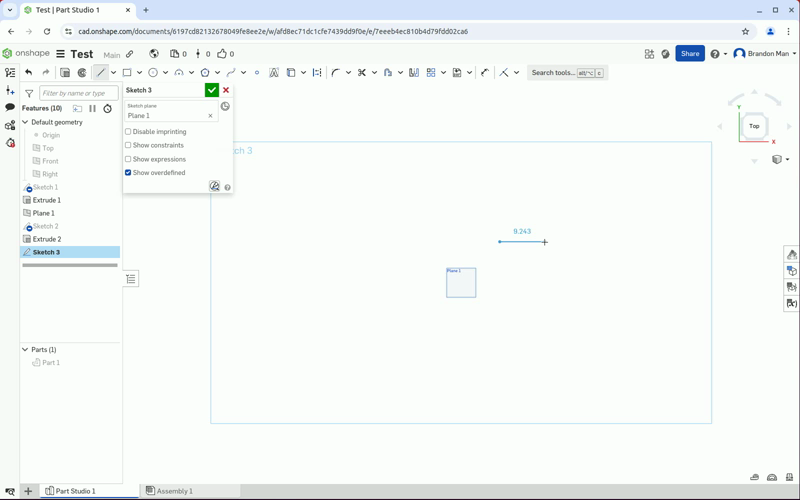
key_up(shift)
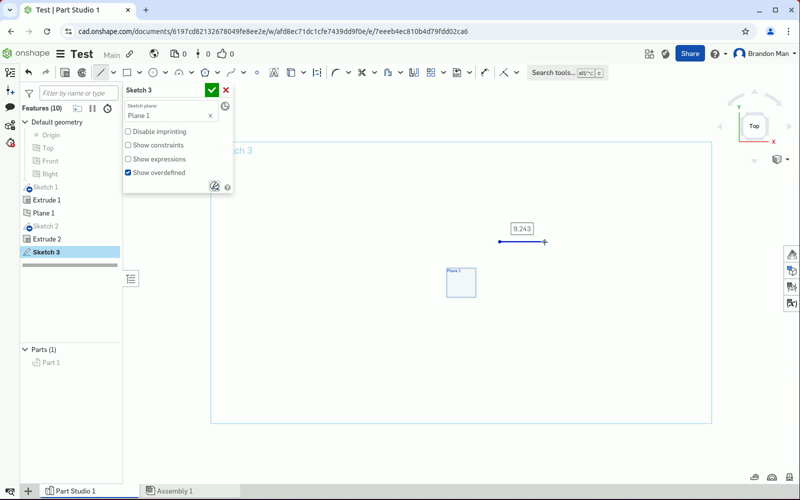
key_down(shift)
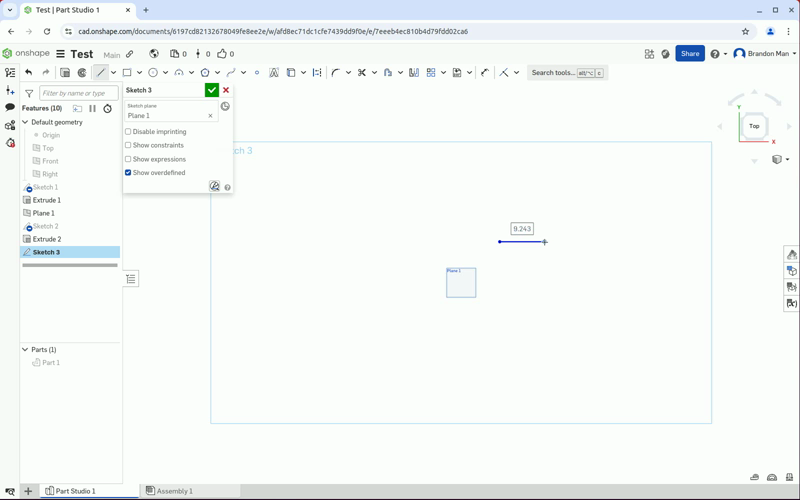
mouse_move(574, 241)
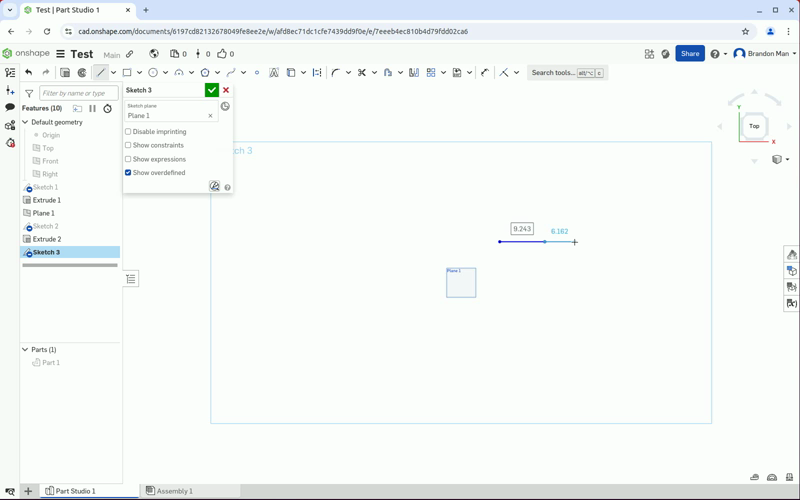
mouse_move(544, 219)
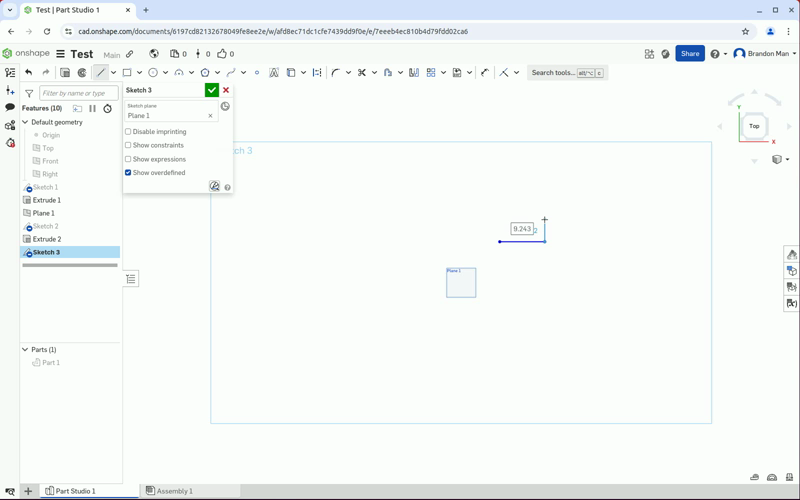
click(544, 219)
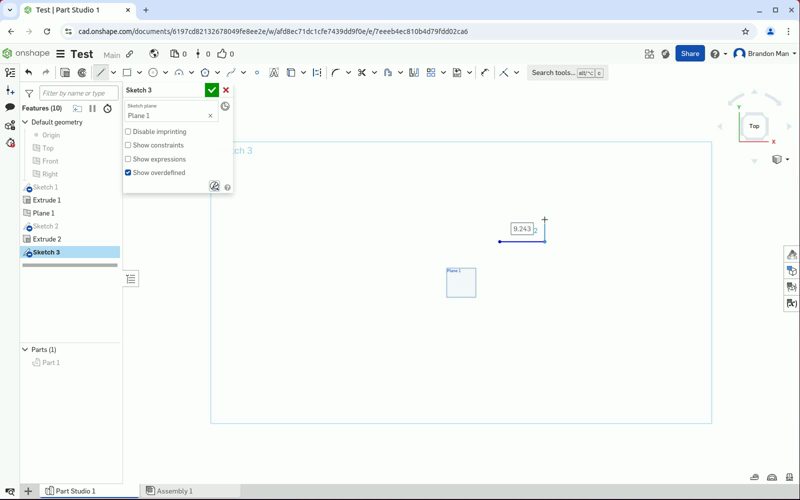
key_up(shift)
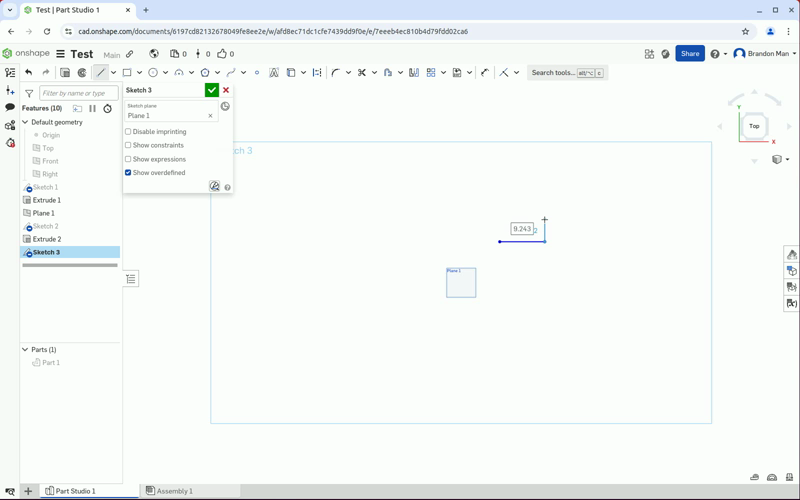
key_down(shift)
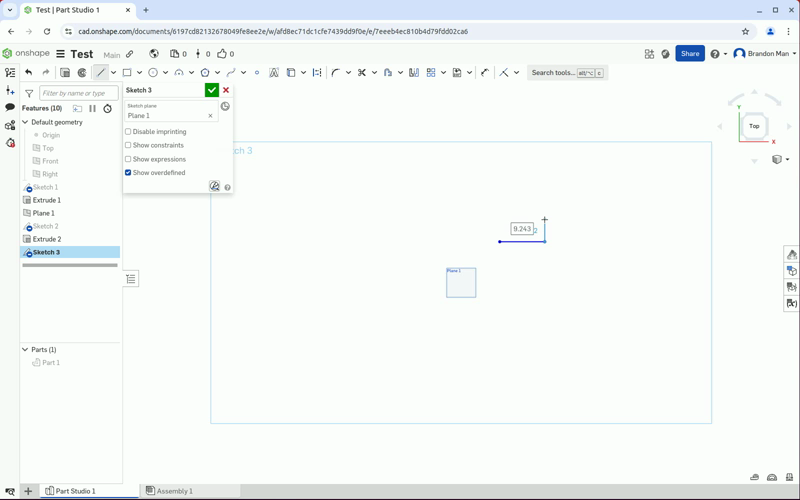
mouse_move(574, 219)
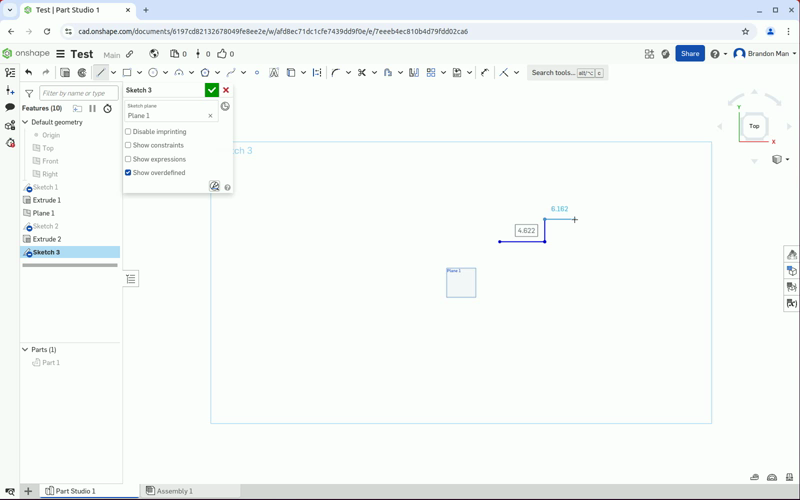
mouse_move(499, 219)
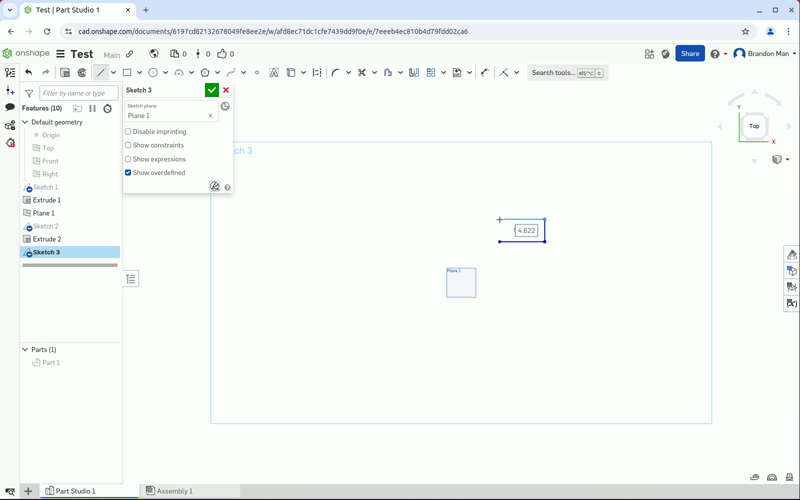
click(499, 219)
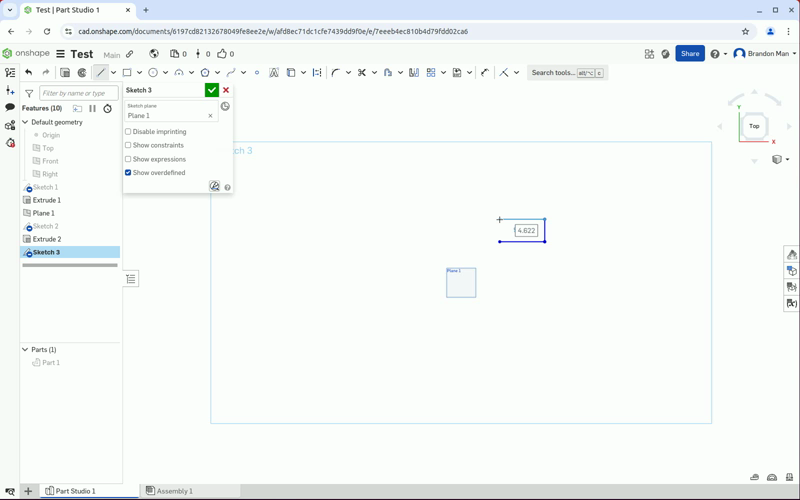
key_up(shift)
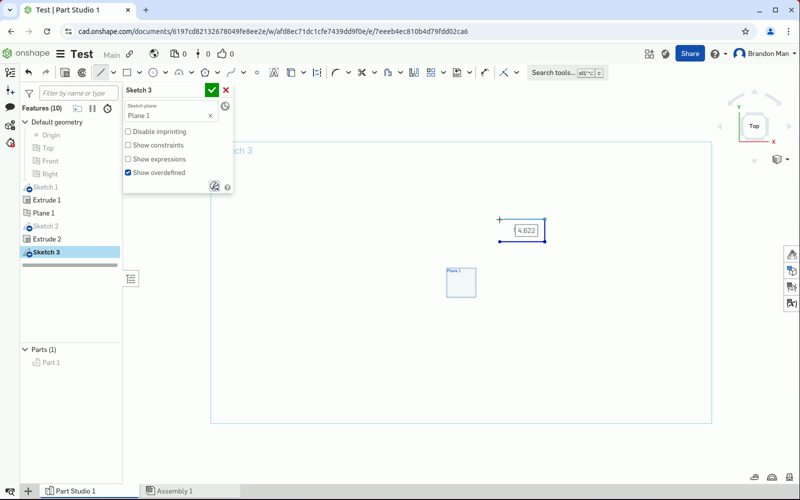
mouse_move(529, 219)
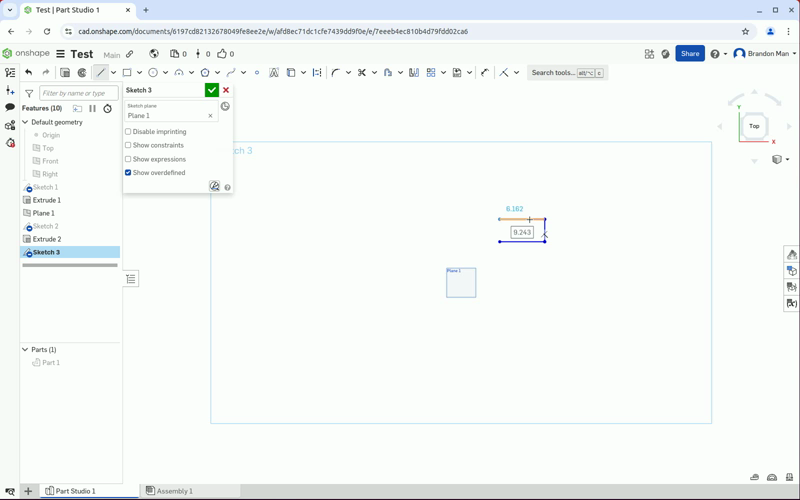
key_down(shift)
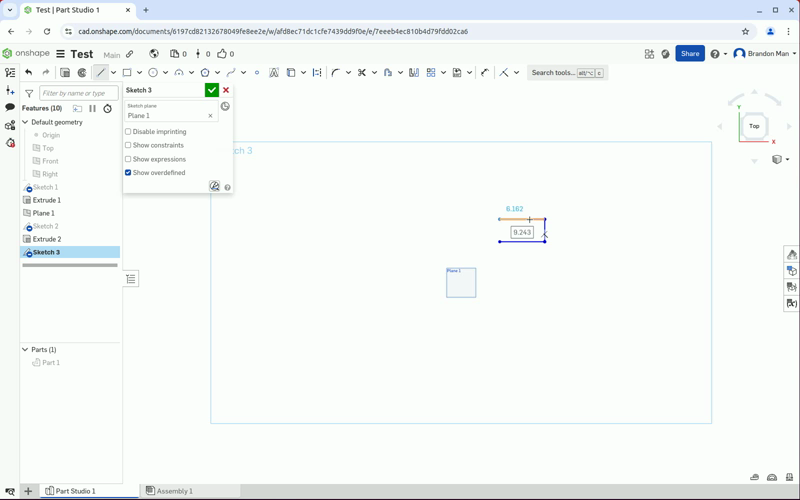
mouse_move(499, 241)
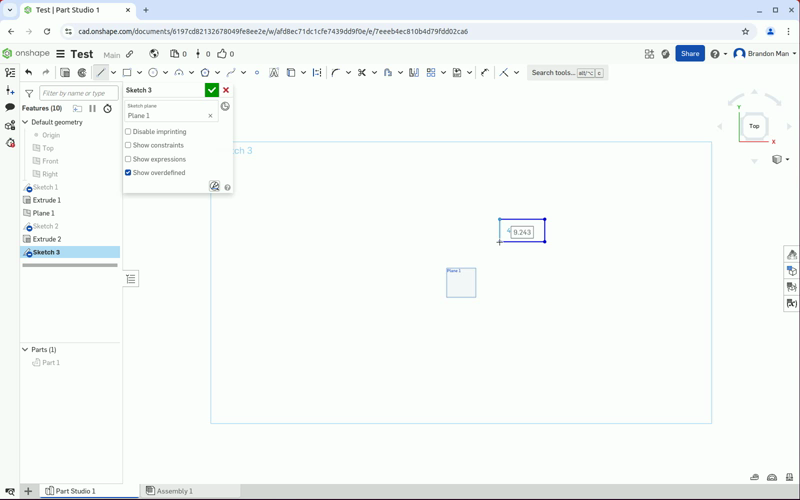
key_up(shift)
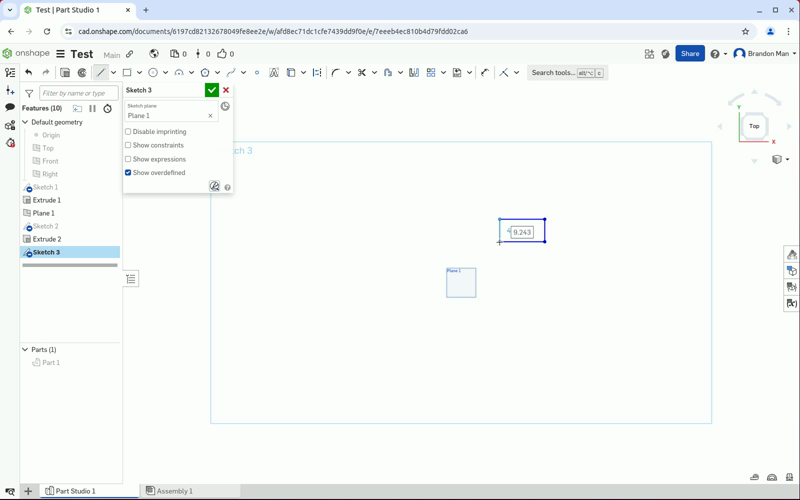
click(499, 241)
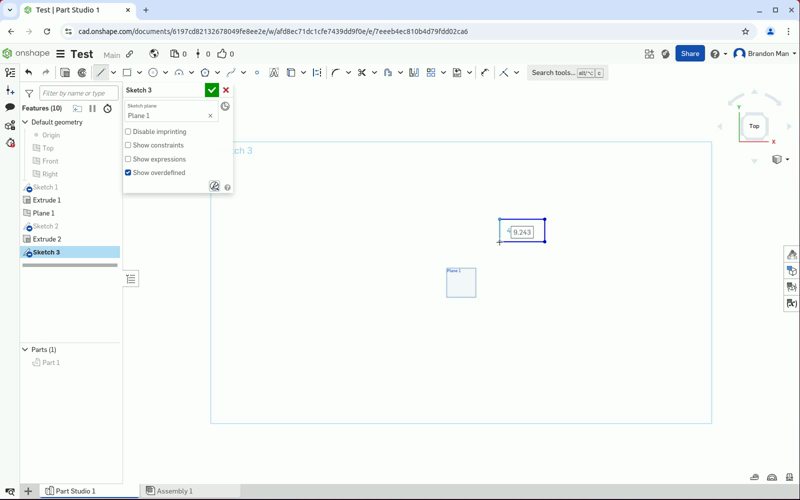
key(esc)
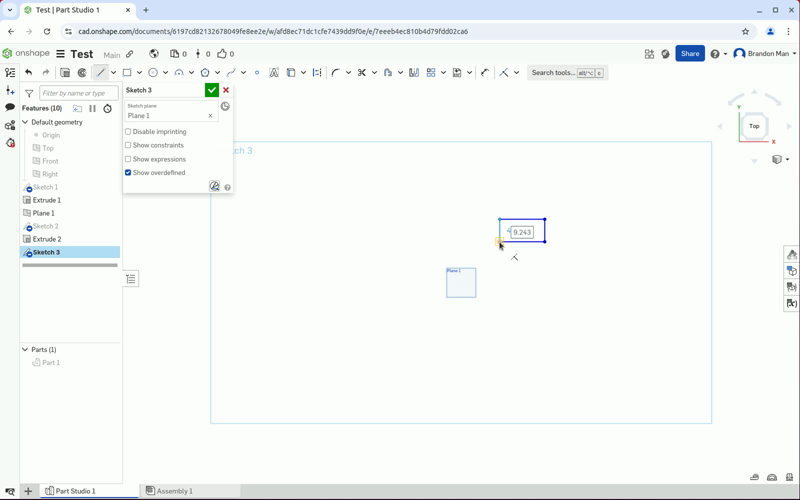
mouse_move(510, 238)
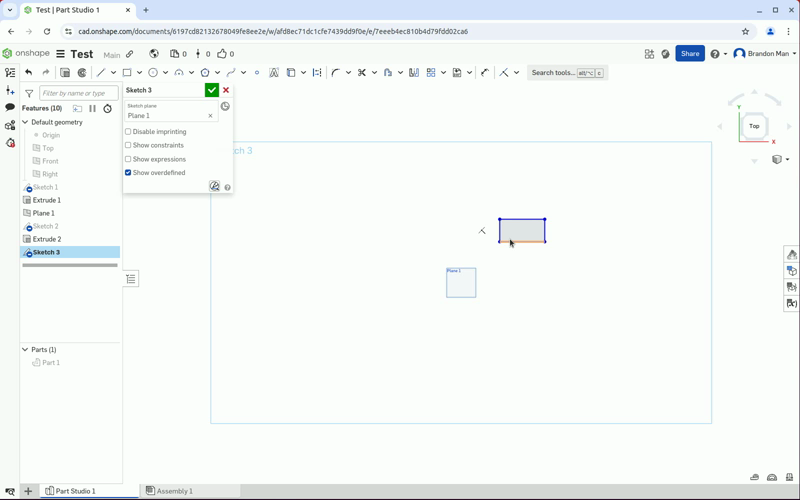
scroll(6)
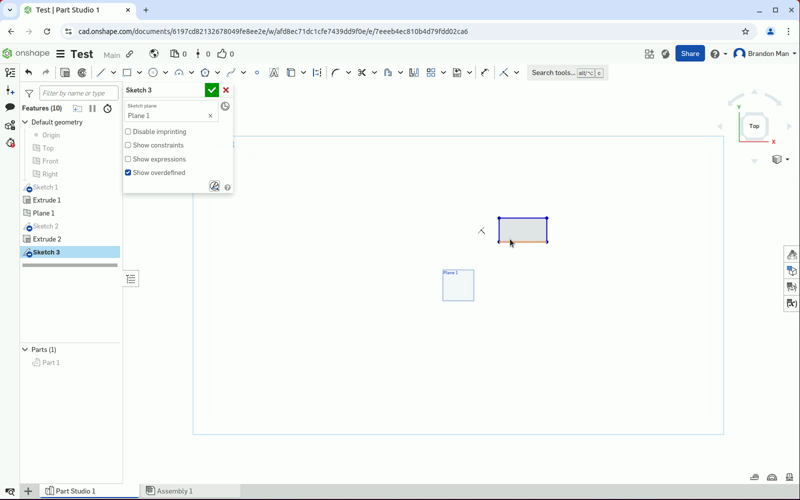
scroll(6)
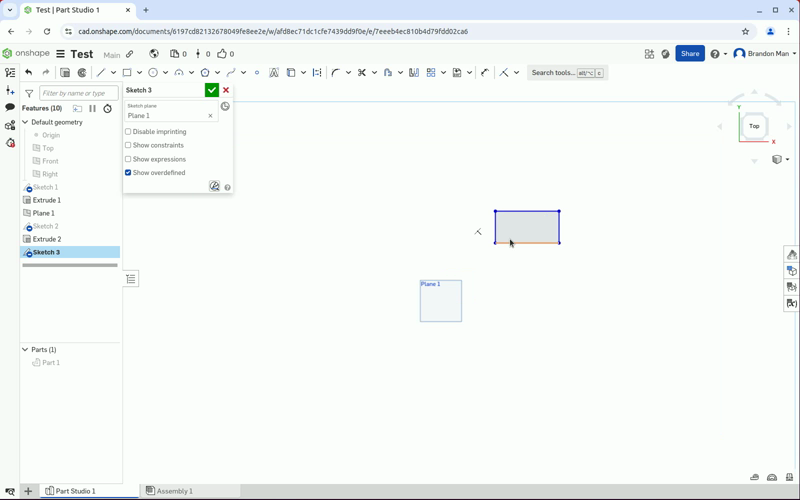
scroll(6)
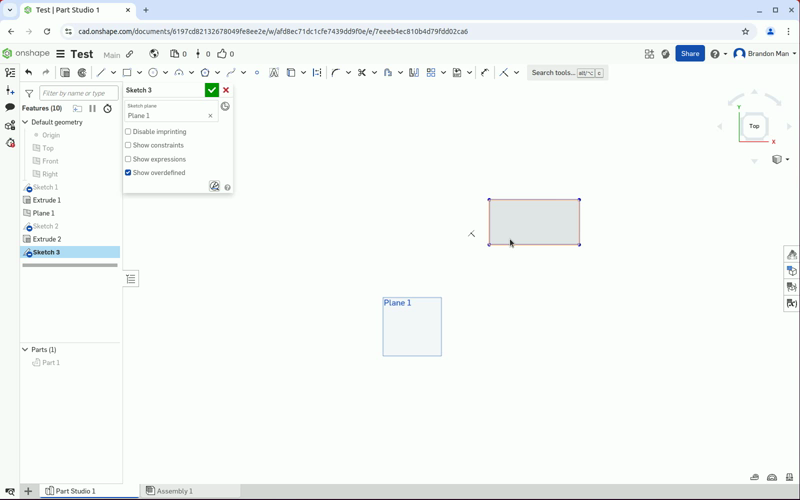
scroll(6)
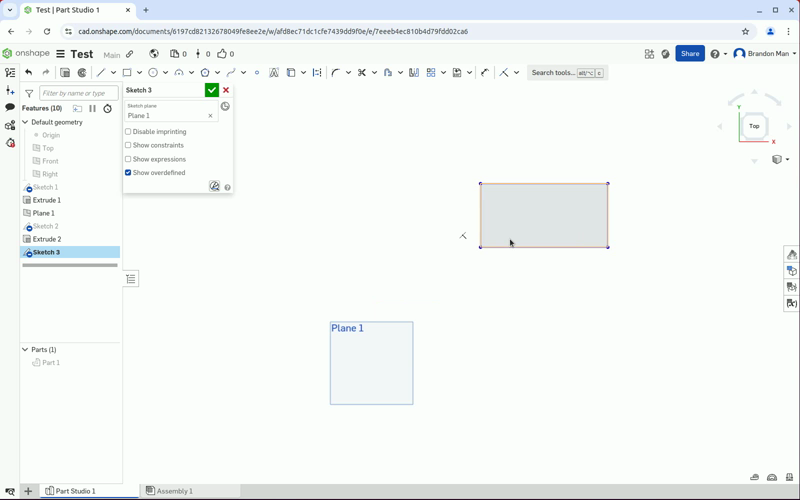
scroll(6)
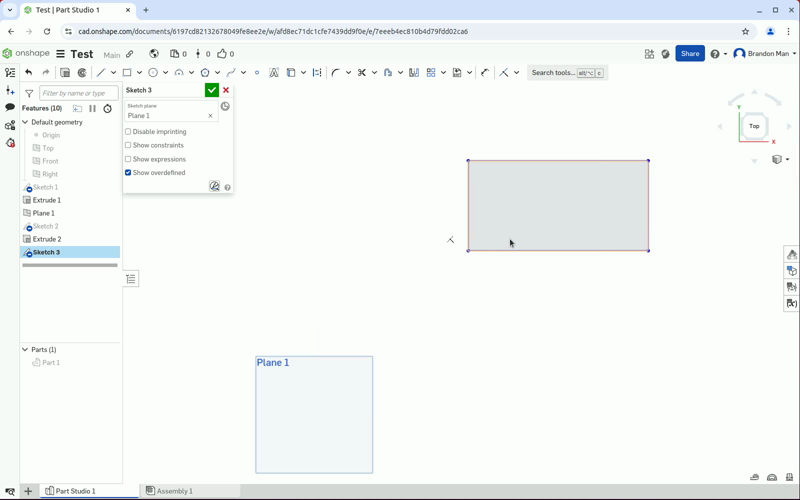
scroll(6)
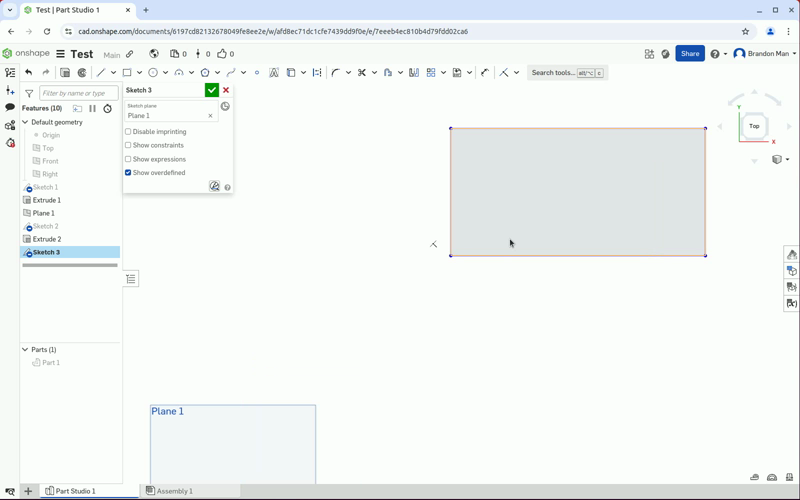
scroll(6)
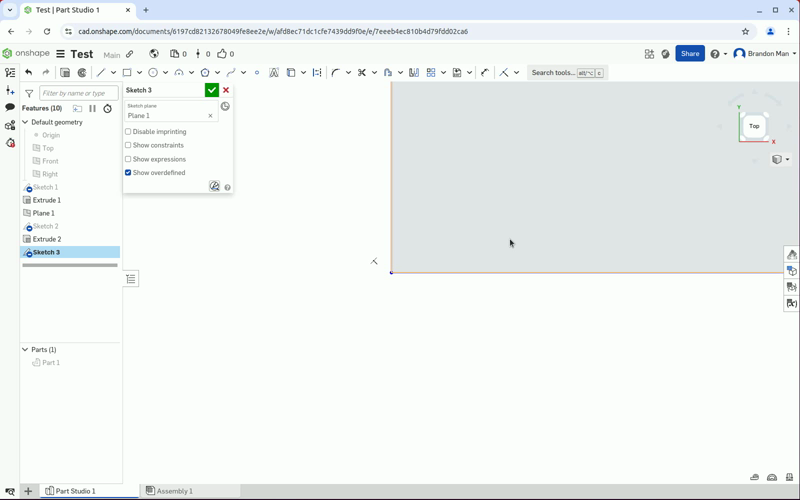
click(510, 238)
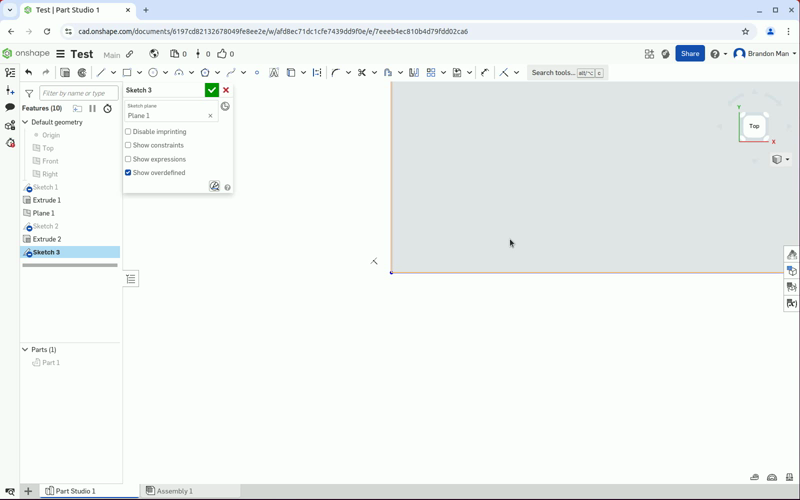
scroll(-6)
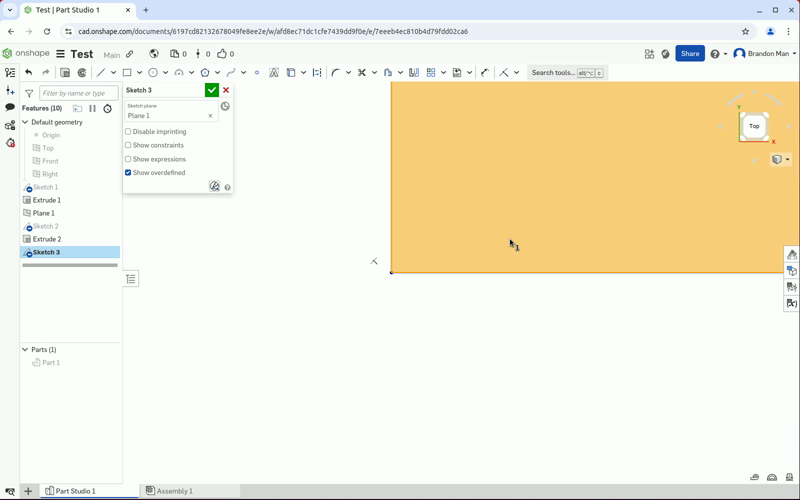
scroll(-6)
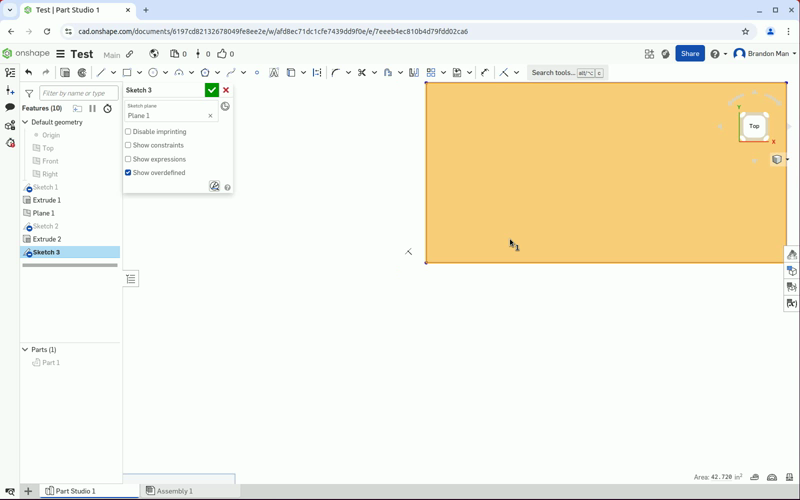
scroll(-6)
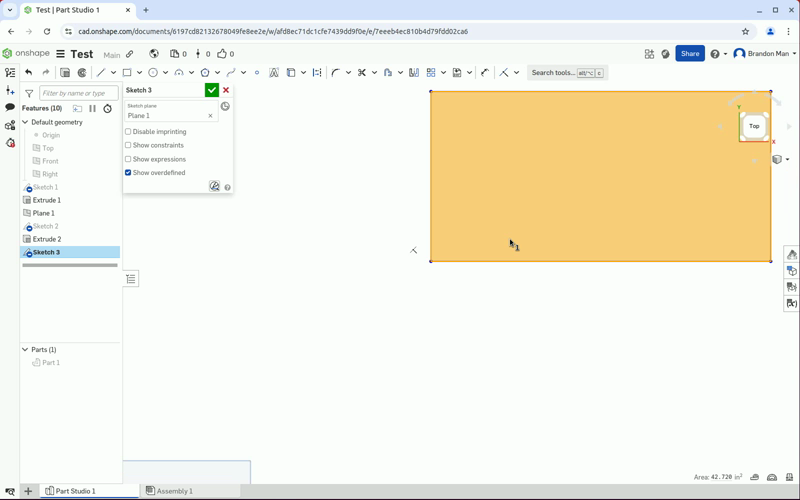
scroll(-6)
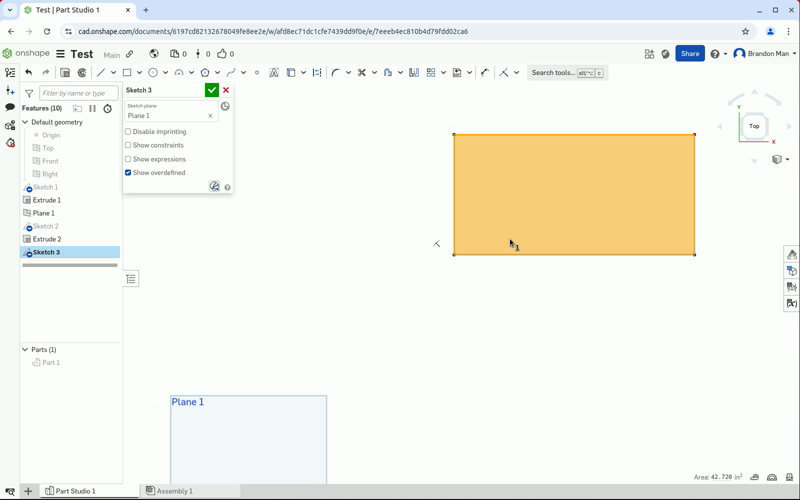
scroll(-6)
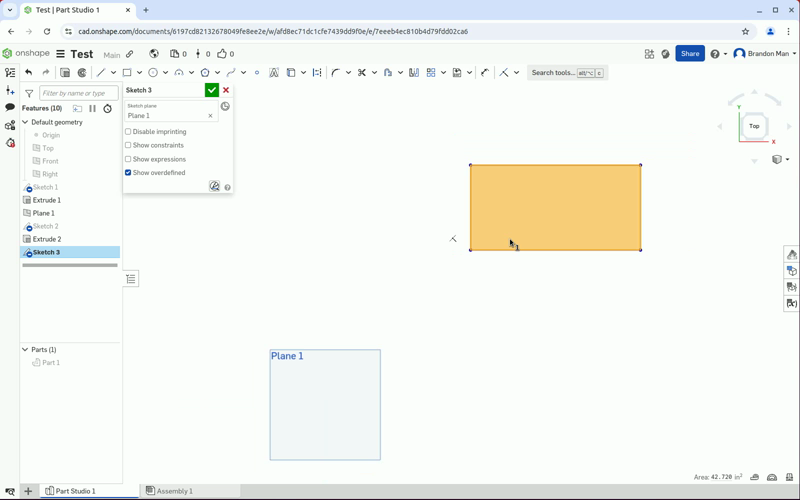
scroll(-6)
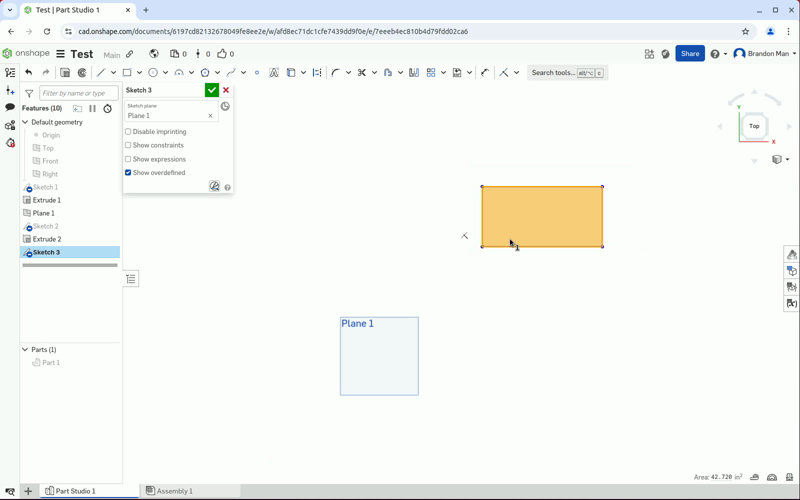
scroll(-6)
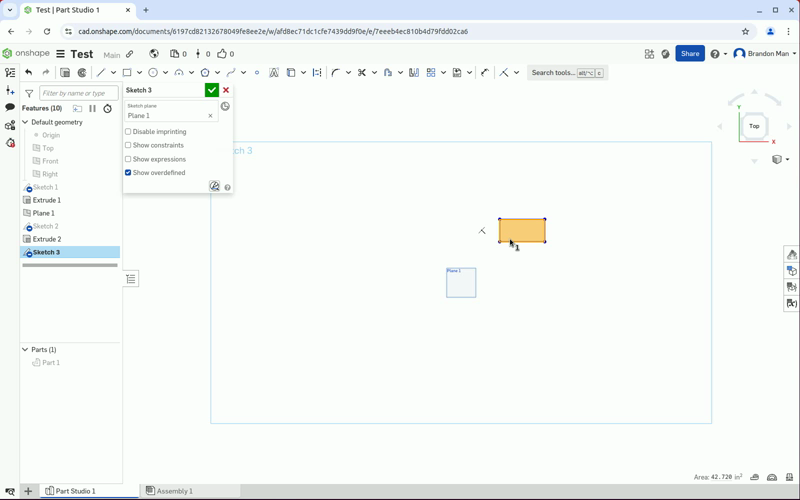
mouse_move(73, 352)
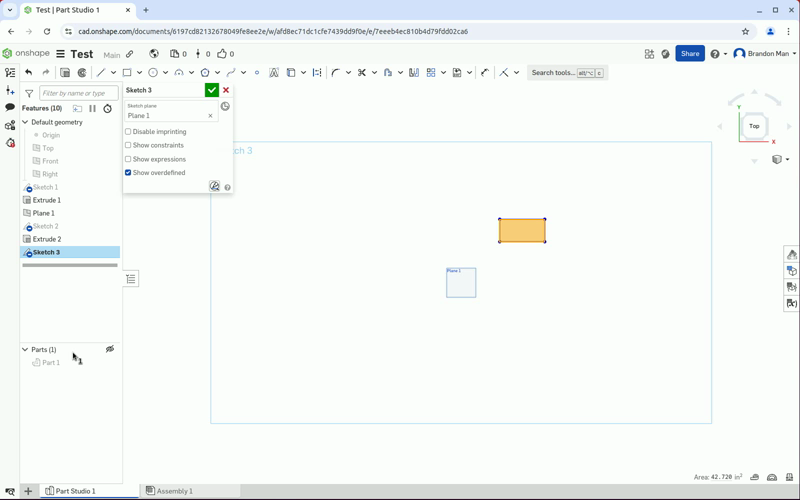
key(shift+y)
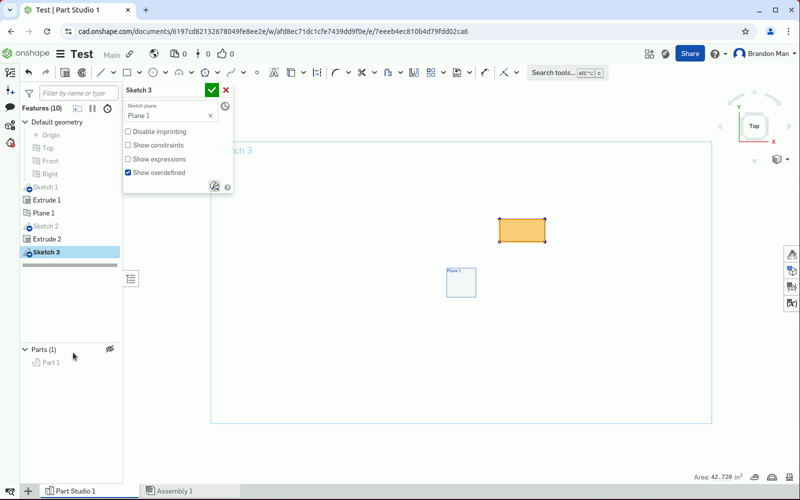
key(shift+e)
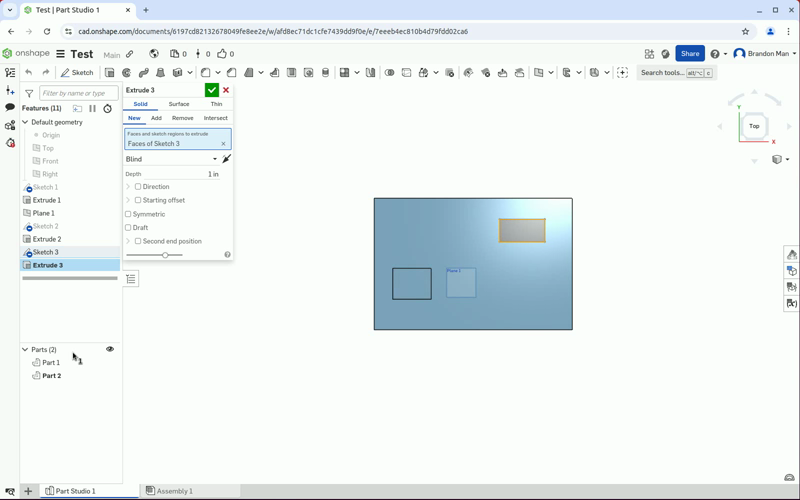
mouse_move(143, 106)
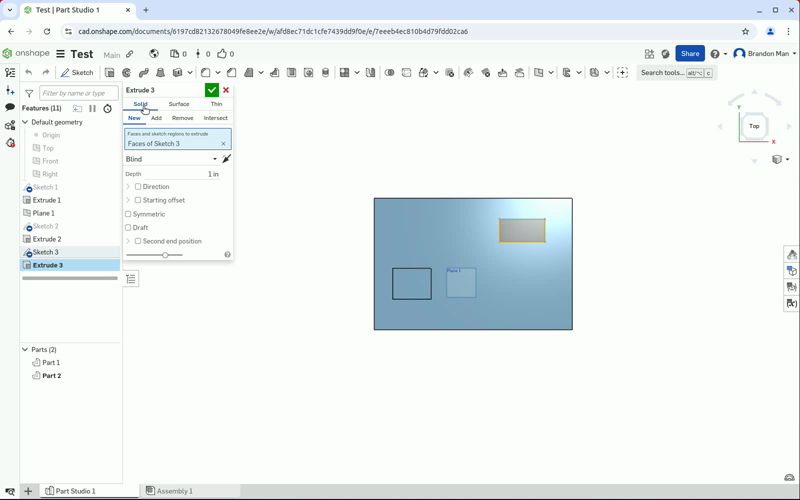
click(143, 106)
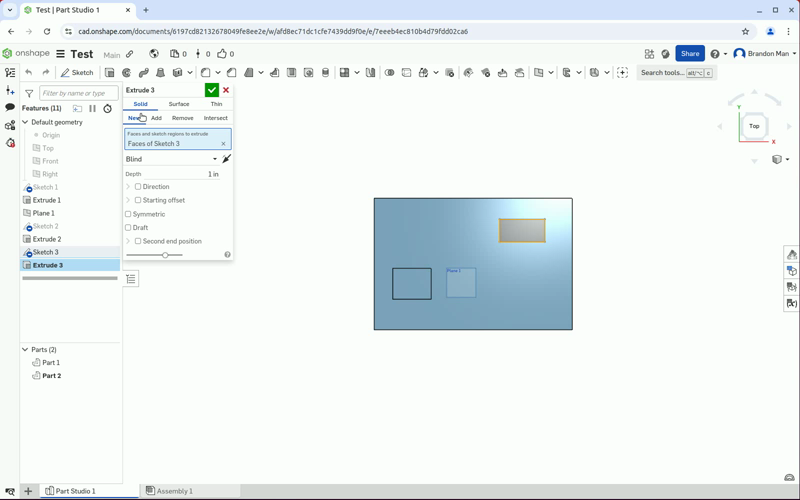
mouse_move(137, 120)
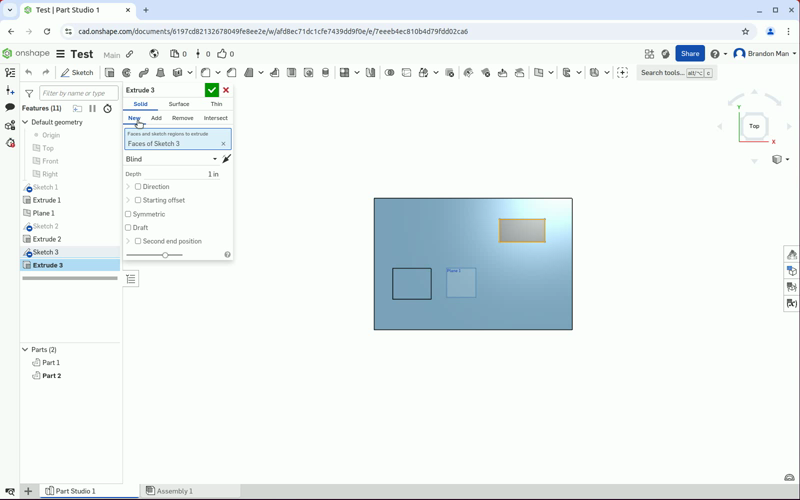
click(137, 120)
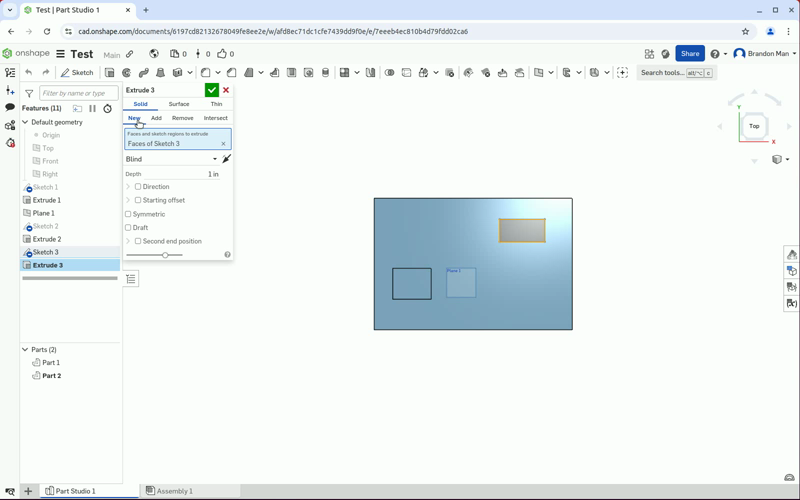
key(tab, 4)
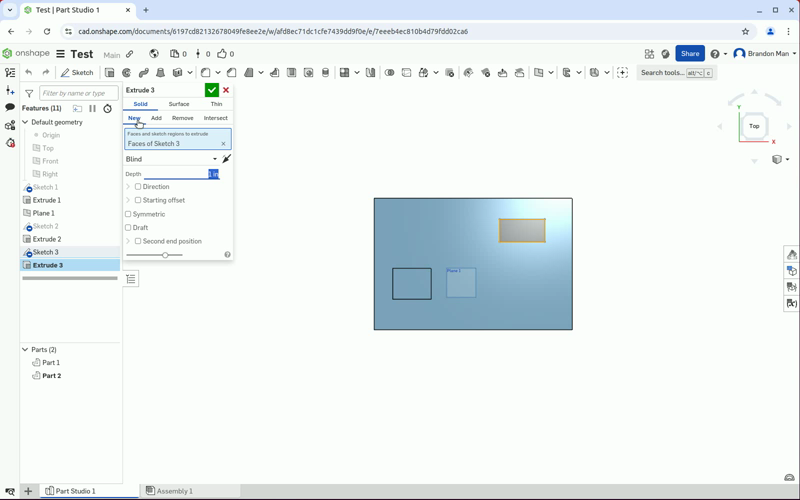
text(-1.444)
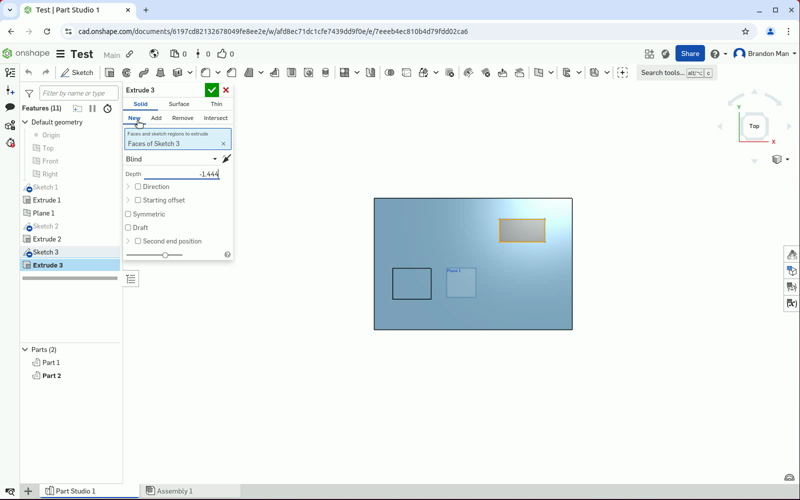
key(enter)
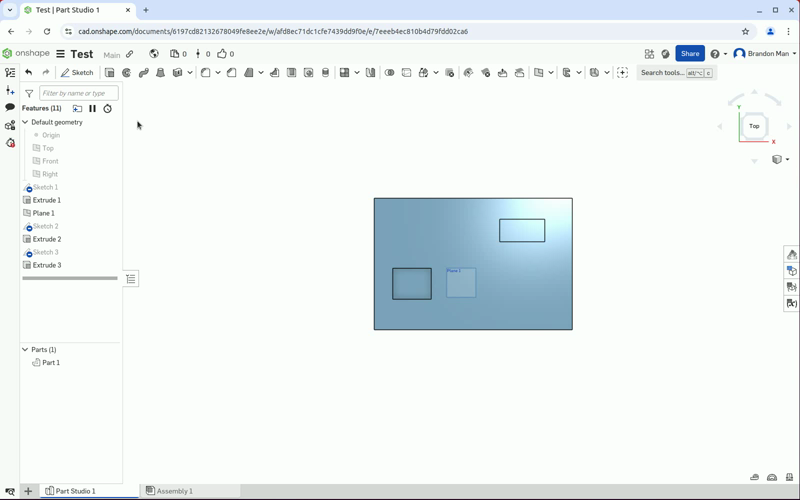
key(shift+h)
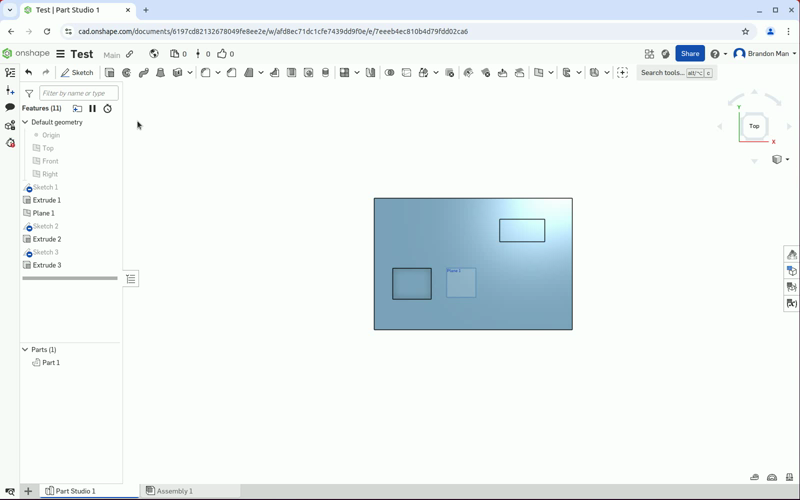
key(shift+h)
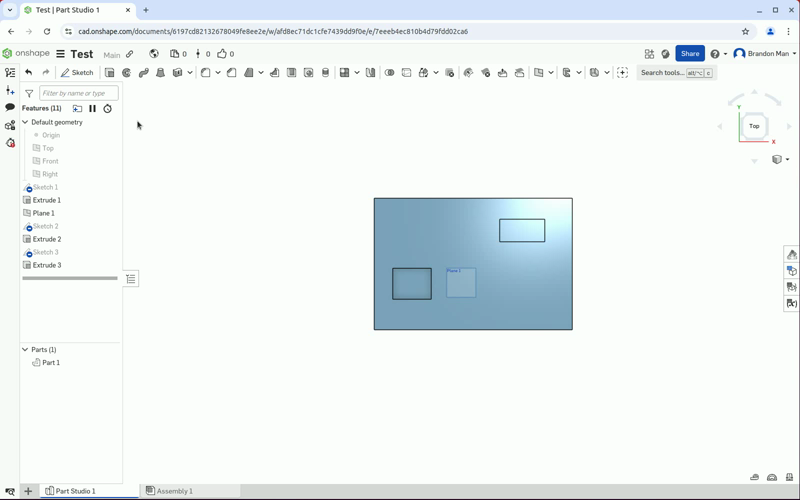
mouse_move(73, 189)
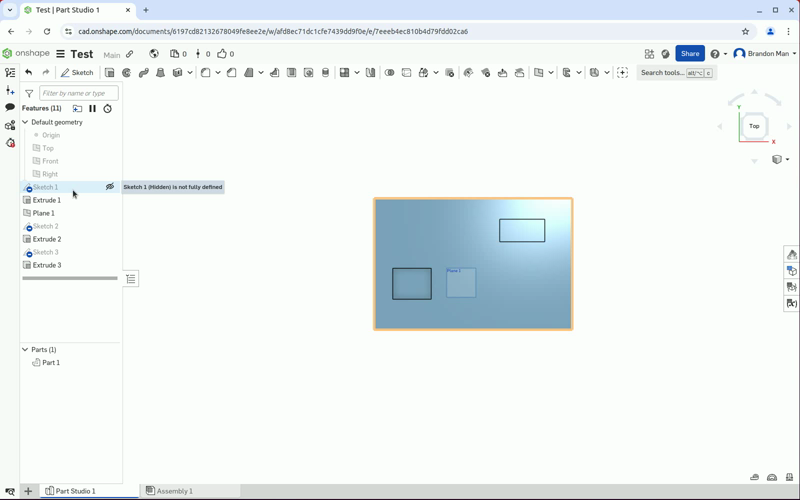
click(73, 189)
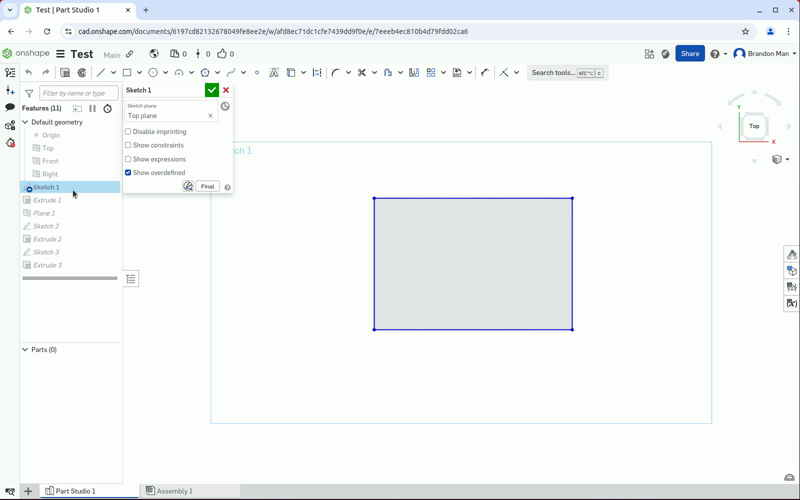
mouse_move(229, 92)
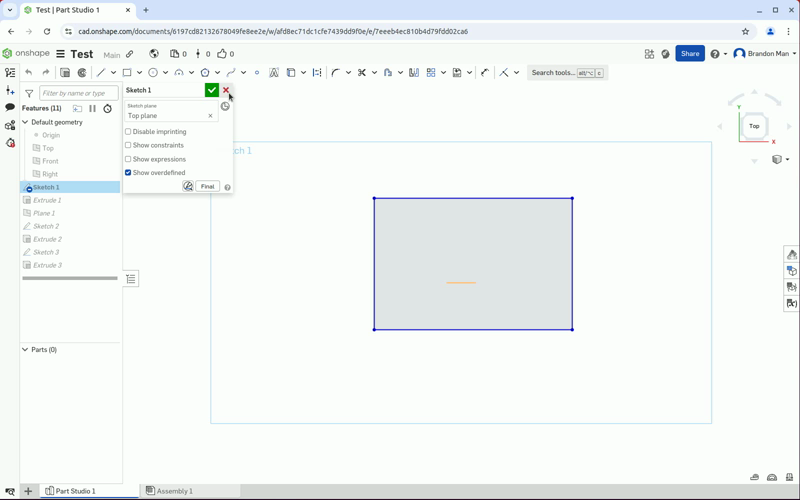
click(229, 92)
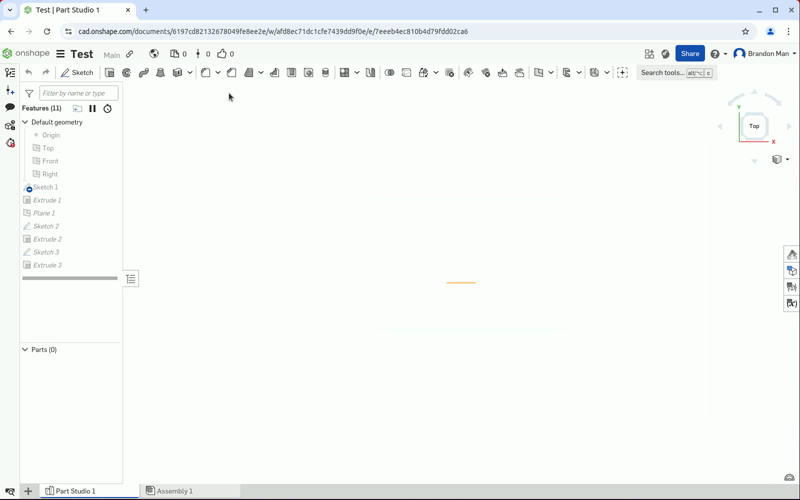
key(shift+s)
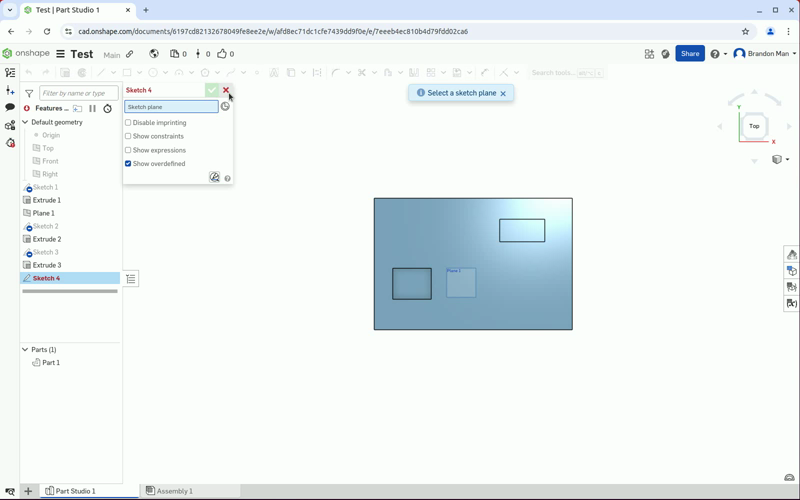
mouse_move(73, 215)
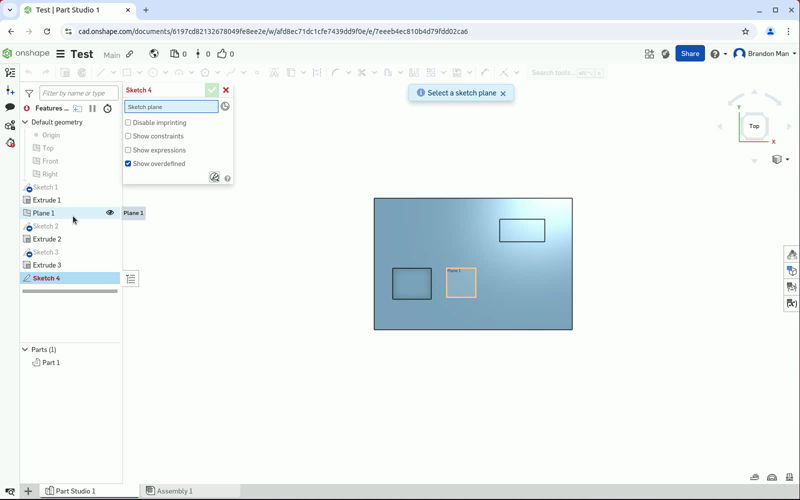
click(73, 215)
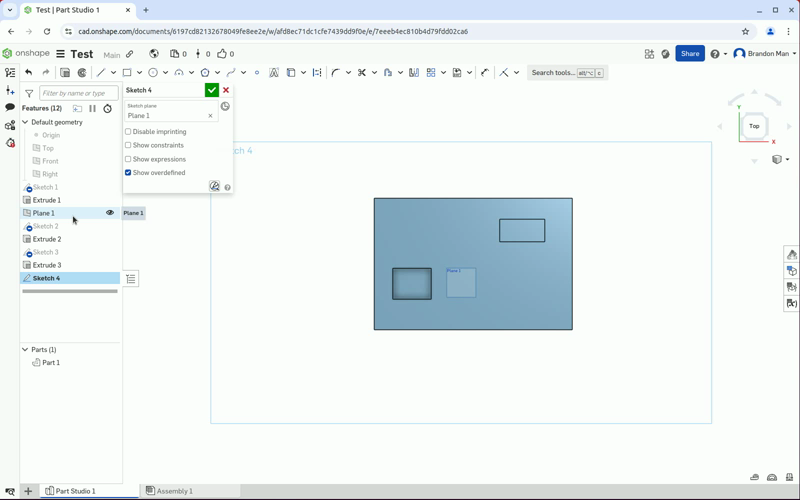
mouse_move(73, 352)
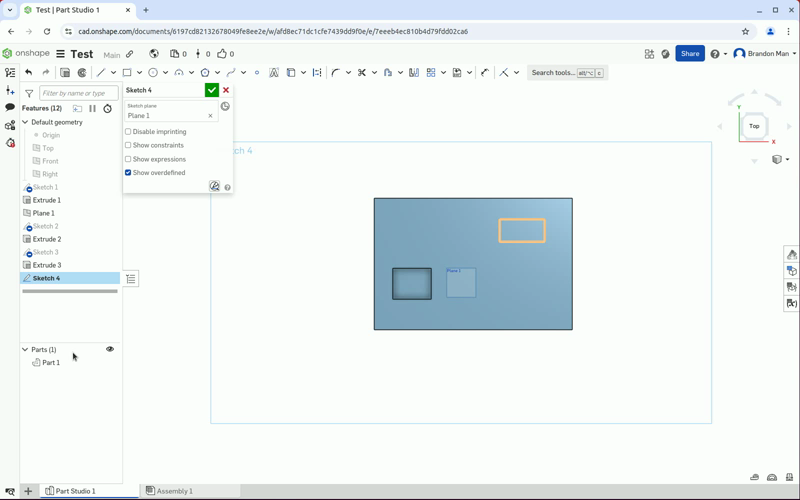
key(y)
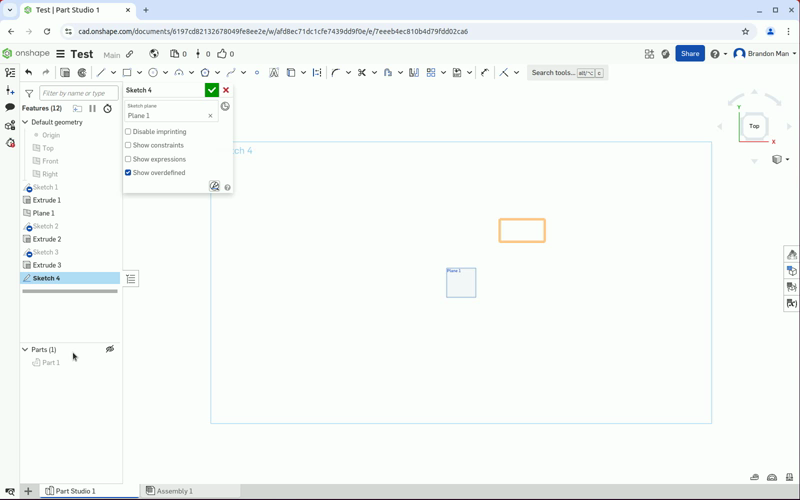
key(l)
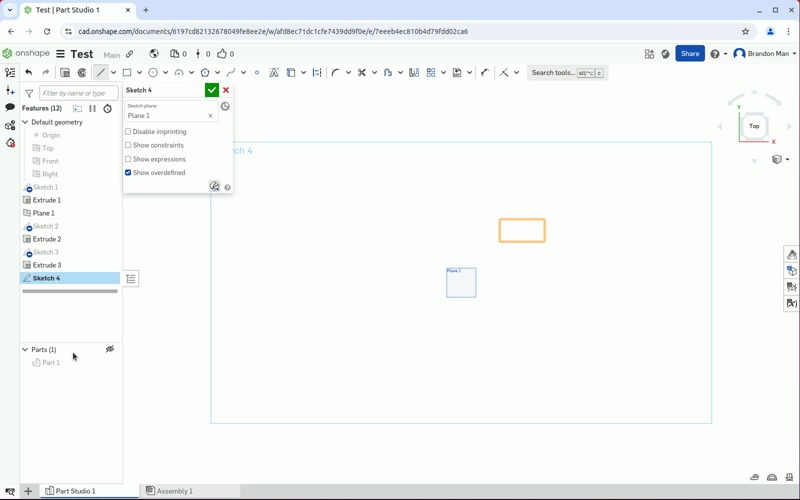
key_down(shift)
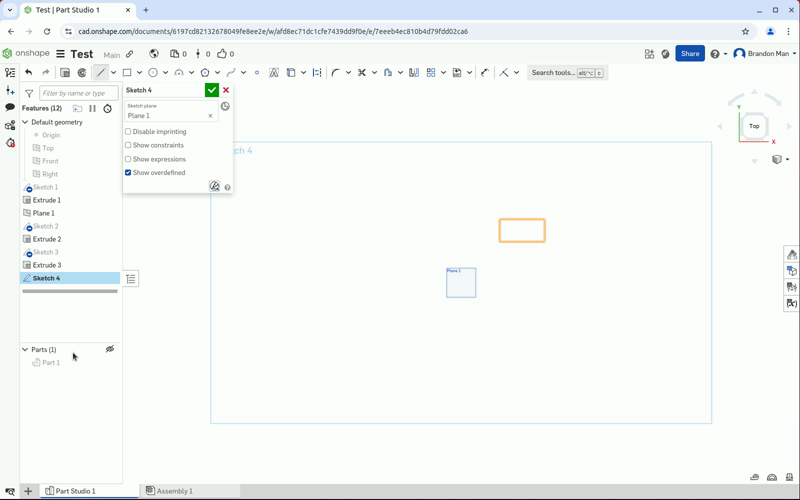
mouse_move(486, 290)
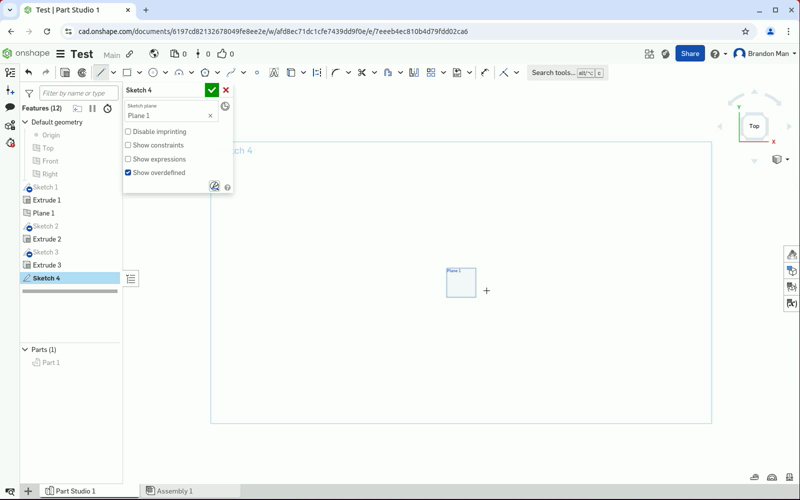
click(486, 290)
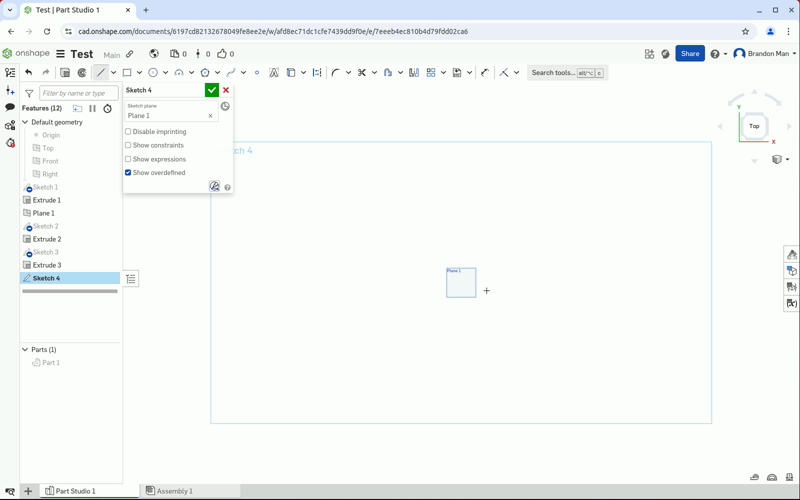
key_up(shift)
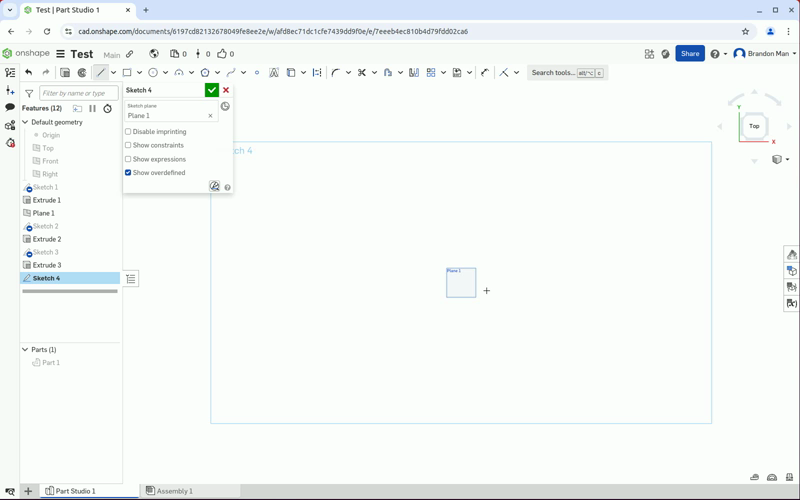
key_down(shift)
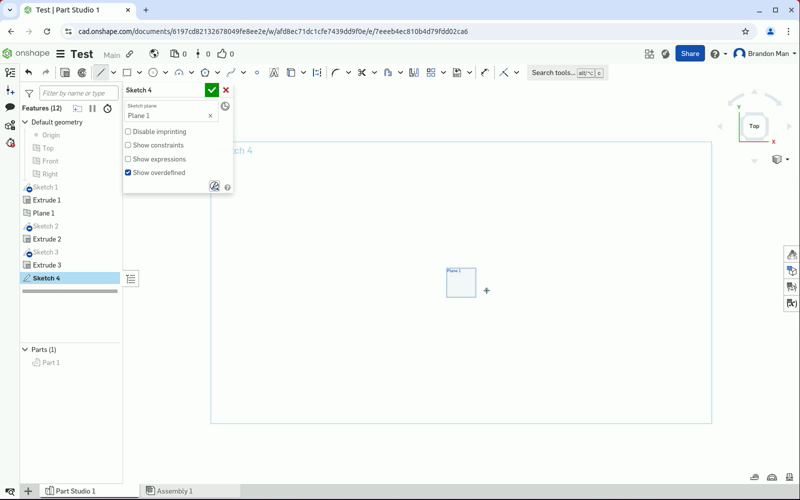
mouse_move(552, 290)
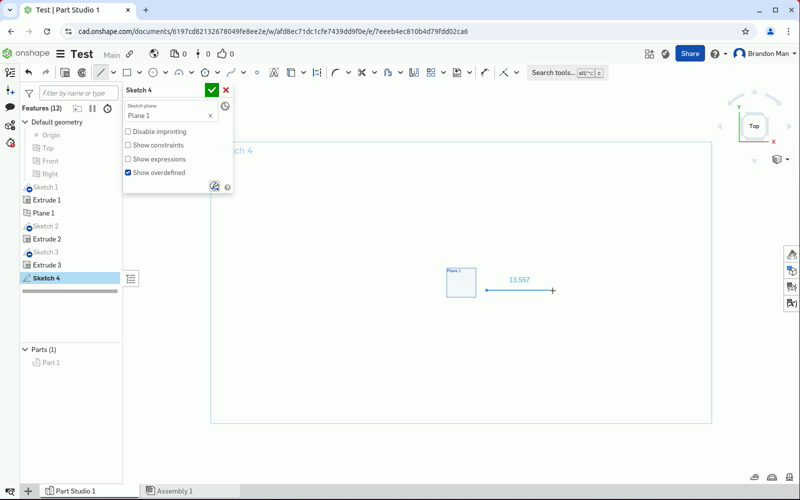
click(552, 290)
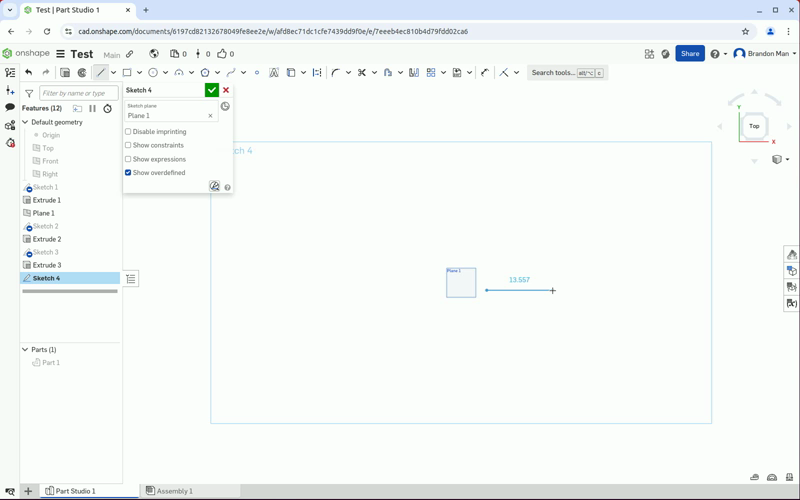
key_up(shift)
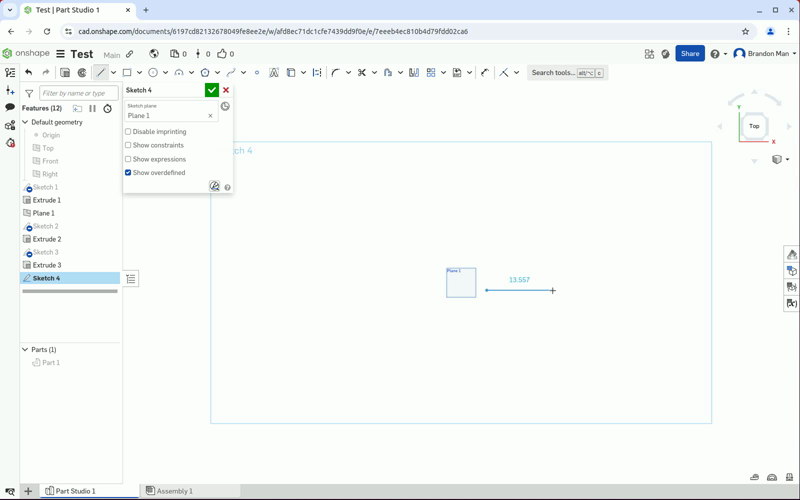
key_down(shift)
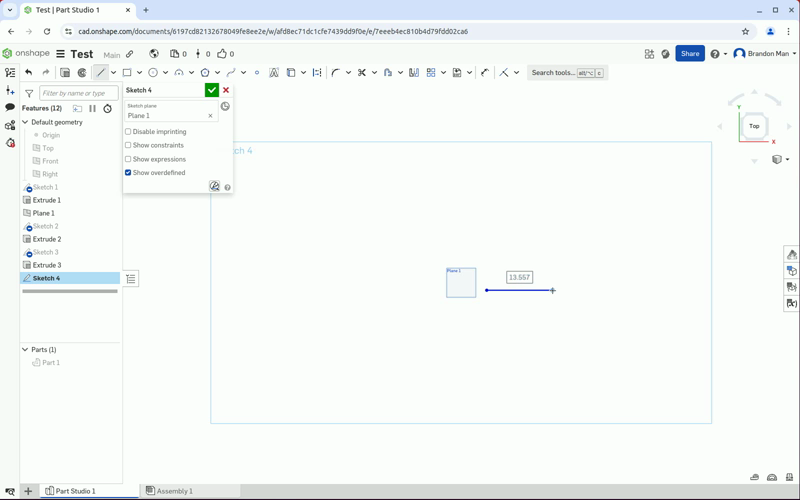
mouse_move(582, 290)
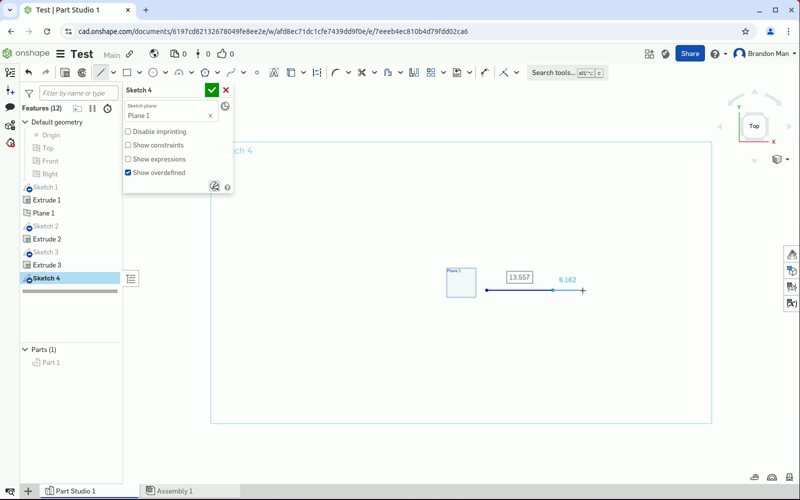
mouse_move(552, 262)
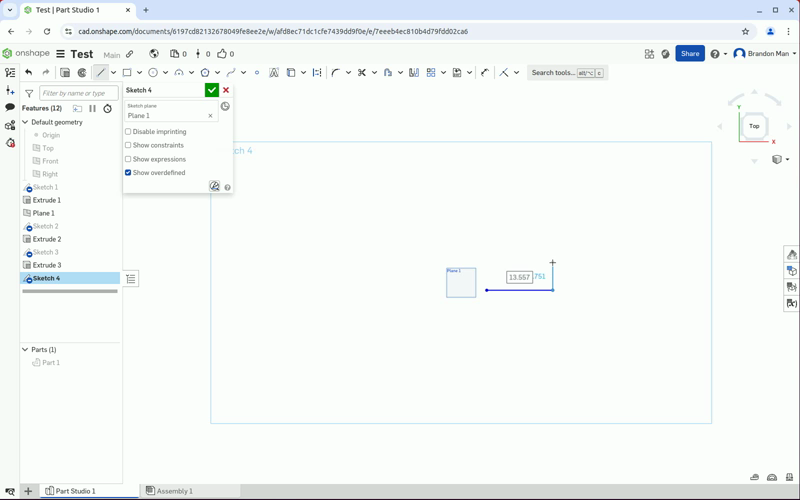
click(552, 262)
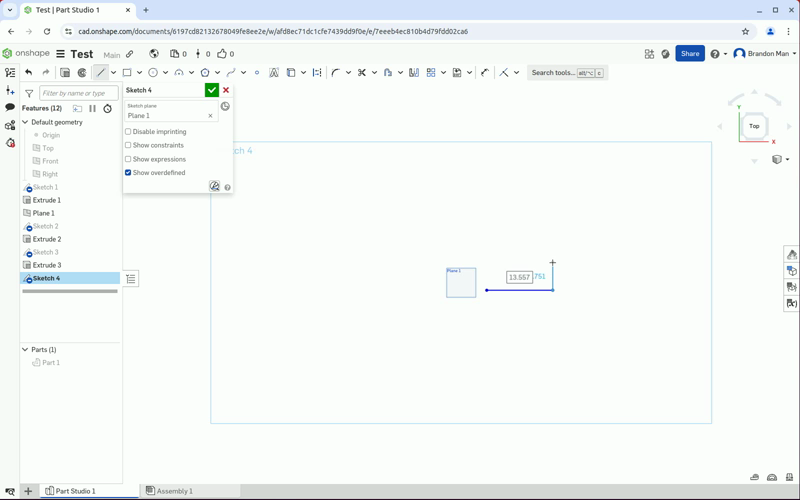
key_up(shift)
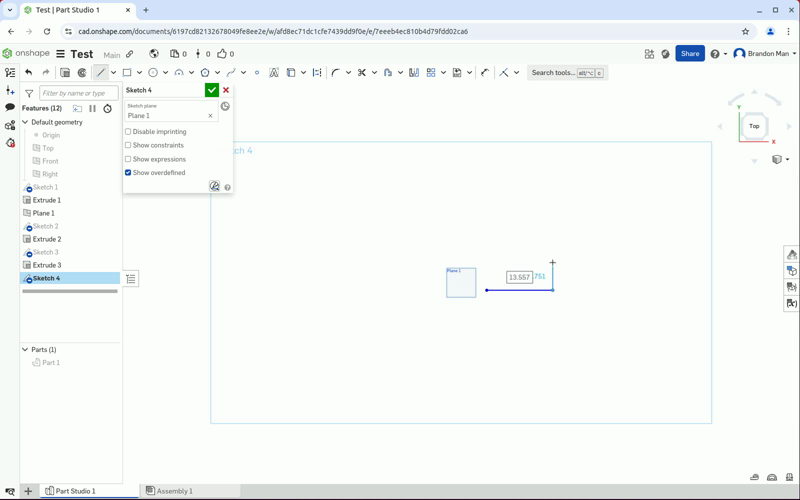
key_down(shift)
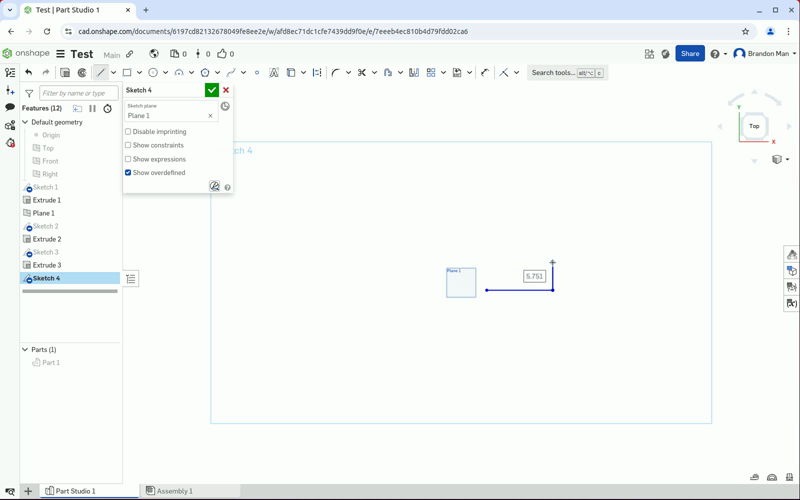
mouse_move(486, 262)
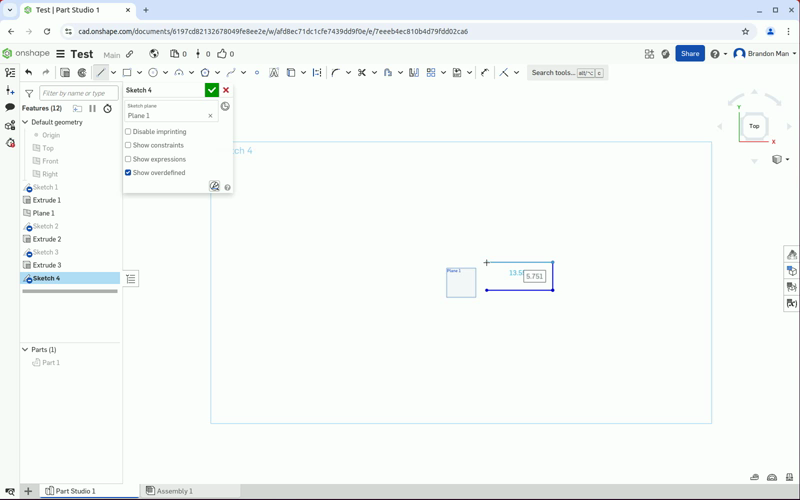
click(486, 262)
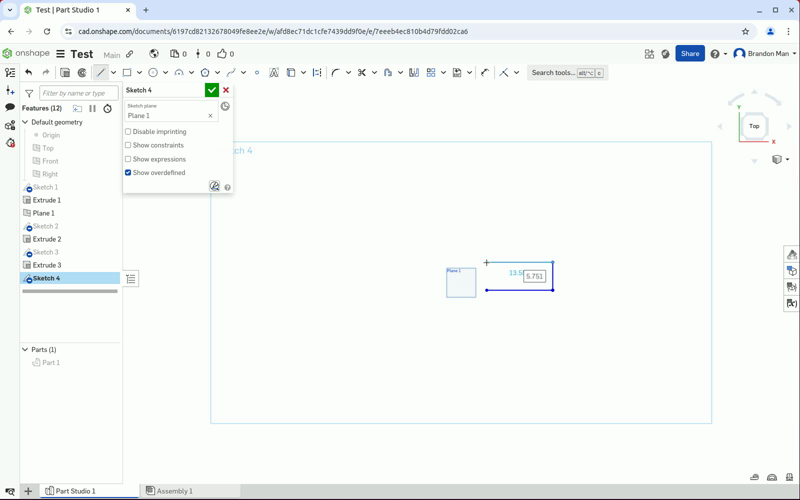
key_up(shift)
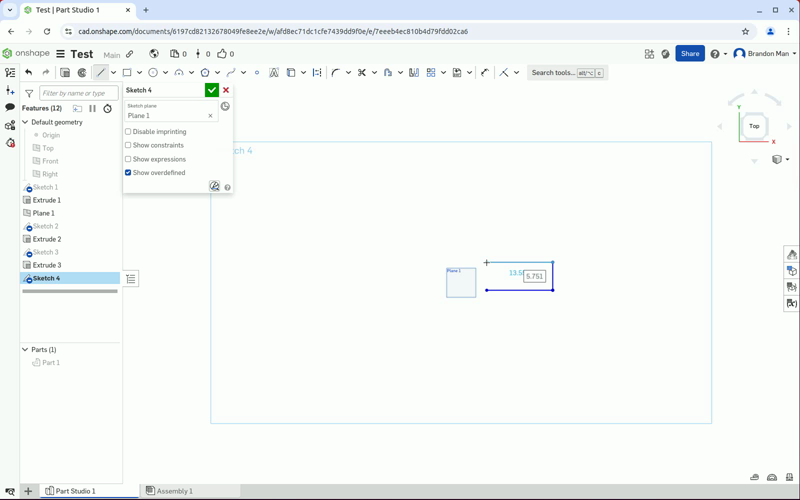
mouse_move(516, 262)
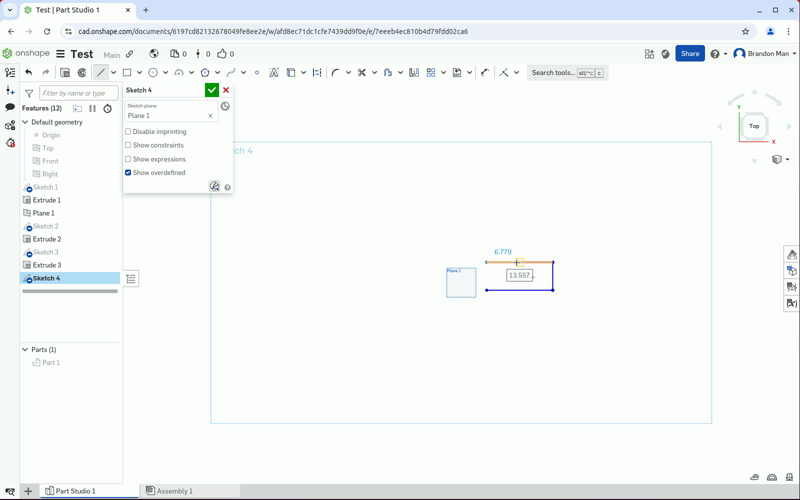
key_down(shift)
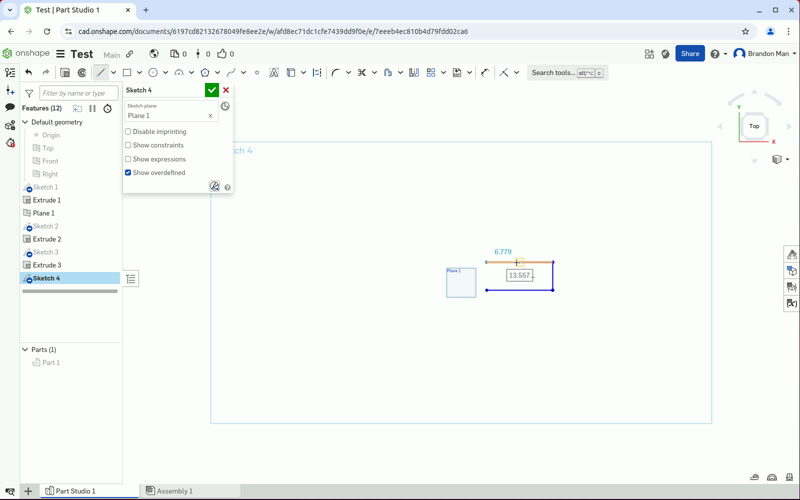
mouse_move(486, 290)
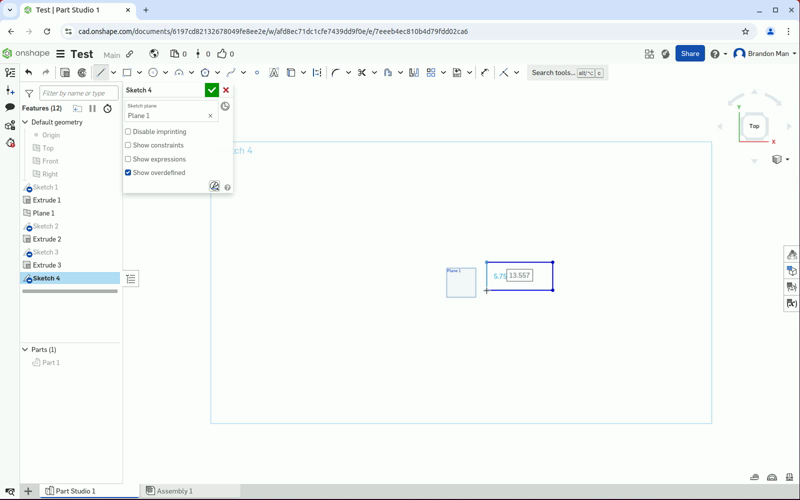
key_up(shift)
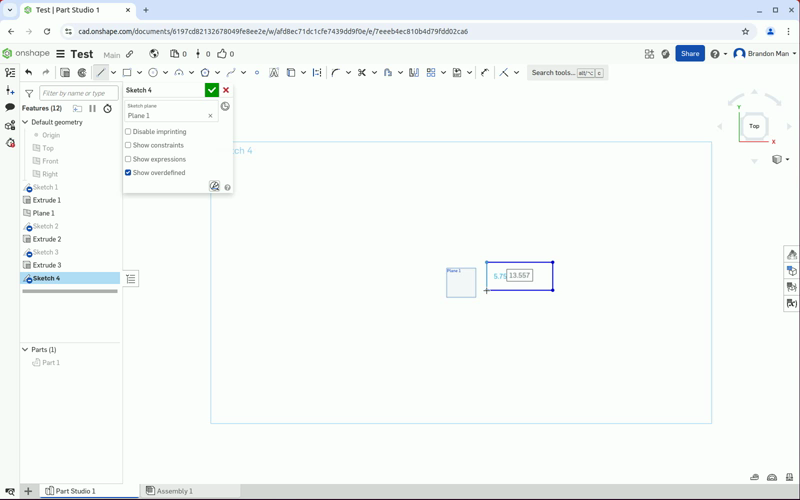
click(486, 290)
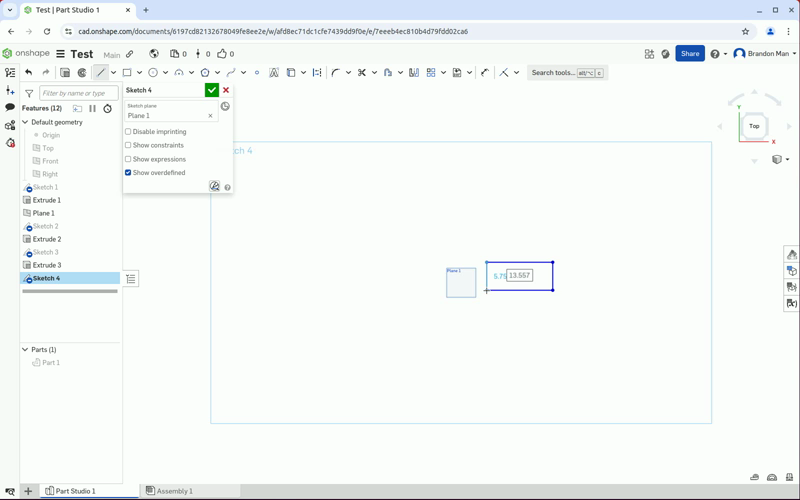
key(esc)
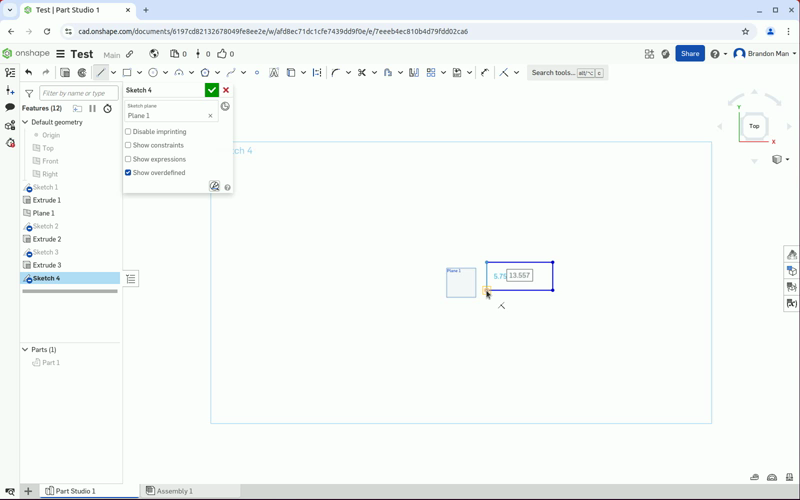
mouse_move(500, 273)
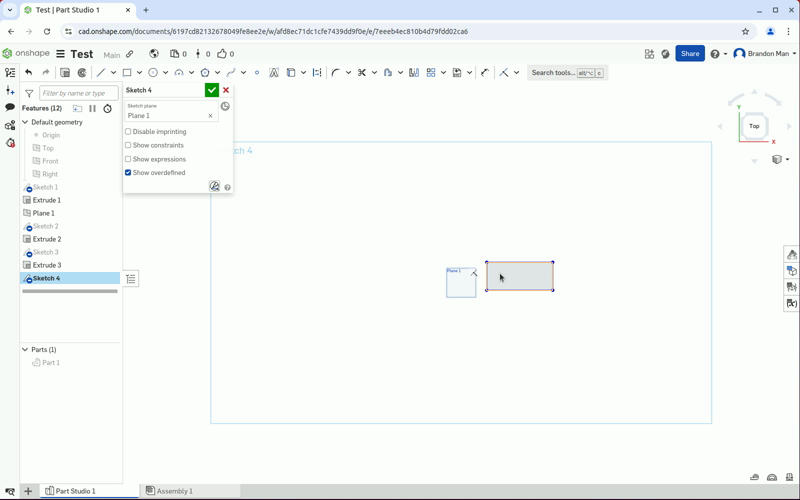
click(500, 273)
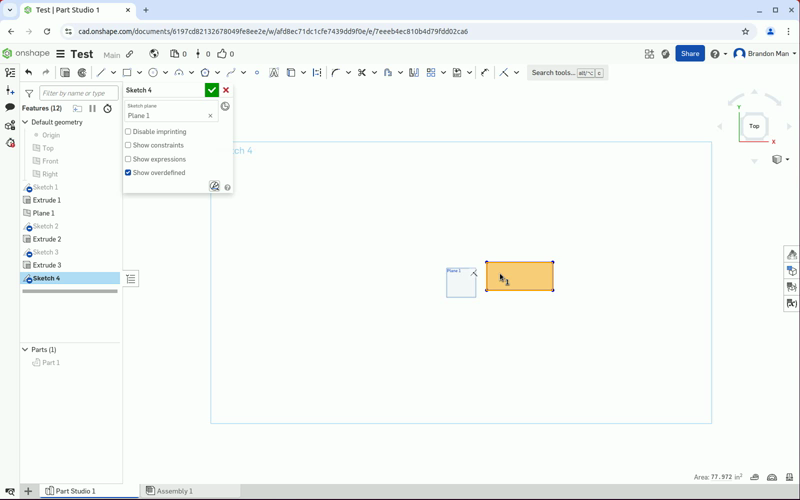
mouse_move(73, 352)
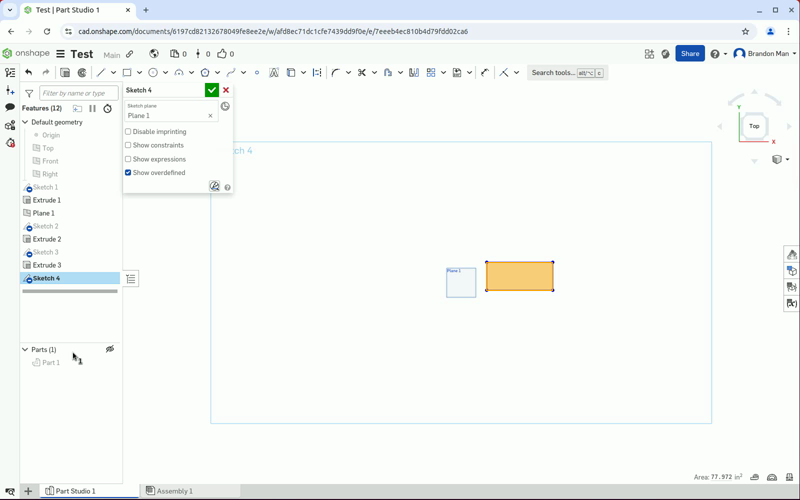
key(shift+y)
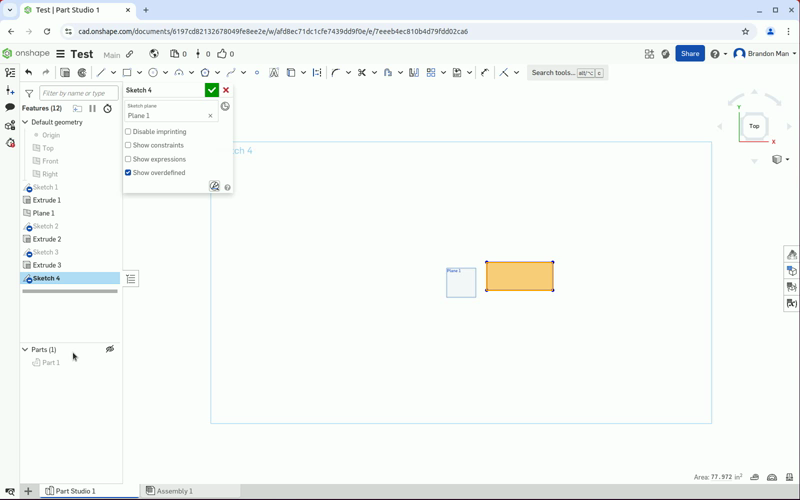
key(shift+e)
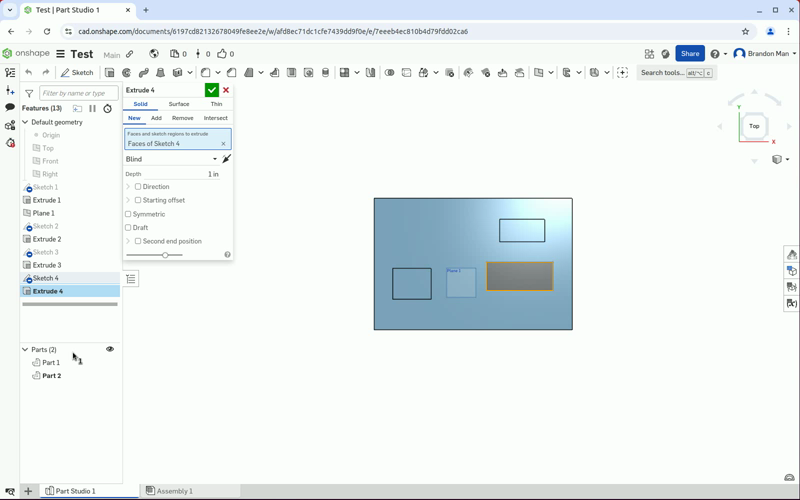
mouse_move(143, 106)
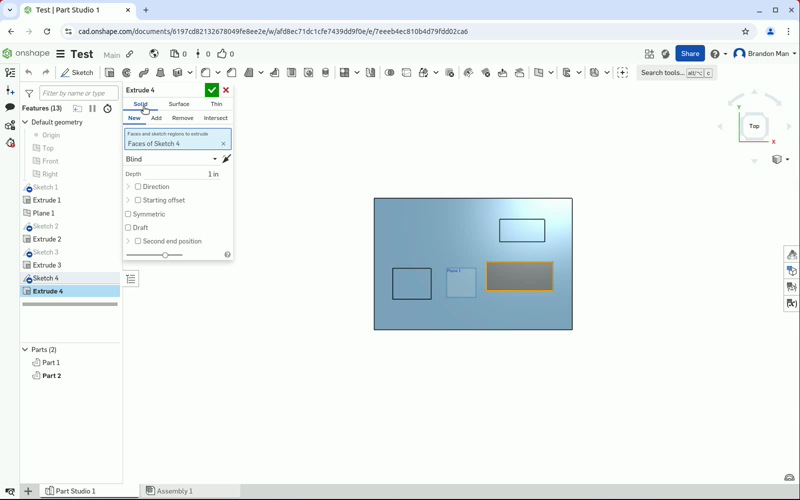
click(143, 106)
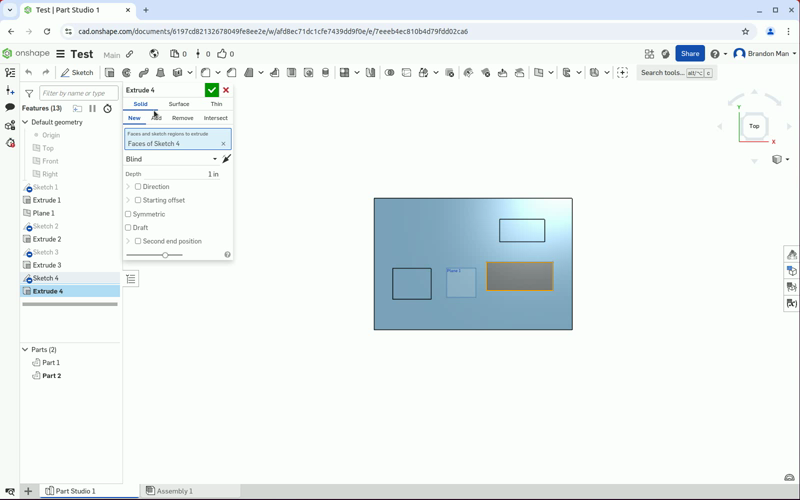
mouse_move(186, 120)
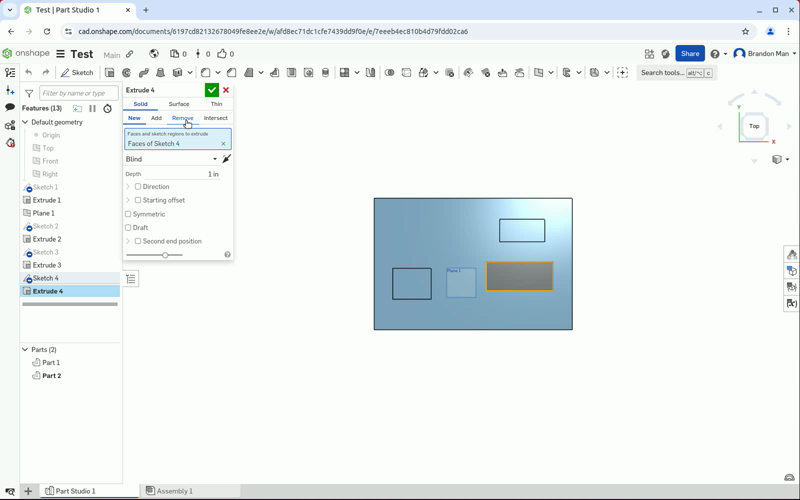
click(186, 120)
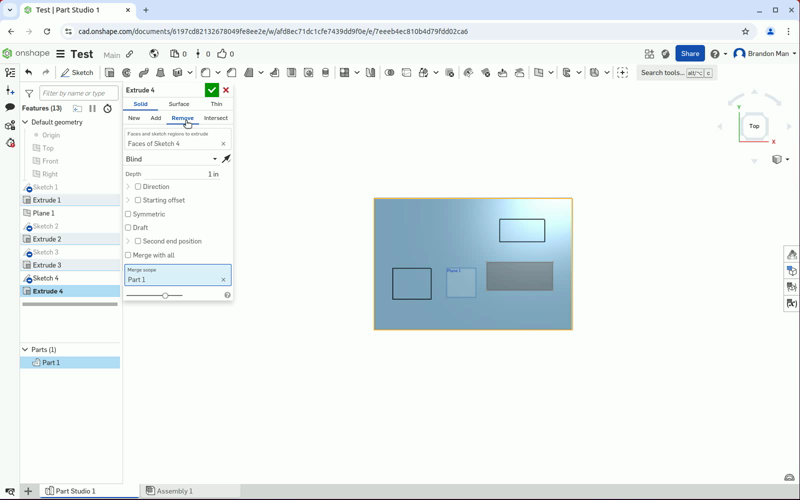
key(tab, 4)
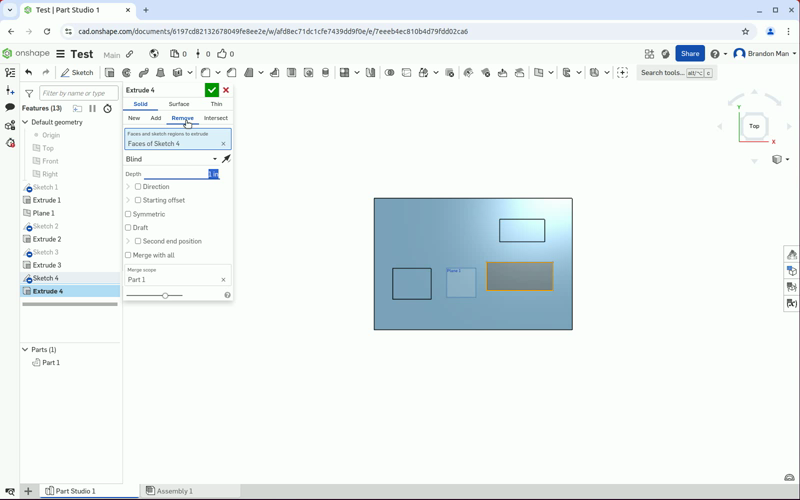
text(1.444)
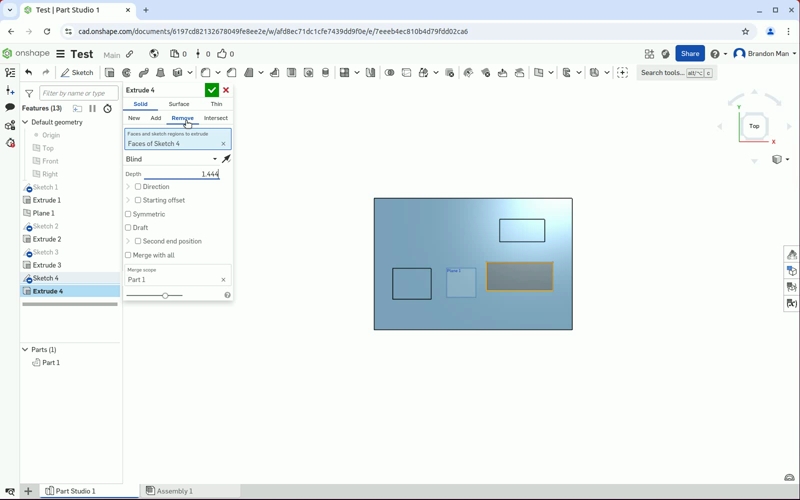
key(tab, 6)
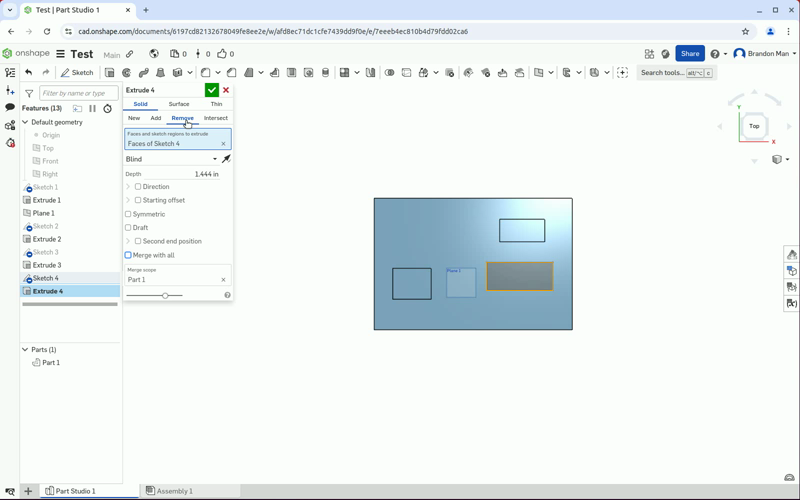
key(space)
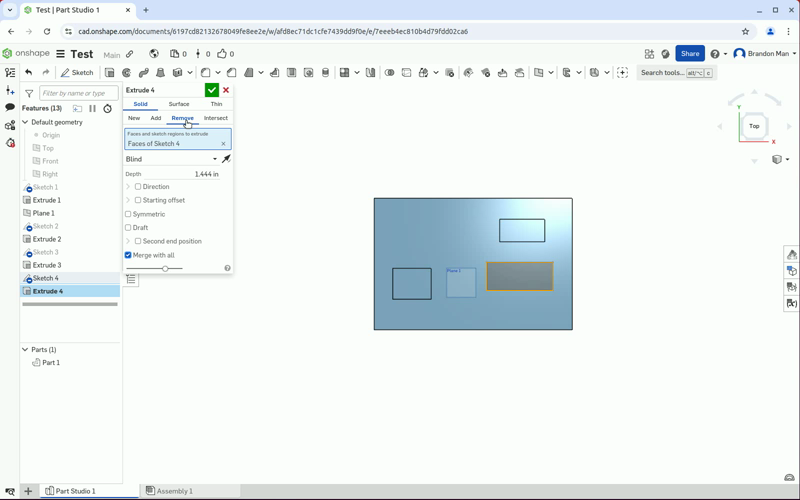
key(enter)
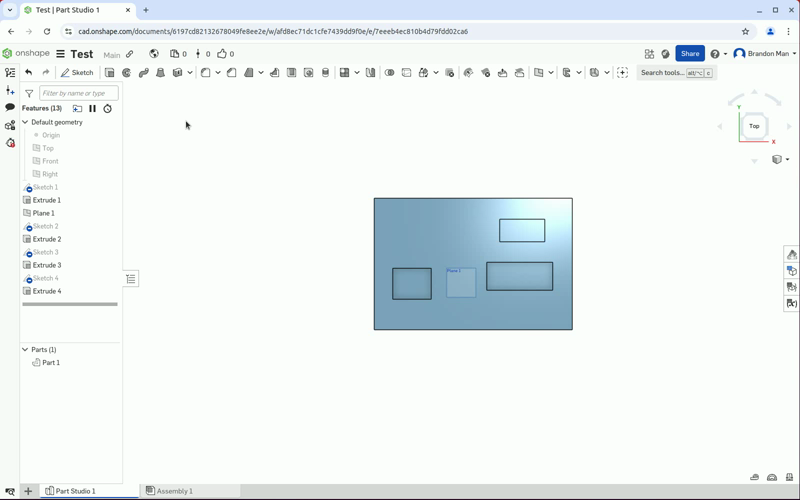
key(shift+h)
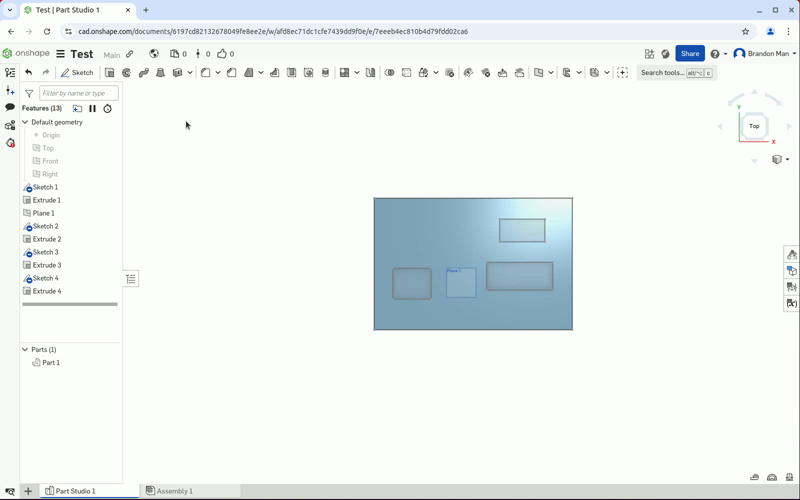
key(shift+h)
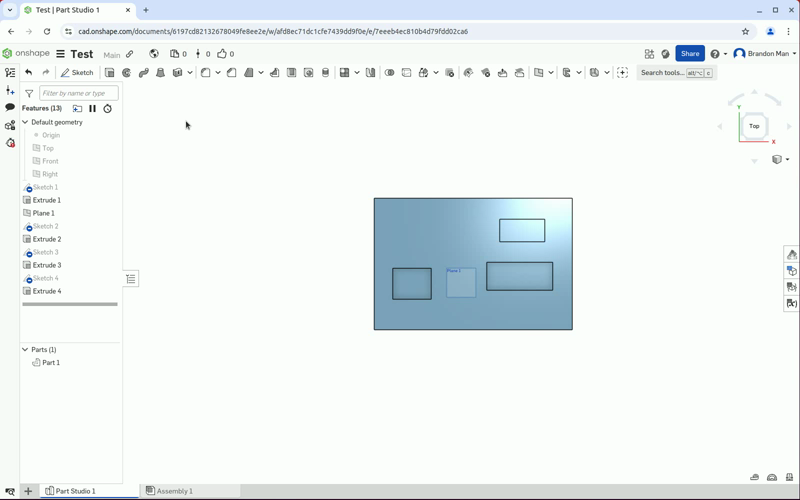
mouse_move(73, 189)
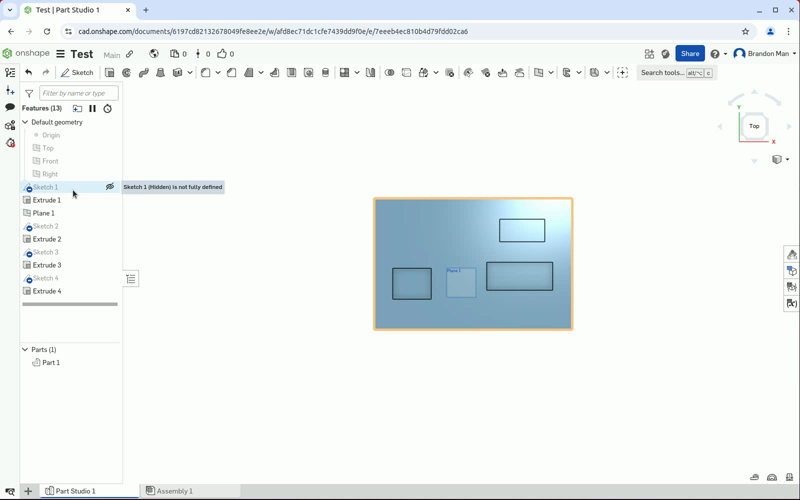
click(73, 189)
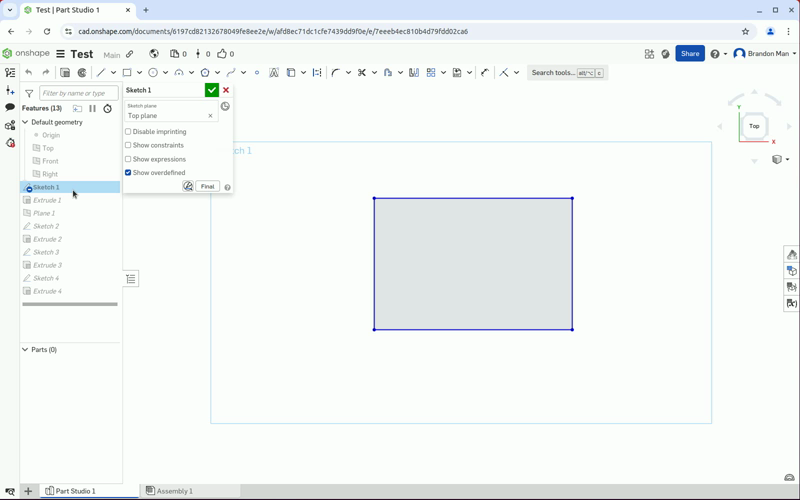
mouse_move(229, 92)
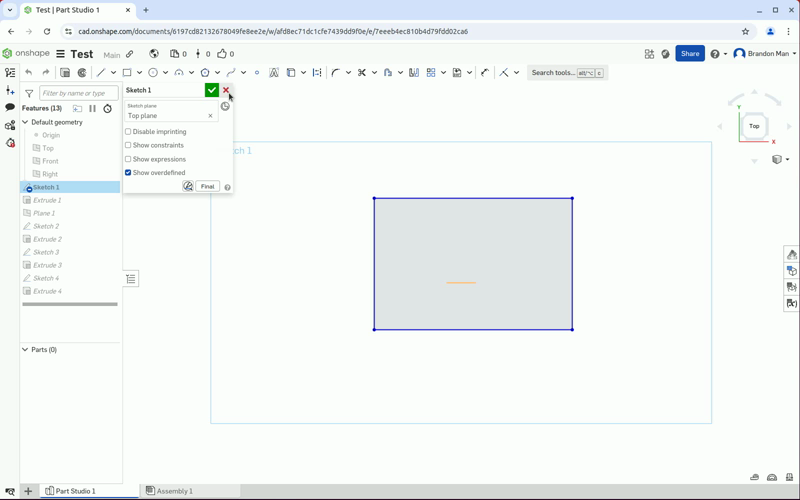
click(229, 92)
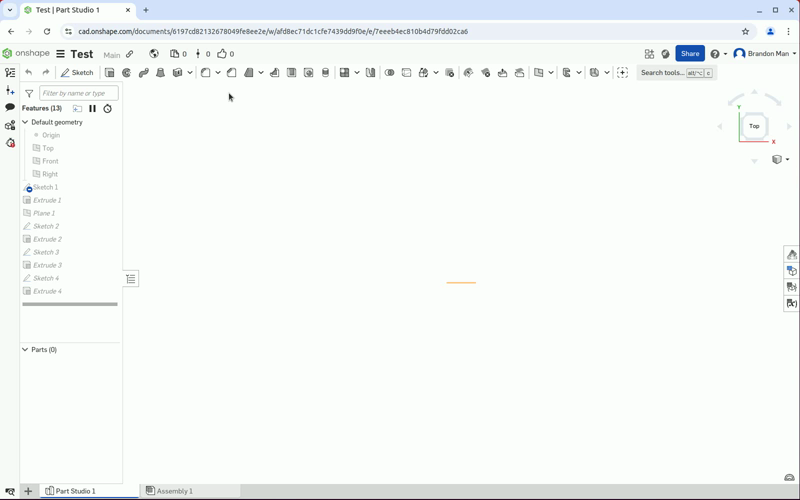
key(shift+s)
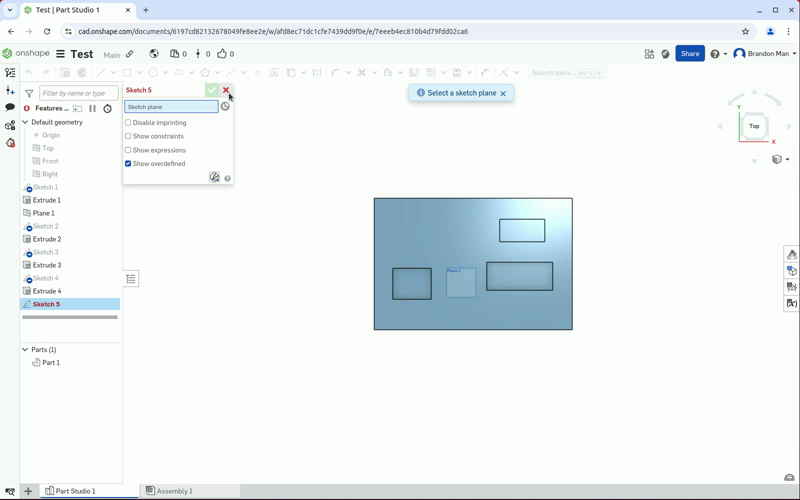
mouse_move(73, 215)
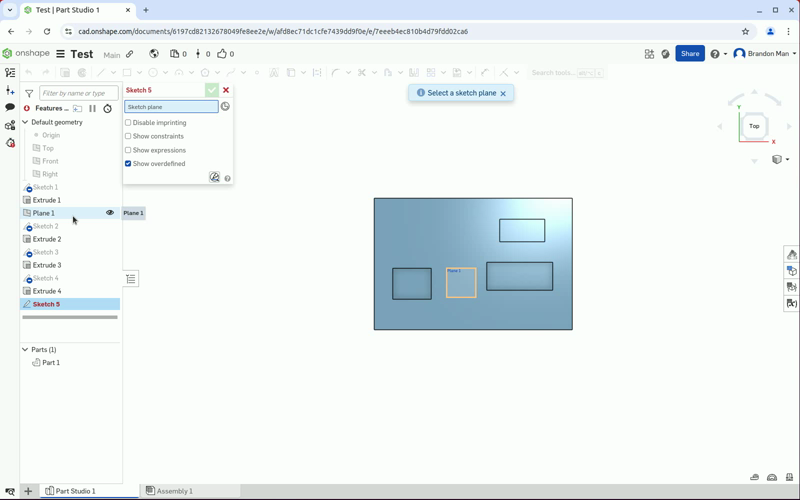
click(73, 215)
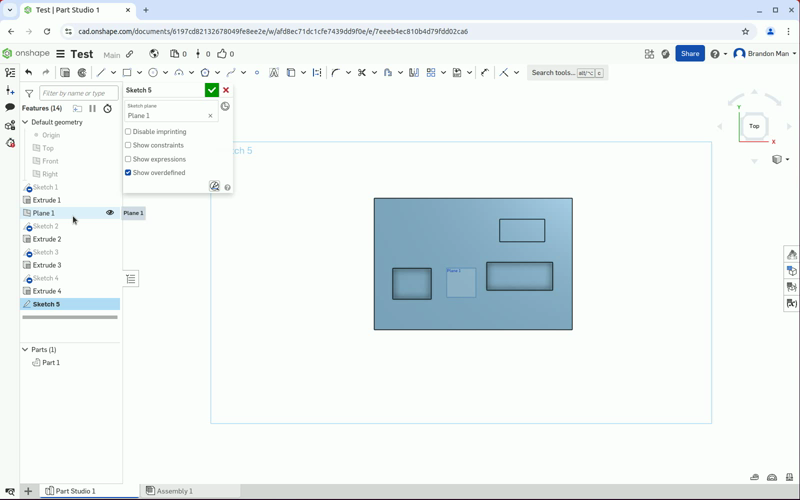
mouse_move(73, 352)
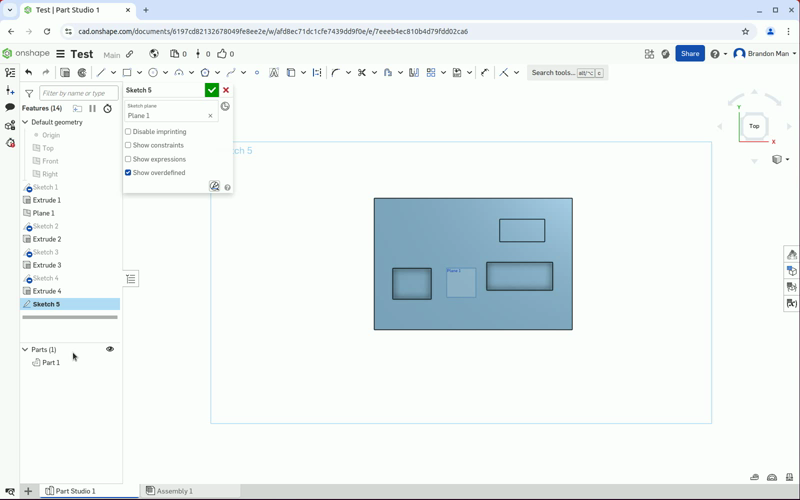
key(y)
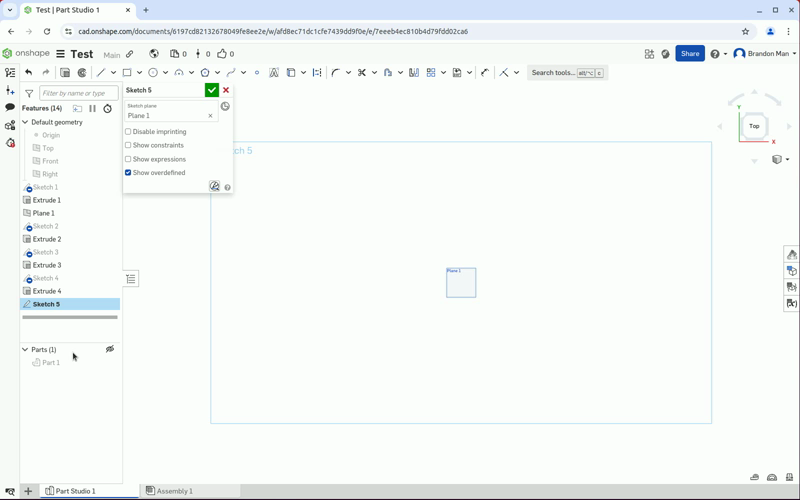
key(l)
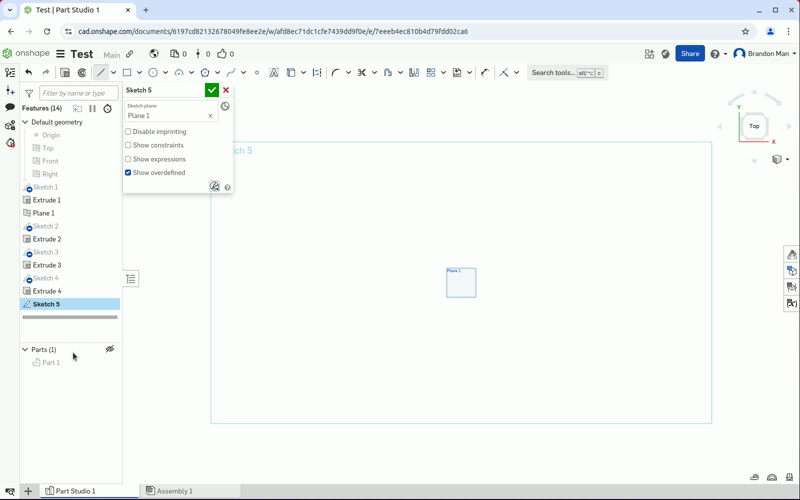
key_down(shift)
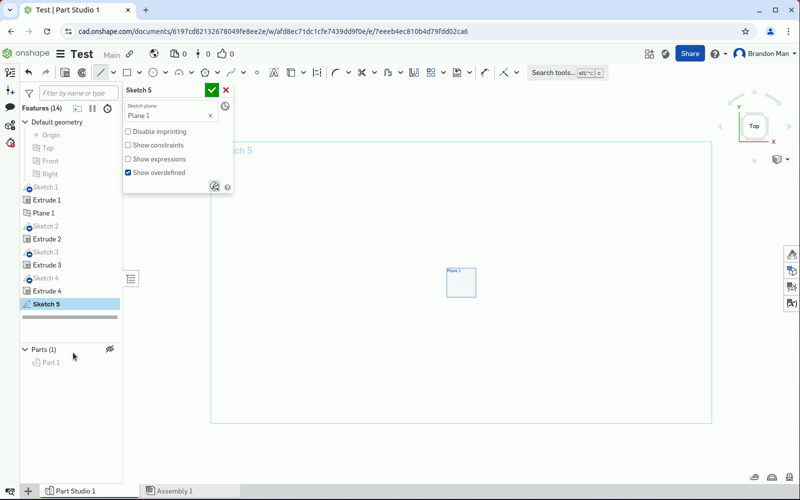
mouse_move(385, 226)
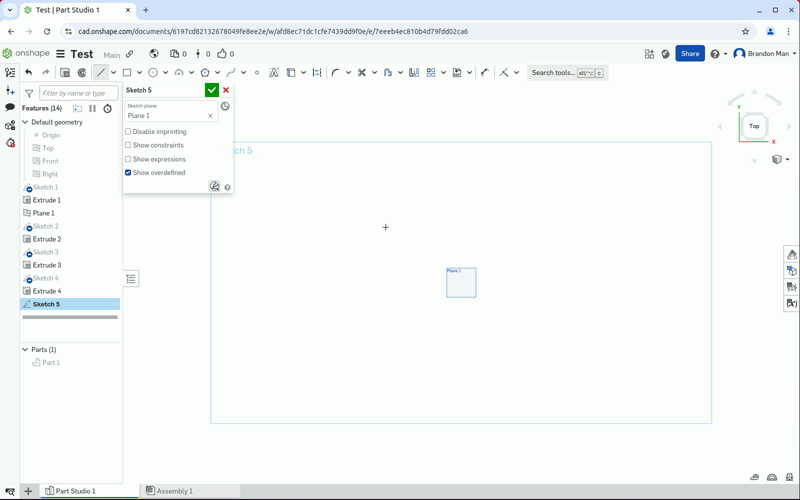
click(385, 226)
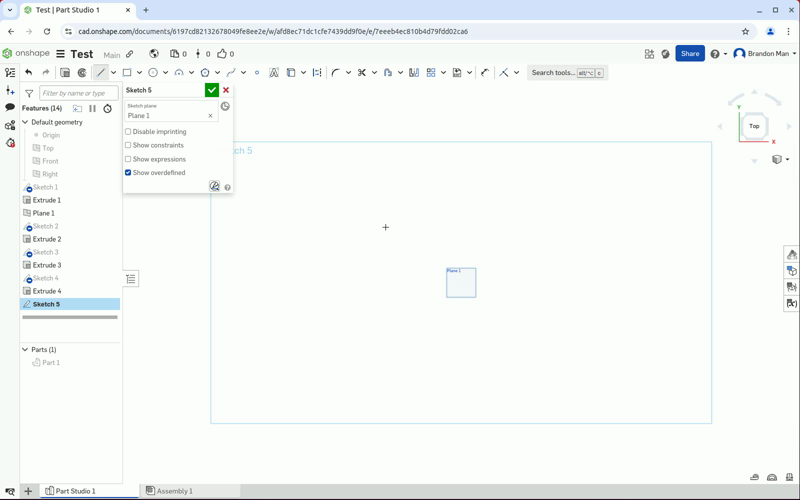
key_up(shift)
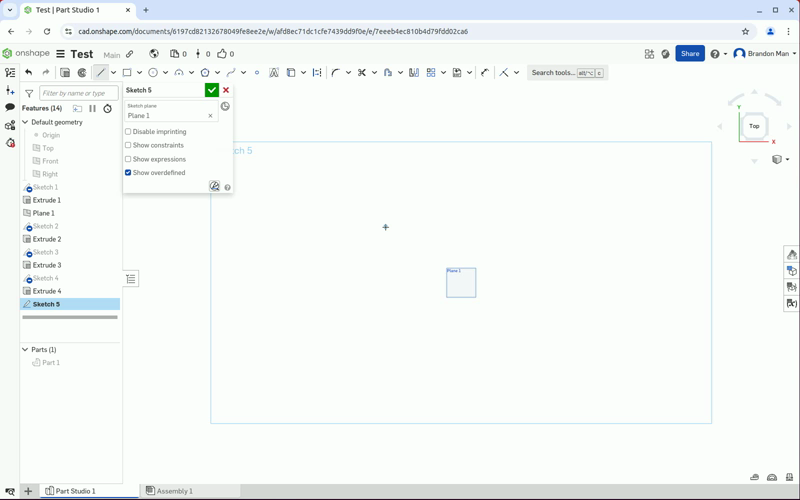
key_down(shift)
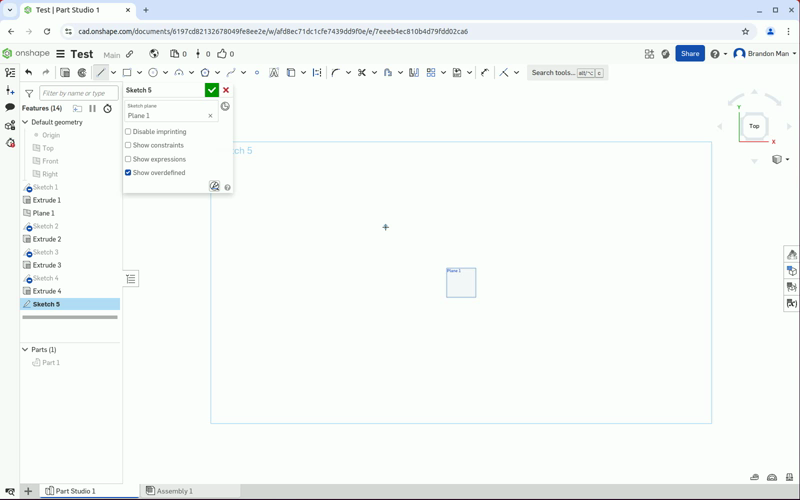
mouse_move(415, 226)
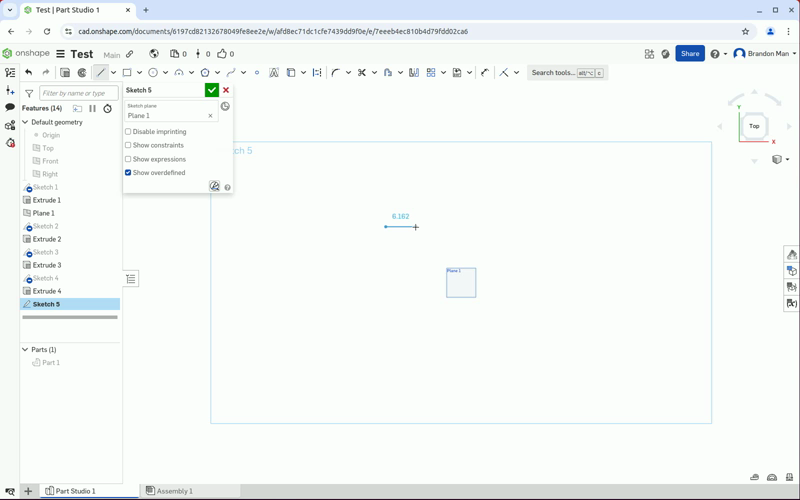
mouse_move(407, 226)
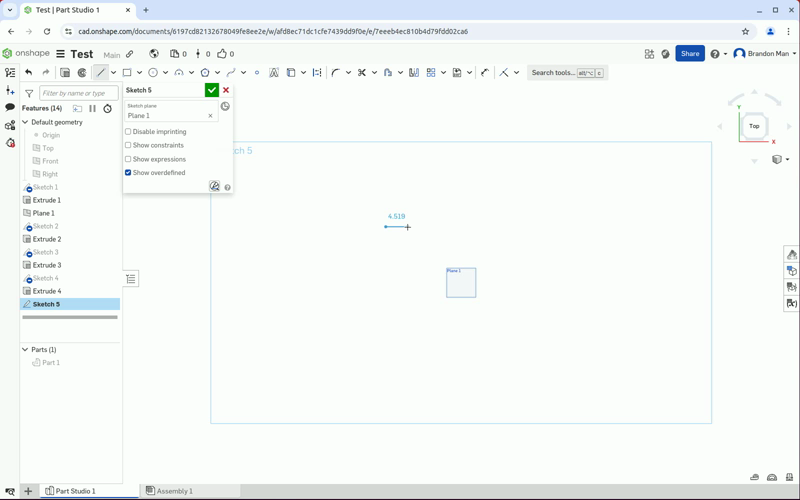
click(407, 226)
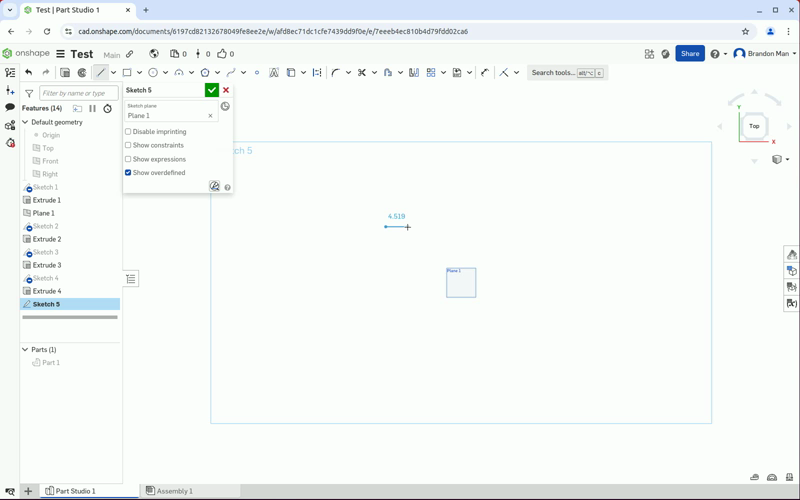
key_up(shift)
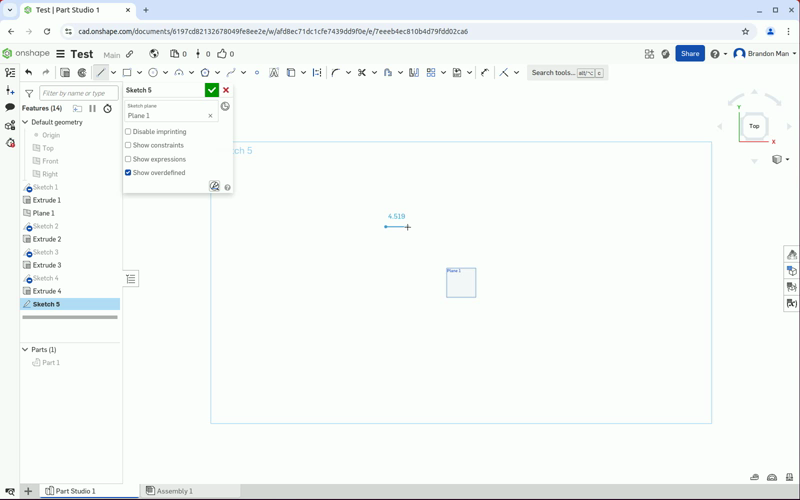
key_down(shift)
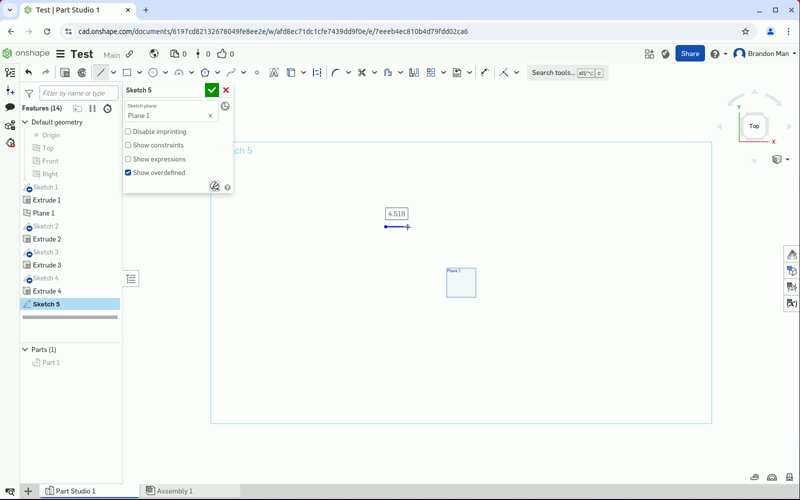
mouse_move(437, 226)
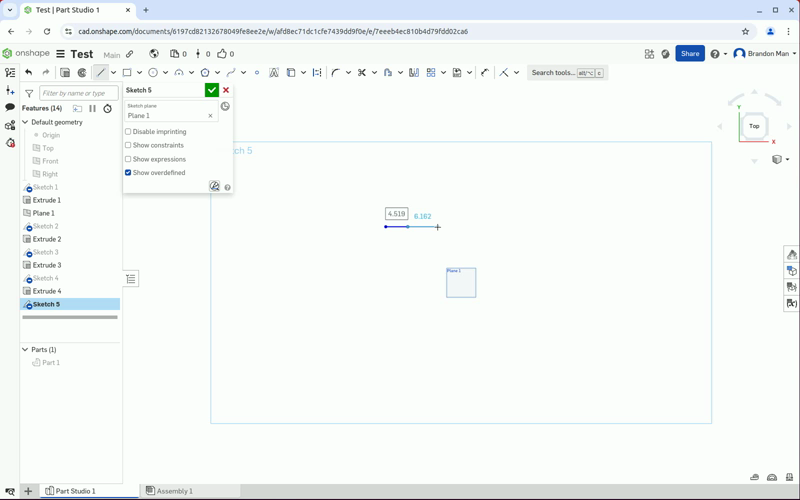
mouse_move(407, 205)
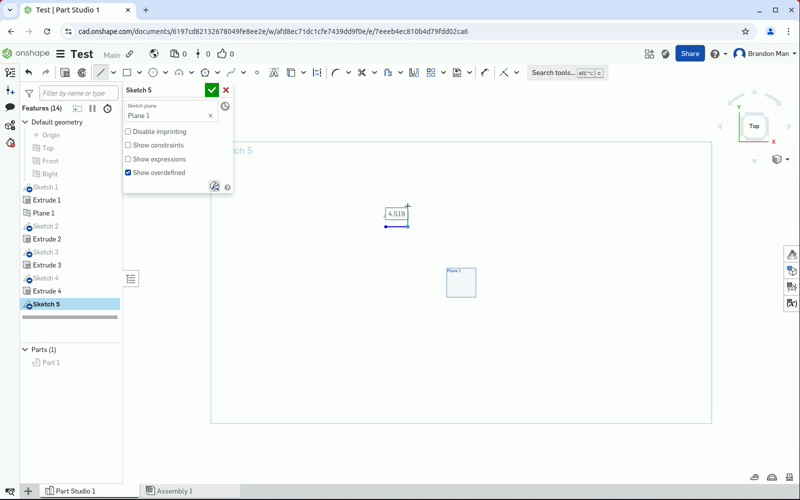
click(407, 205)
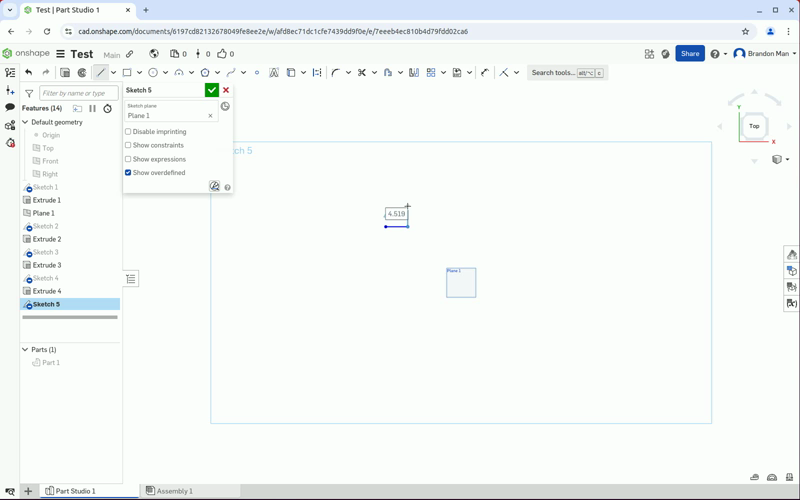
key_up(shift)
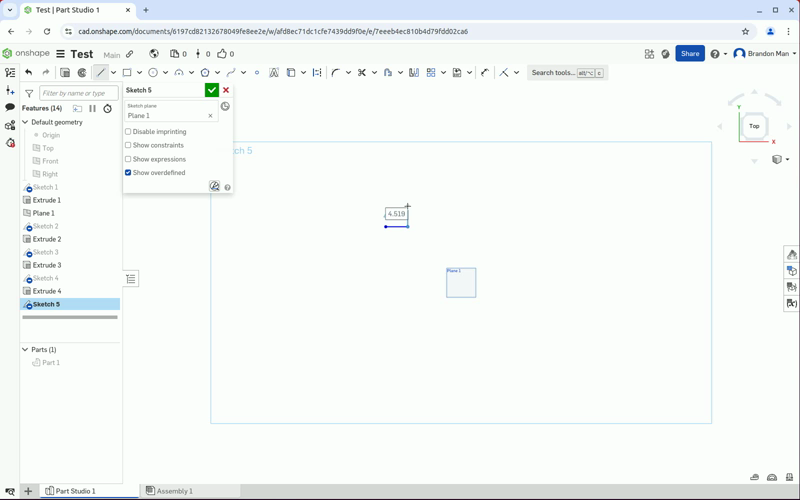
key_down(shift)
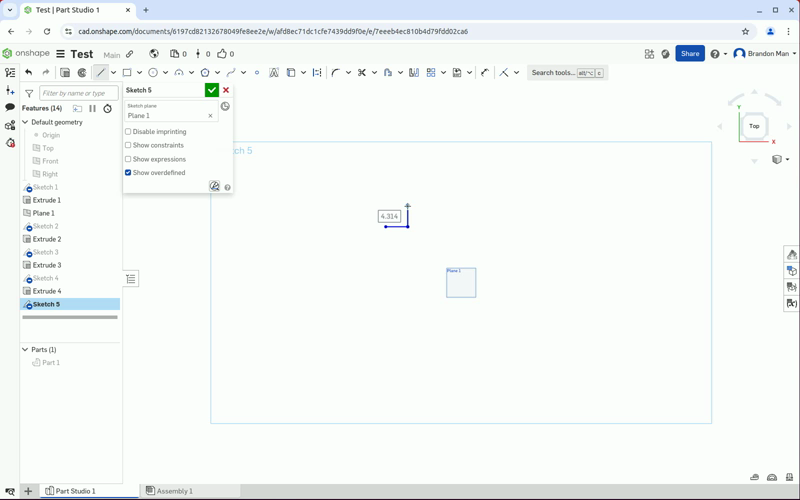
mouse_move(437, 205)
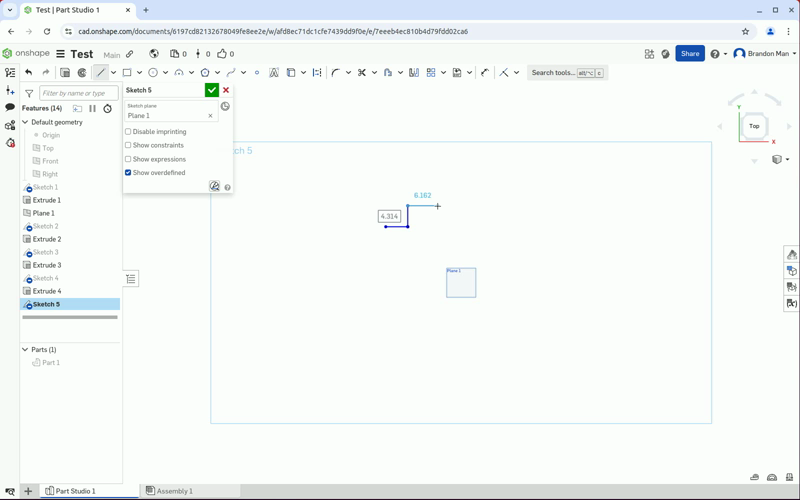
mouse_move(385, 205)
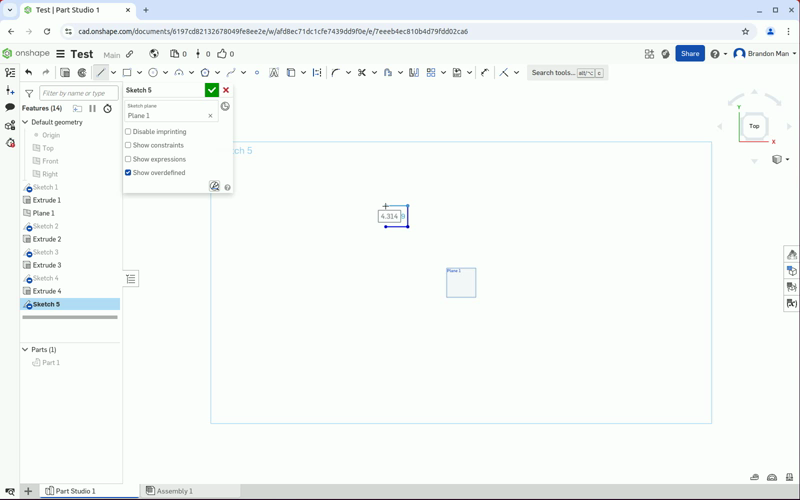
click(385, 205)
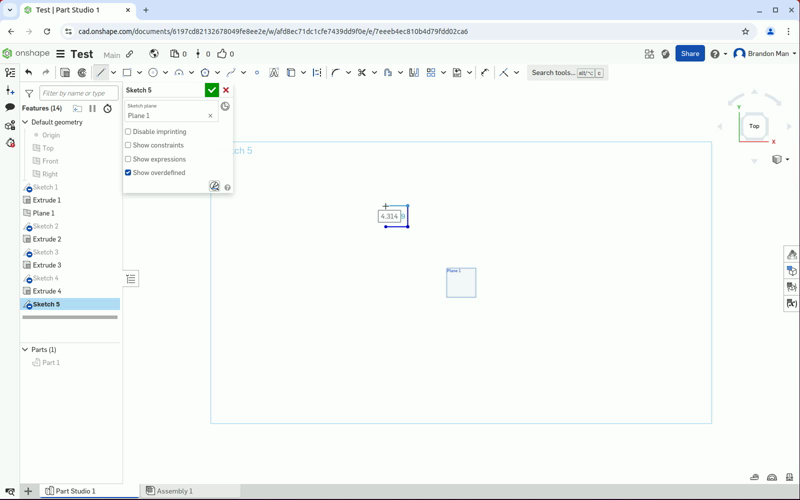
key_up(shift)
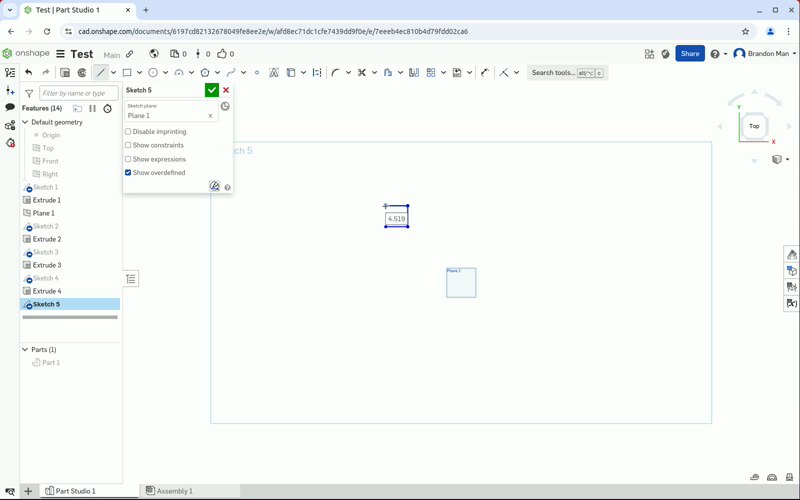
mouse_move(415, 205)
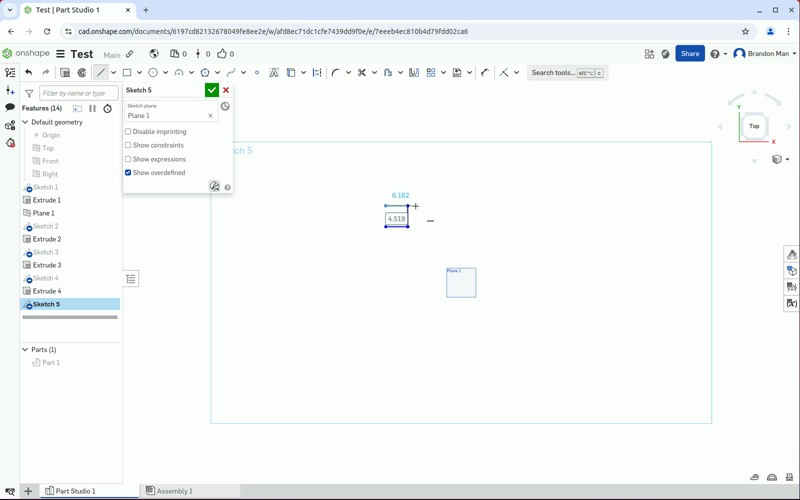
key_down(shift)
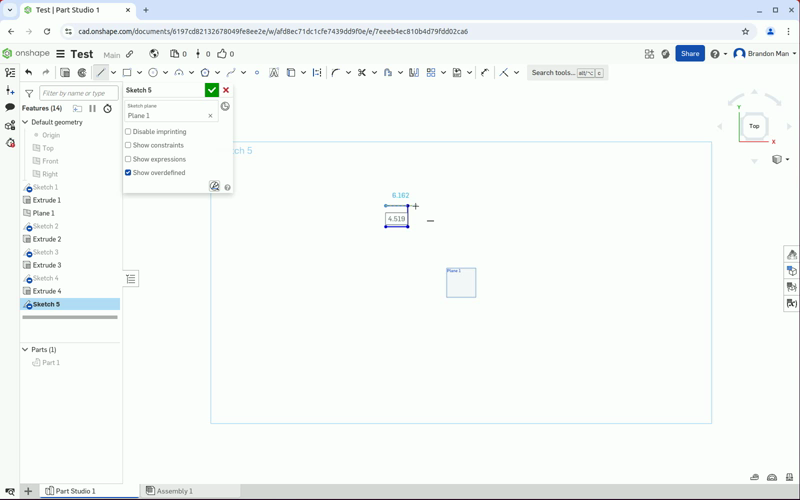
mouse_move(385, 226)
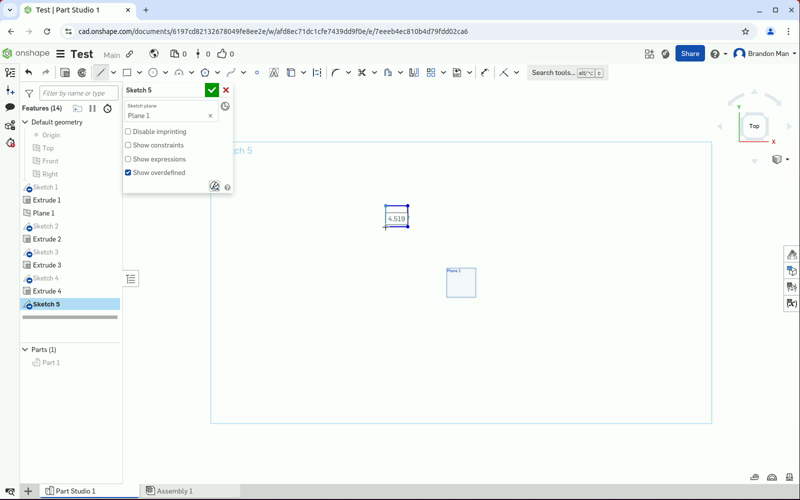
key_up(shift)
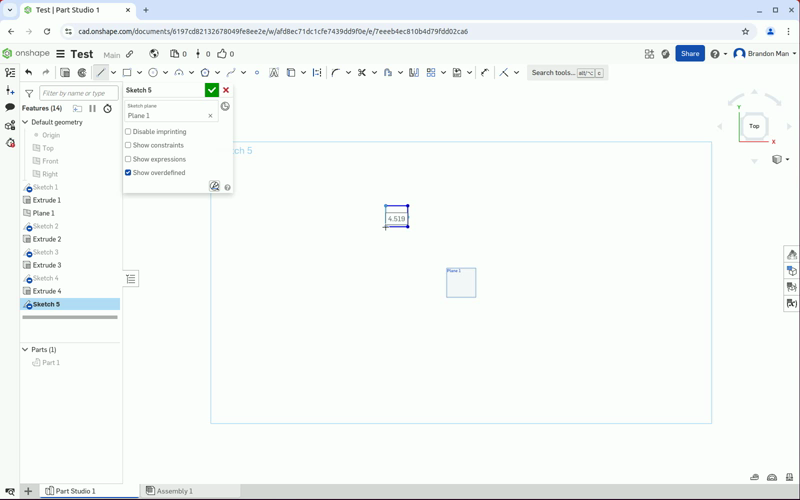
click(385, 226)
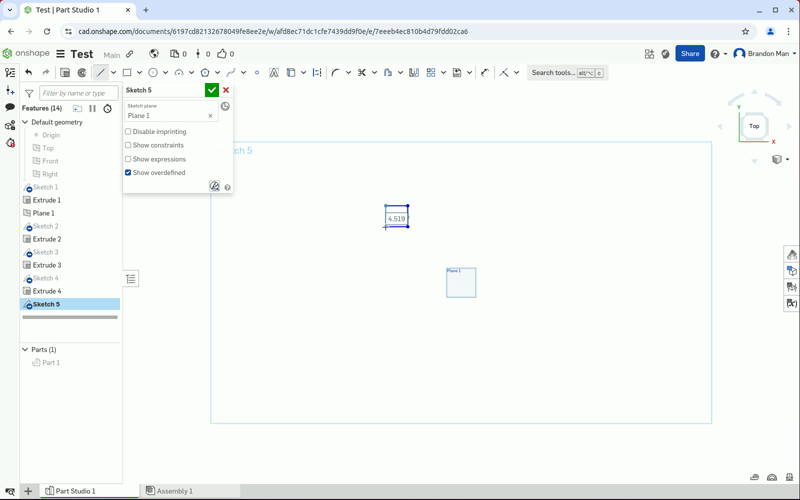
key(esc)
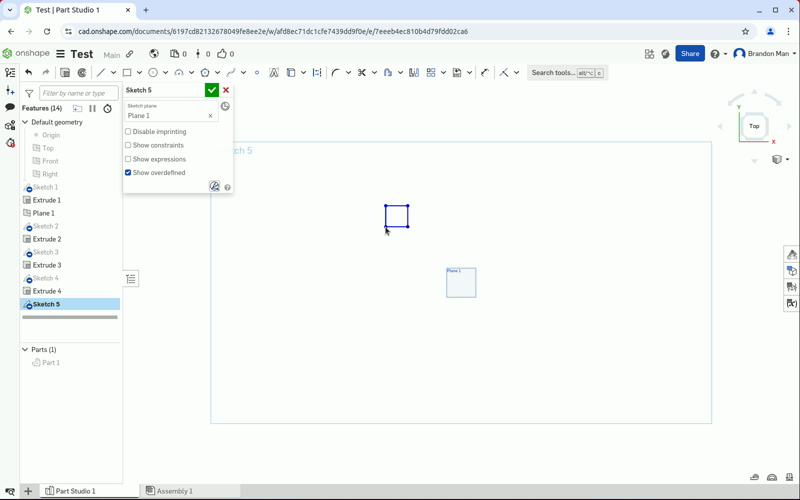
mouse_move(388, 212)
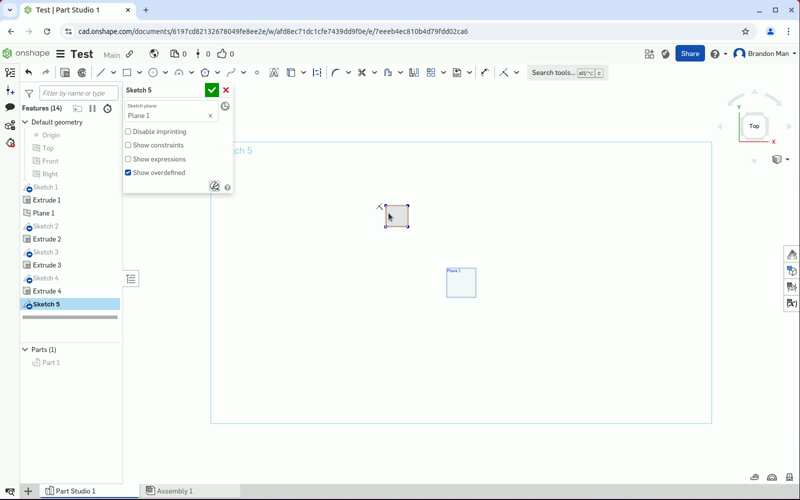
scroll(6)
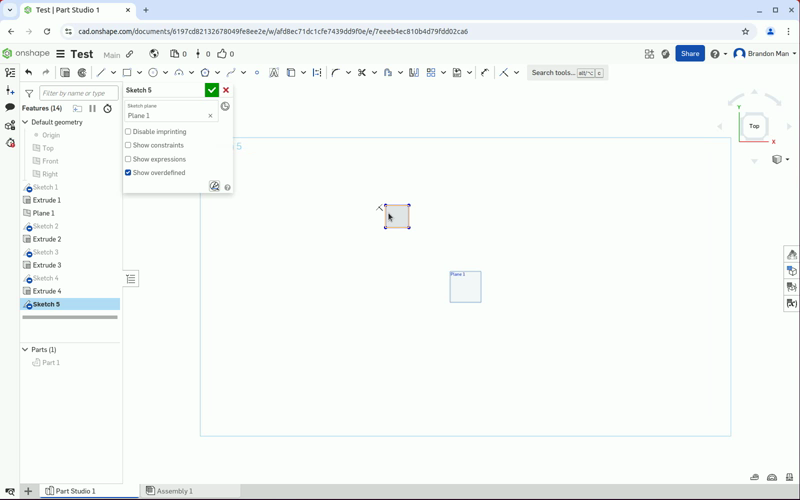
scroll(6)
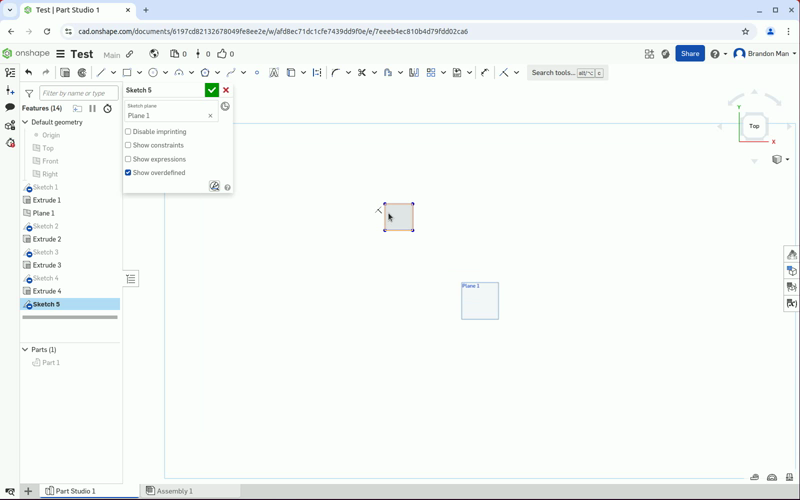
scroll(6)
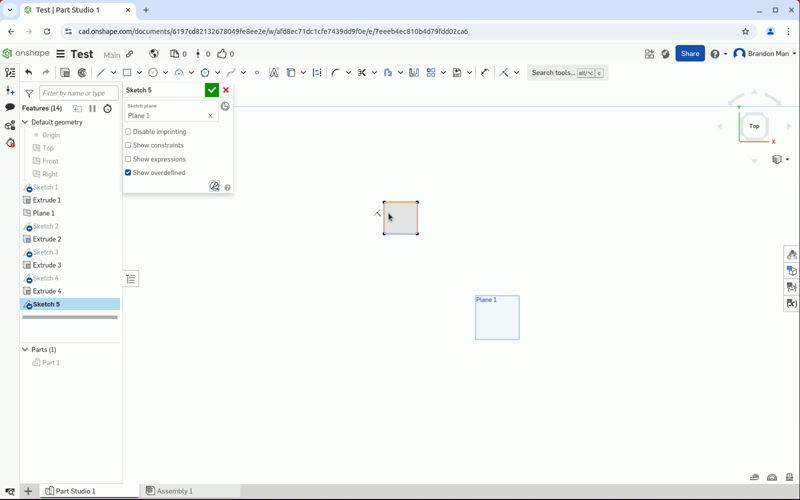
scroll(6)
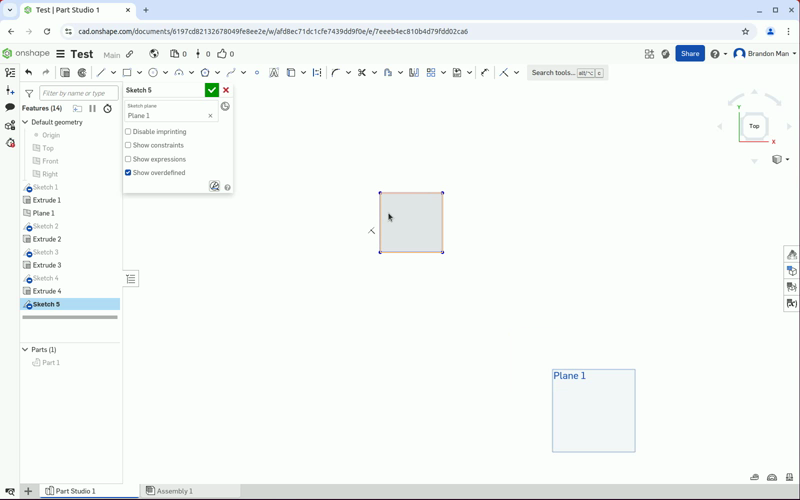
scroll(6)
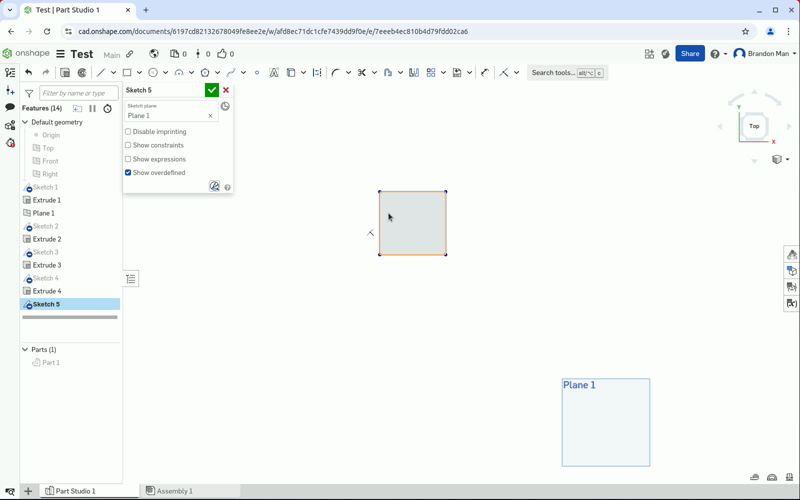
scroll(6)
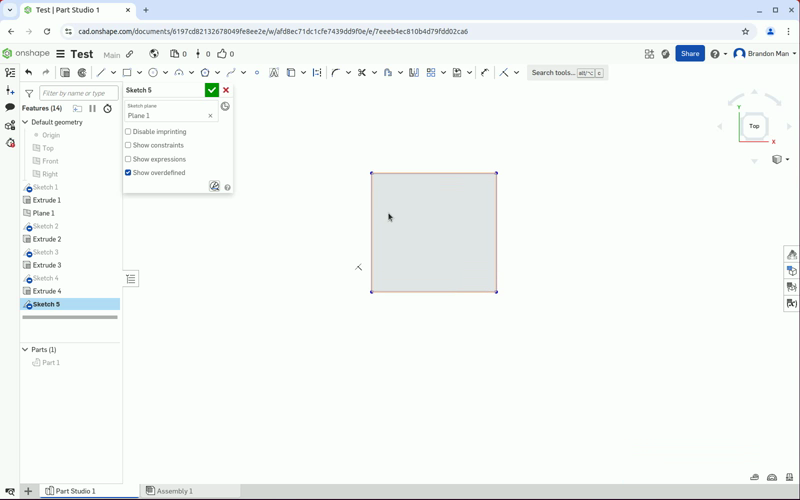
scroll(6)
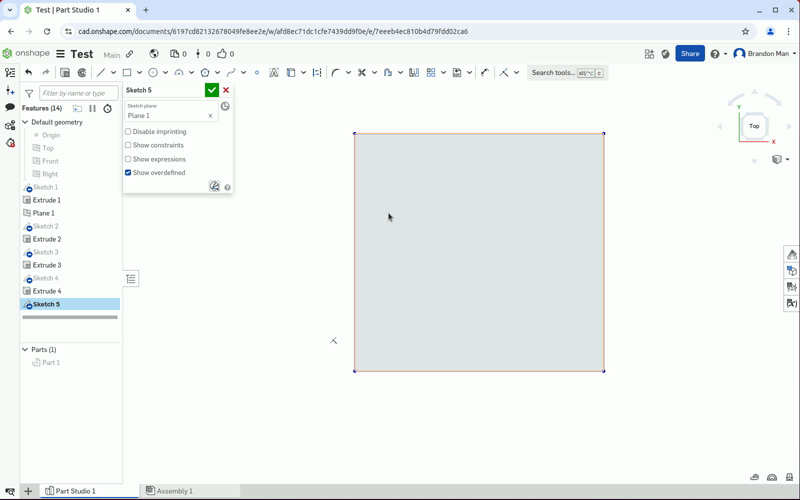
click(388, 212)
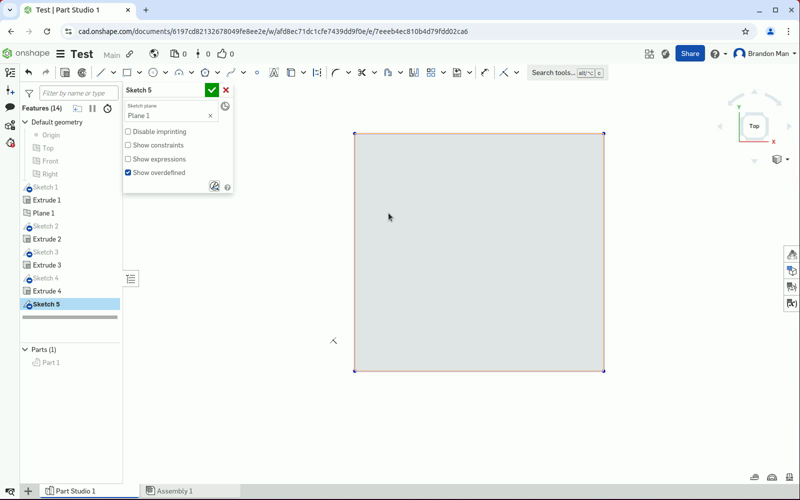
scroll(-6)
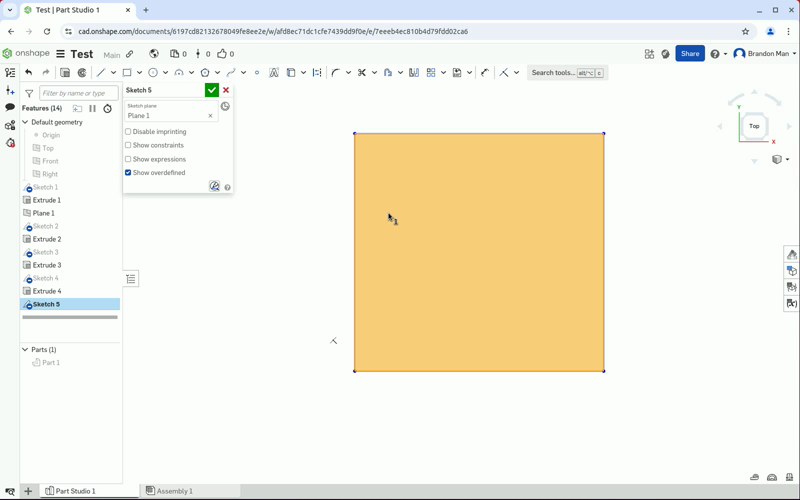
scroll(-6)
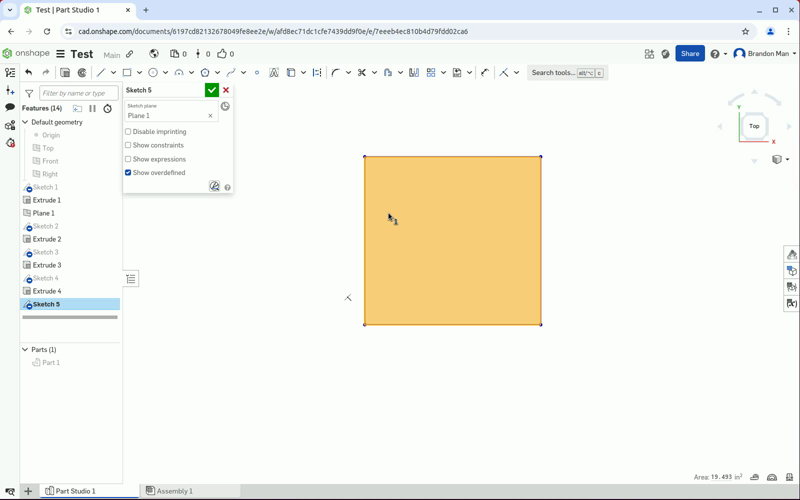
scroll(-6)
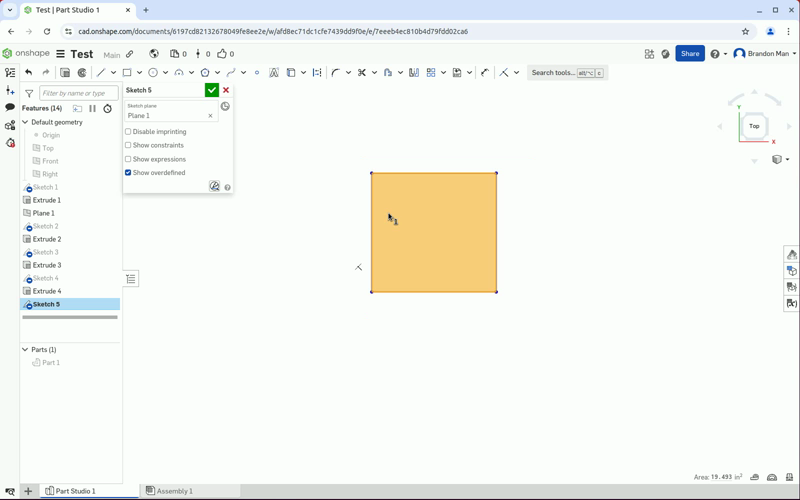
scroll(-6)
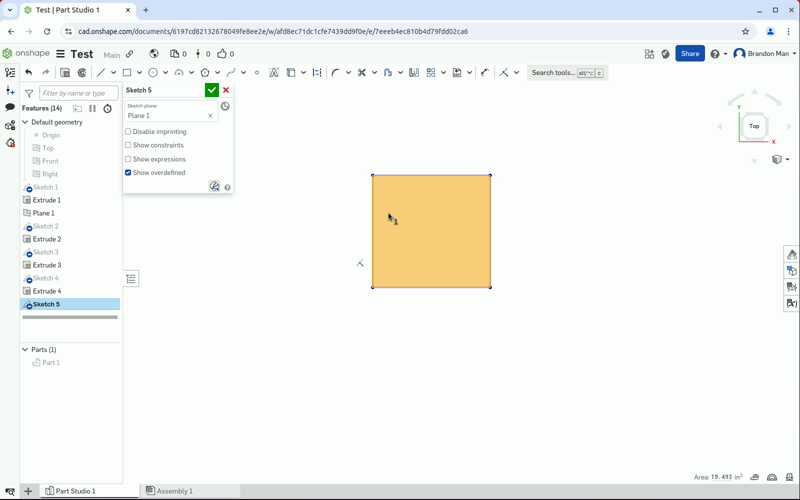
scroll(-6)
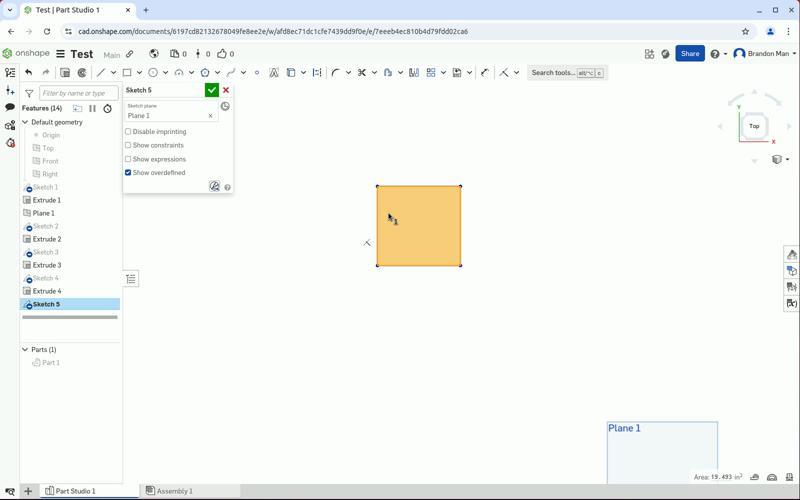
scroll(-6)
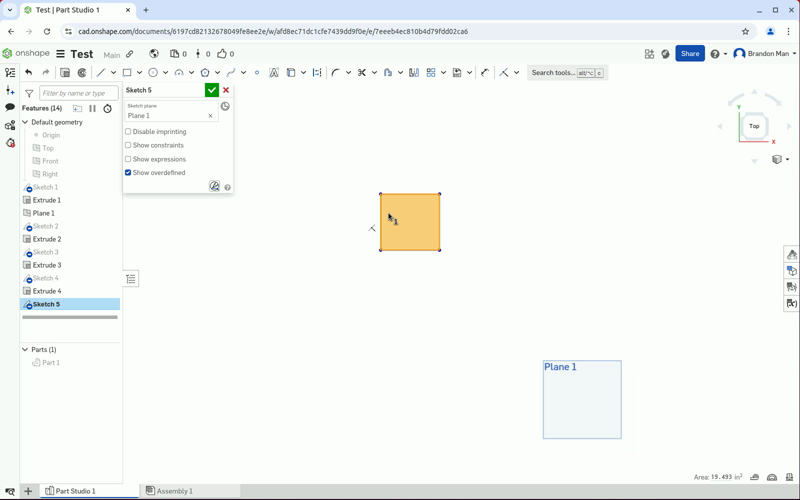
scroll(-6)
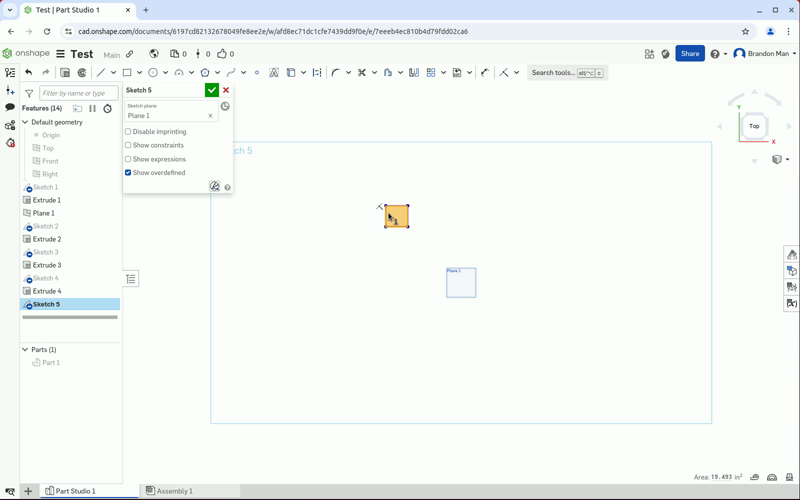
mouse_move(73, 352)
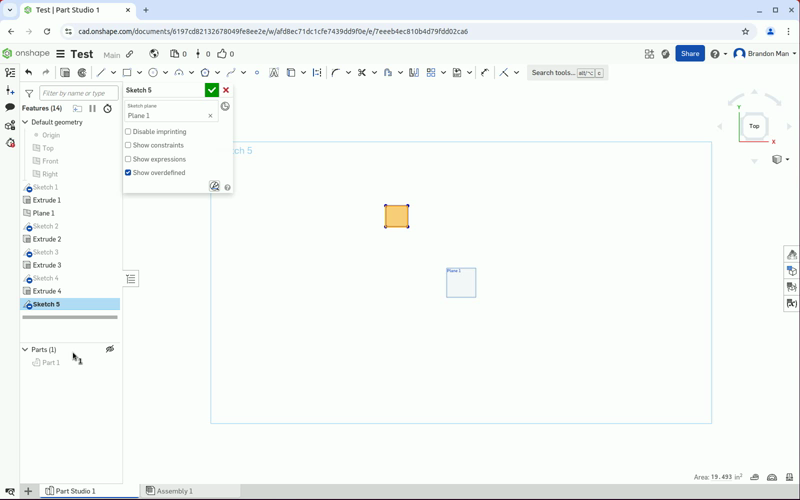
key(shift+y)
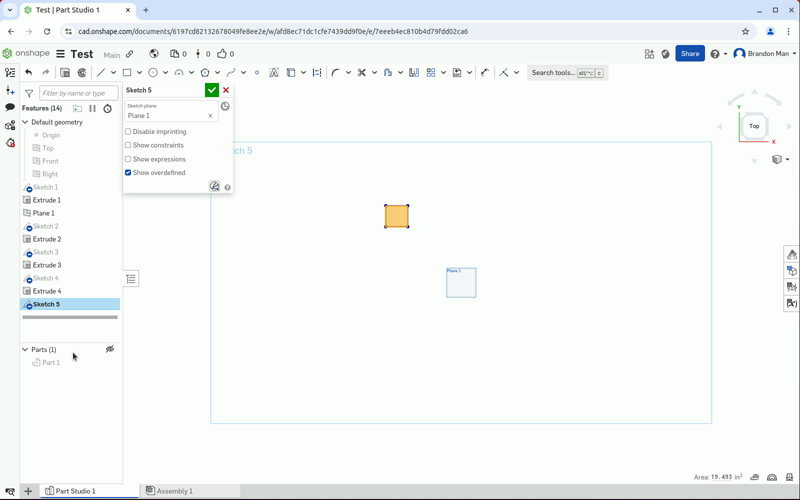
key(shift+e)
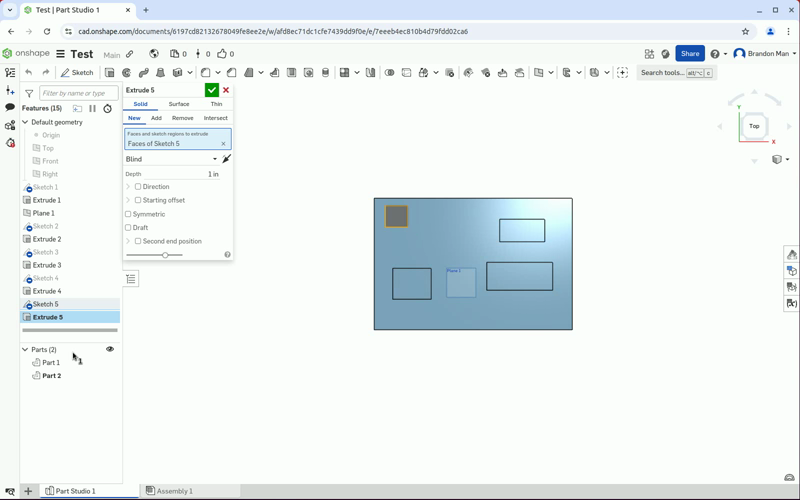
mouse_move(143, 106)
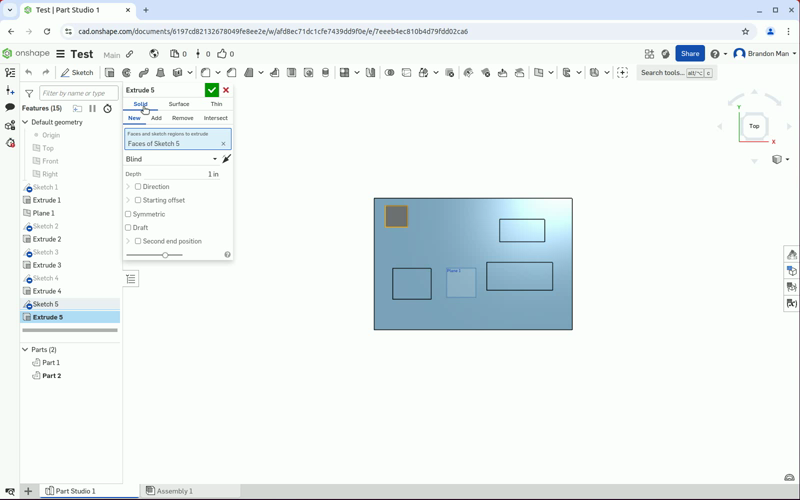
click(143, 106)
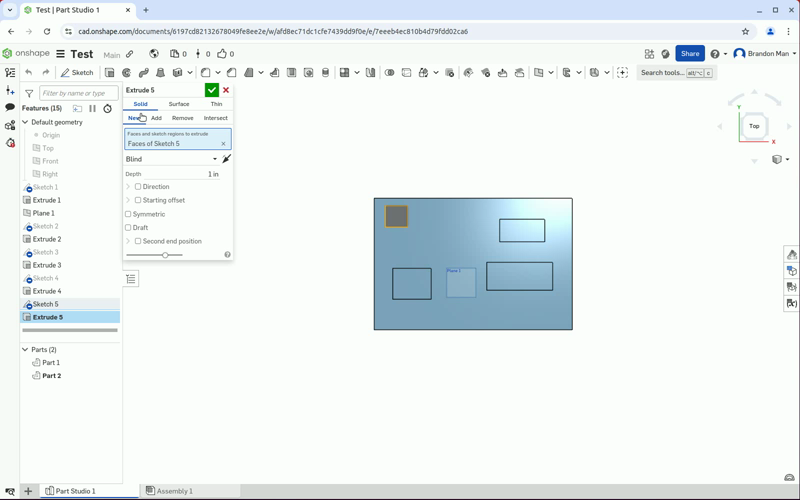
mouse_move(137, 120)
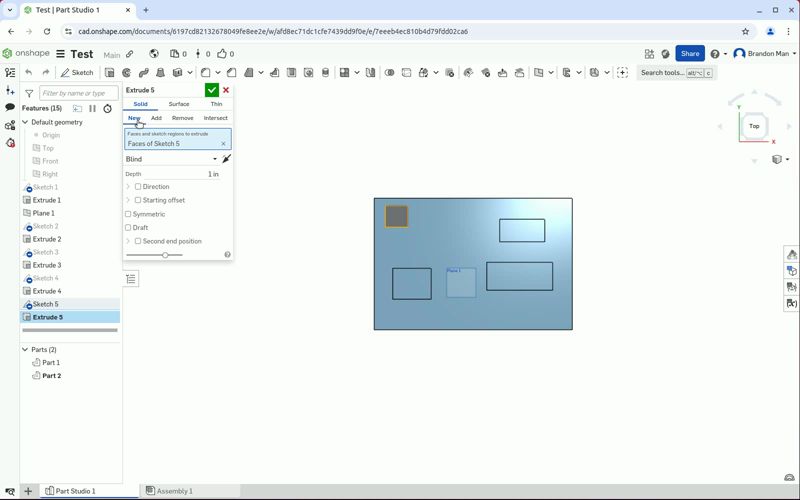
click(137, 120)
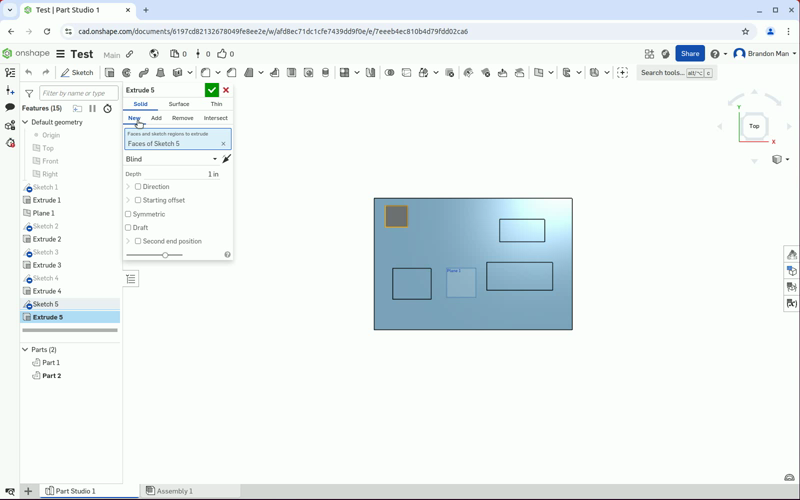
key(tab, 4)
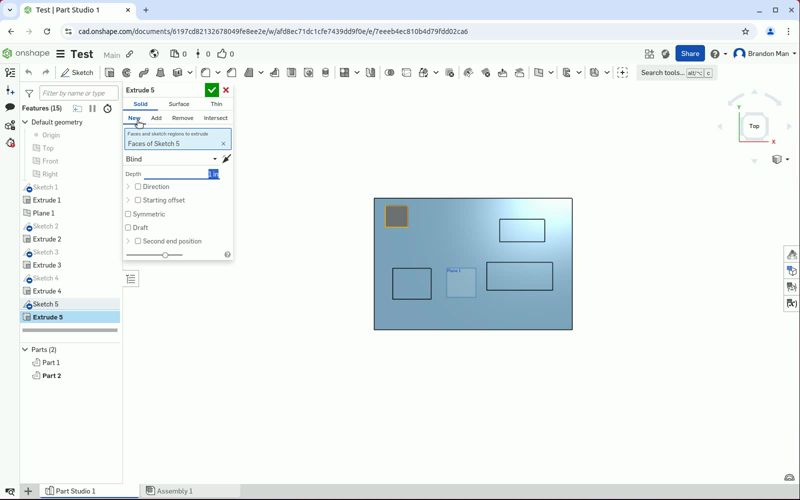
text(-1.444)
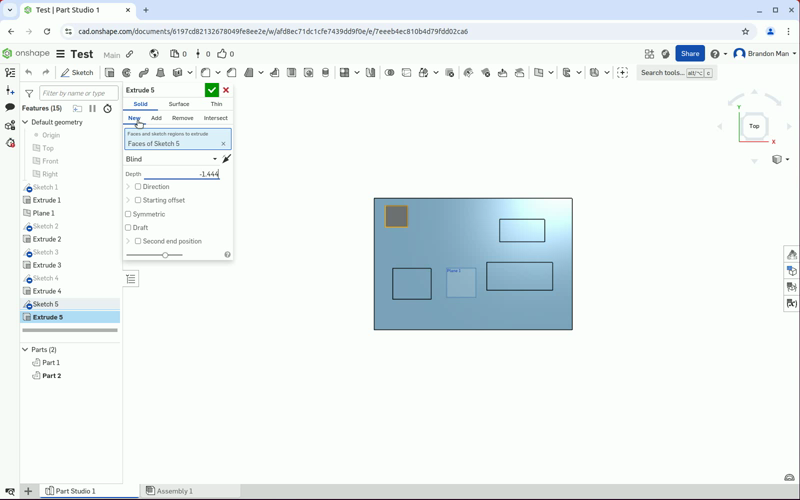
key(enter)
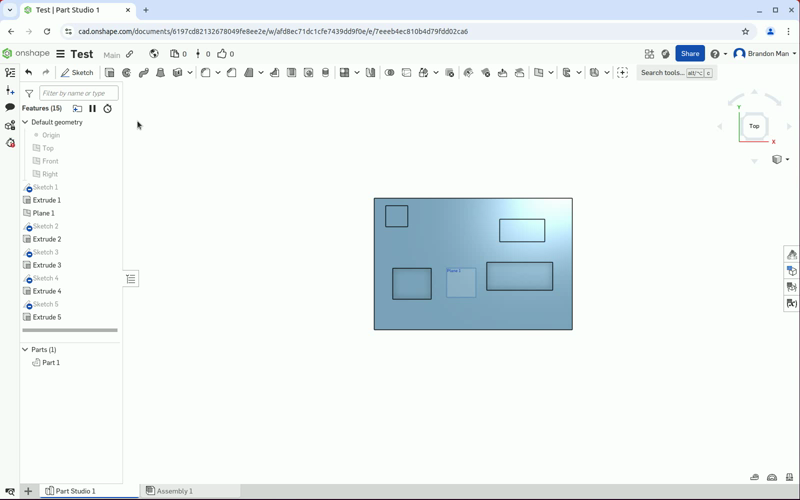
key(shift+h)
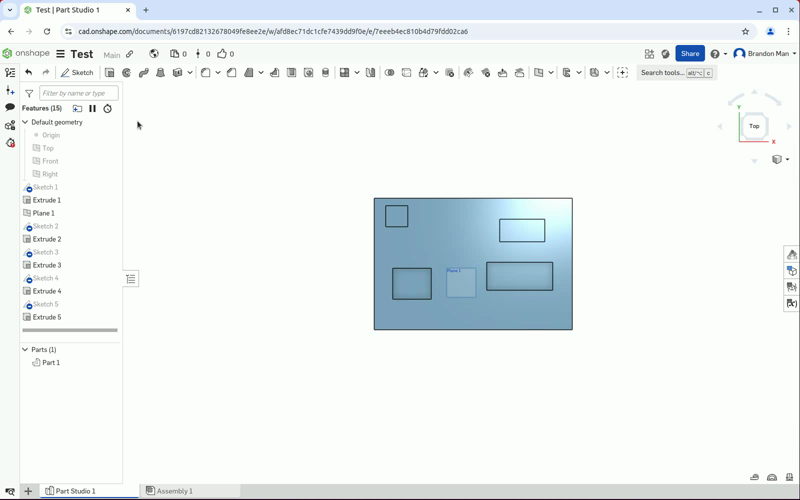
key(shift+h)
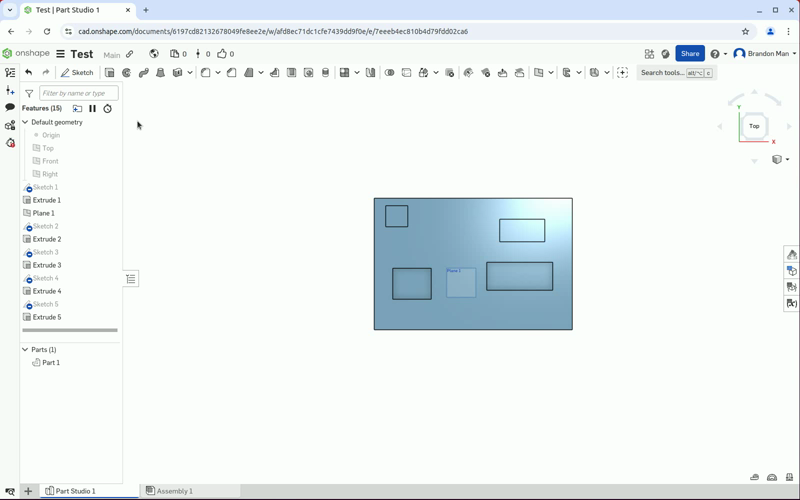
mouse_move(73, 189)
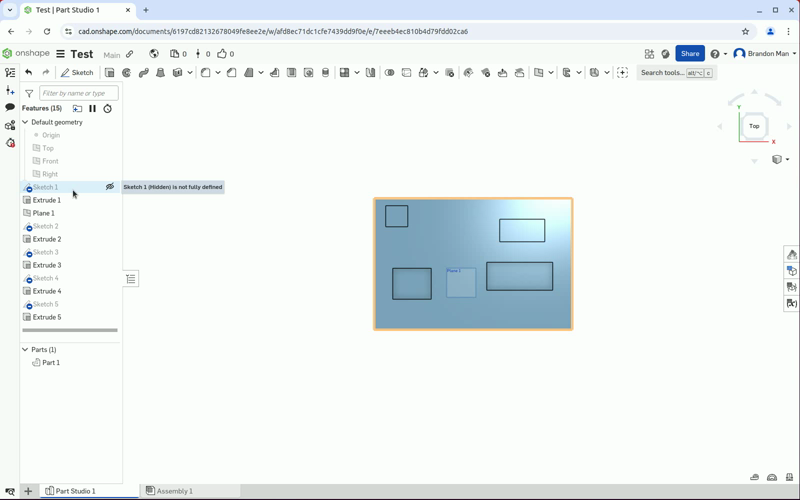
click(73, 189)
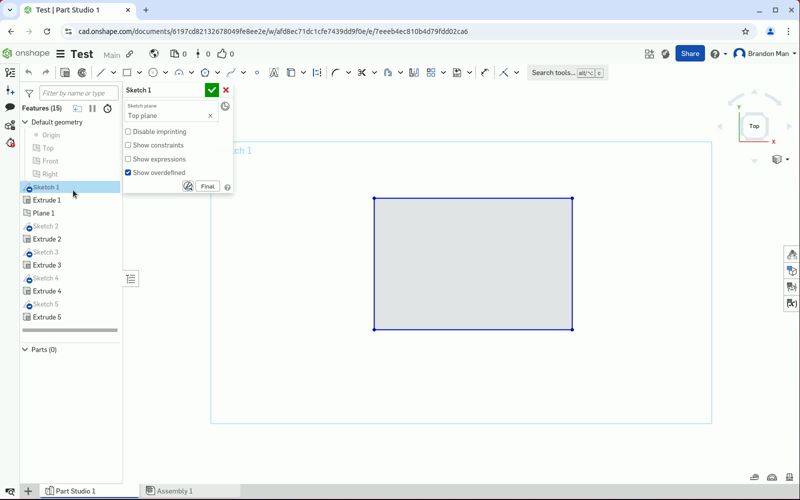
mouse_move(229, 92)
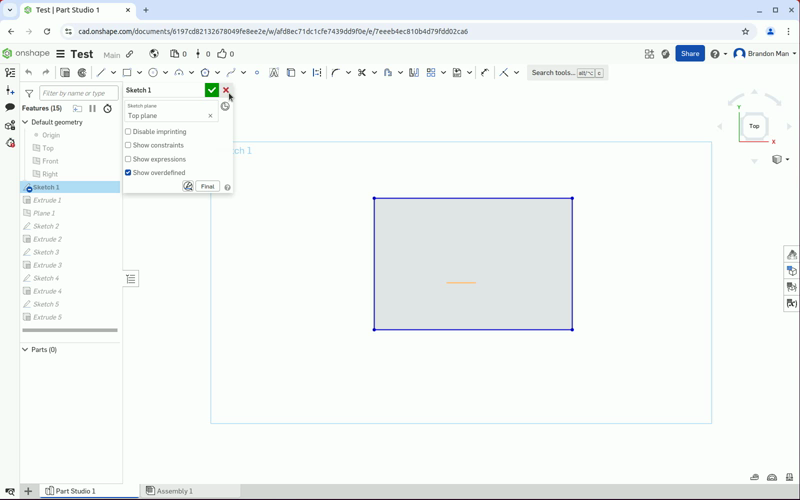
click(229, 92)
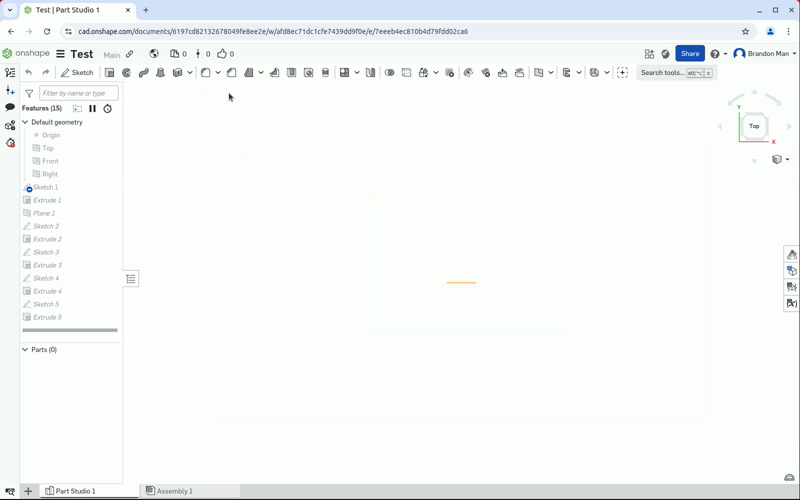
key(shift+s)
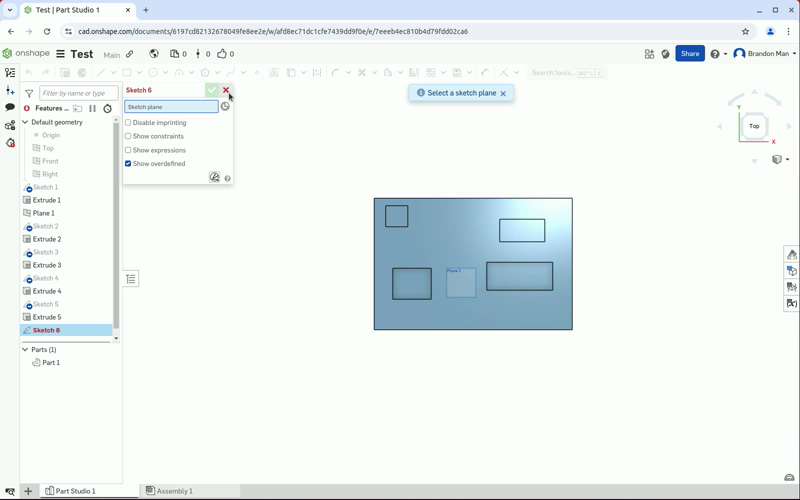
mouse_move(69, 215)
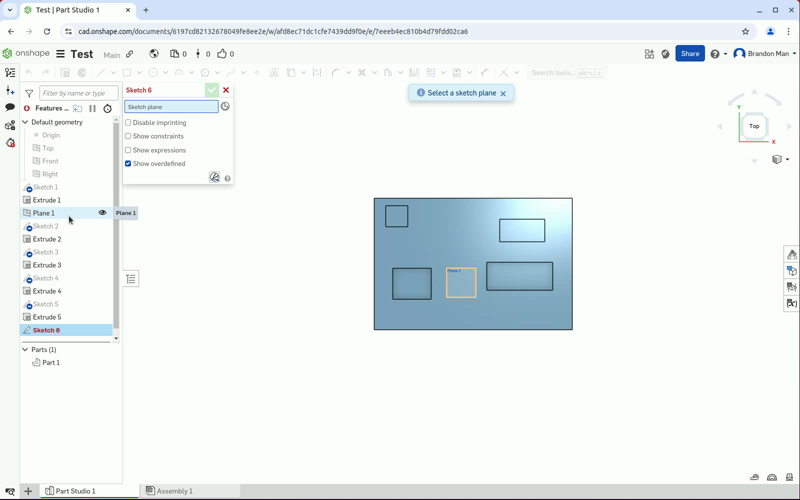
click(69, 215)
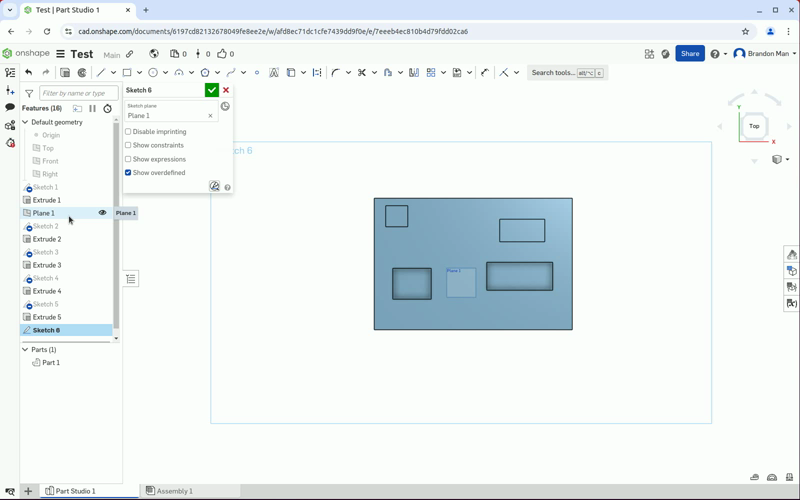
mouse_move(73, 352)
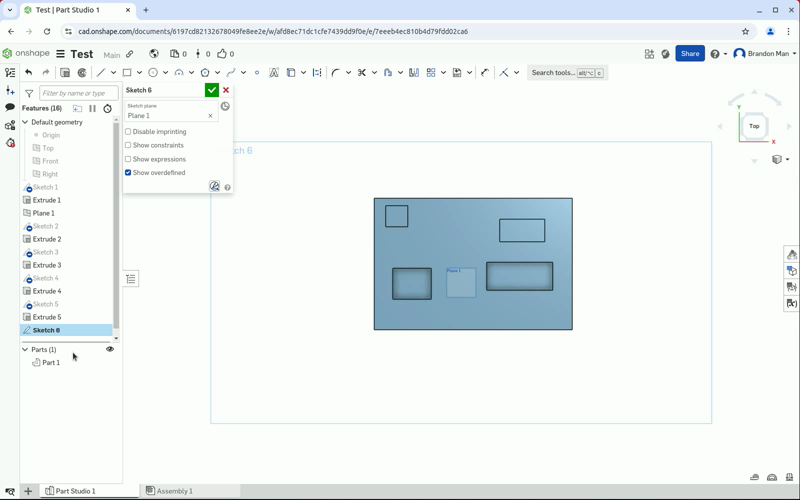
key(y)
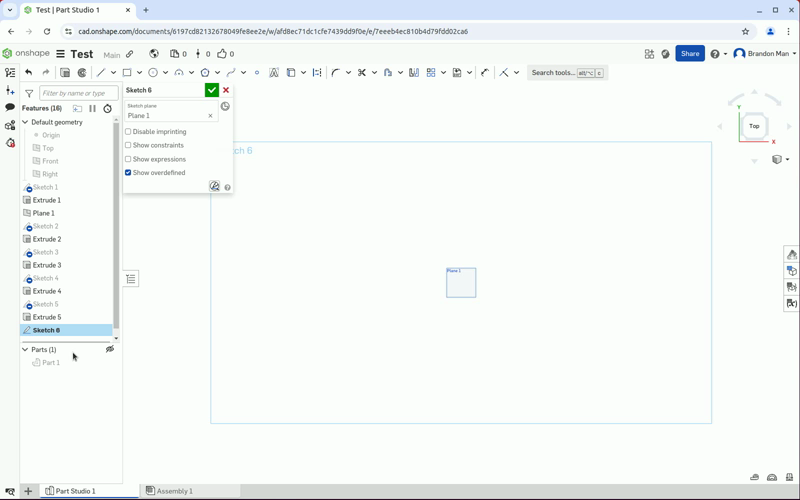
key(l)
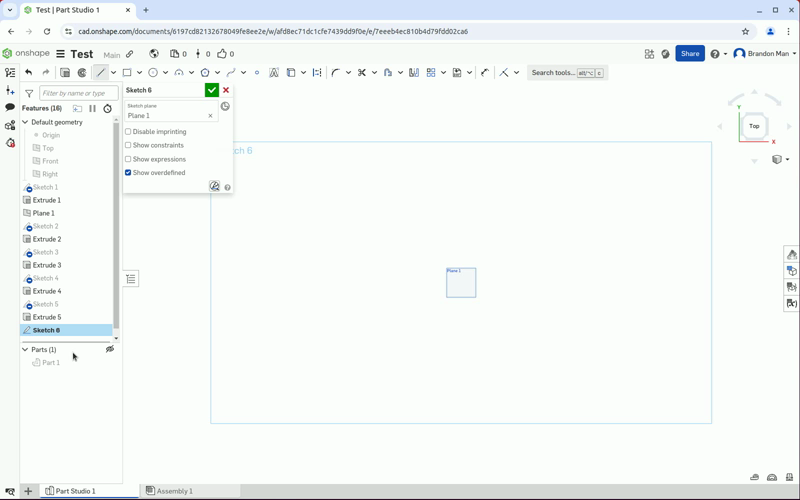
key_down(shift)
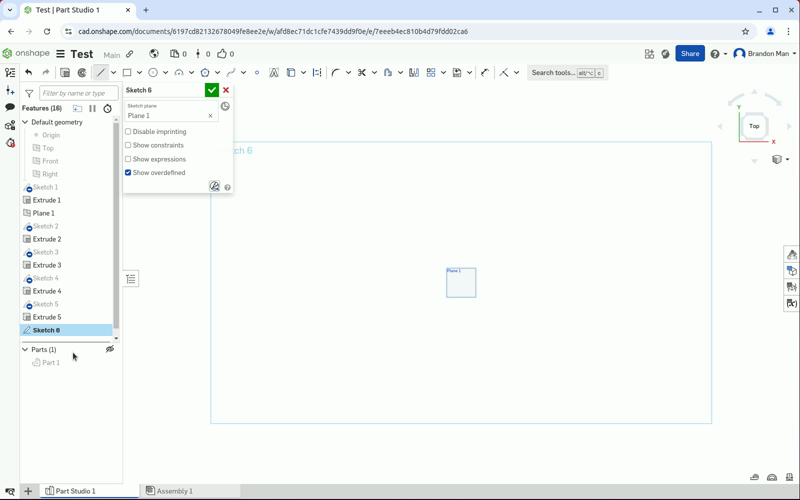
mouse_move(444, 231)
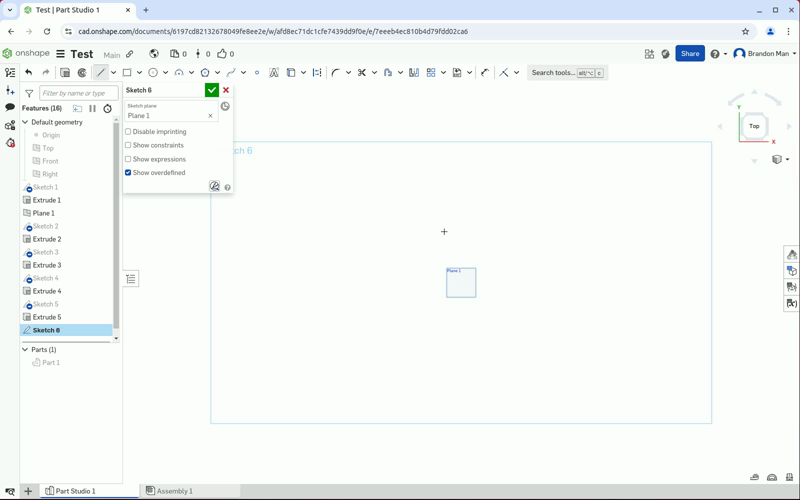
click(444, 231)
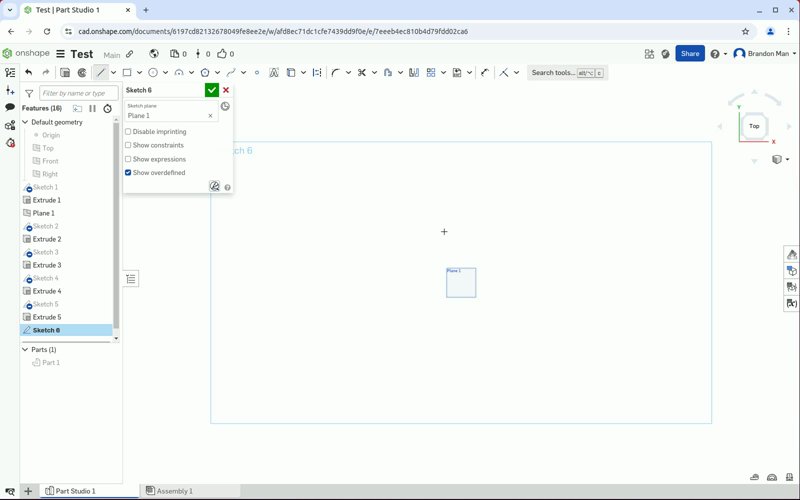
key_up(shift)
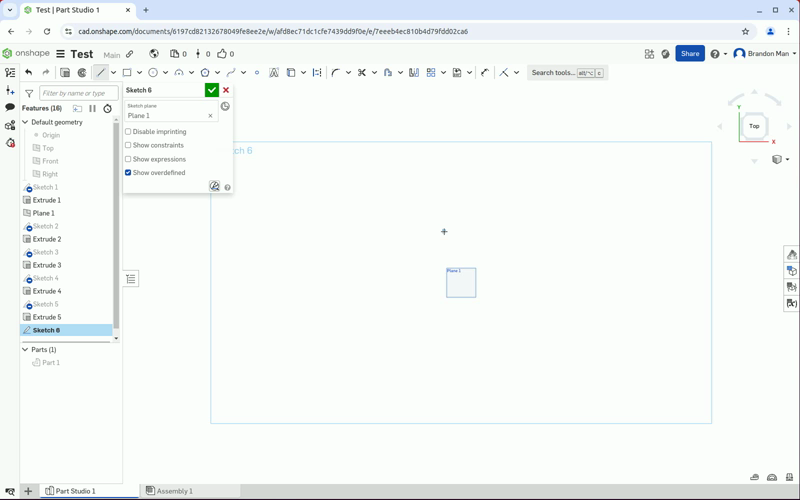
key_down(shift)
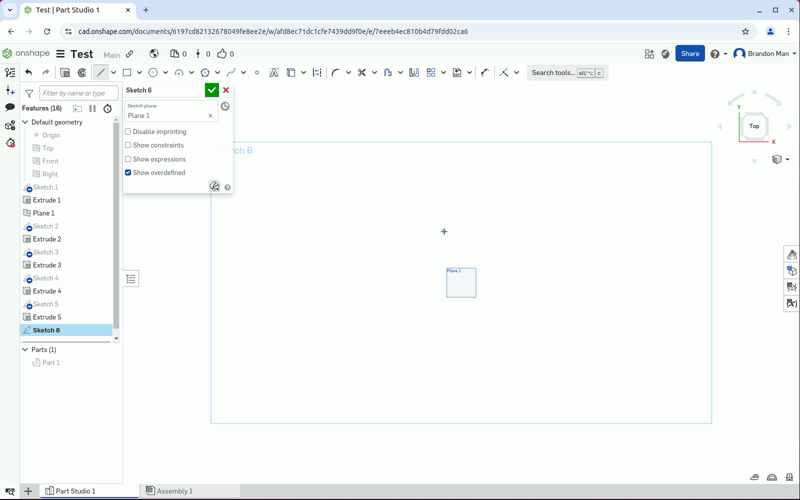
mouse_move(474, 231)
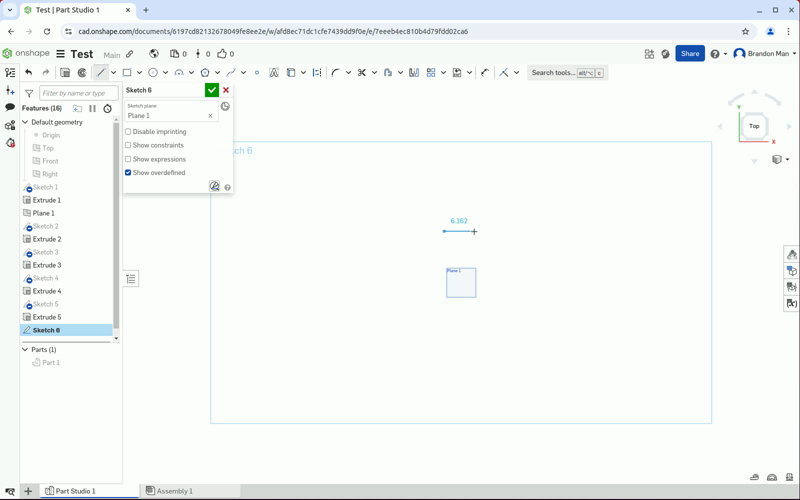
mouse_move(467, 231)
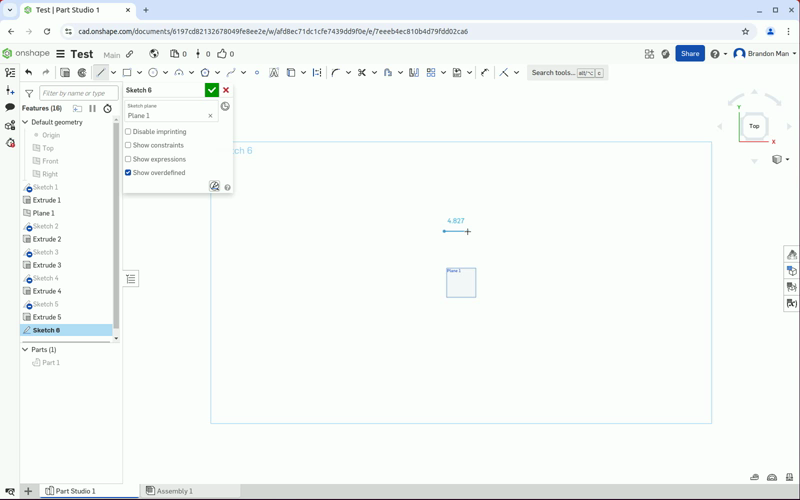
click(467, 231)
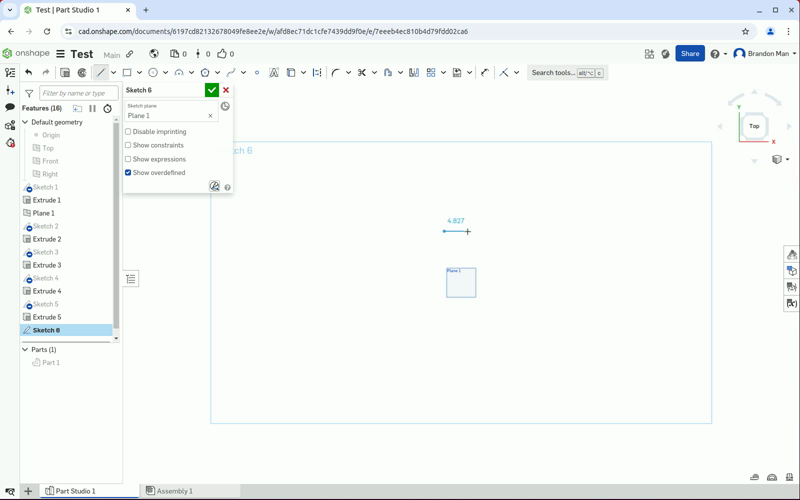
key_up(shift)
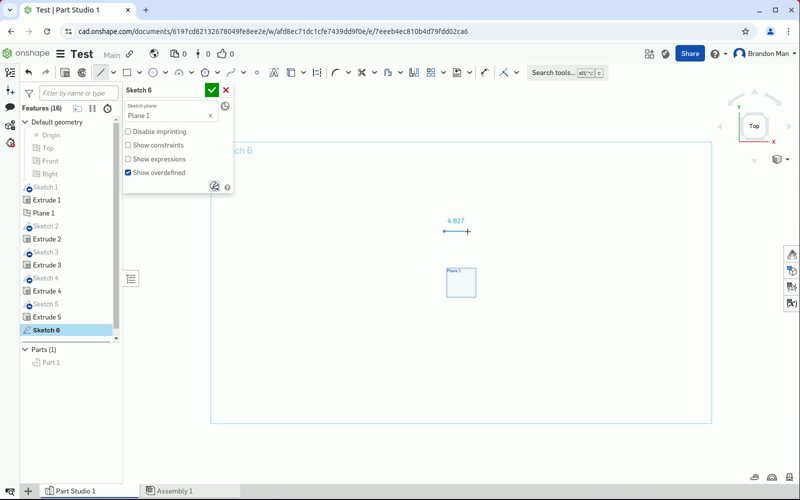
key_down(shift)
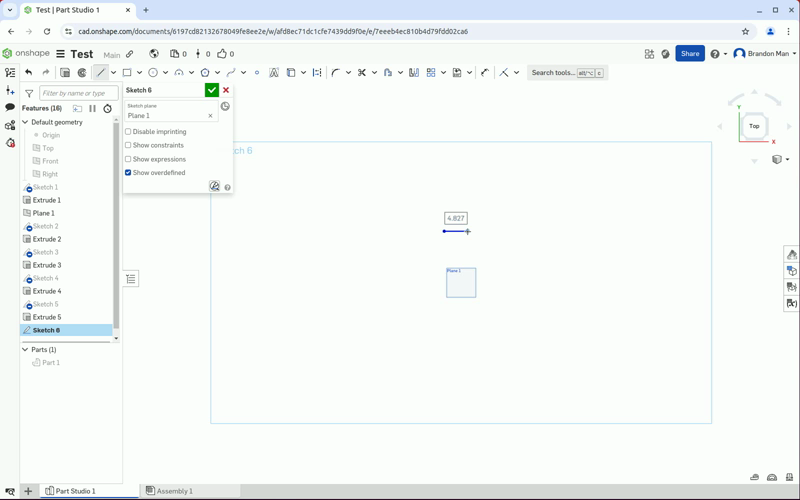
mouse_move(497, 231)
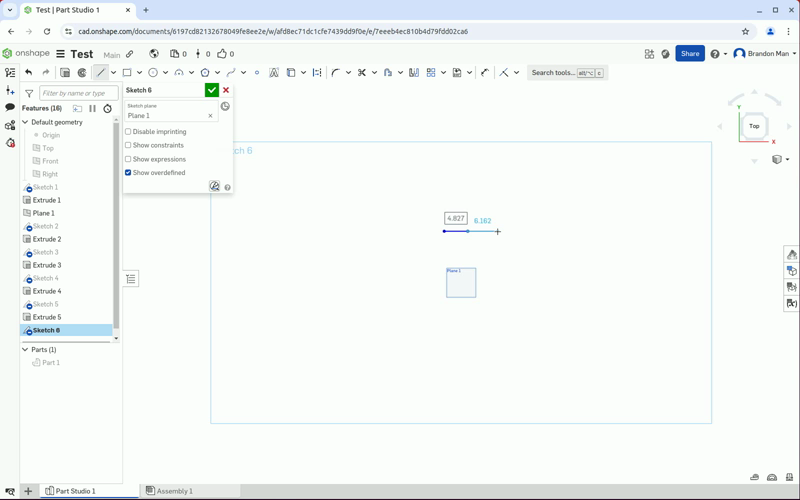
mouse_move(467, 209)
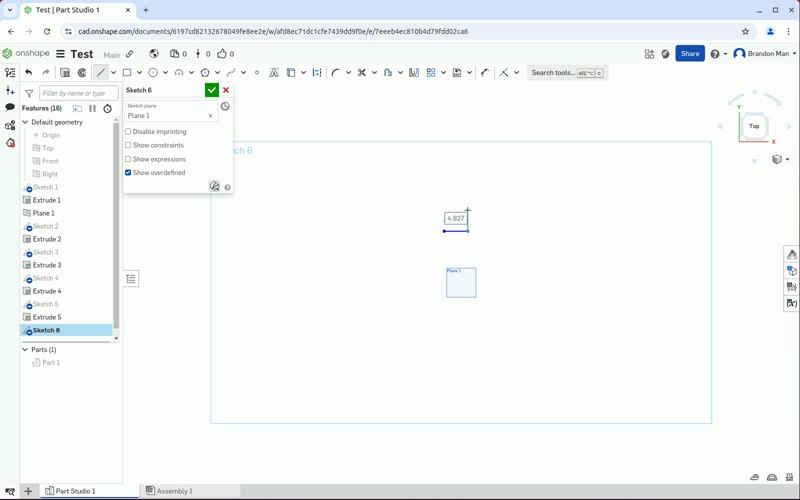
click(467, 209)
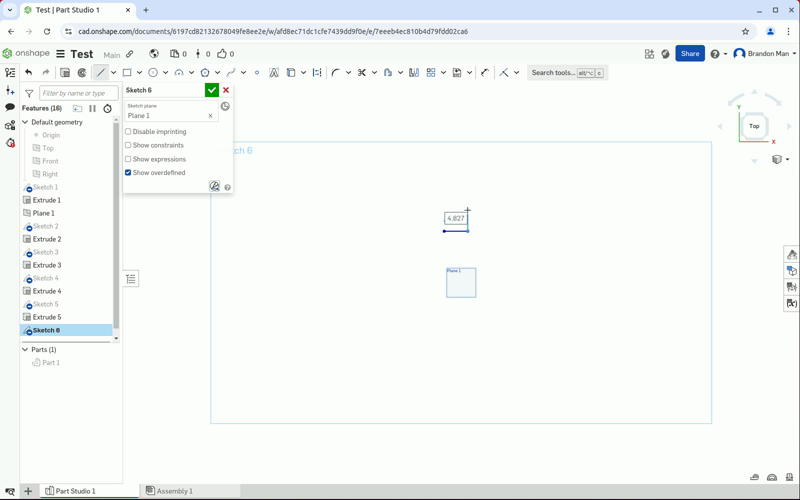
key_up(shift)
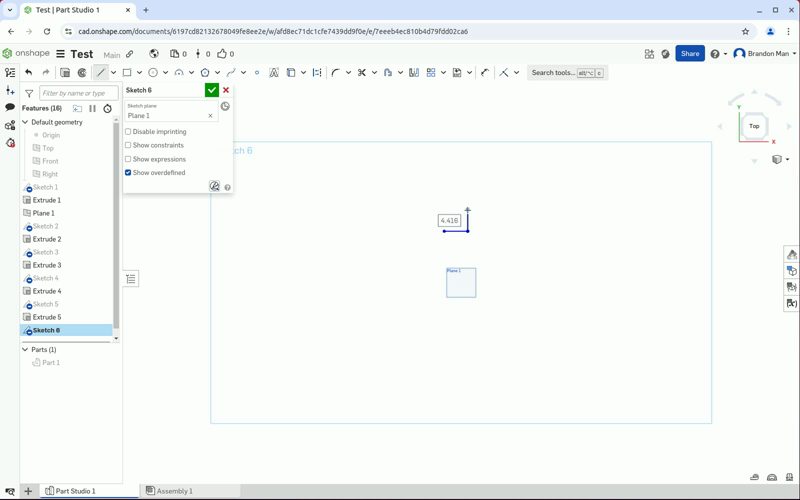
key_down(shift)
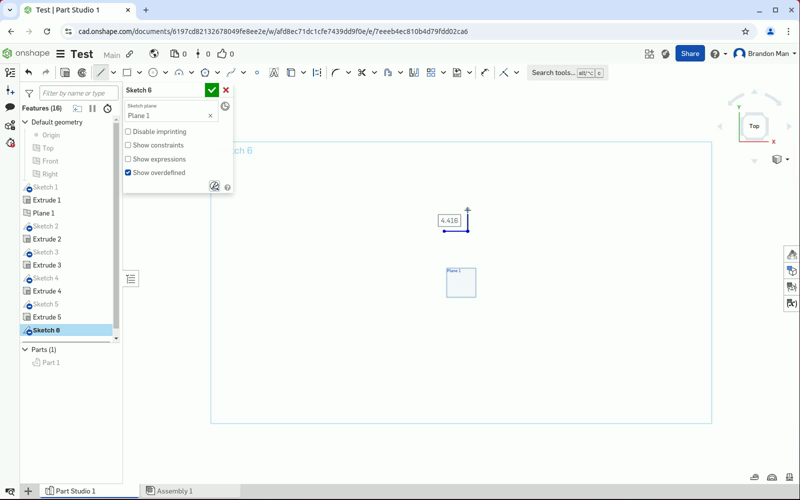
mouse_move(497, 209)
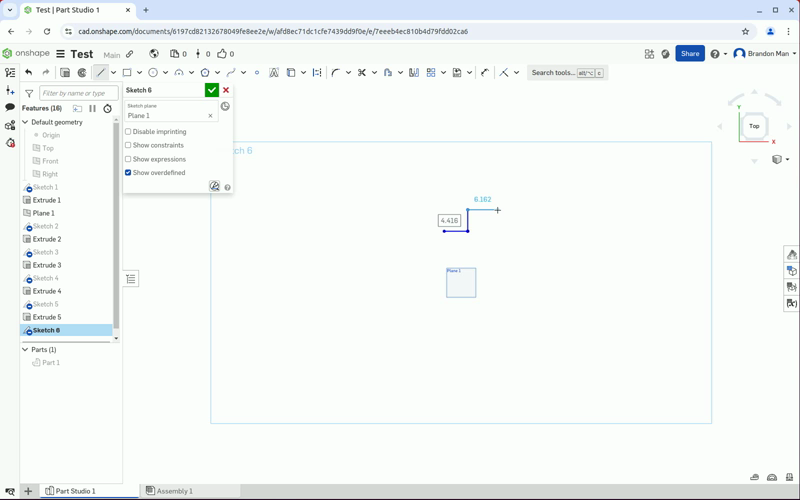
mouse_move(444, 209)
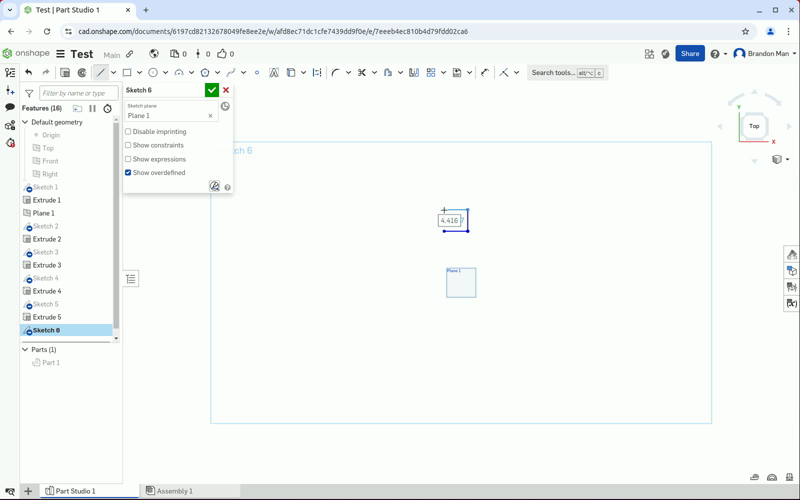
click(444, 209)
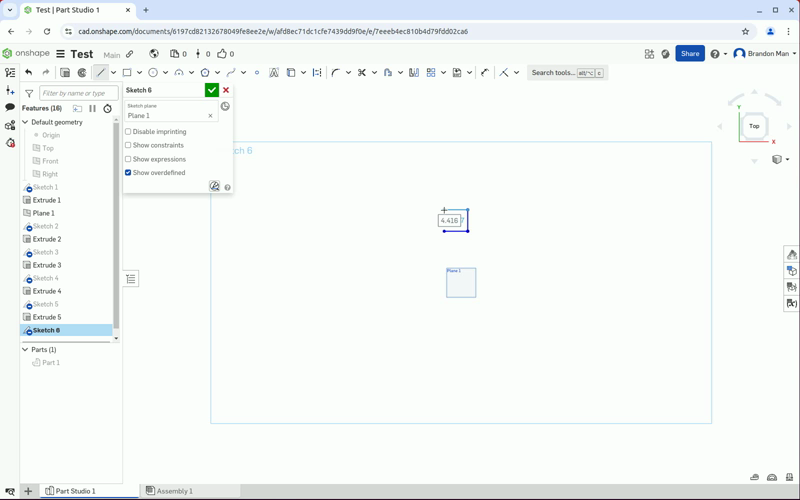
key_up(shift)
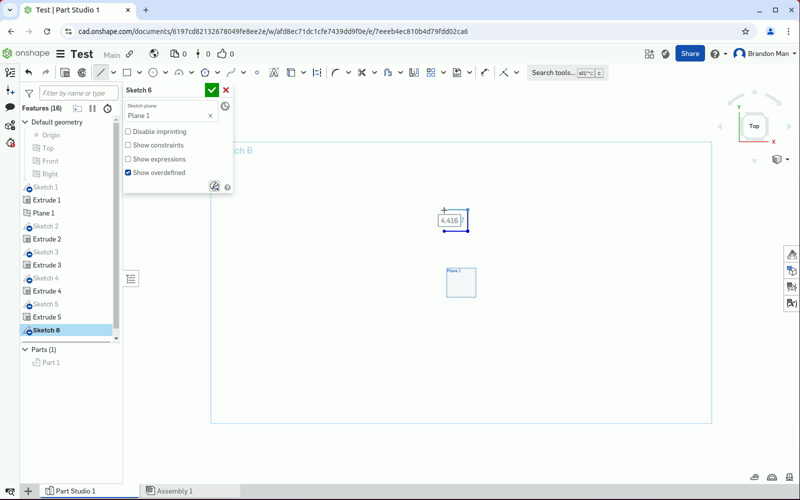
mouse_move(474, 209)
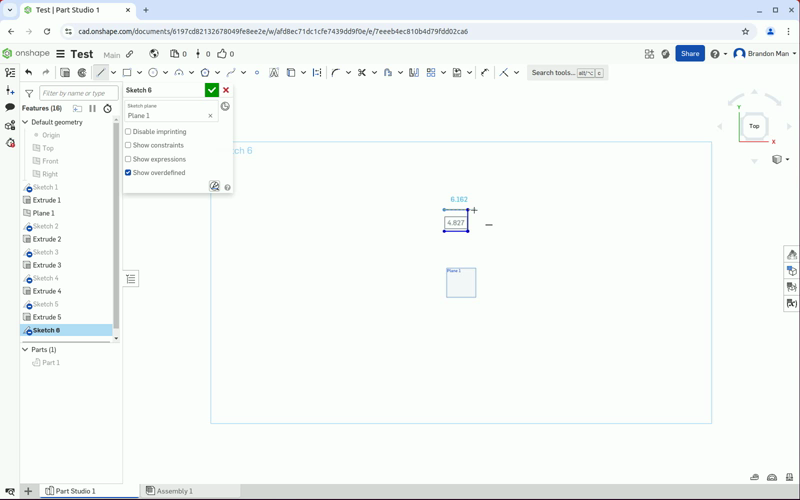
key_down(shift)
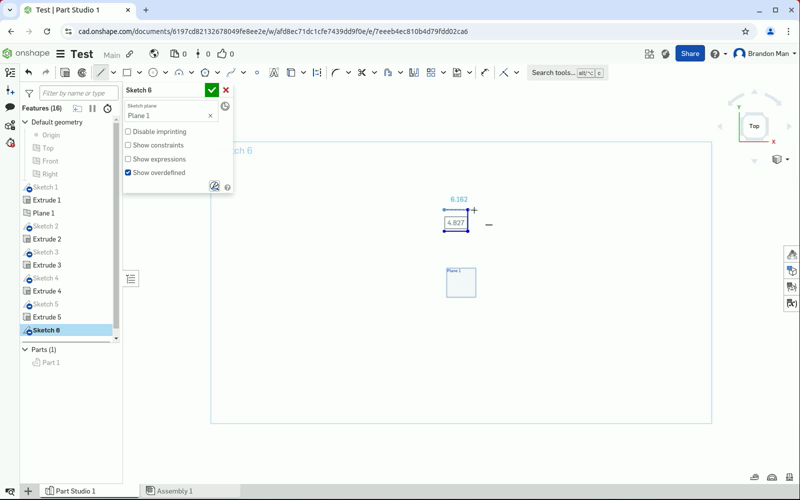
mouse_move(444, 231)
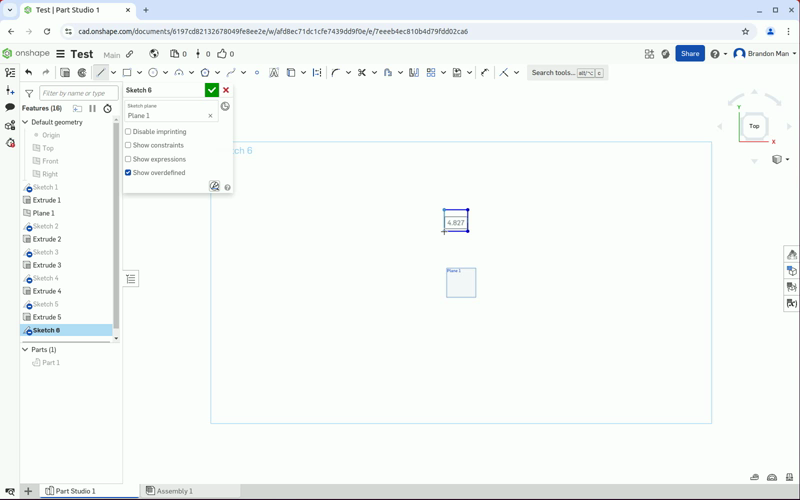
key_up(shift)
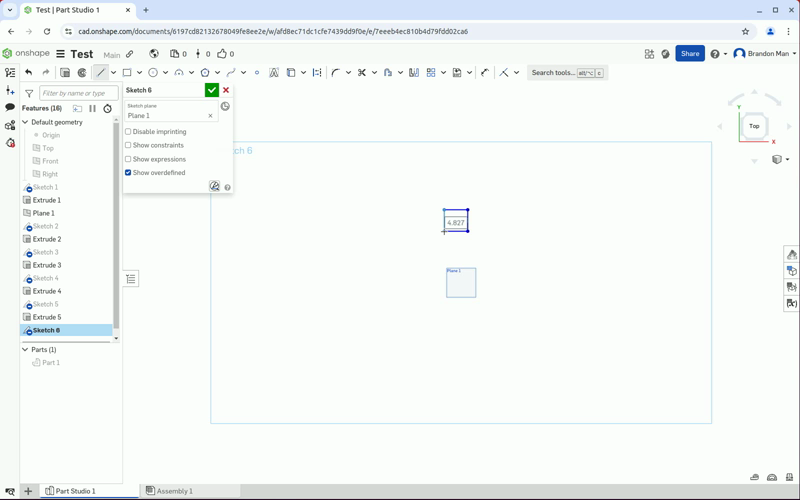
click(444, 231)
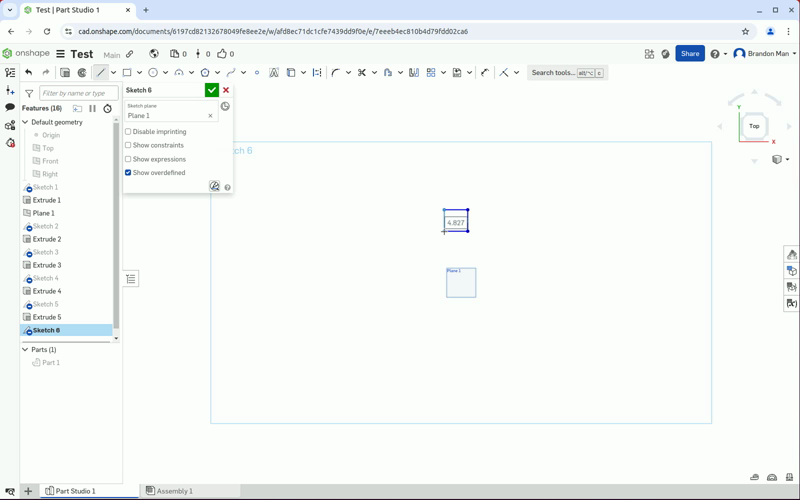
key(esc)
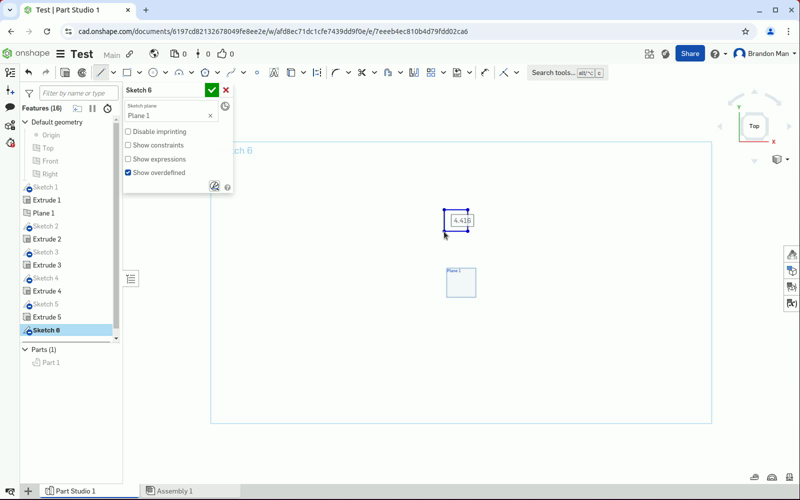
mouse_move(462, 215)
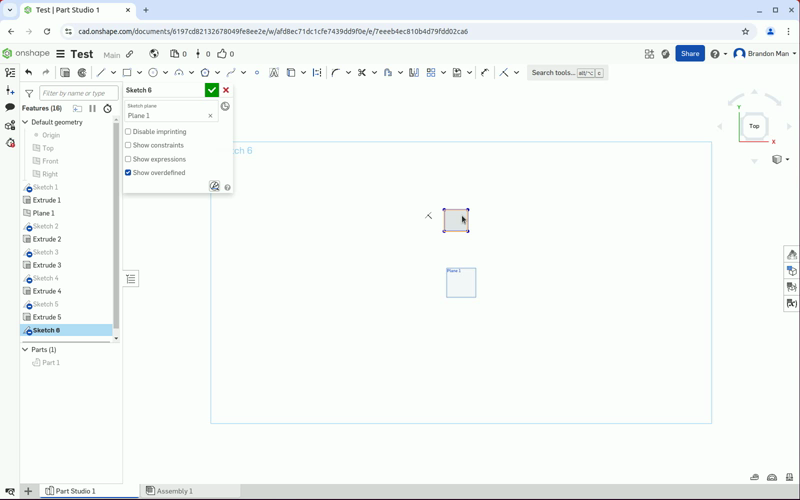
scroll(6)
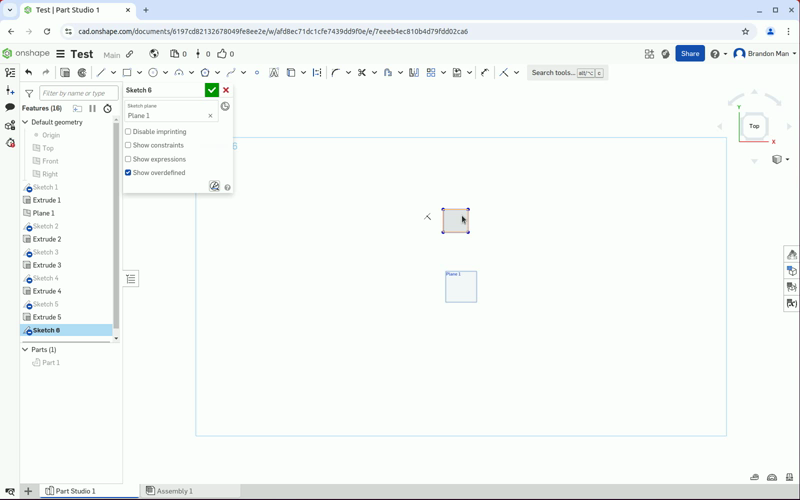
scroll(6)
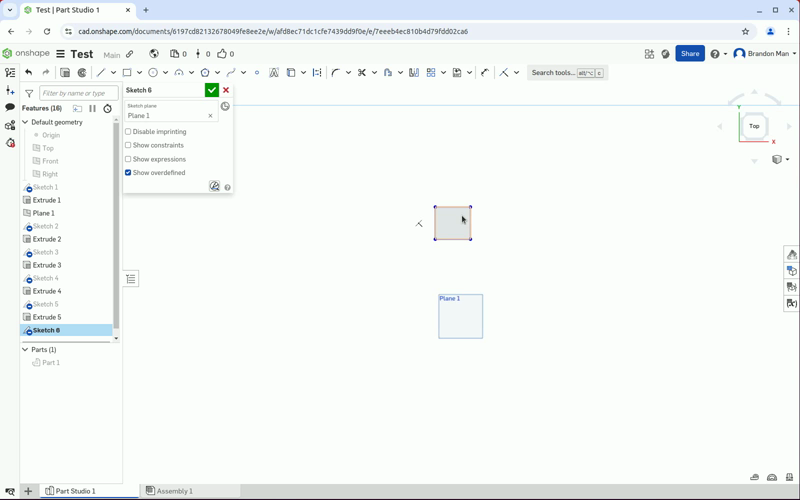
scroll(6)
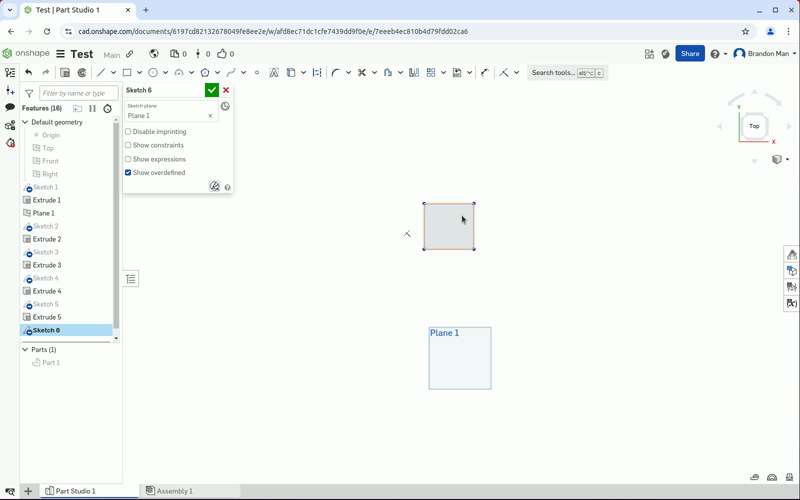
scroll(6)
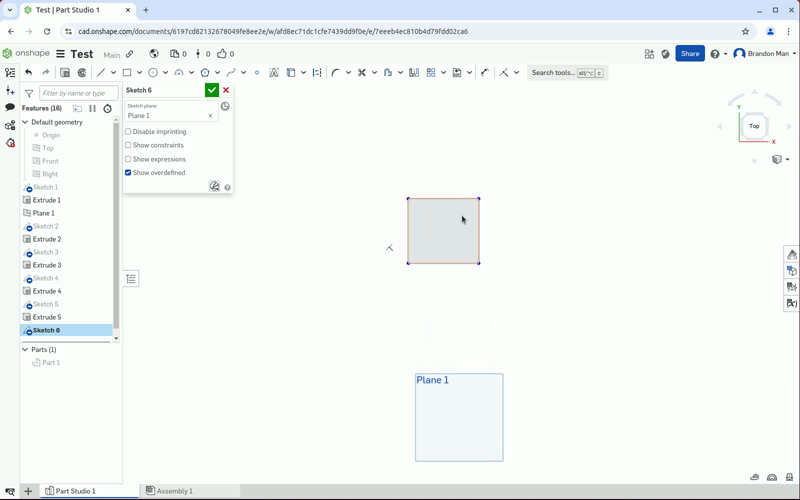
scroll(6)
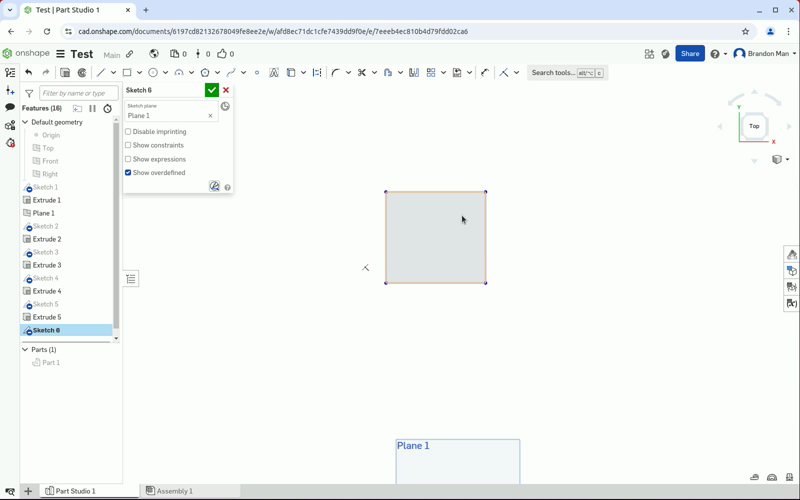
scroll(6)
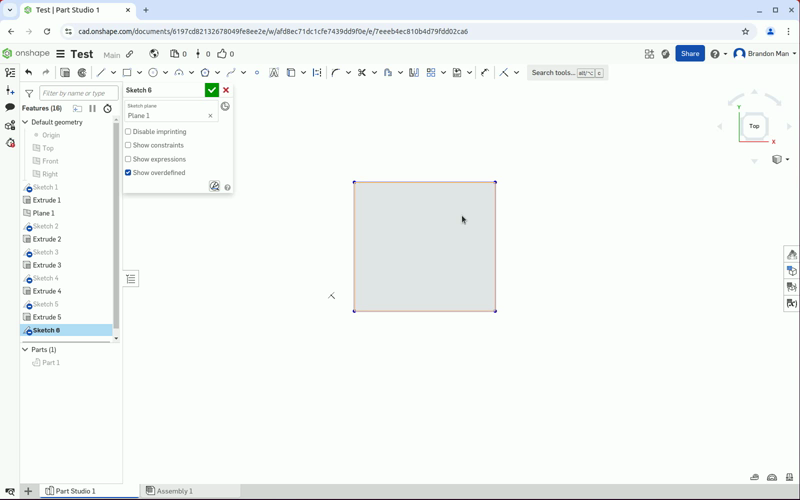
scroll(6)
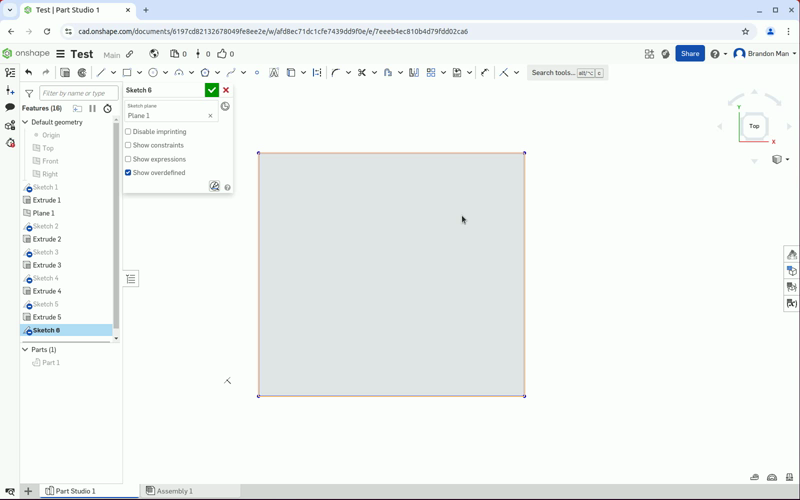
click(462, 215)
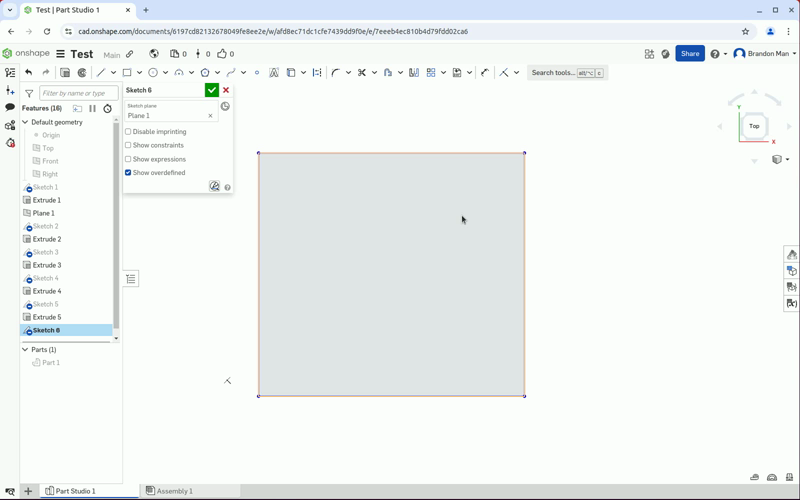
scroll(-6)
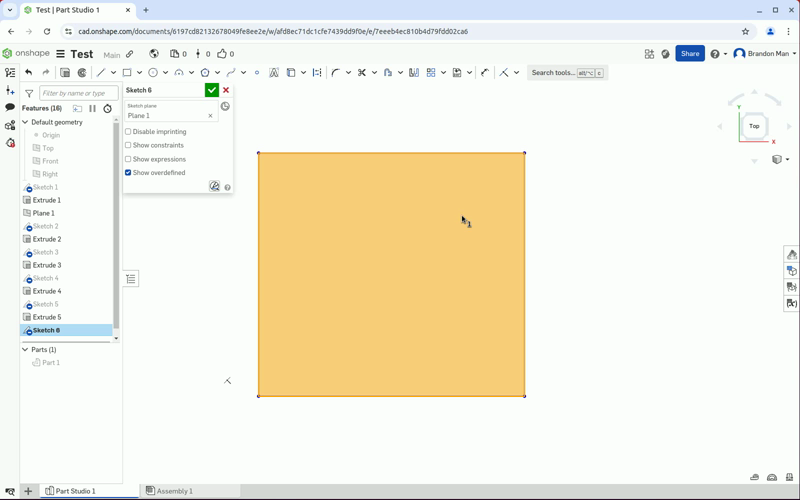
scroll(-6)
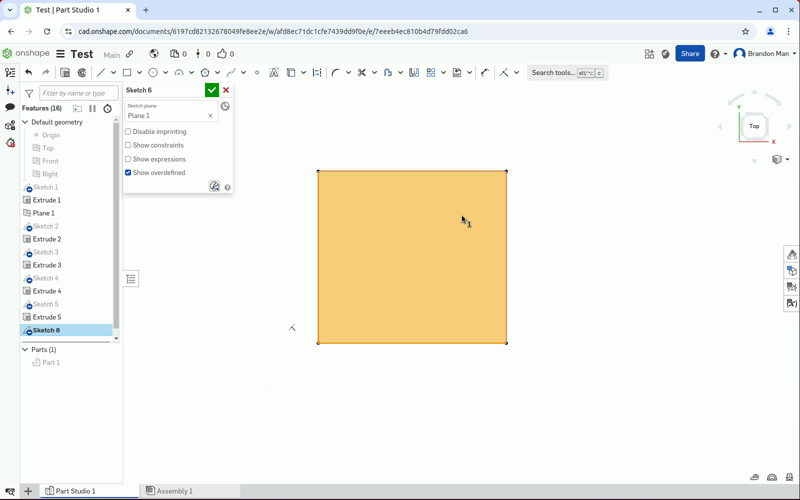
scroll(-6)
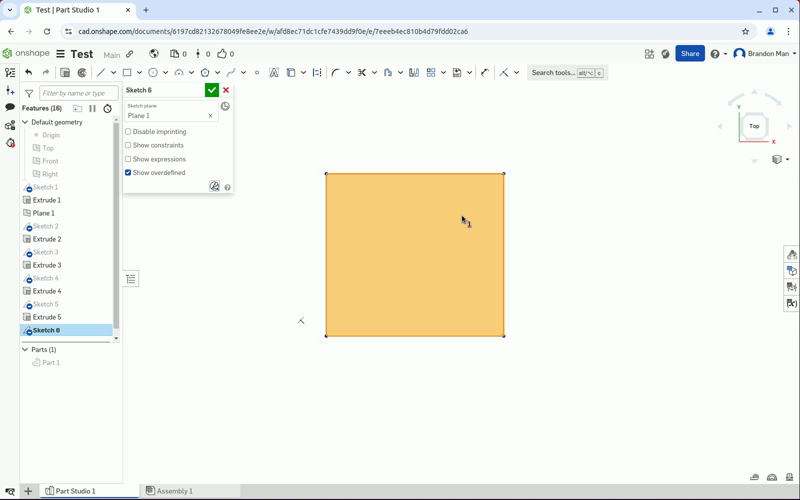
scroll(-6)
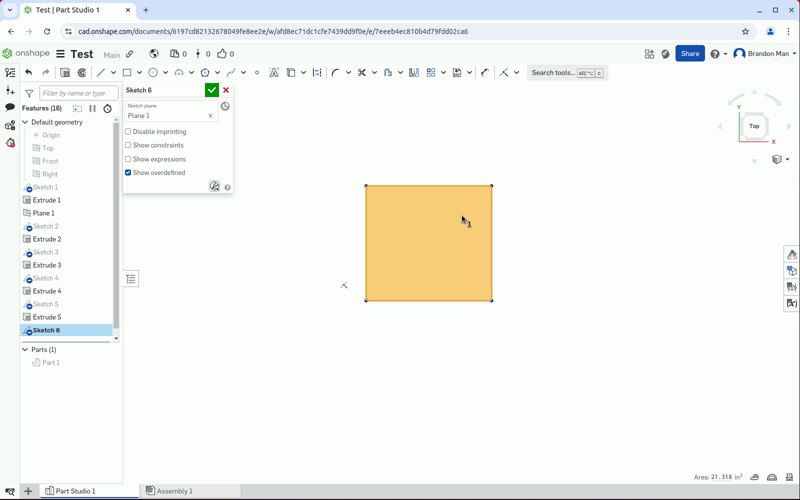
scroll(-6)
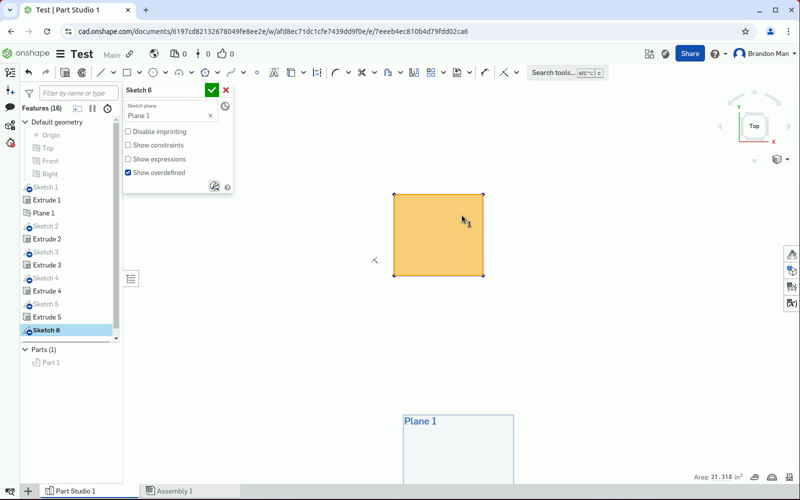
scroll(-6)
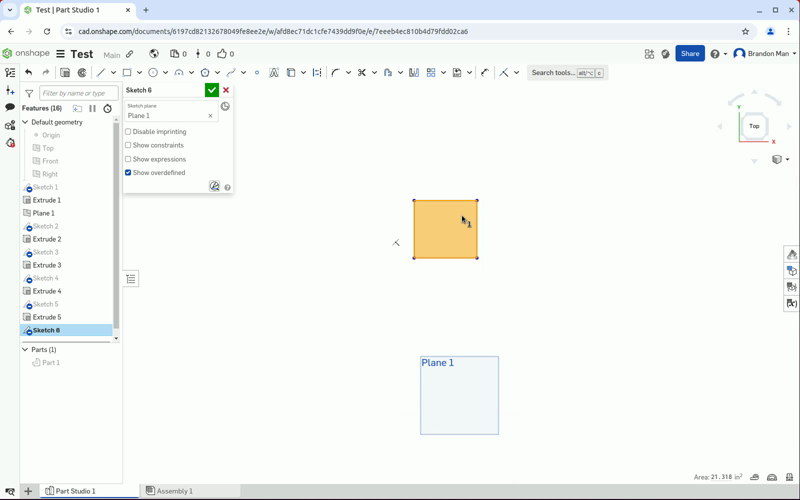
scroll(-6)
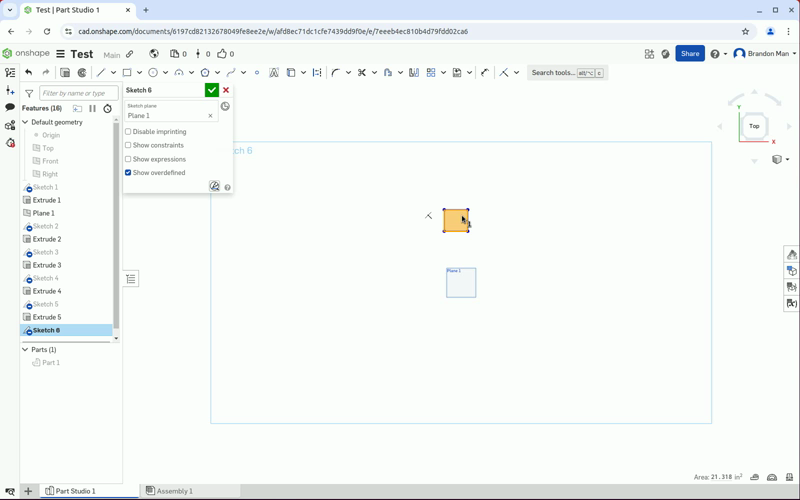
mouse_move(73, 352)
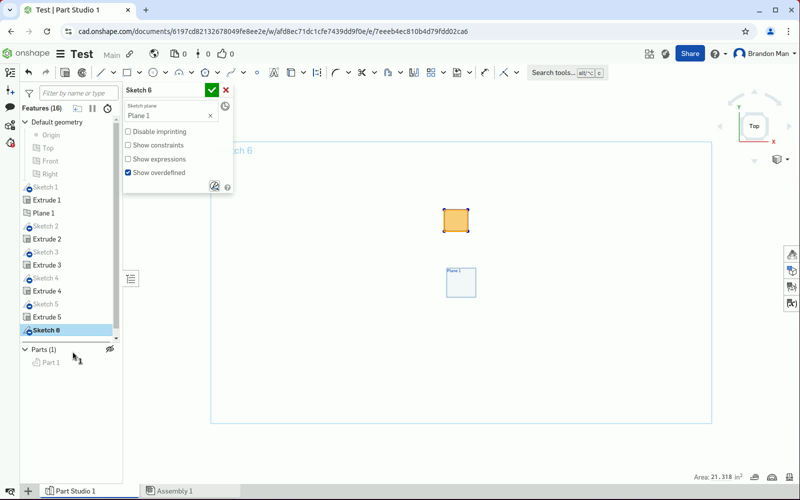
key(shift+y)
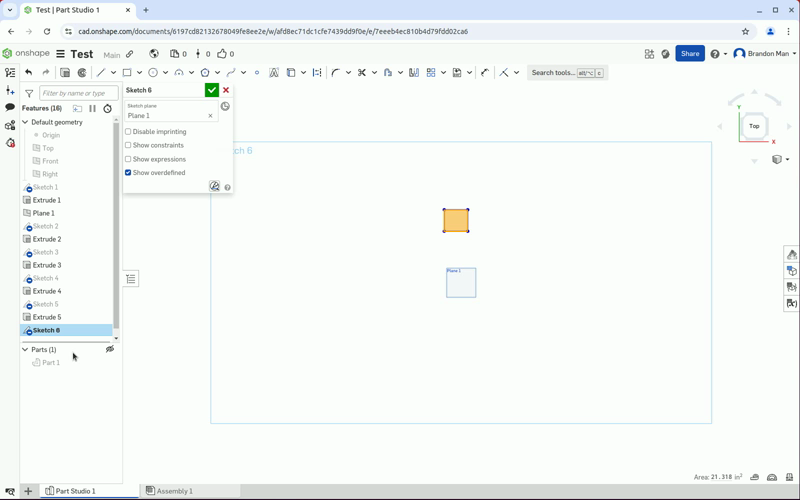
key(shift+e)
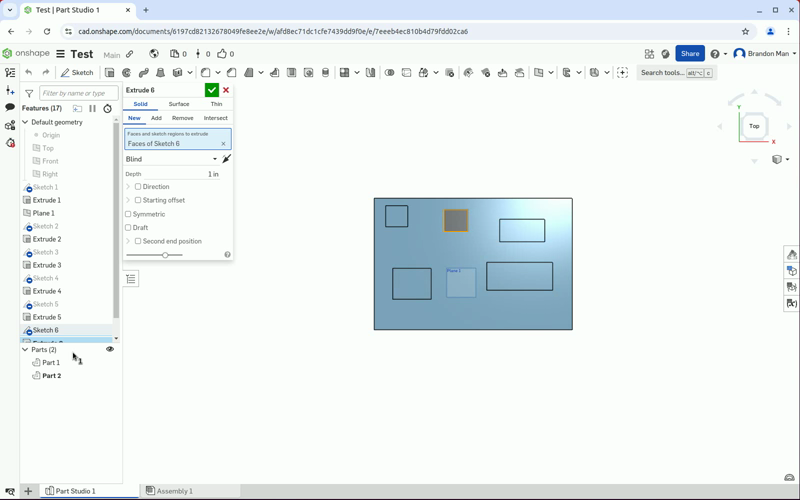
mouse_move(143, 106)
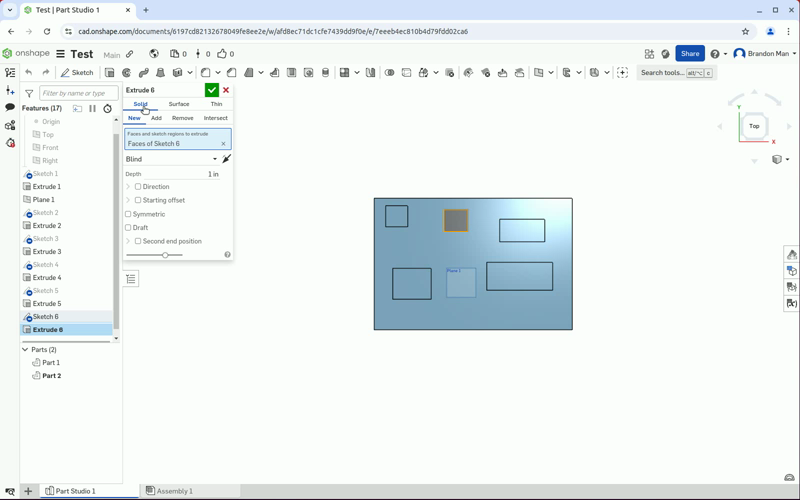
click(143, 106)
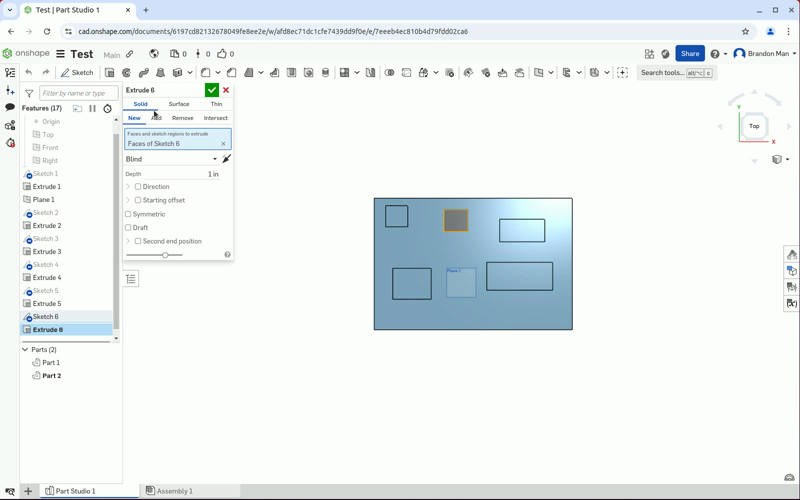
mouse_move(186, 120)
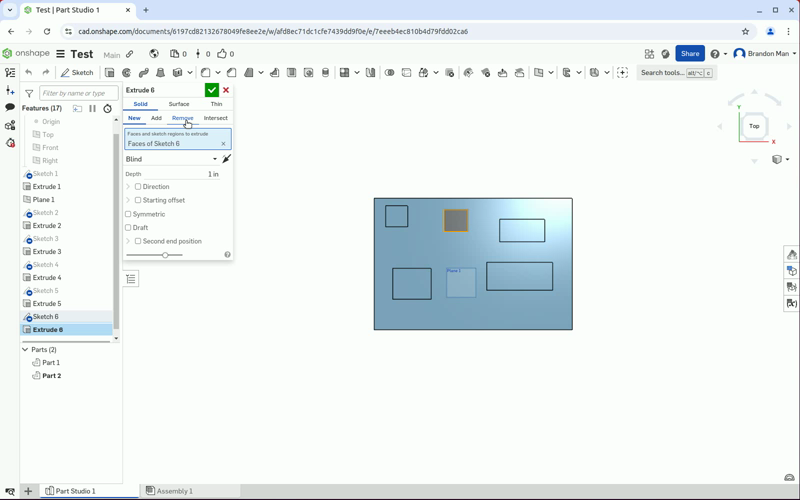
click(186, 120)
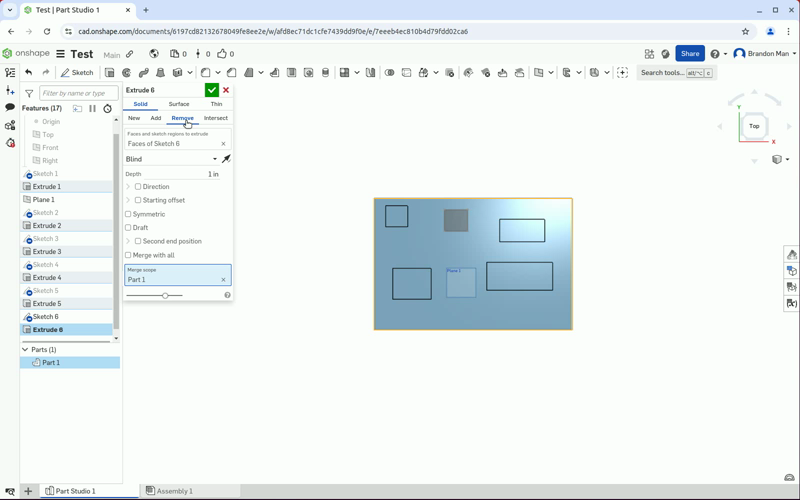
key(tab, 4)
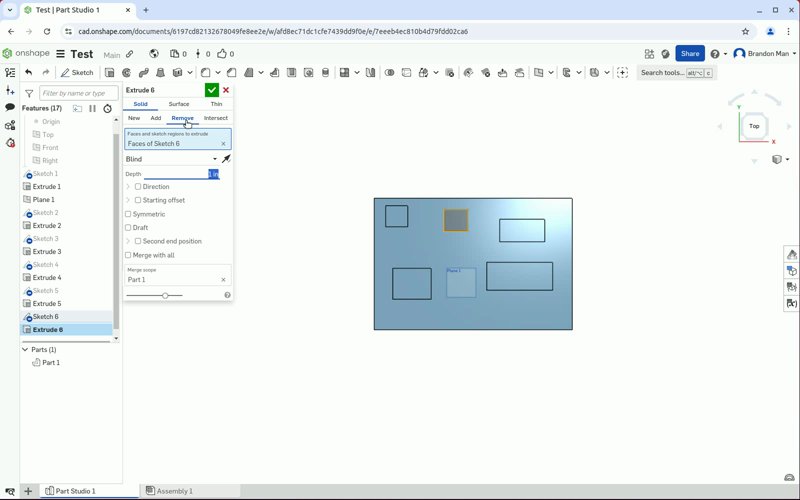
text(1.926)
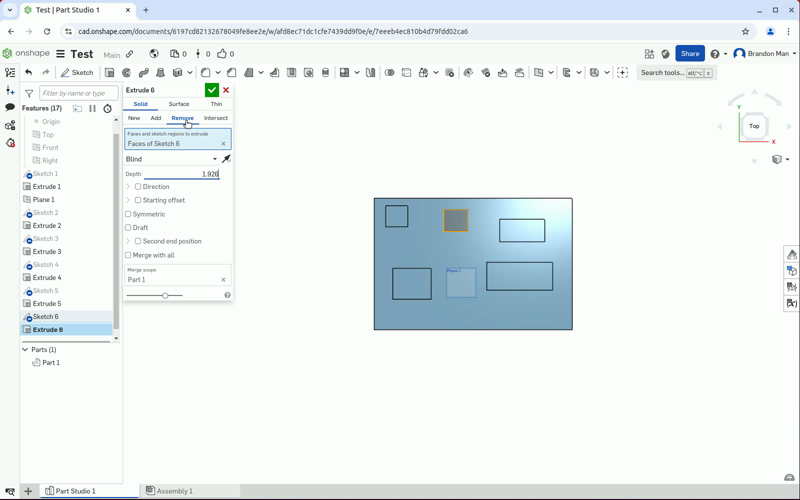
key(tab, 6)
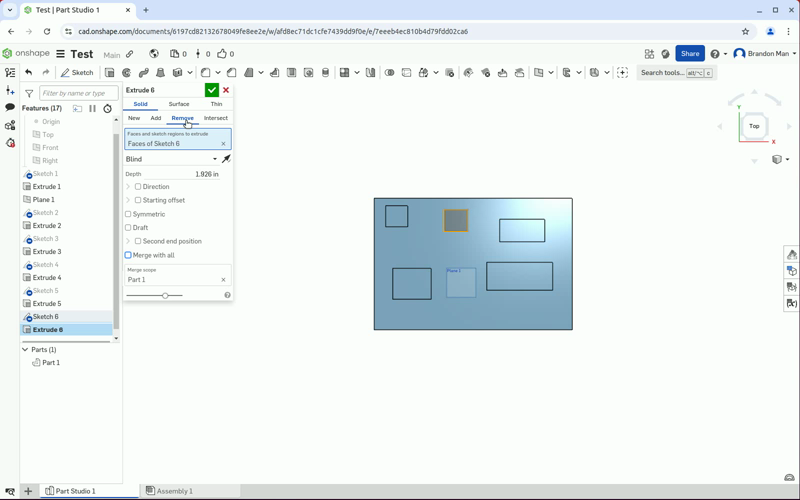
key(space)
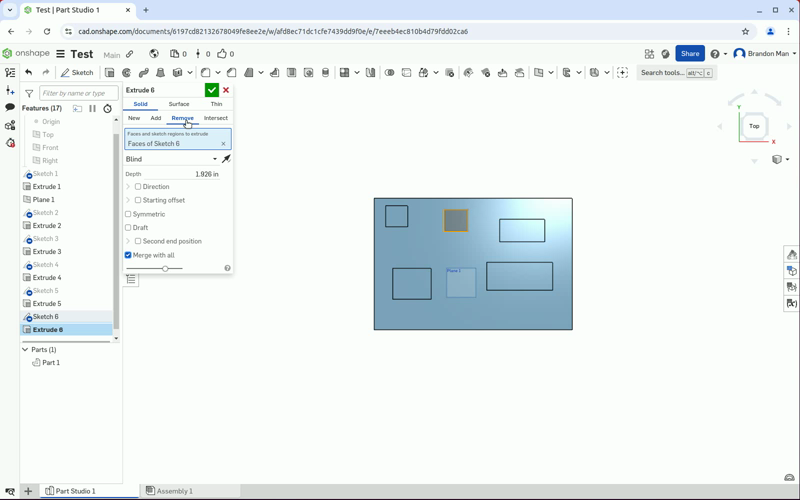
key(enter)
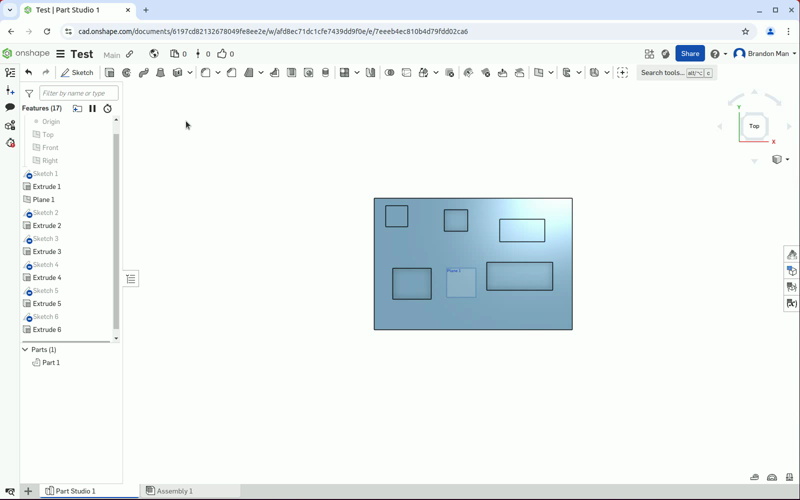
key(shift+h)
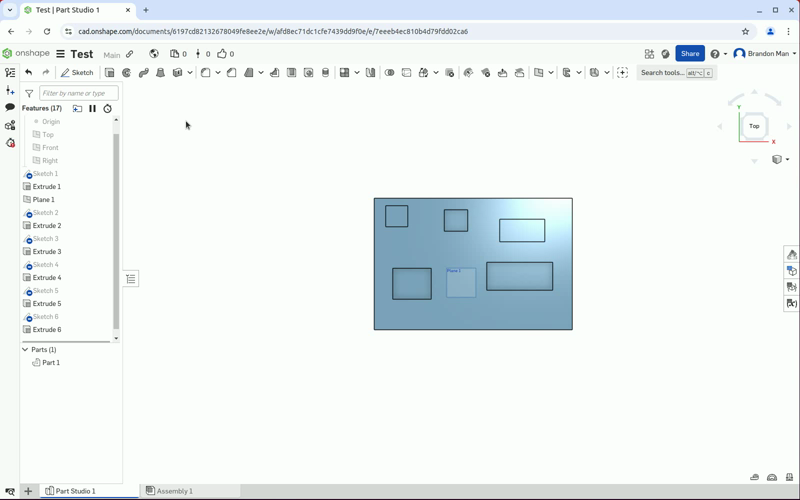
key(shift+h)
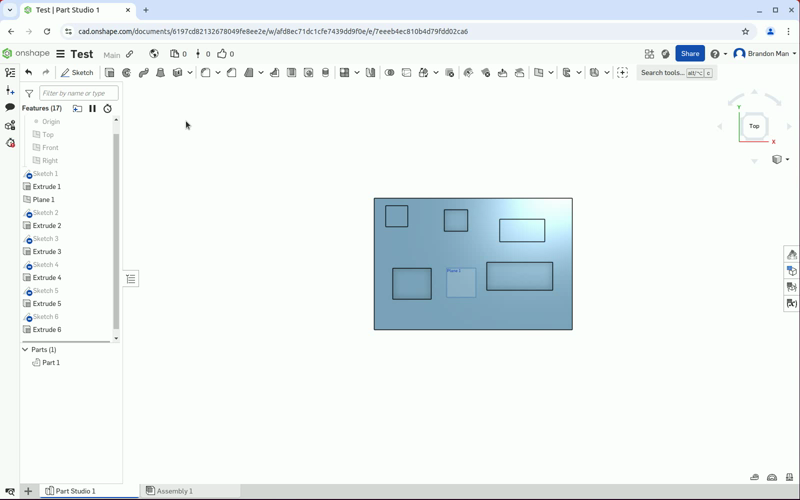
mouse_move(69, 176)
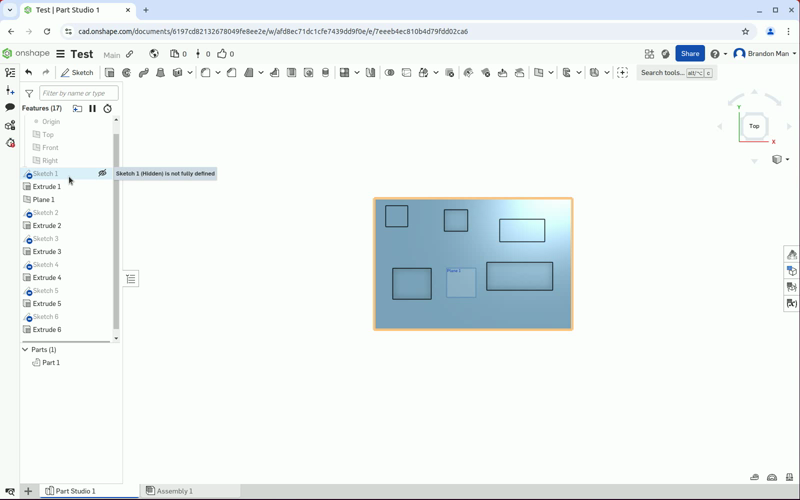
click(69, 176)
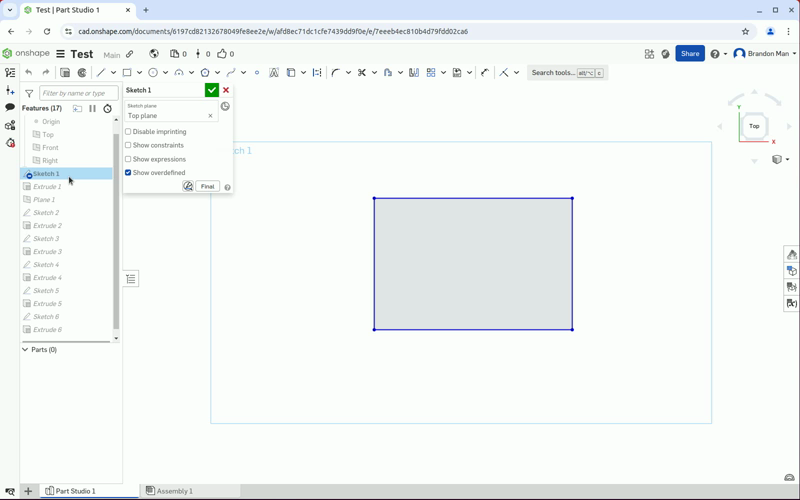
mouse_move(229, 92)
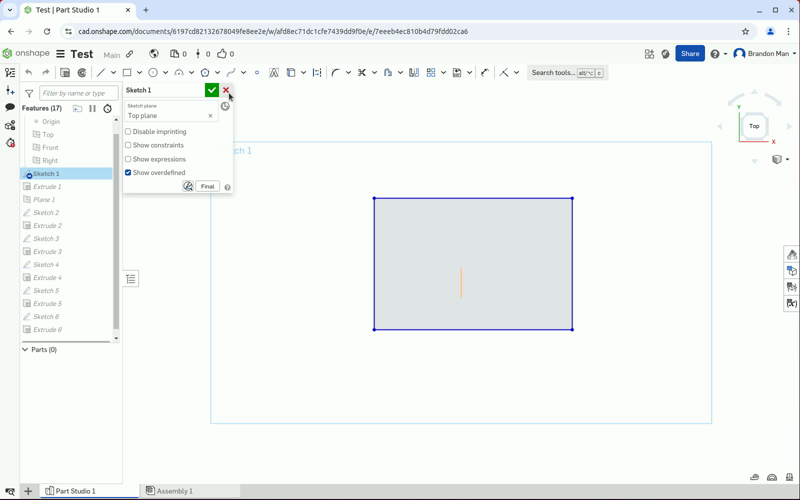
click(229, 92)
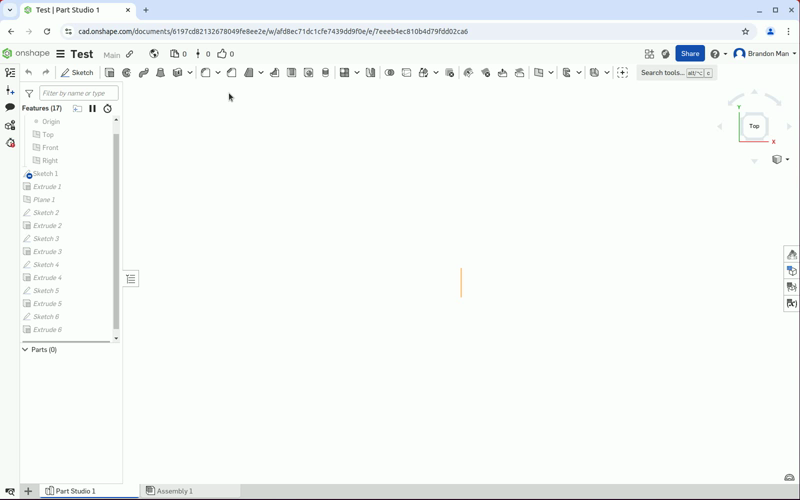
key(shift+s)
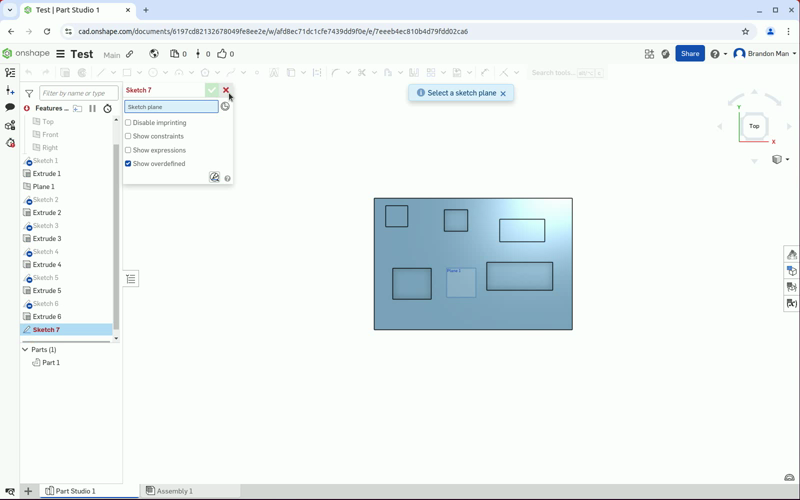
mouse_move(69, 189)
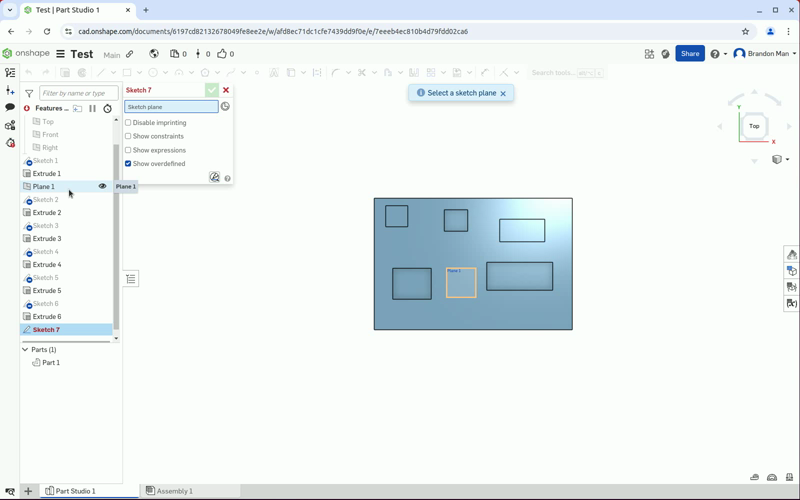
click(69, 189)
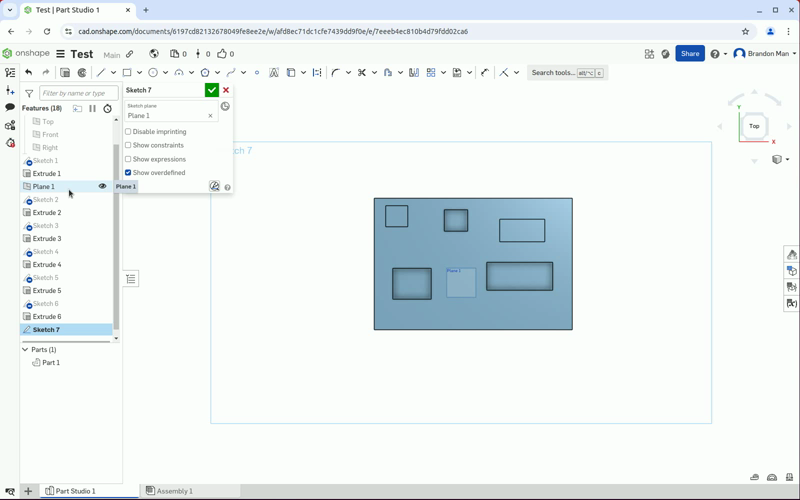
mouse_move(73, 352)
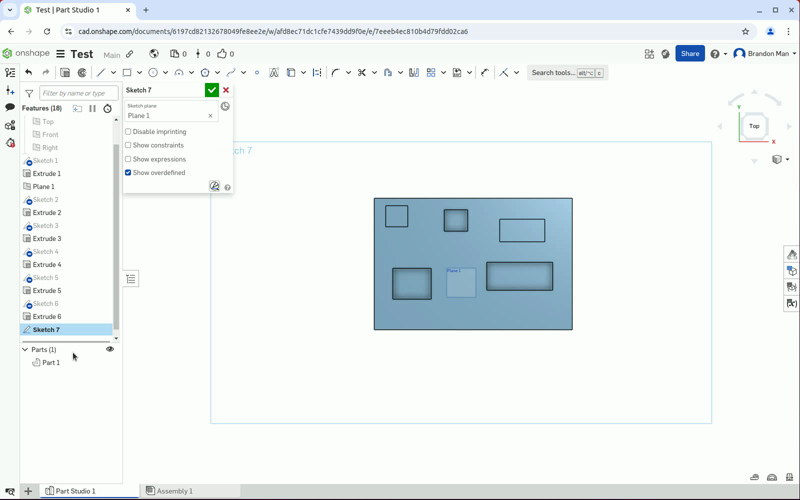
key(y)
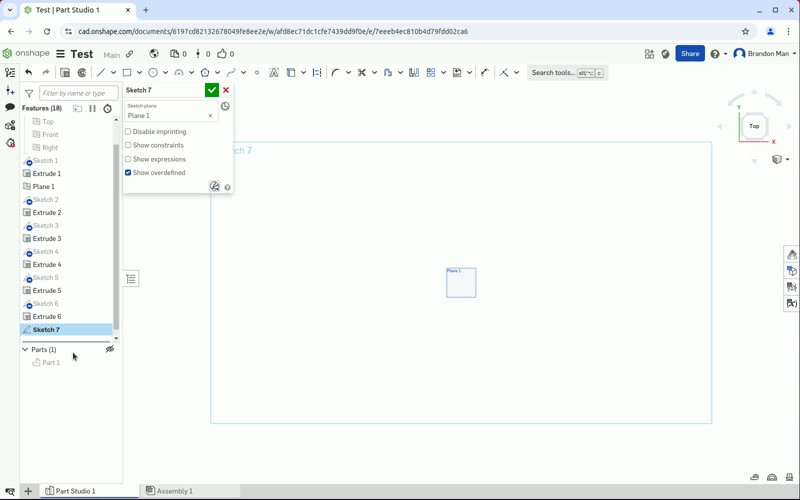
key(l)
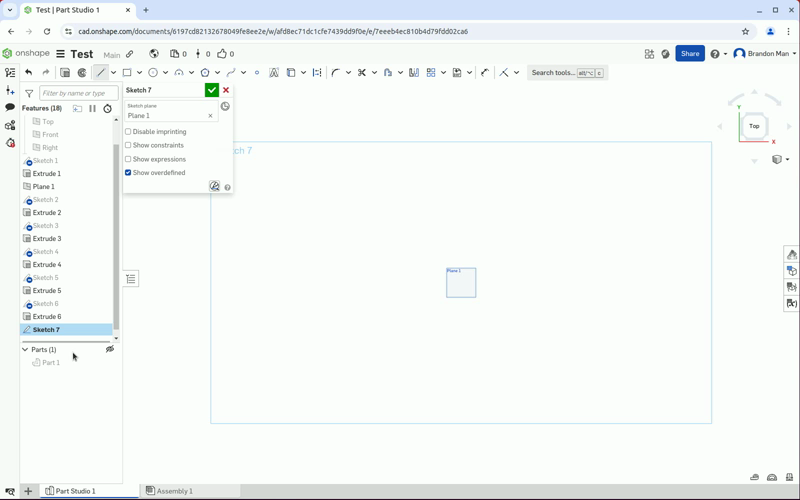
key_down(shift)
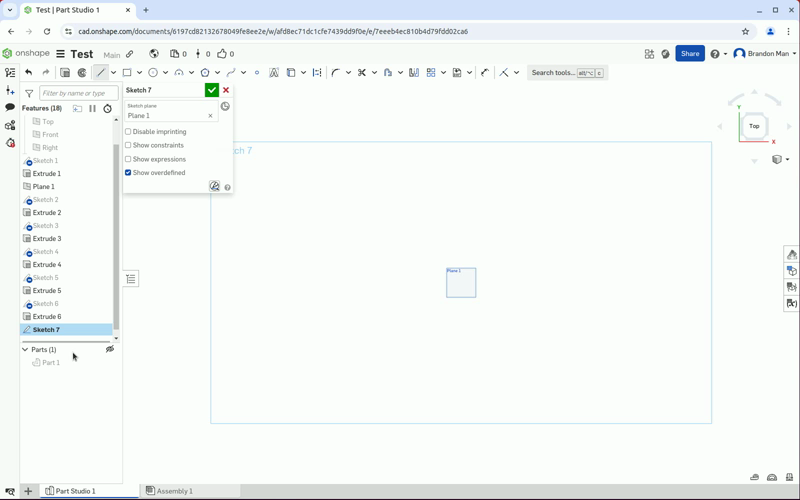
mouse_move(511, 318)
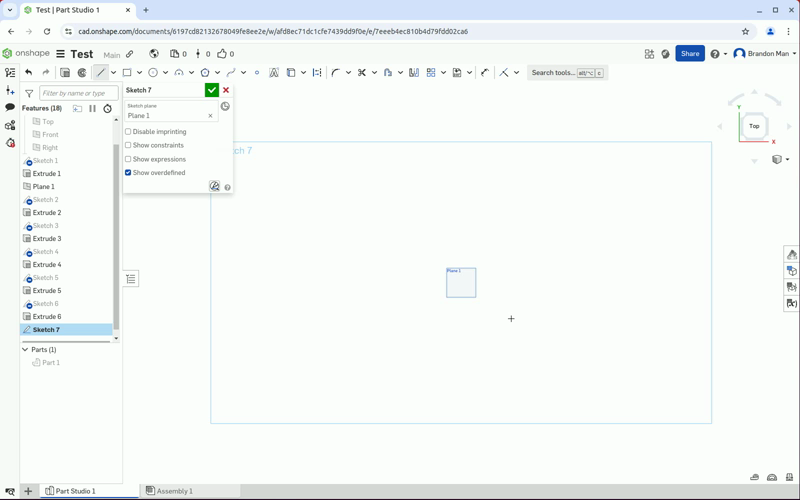
click(511, 318)
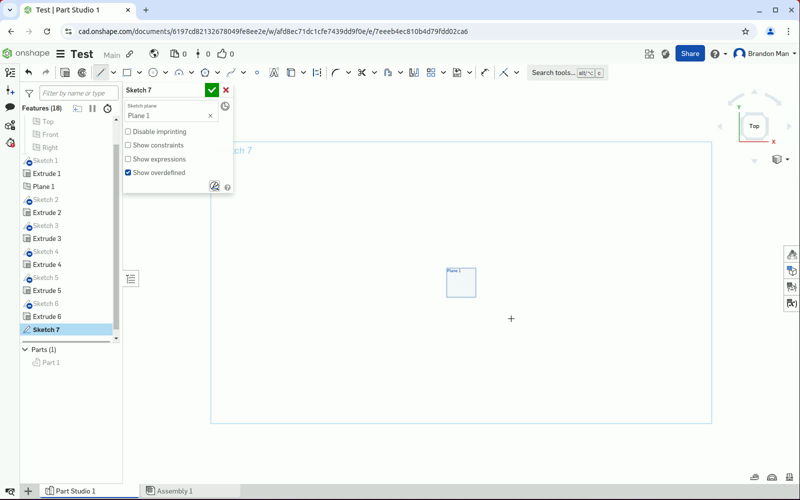
key_up(shift)
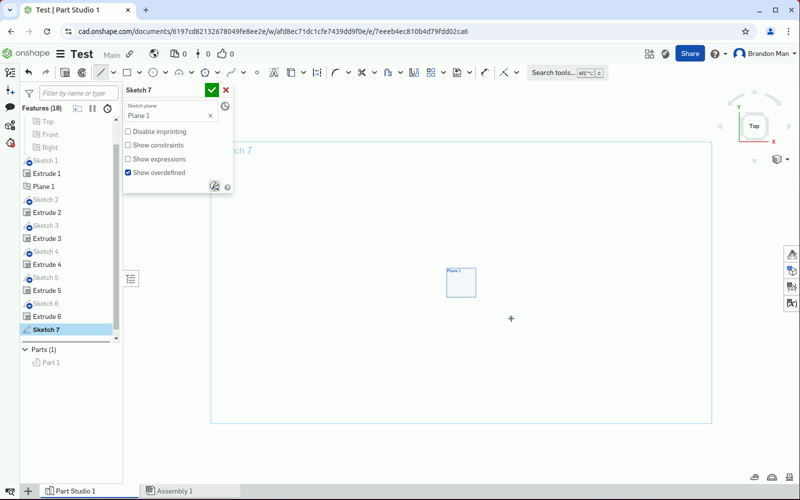
key_down(shift)
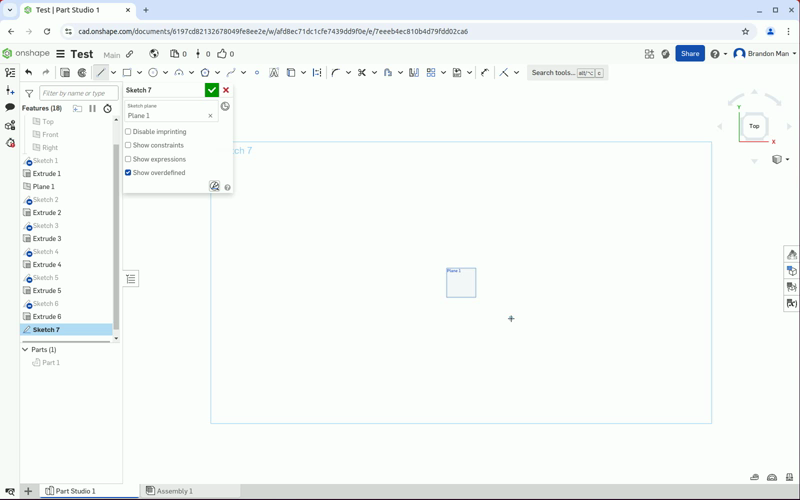
mouse_move(541, 318)
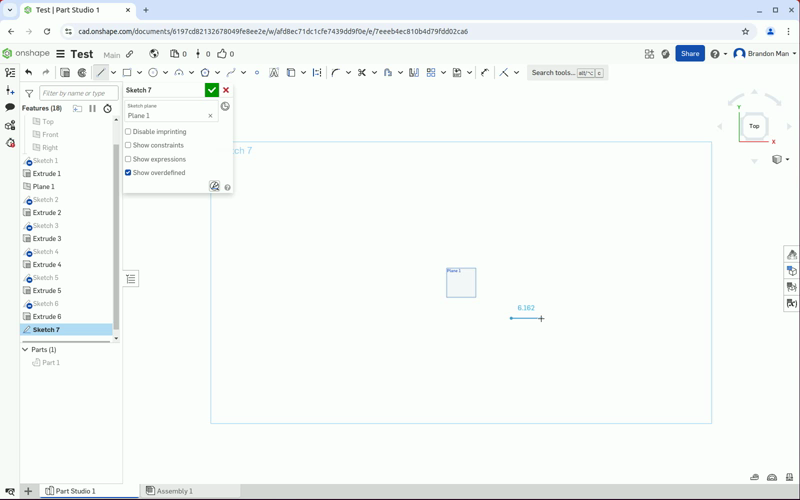
mouse_move(549, 318)
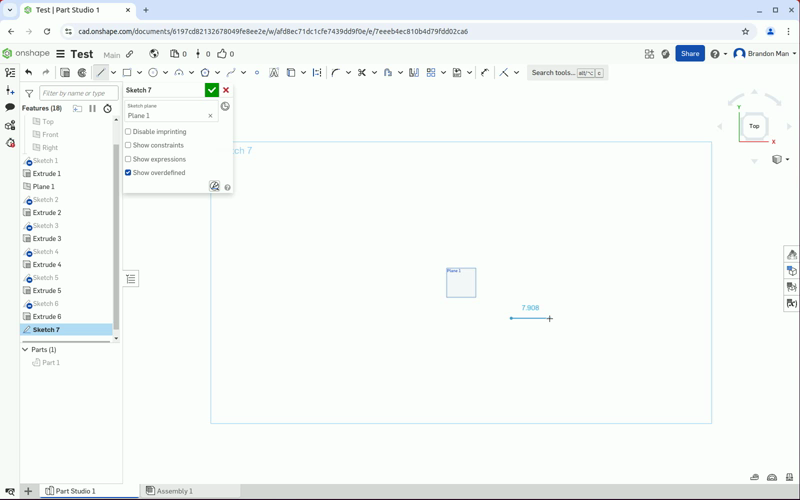
click(549, 318)
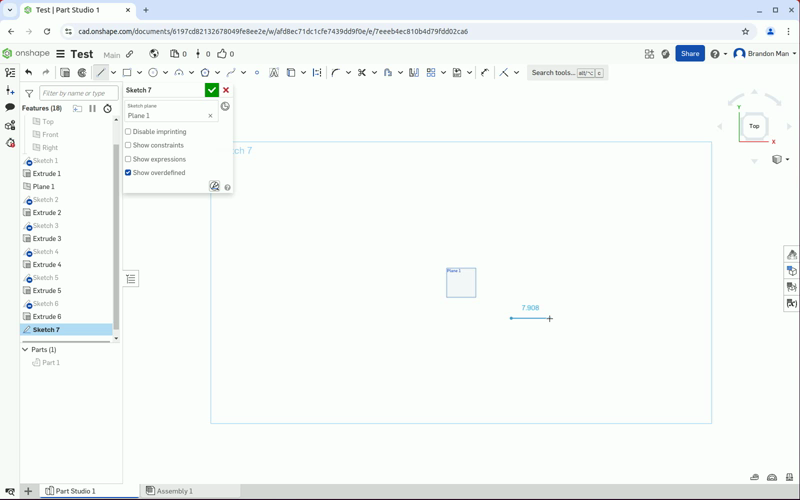
key_up(shift)
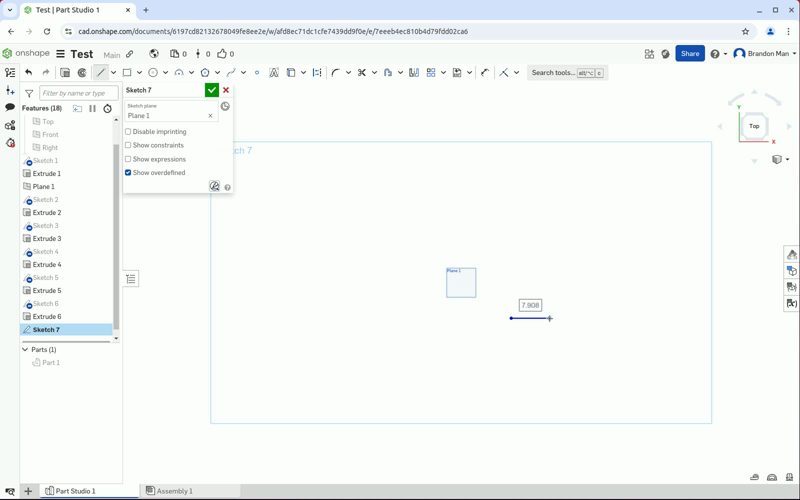
key_down(shift)
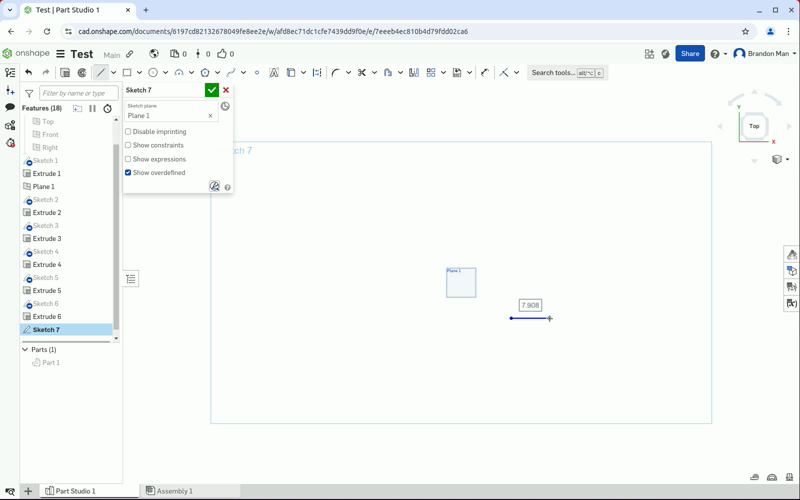
mouse_move(579, 318)
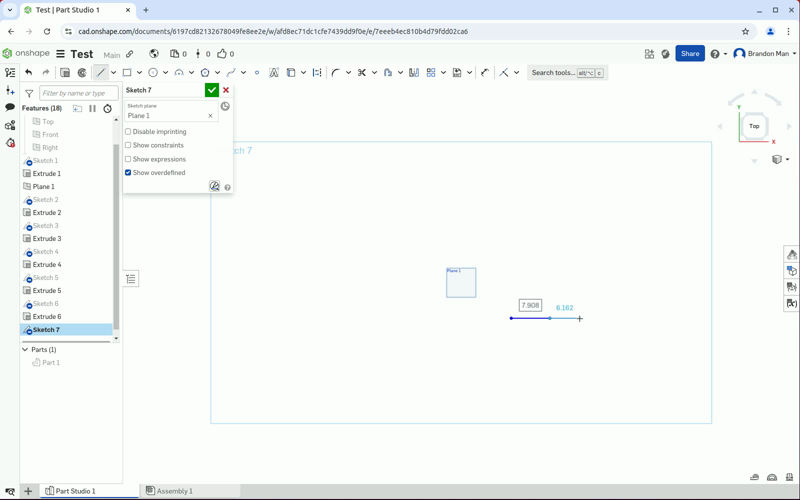
mouse_move(549, 301)
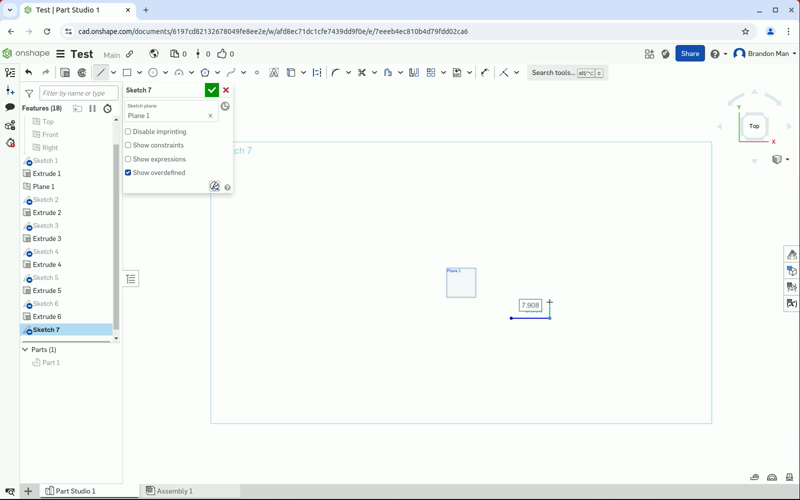
click(549, 301)
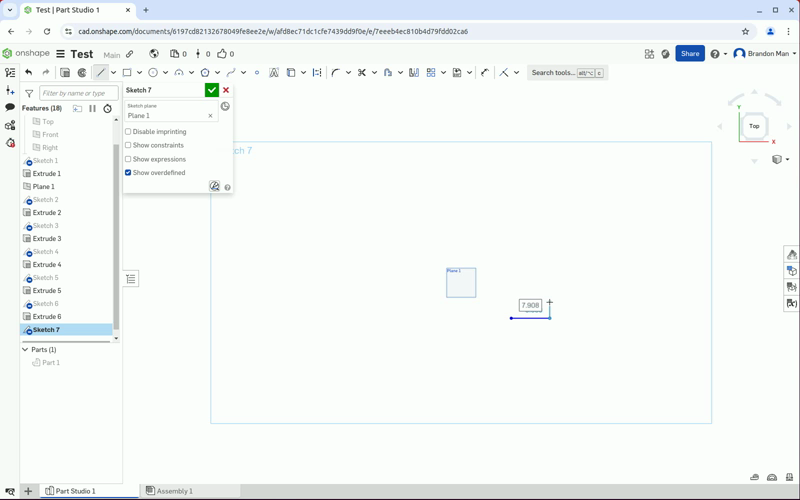
key_up(shift)
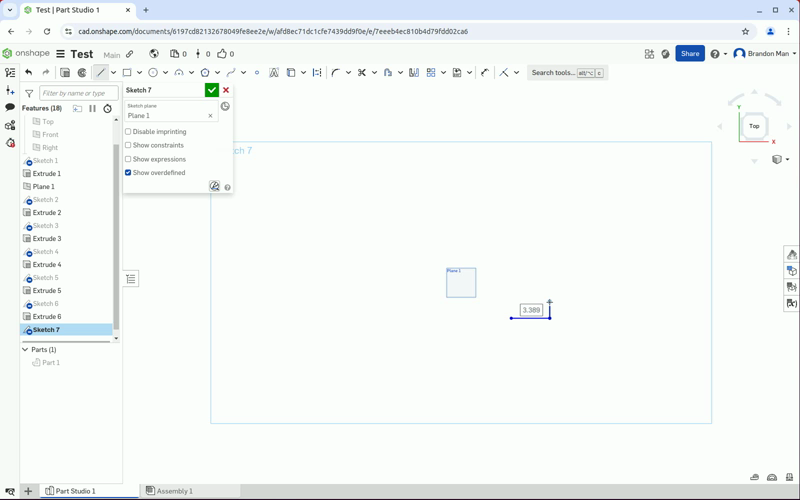
key_down(shift)
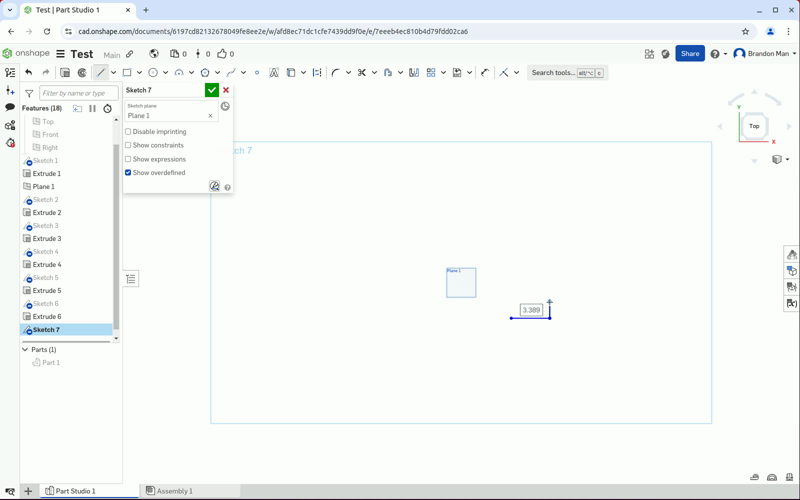
mouse_move(579, 301)
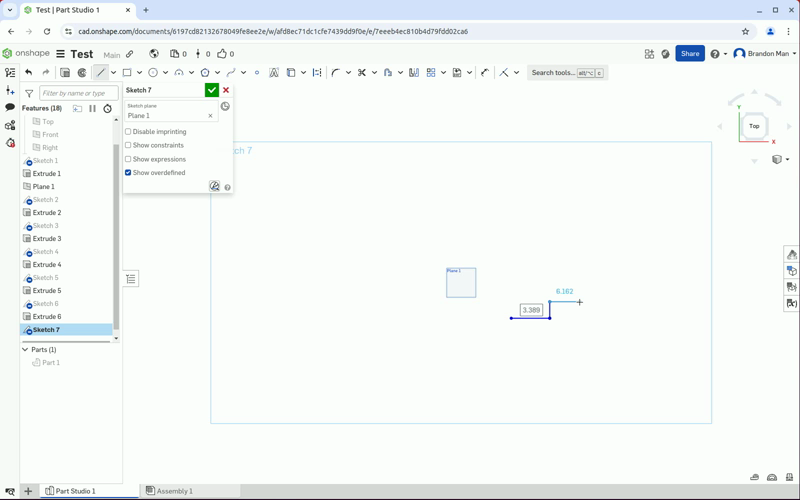
mouse_move(511, 301)
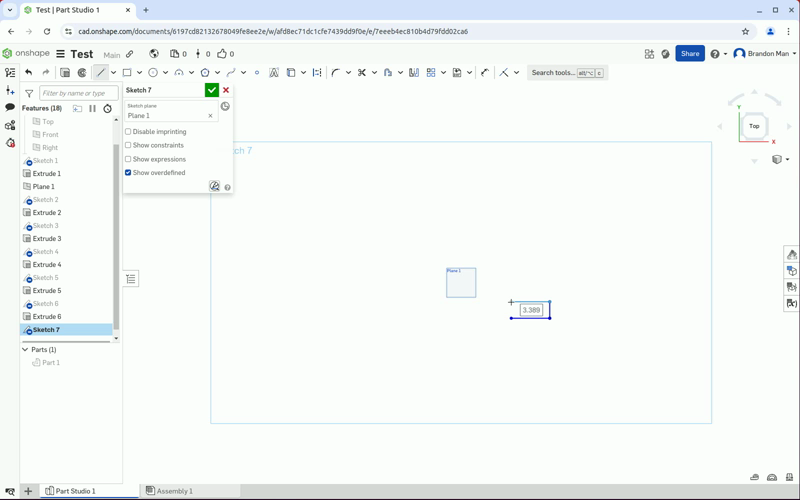
click(511, 301)
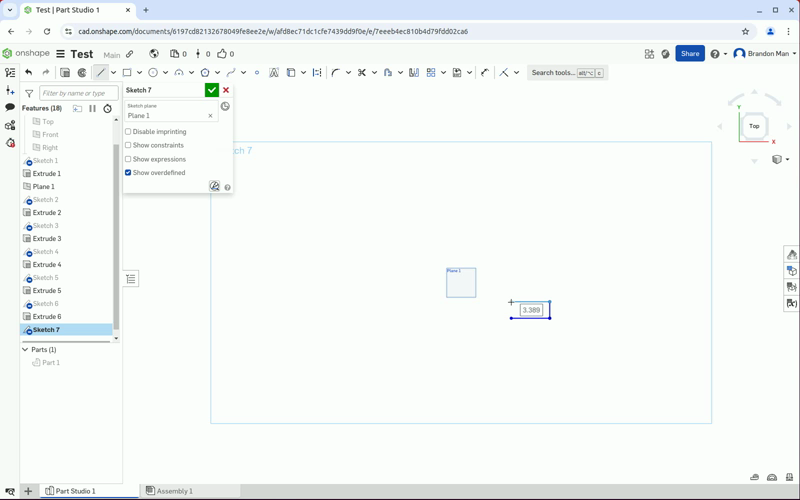
key_up(shift)
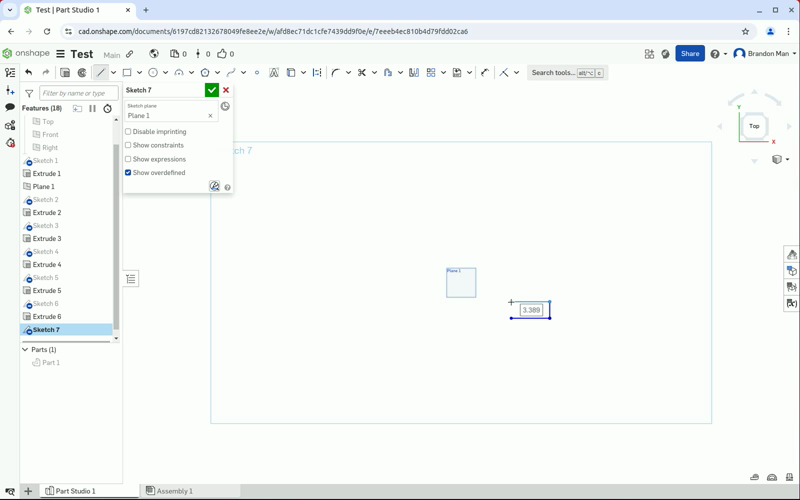
mouse_move(541, 301)
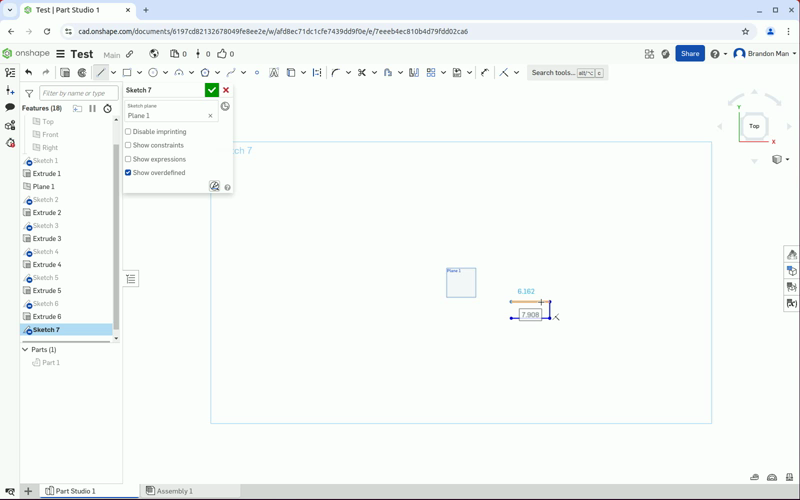
key_down(shift)
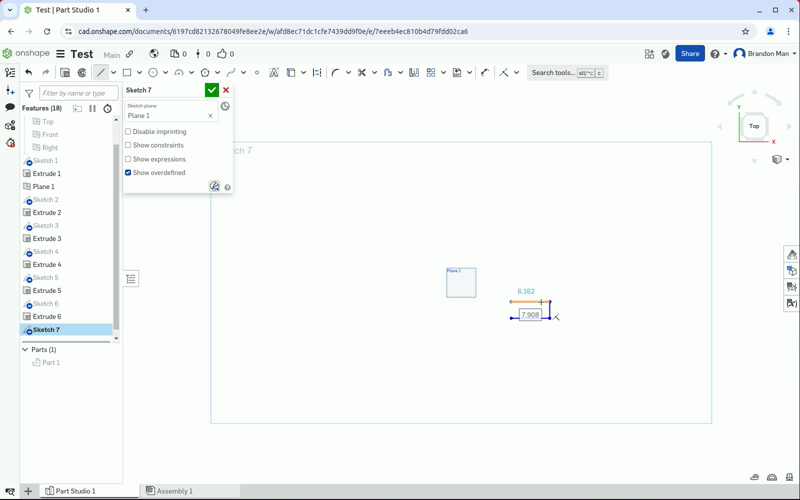
mouse_move(511, 318)
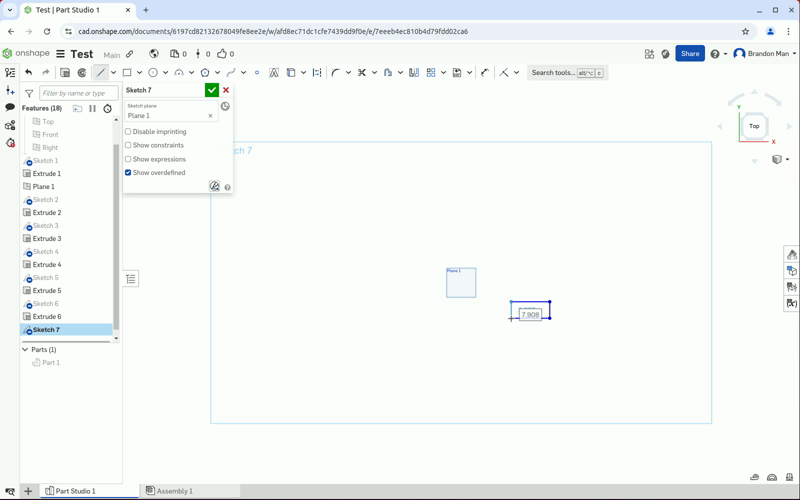
key_up(shift)
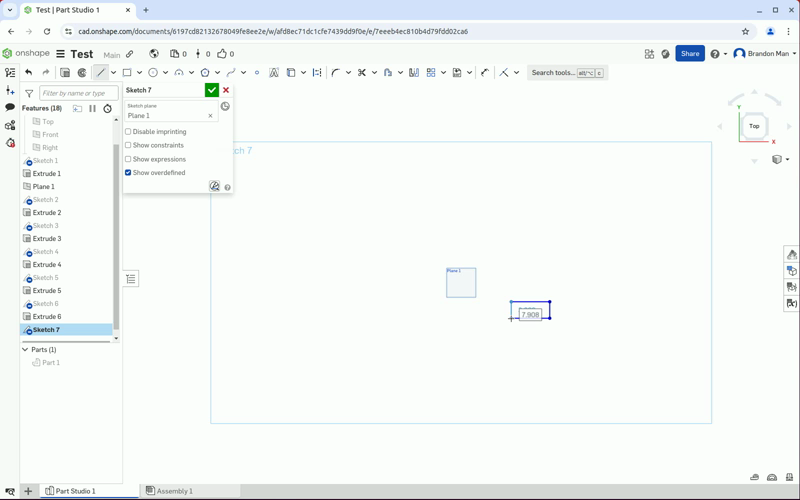
click(511, 318)
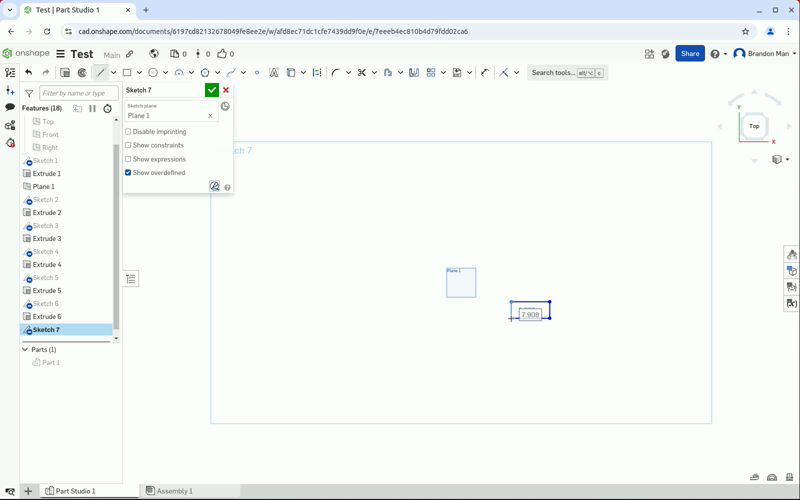
key(esc)
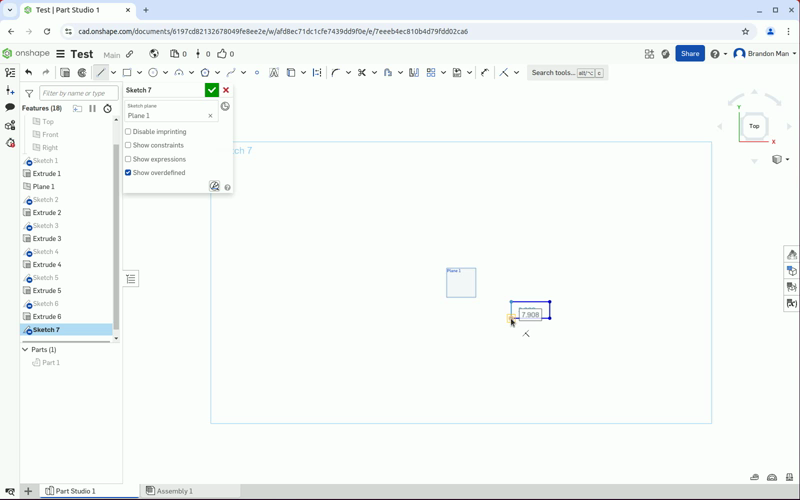
mouse_move(530, 308)
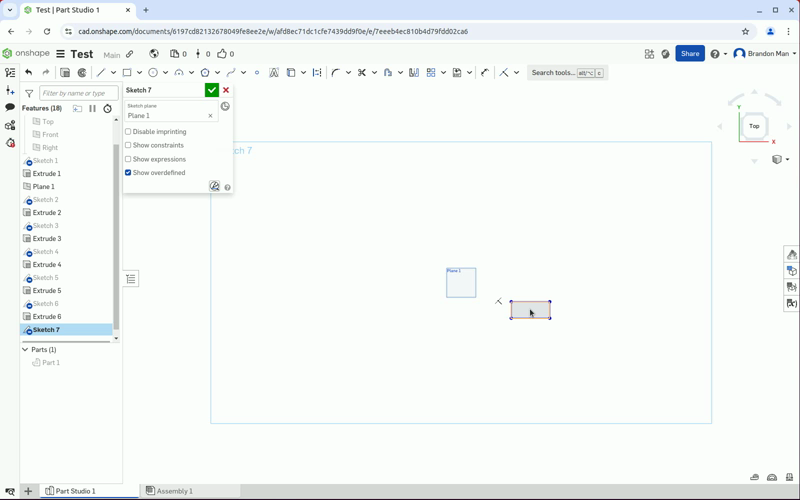
scroll(6)
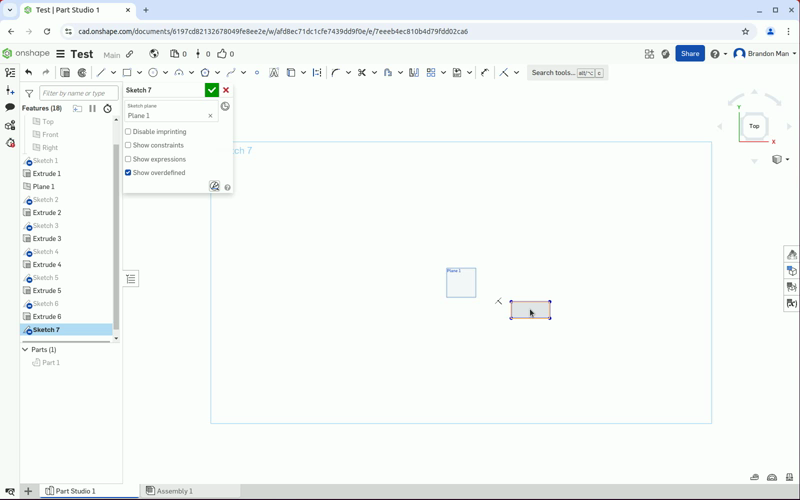
scroll(6)
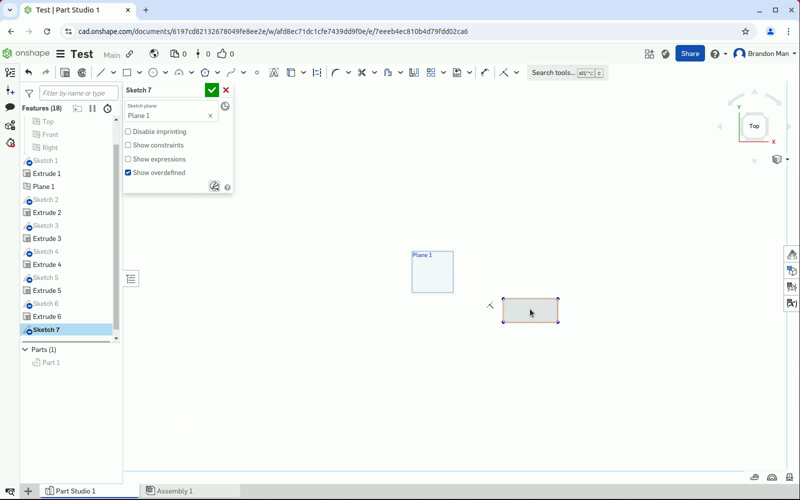
scroll(6)
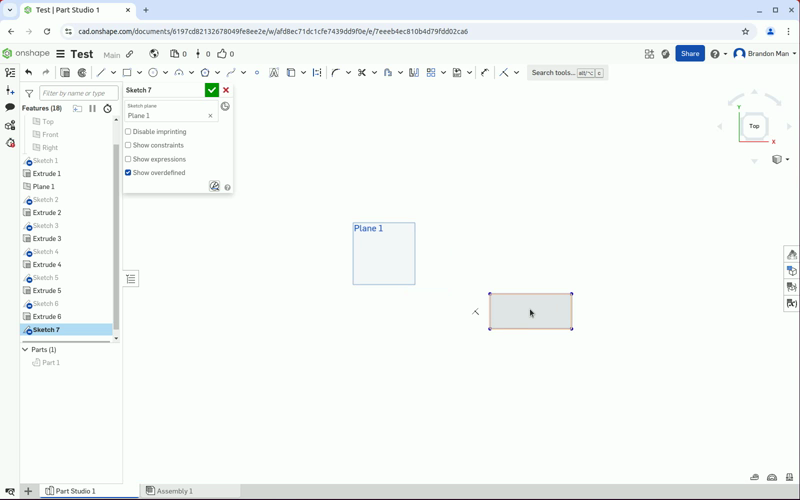
scroll(6)
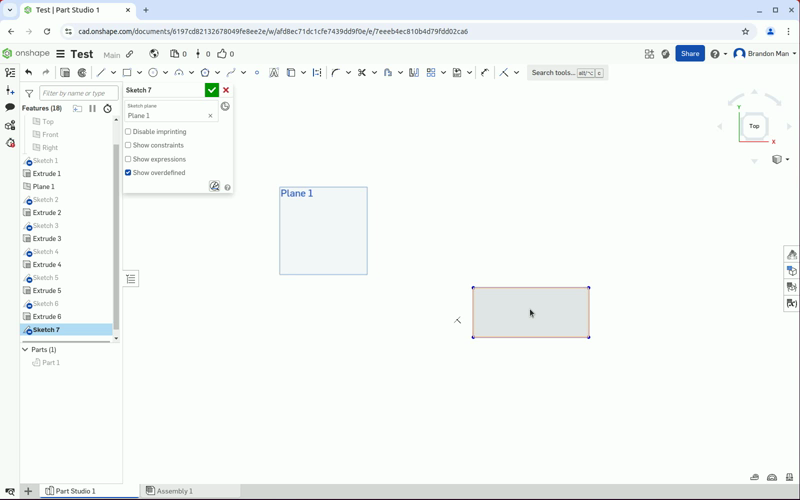
scroll(6)
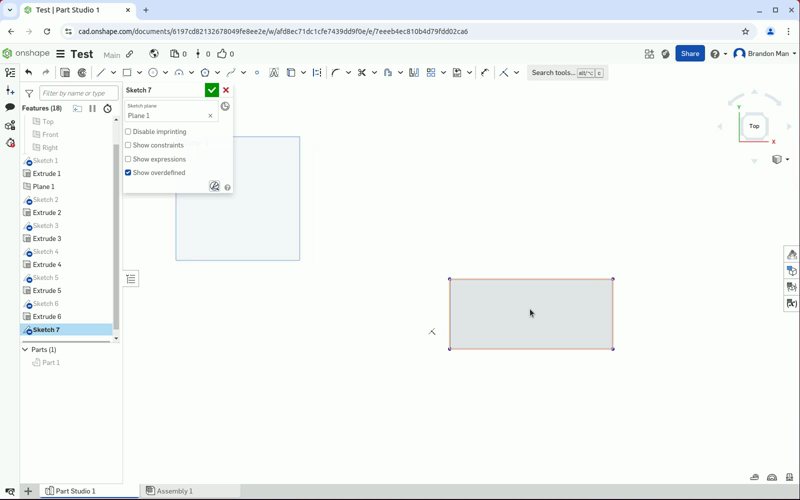
scroll(6)
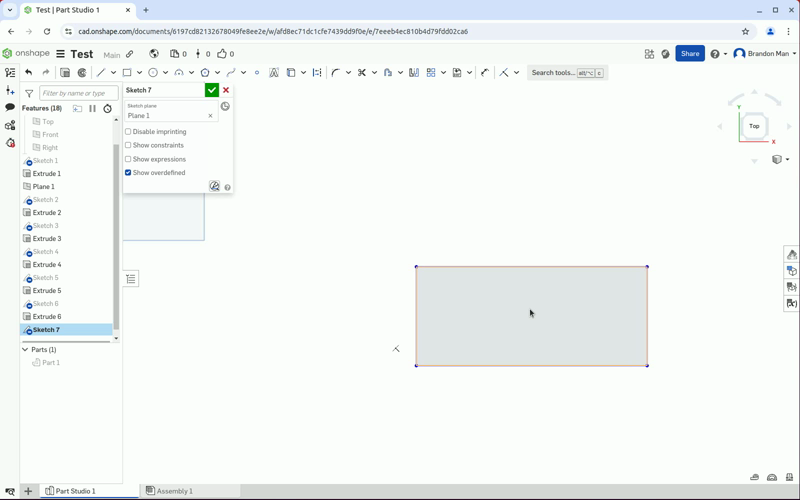
scroll(6)
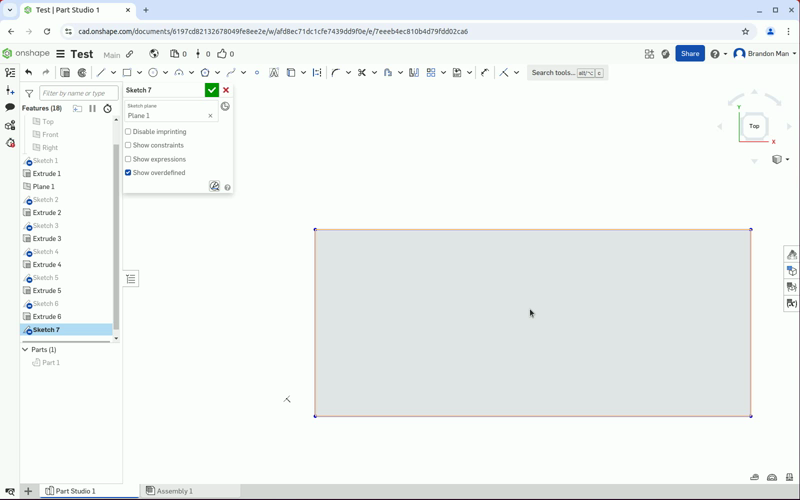
click(530, 308)
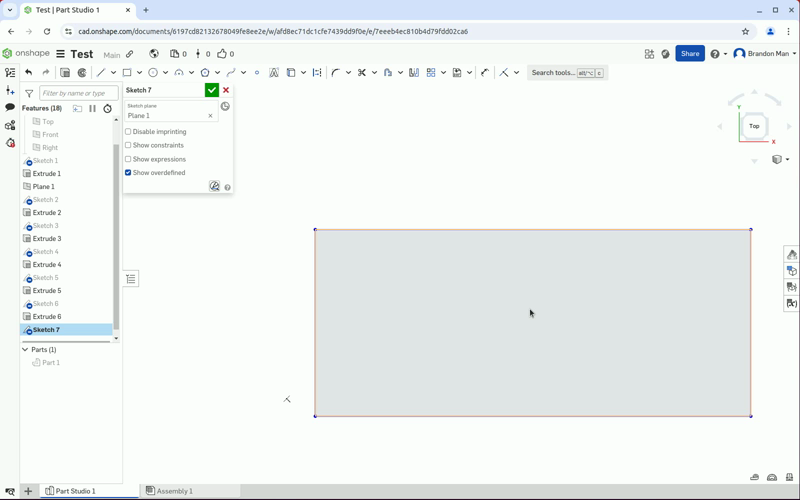
scroll(-6)
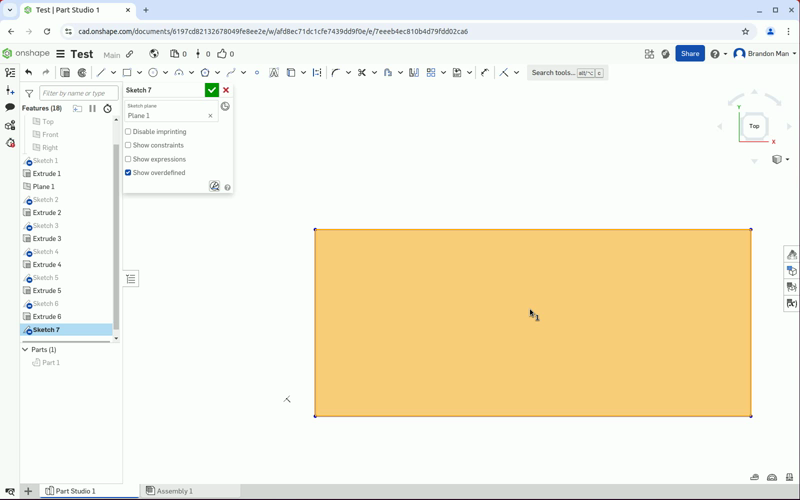
scroll(-6)
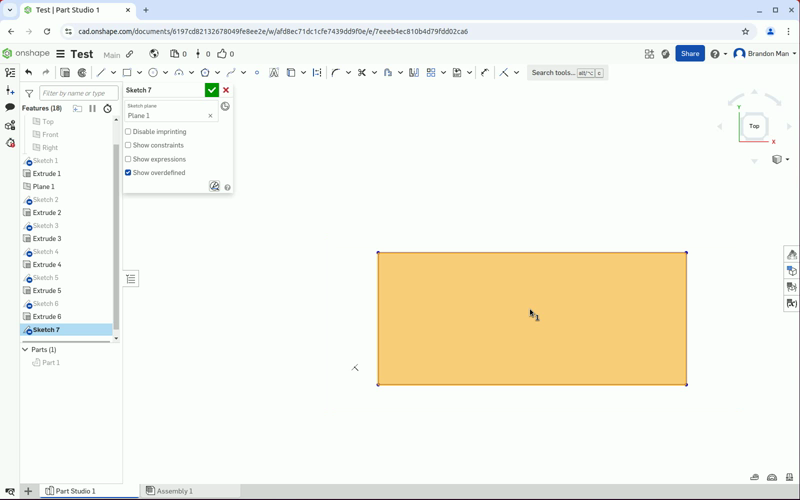
scroll(-6)
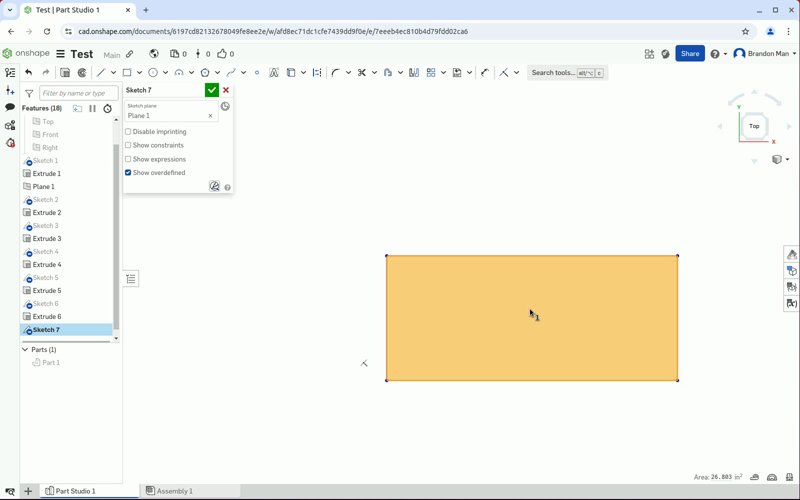
scroll(-6)
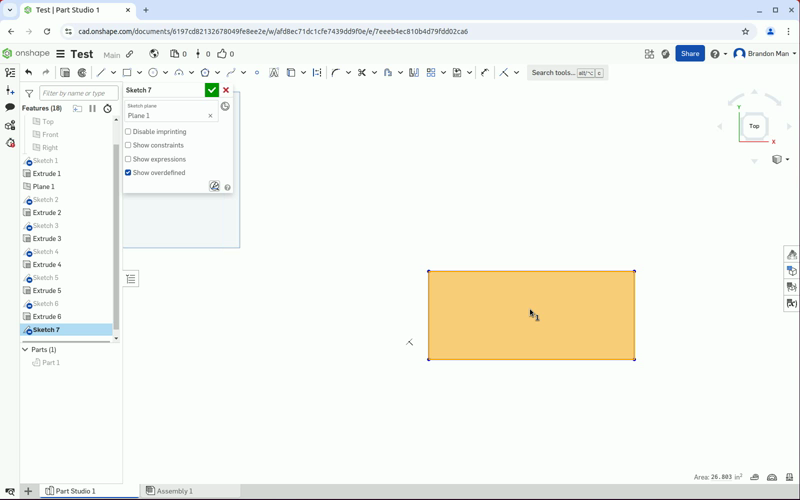
scroll(-6)
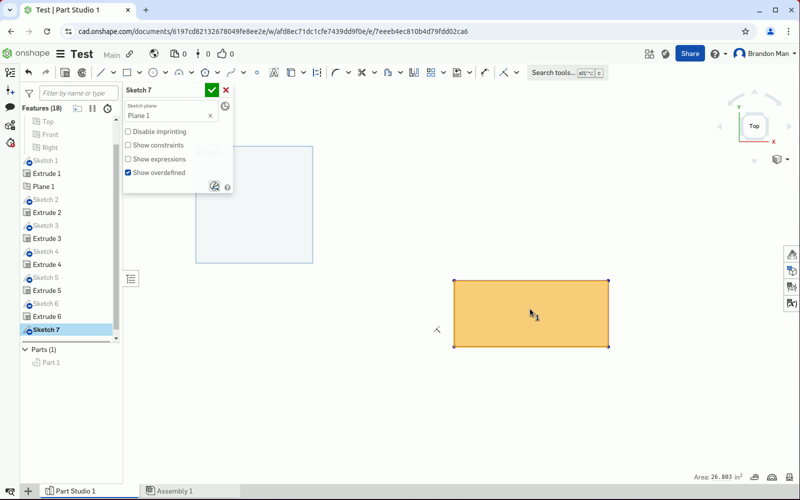
scroll(-6)
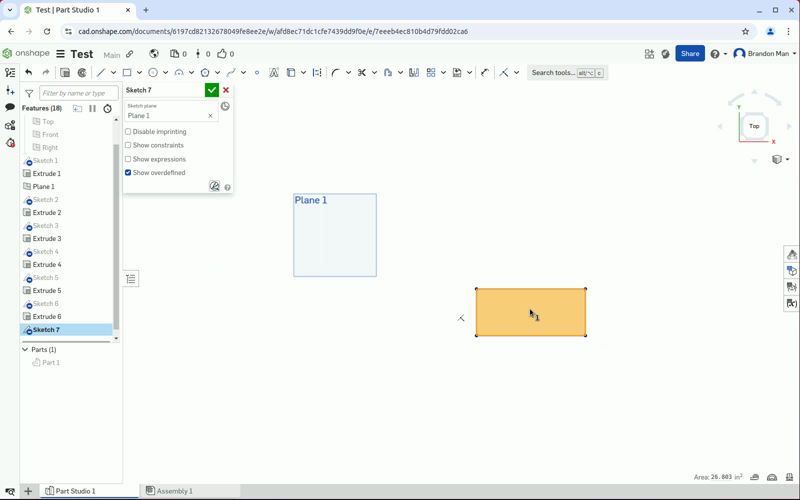
scroll(-6)
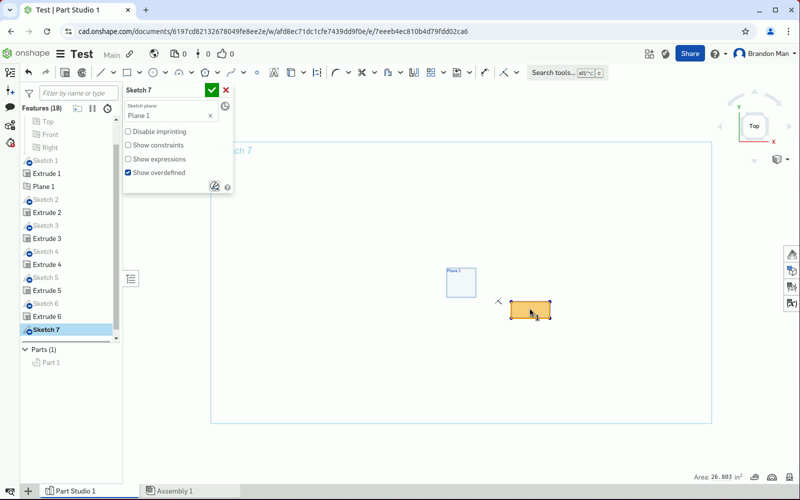
mouse_move(73, 352)
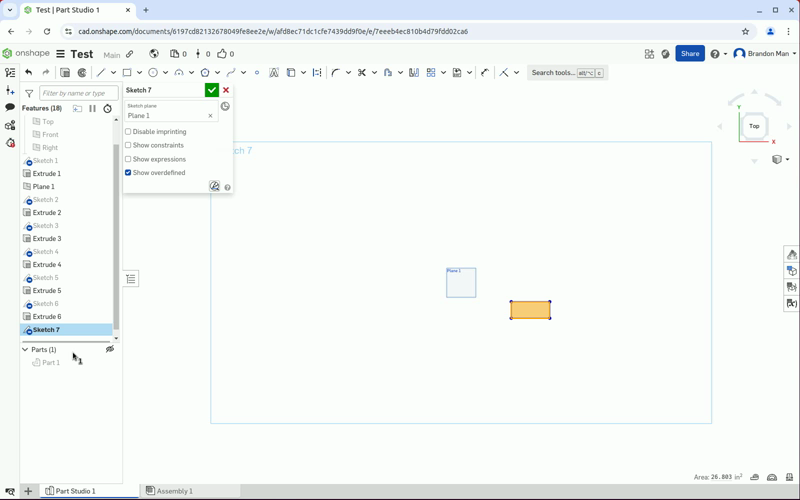
key(shift+y)
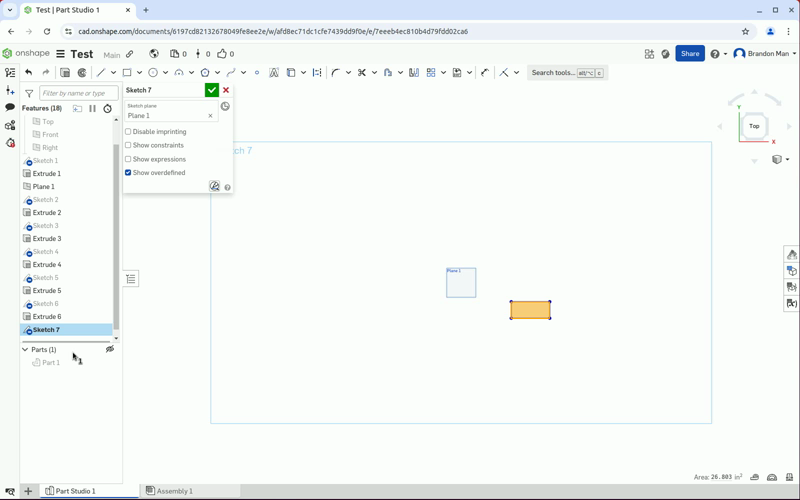
key(shift+e)
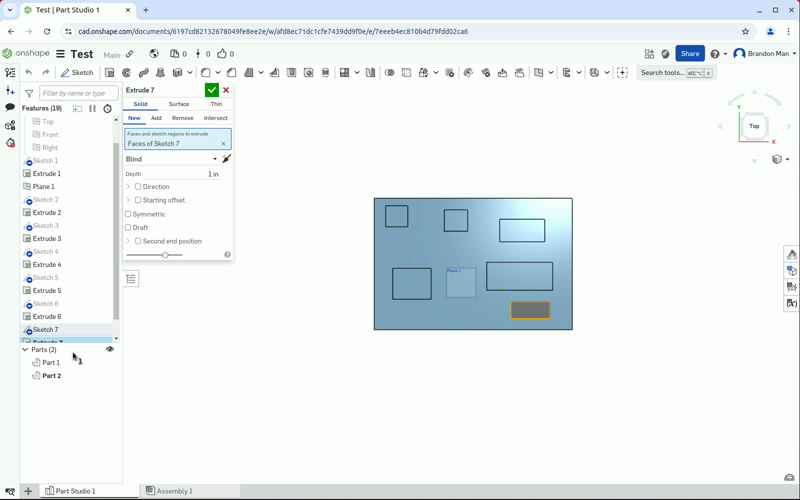
mouse_move(143, 106)
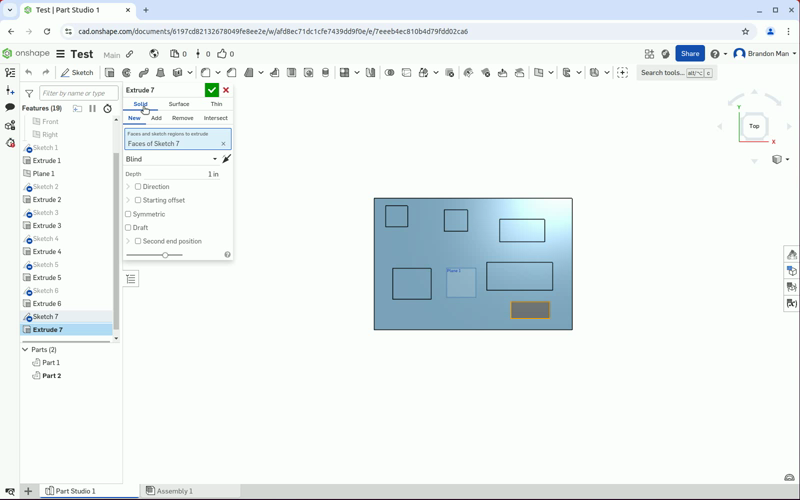
click(143, 106)
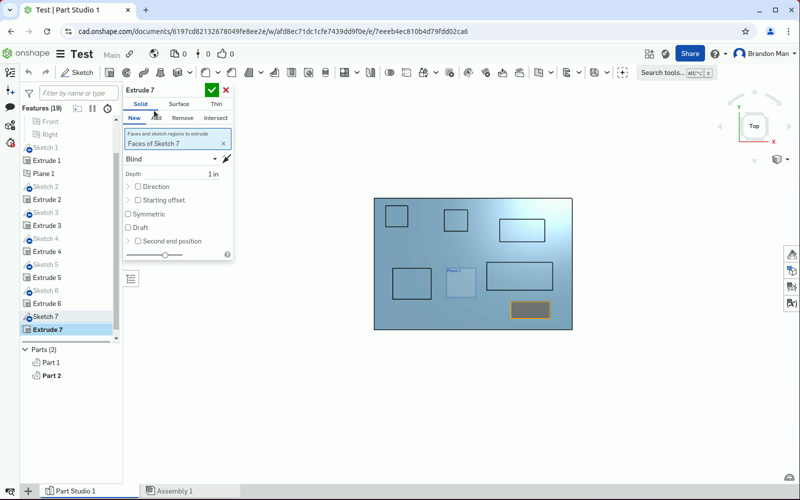
mouse_move(186, 120)
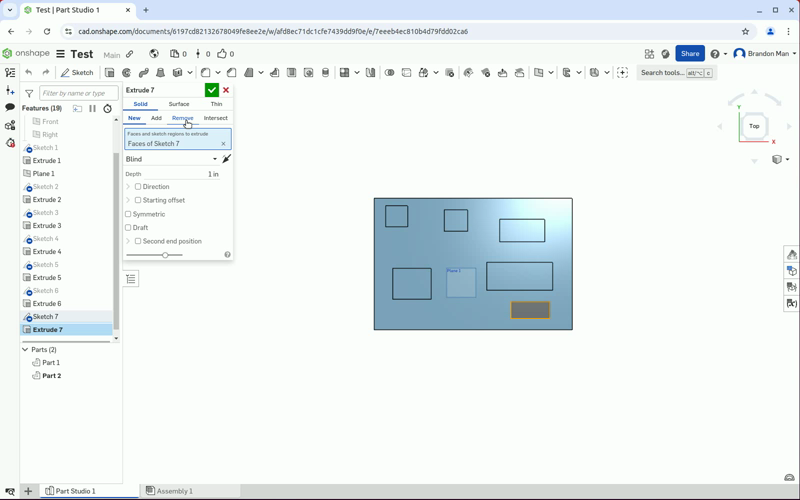
click(186, 120)
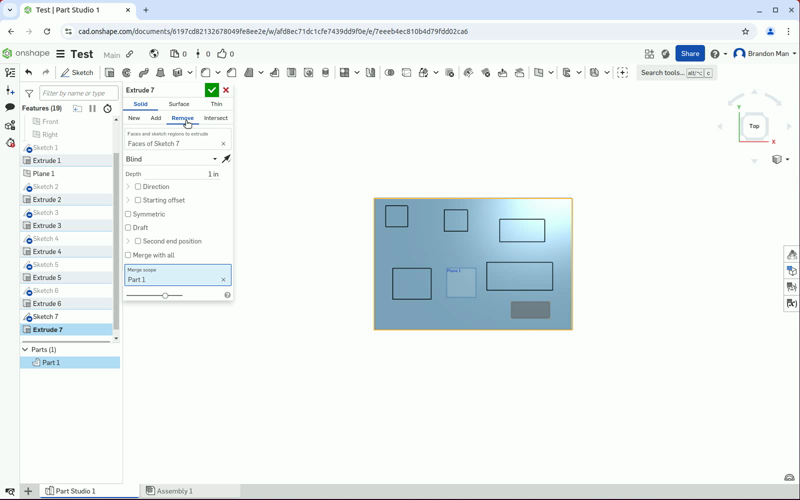
key(tab, 4)
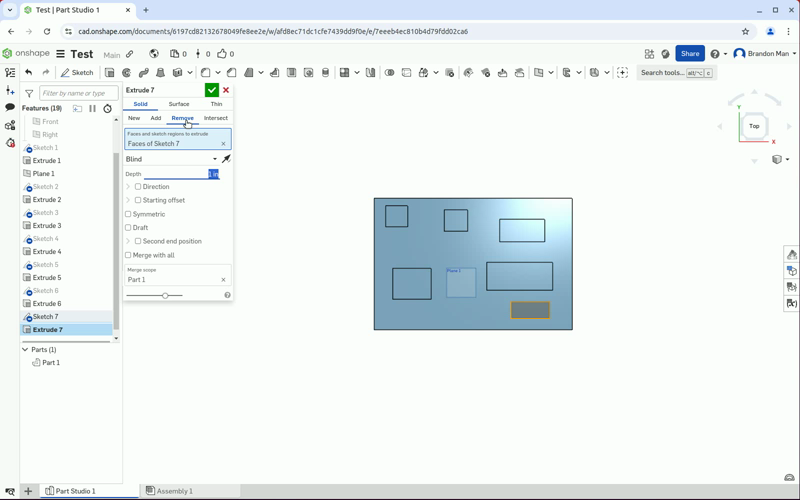
text(3.37)
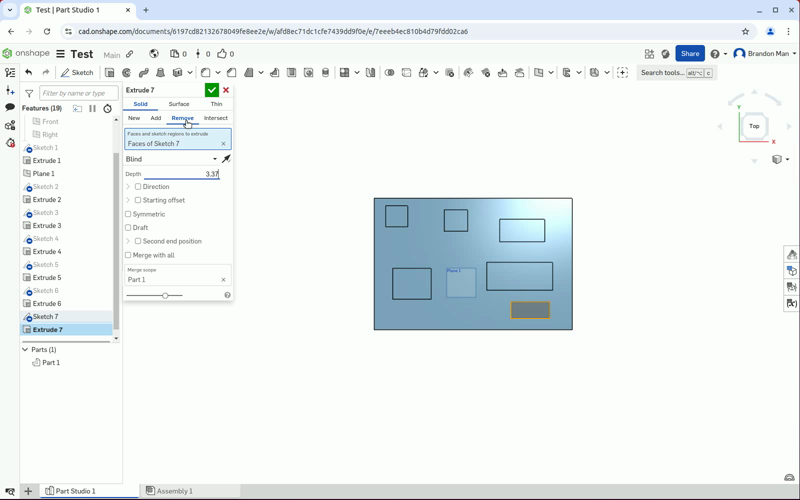
key(tab, 6)
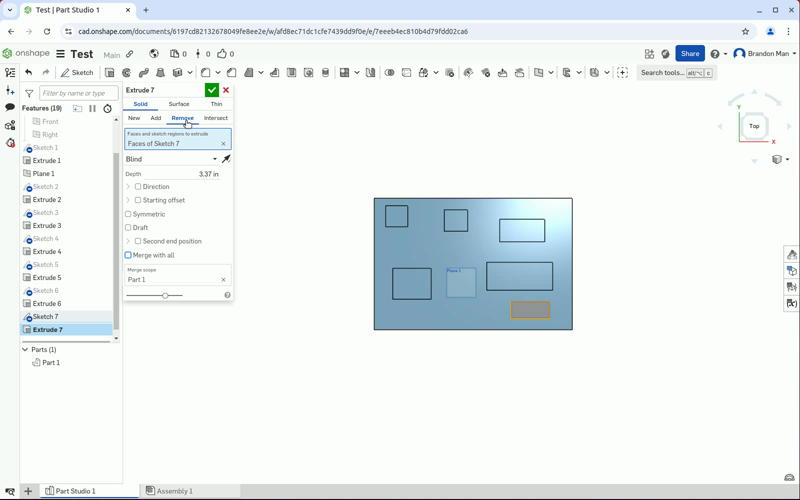
key(space)
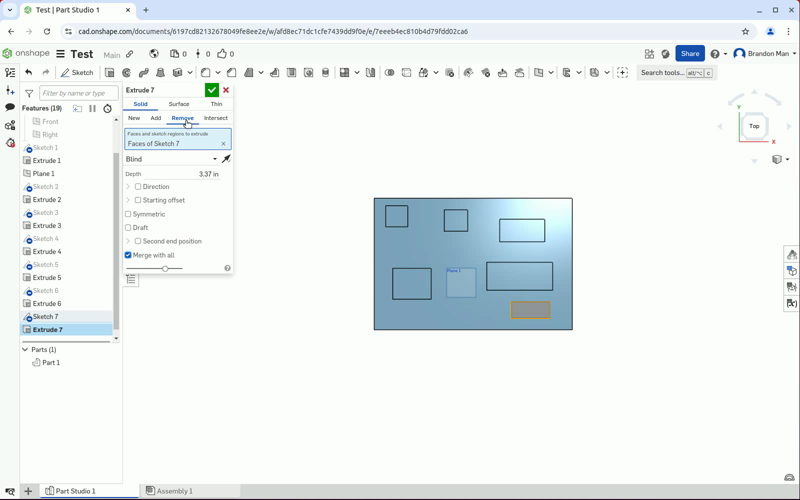
key(enter)
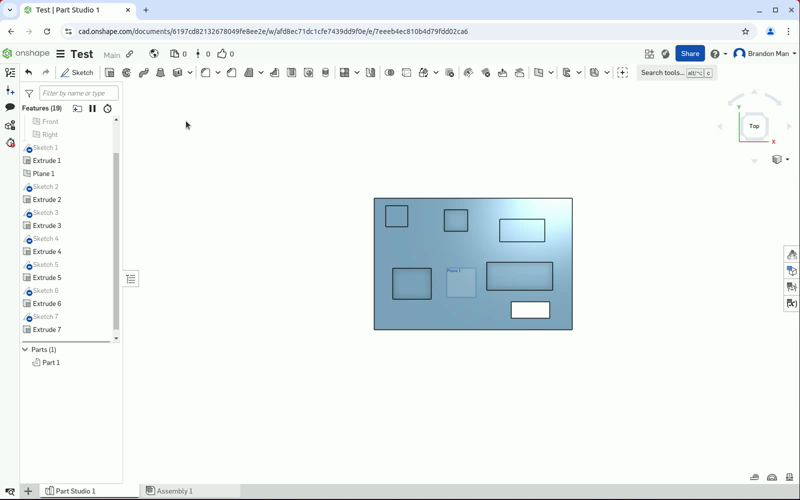
key(shift+h)
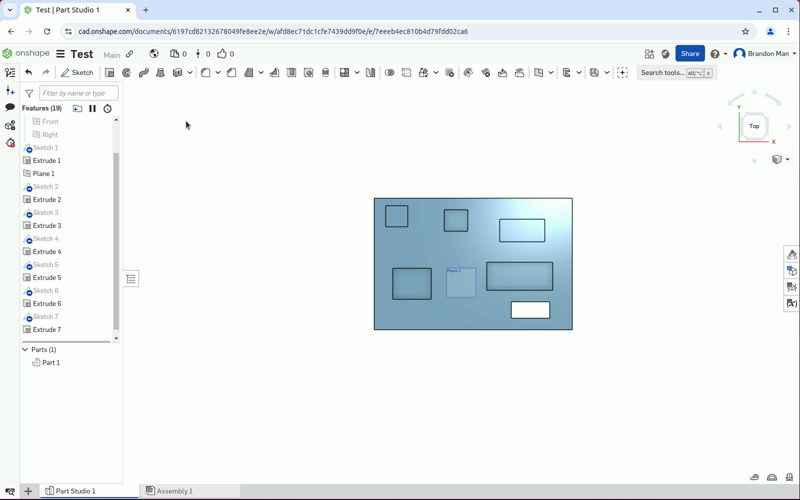
key(shift+h)
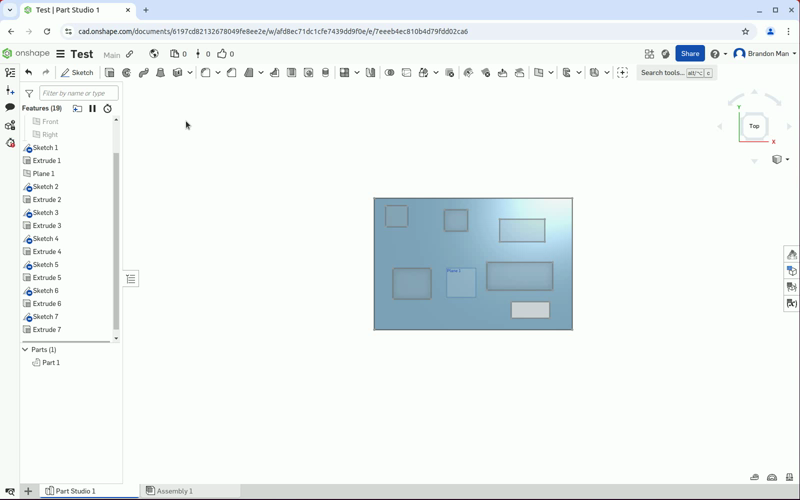
key(shift+7)
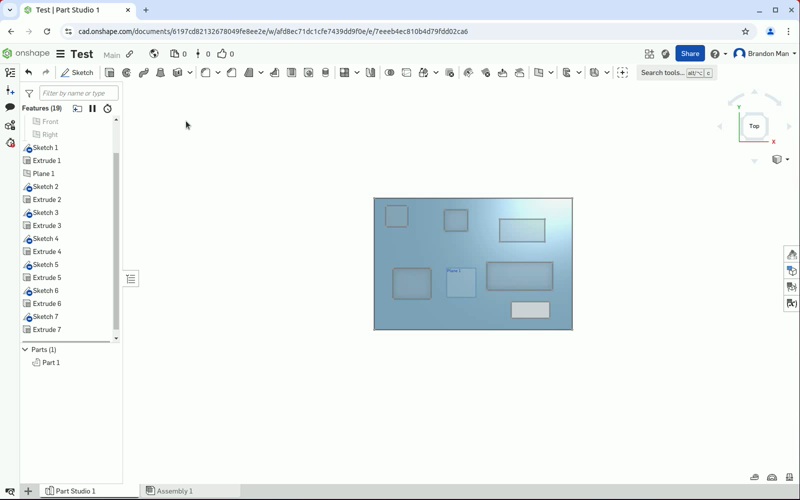
key(up, 3)
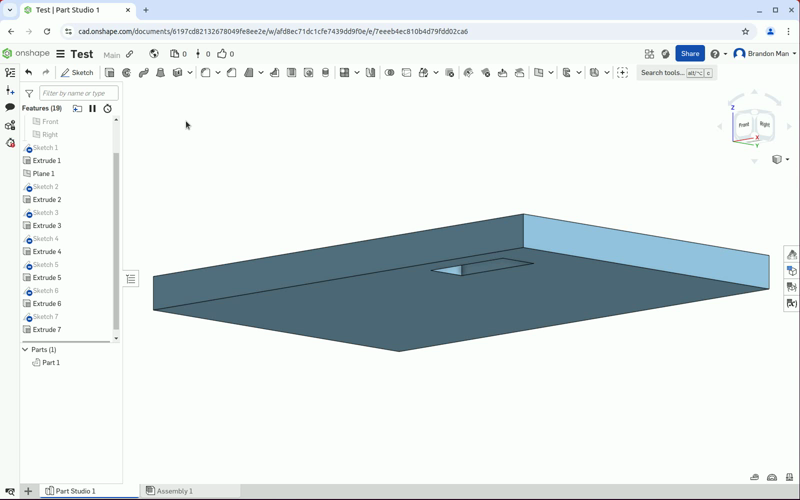
key(left, 3)
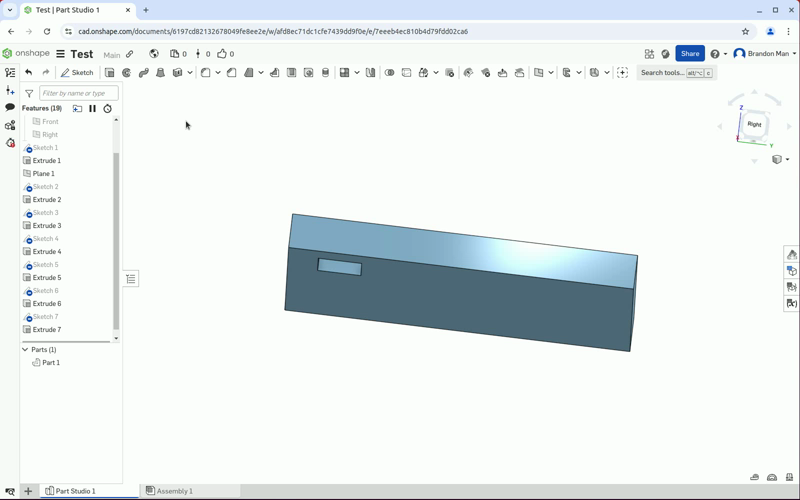
key(right, 3)
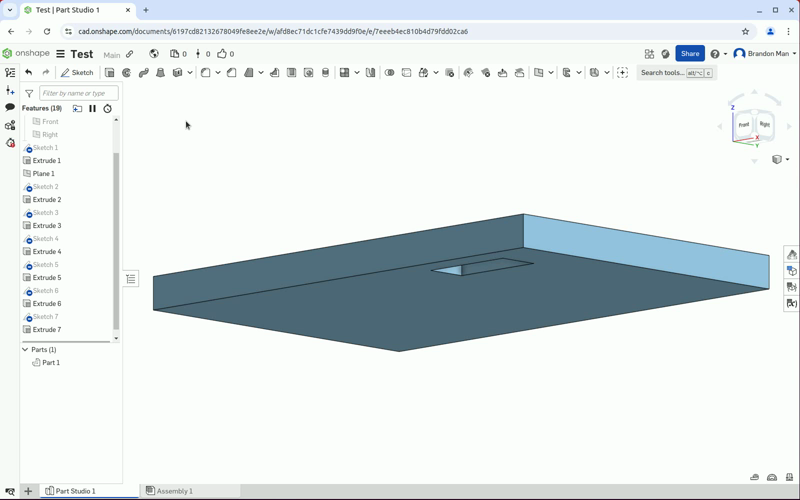
key(down, 3)
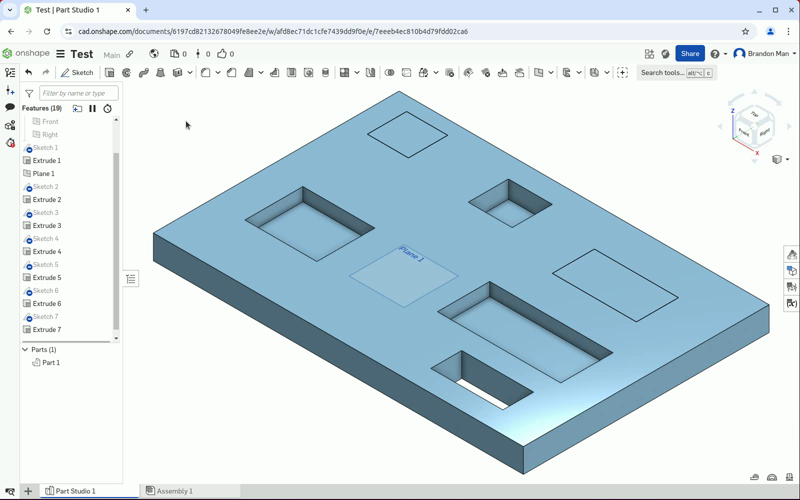
mouse_move(69, 150)
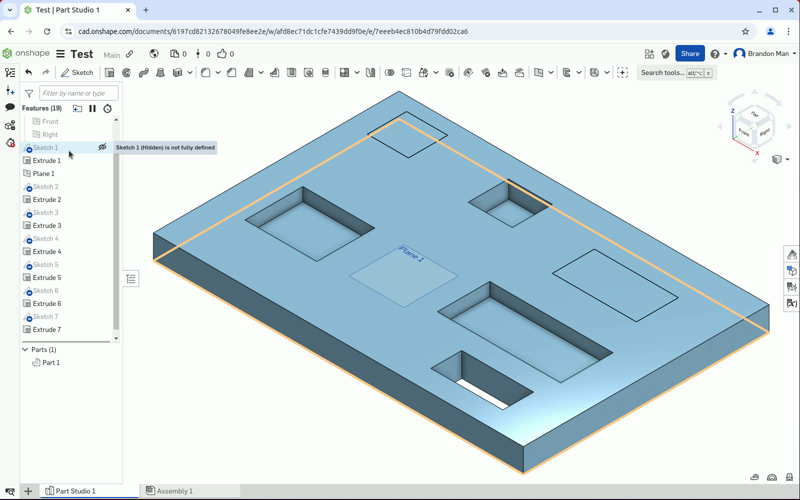
click(69, 150)